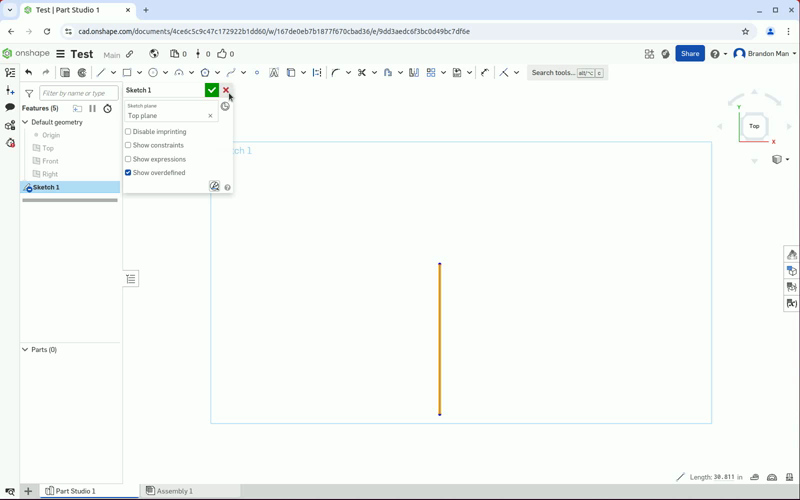
key(shift+h)
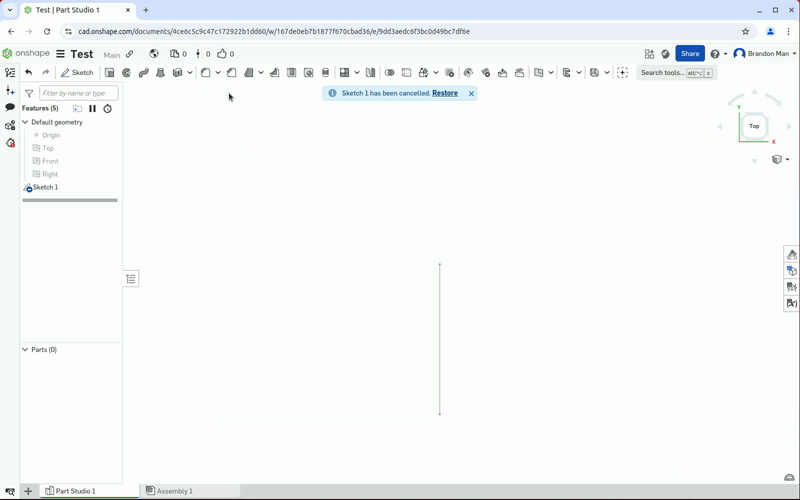
key(shift+s)
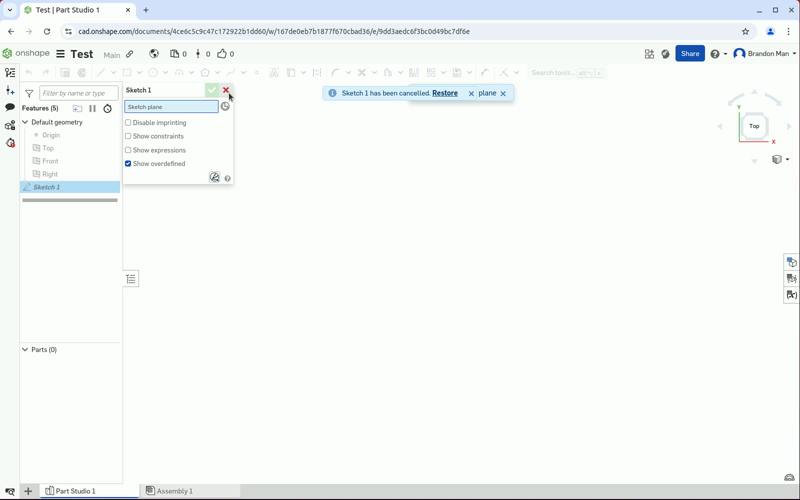
mouse_move(73, 150)
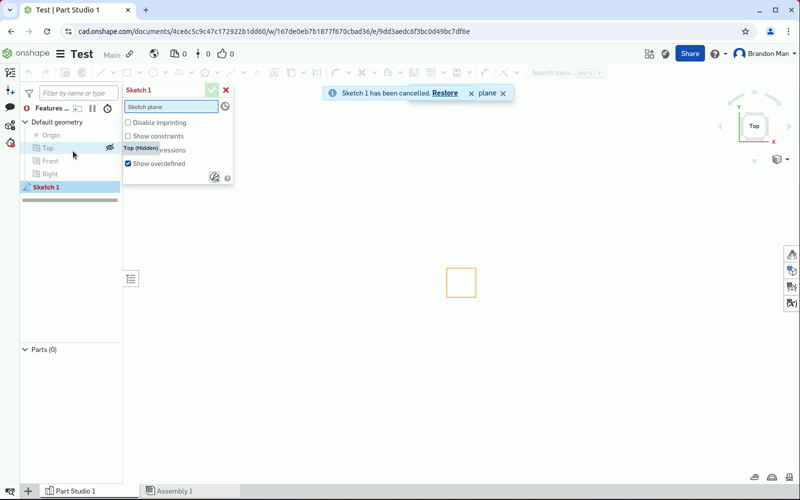
click(73, 150)
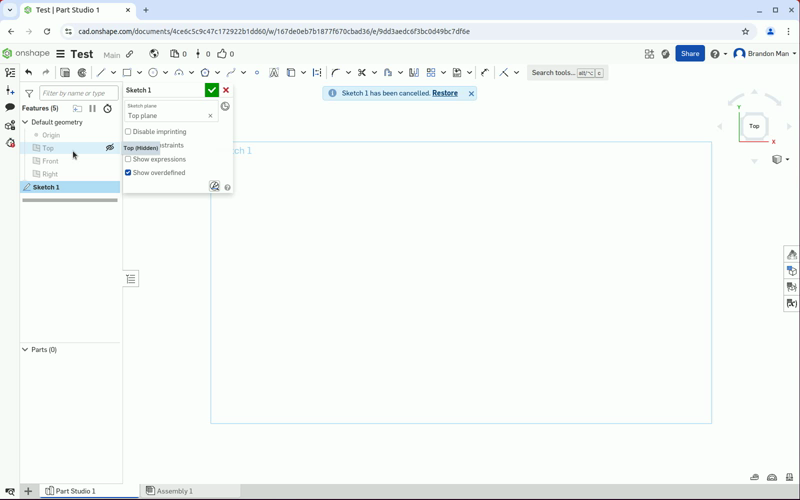
mouse_move(73, 352)
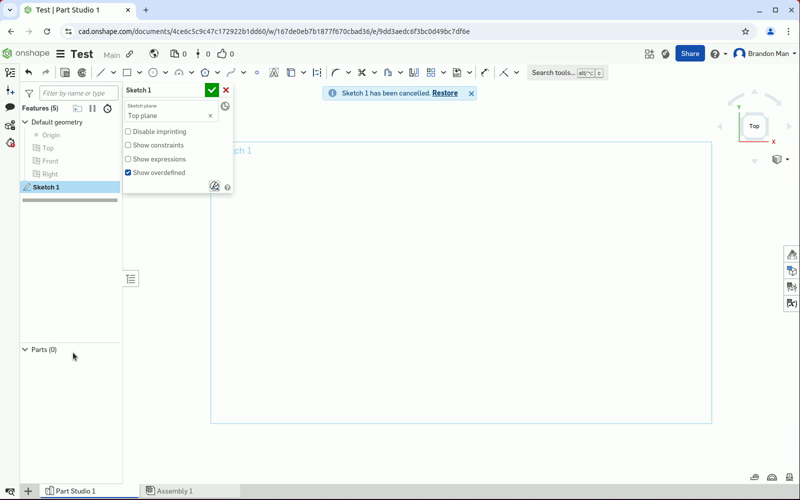
key(y)
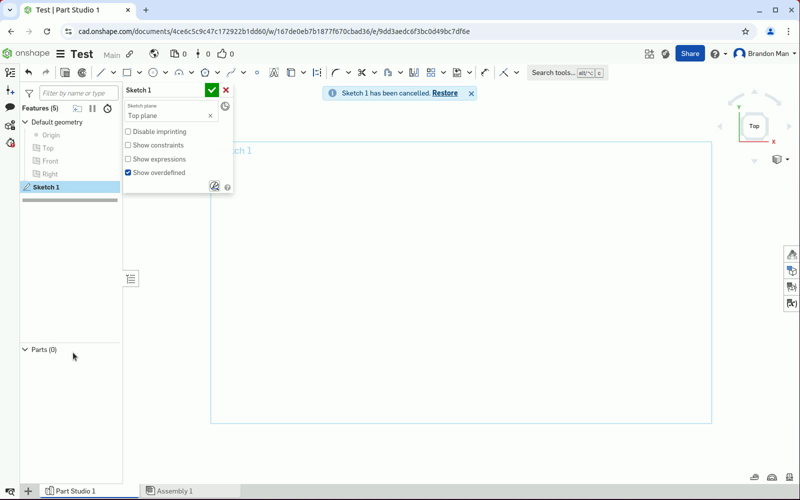
key(l)
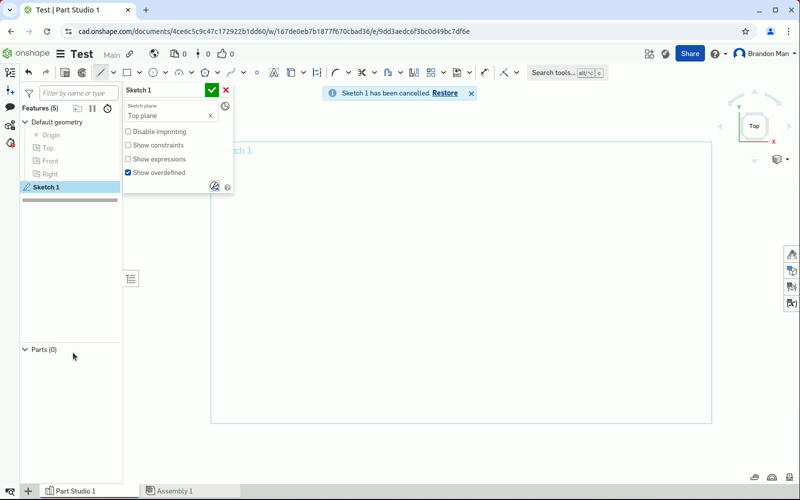
key_down(shift)
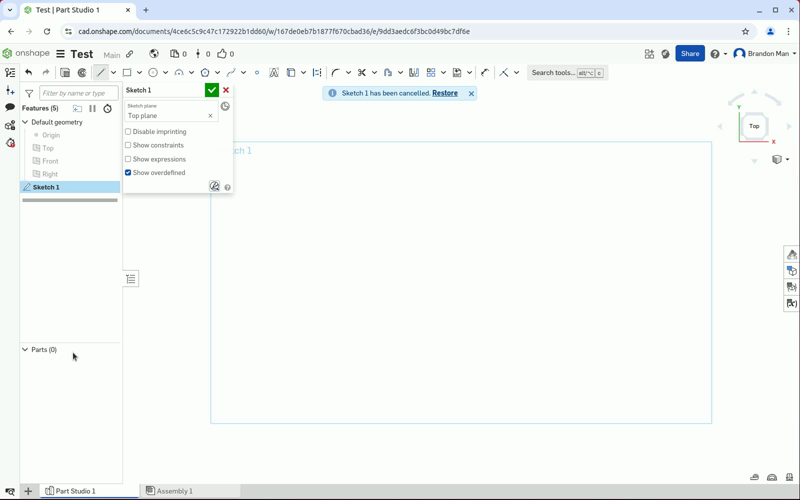
mouse_move(454, 330)
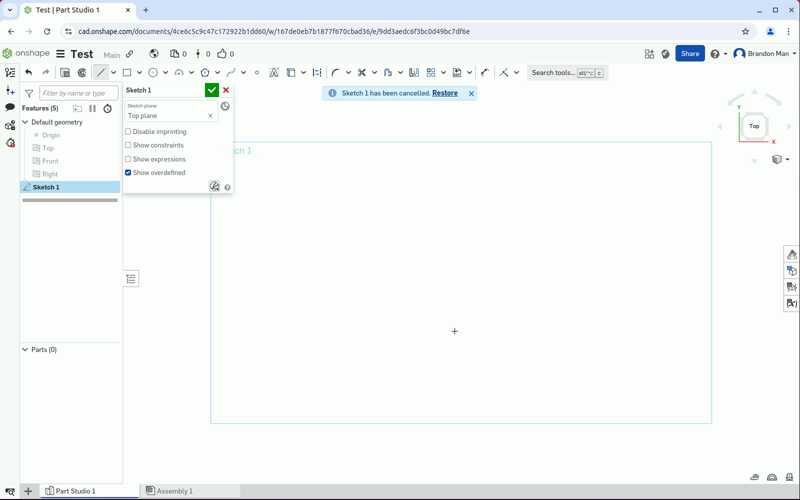
click(454, 330)
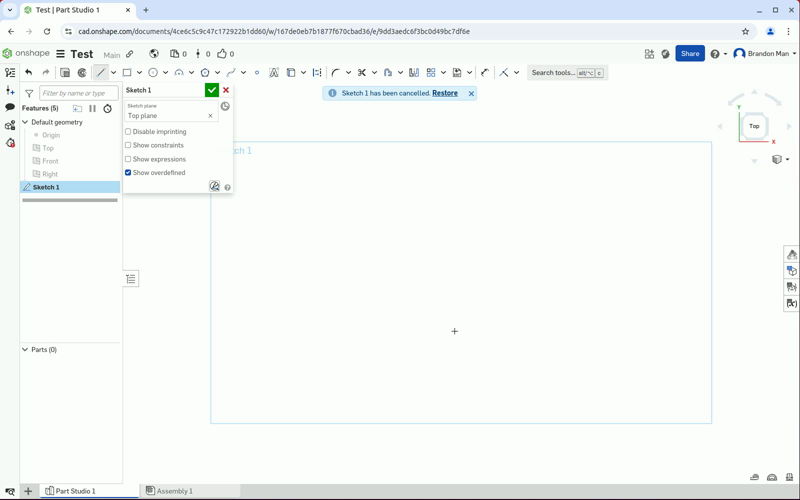
key_up(shift)
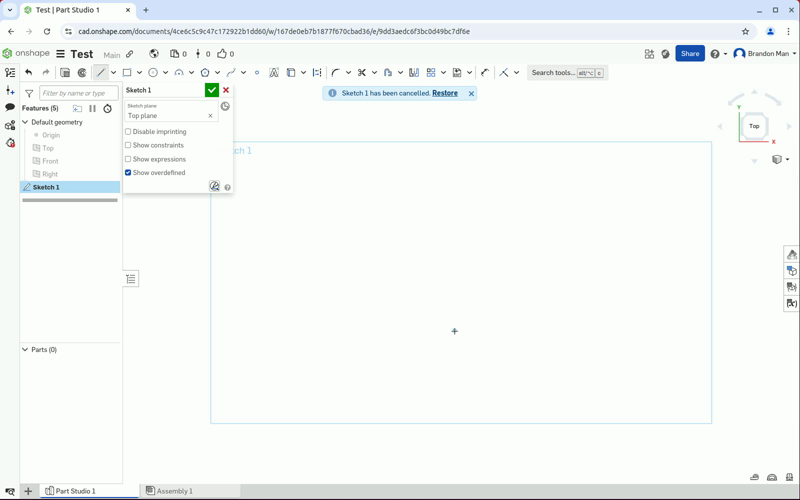
key_down(shift)
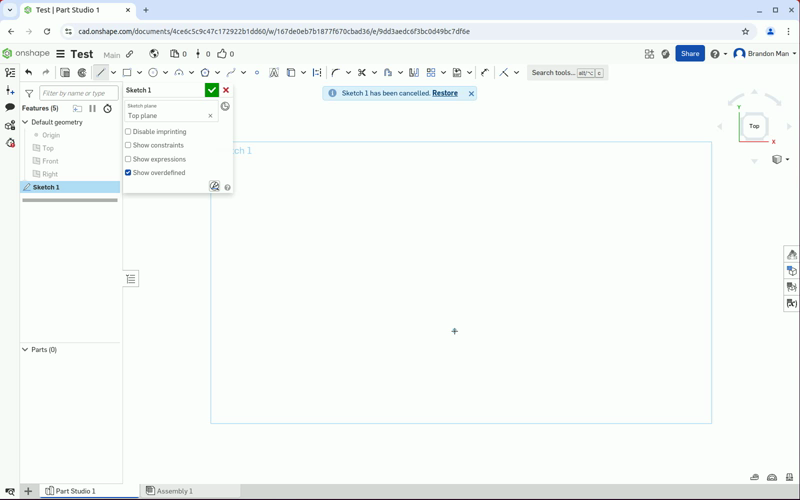
mouse_move(484, 330)
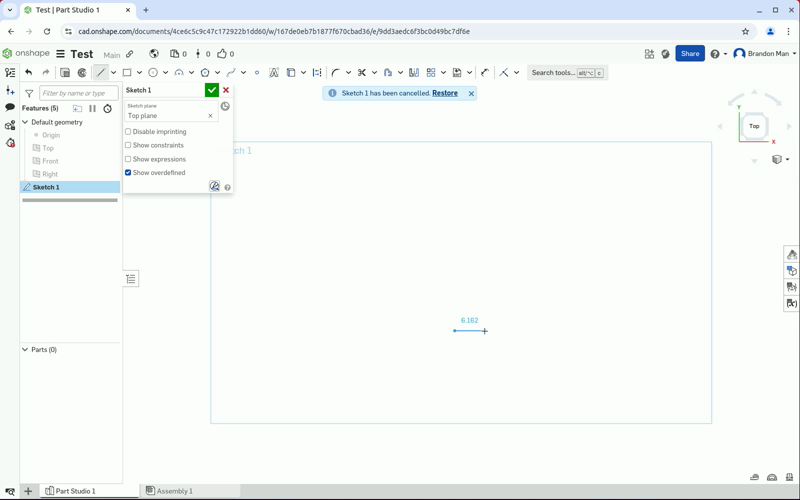
mouse_move(502, 323)
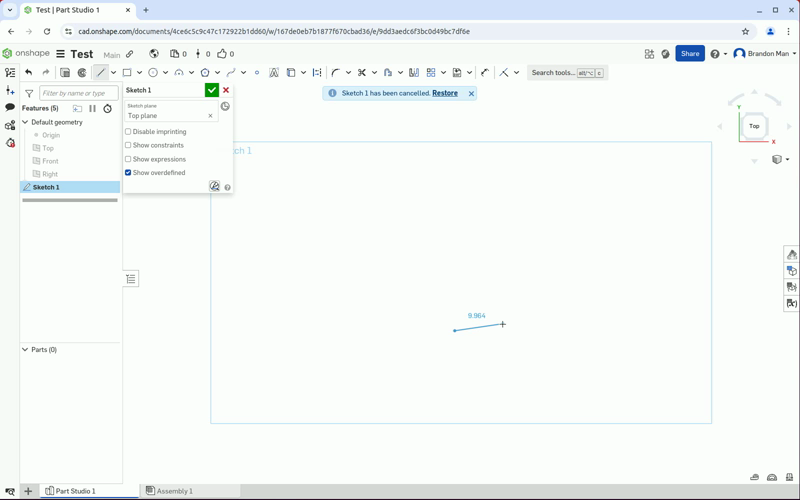
click(502, 323)
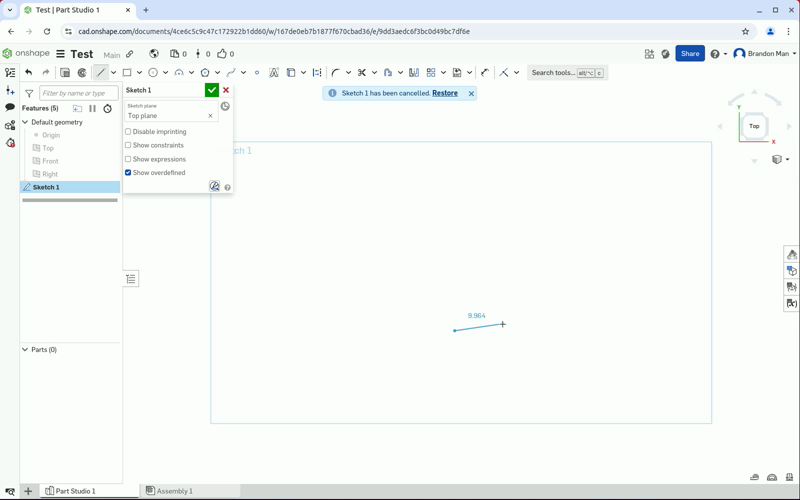
key_up(shift)
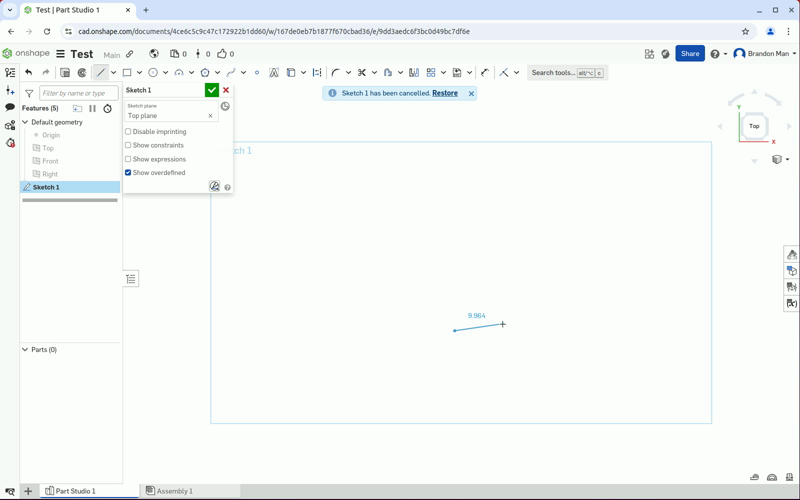
key_down(shift)
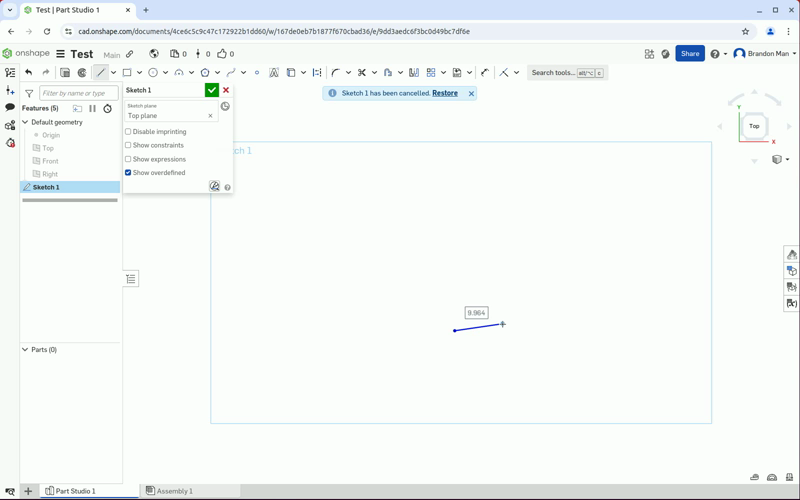
mouse_move(532, 323)
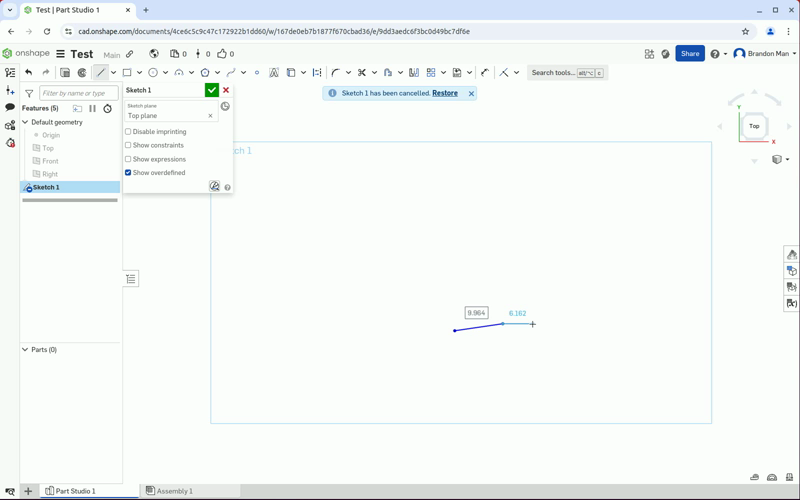
mouse_move(504, 315)
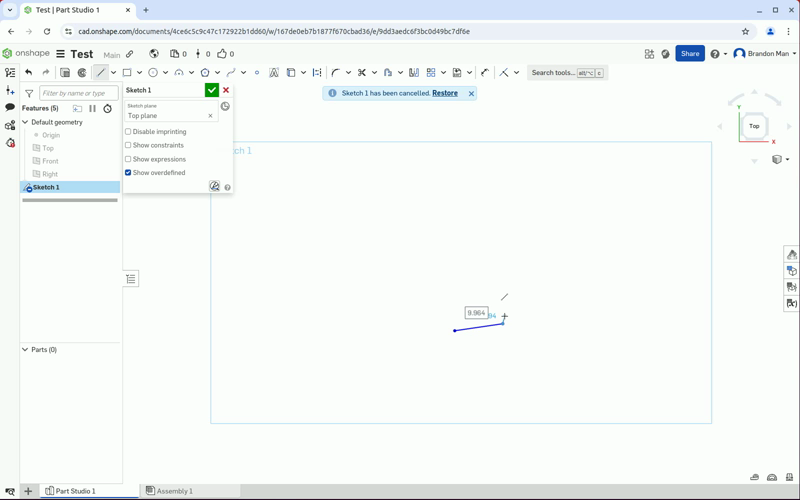
click(504, 315)
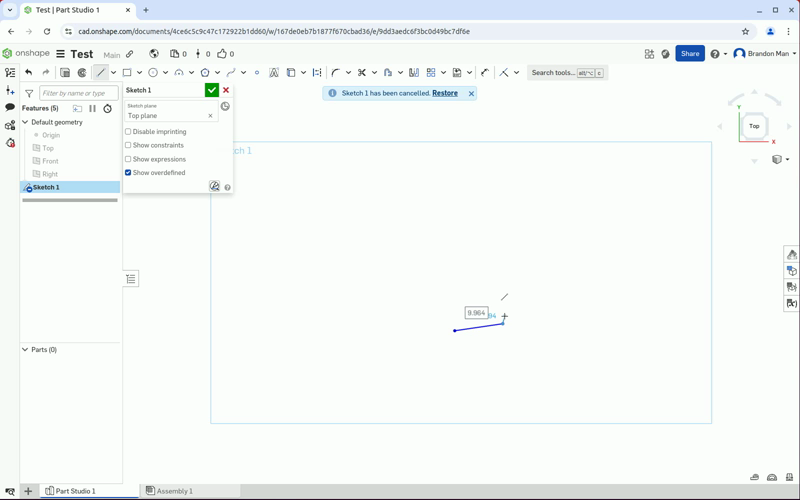
key_up(shift)
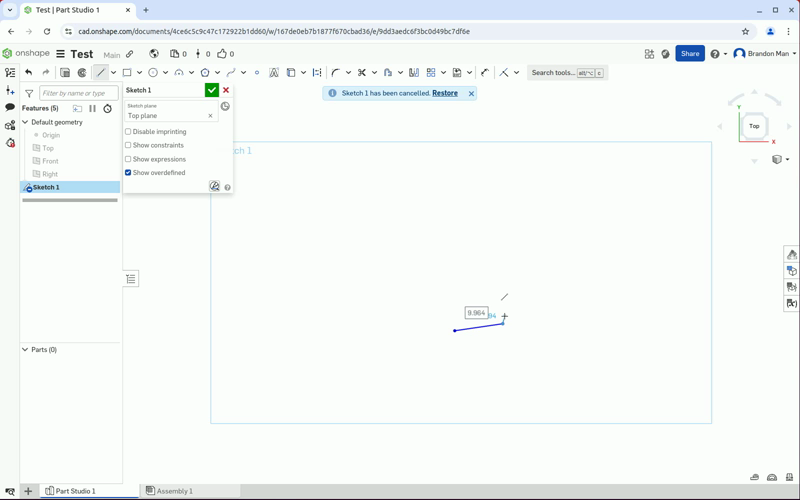
key_down(shift)
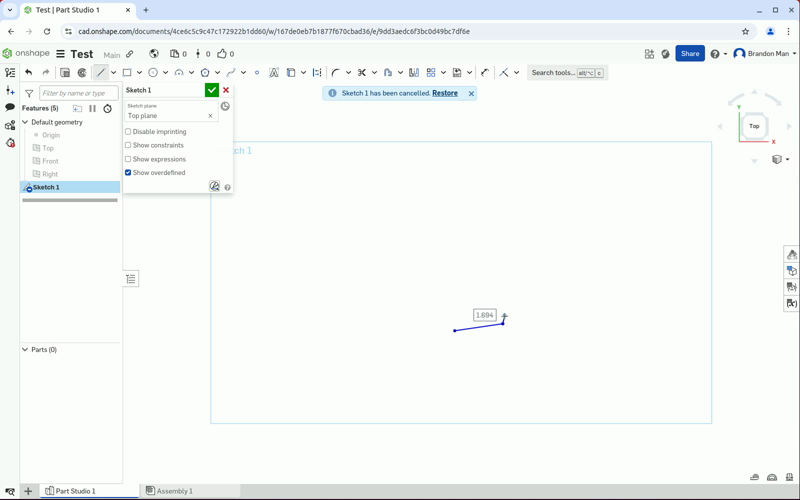
mouse_move(534, 315)
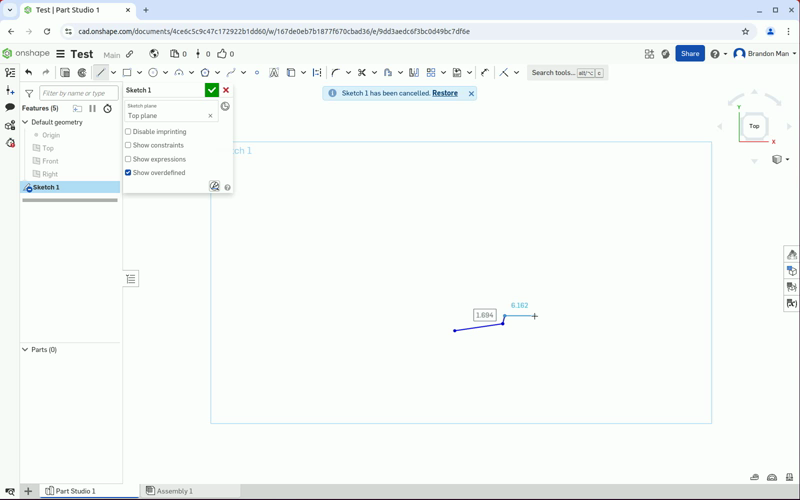
mouse_move(491, 312)
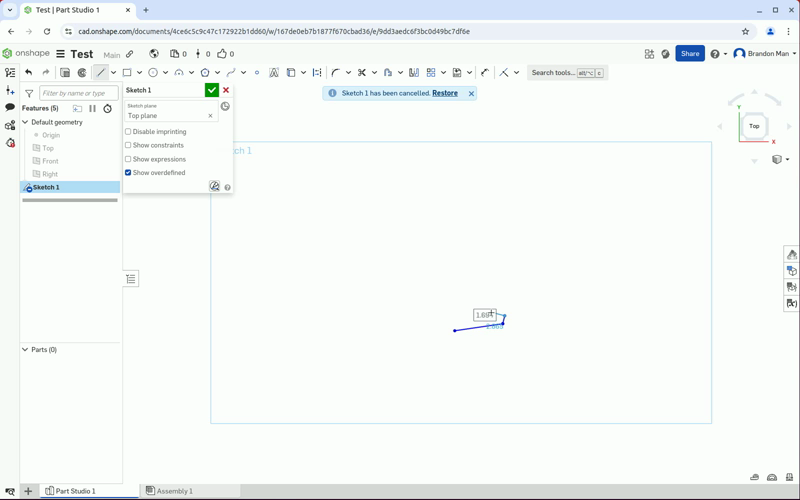
click(491, 312)
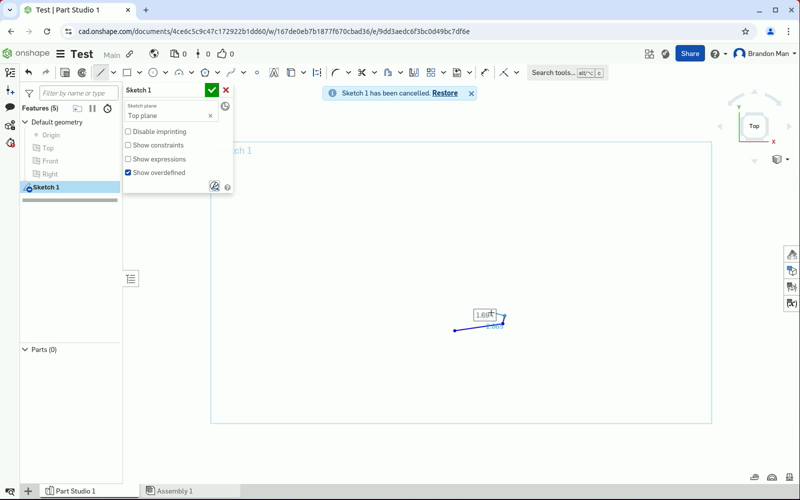
key_up(shift)
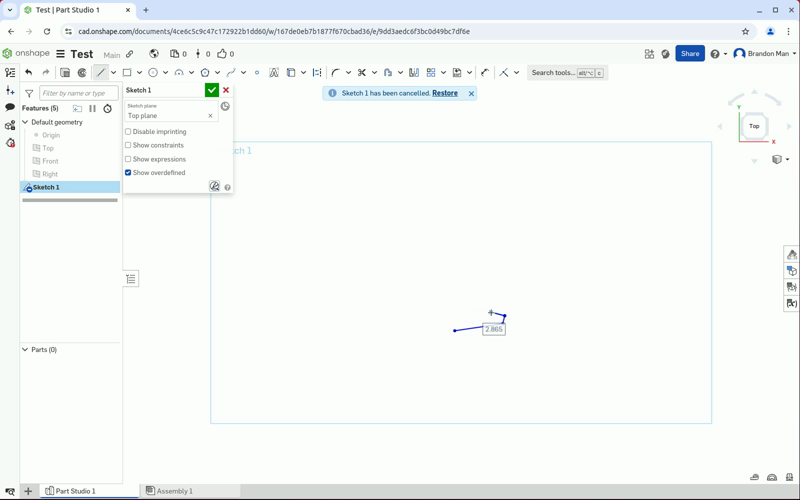
key_down(shift)
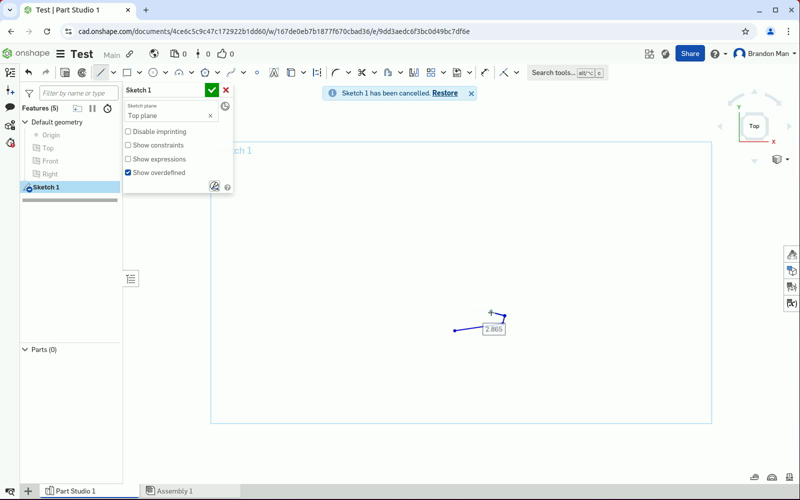
mouse_move(521, 312)
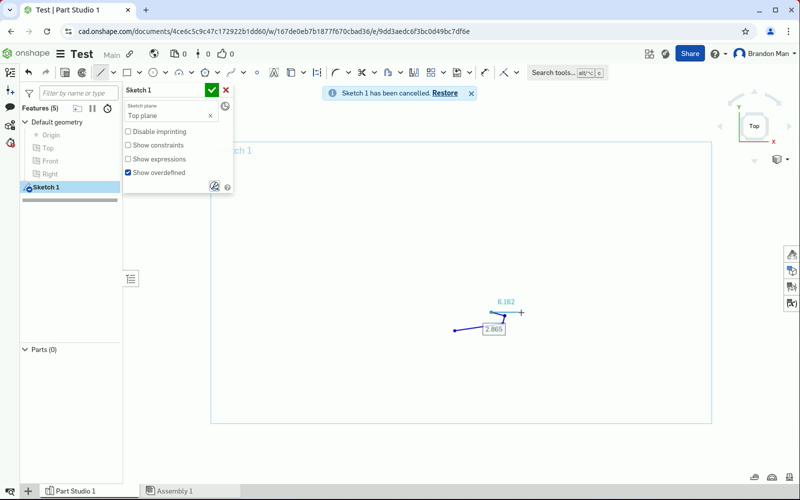
mouse_move(461, 282)
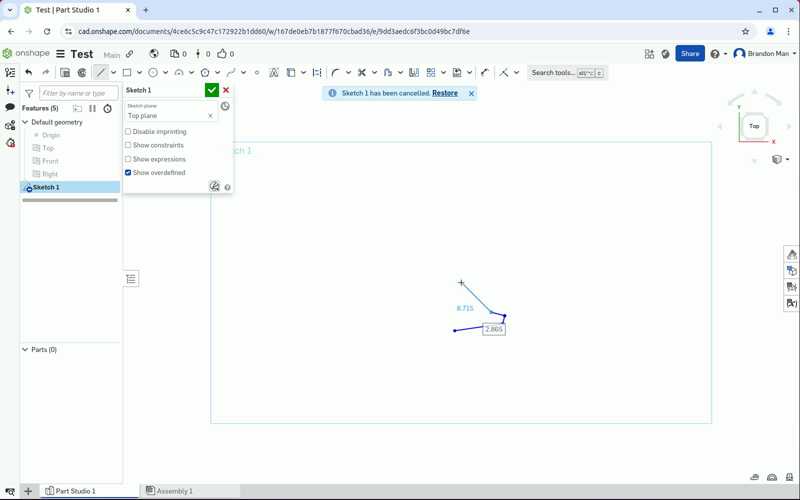
click(461, 282)
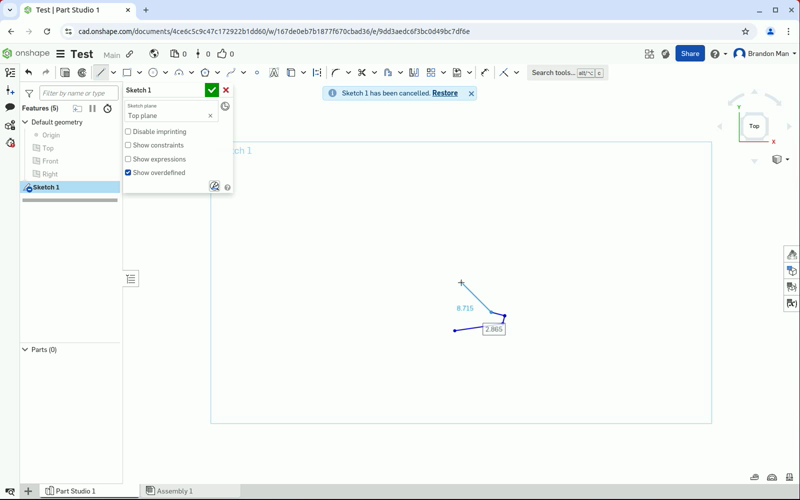
key_up(shift)
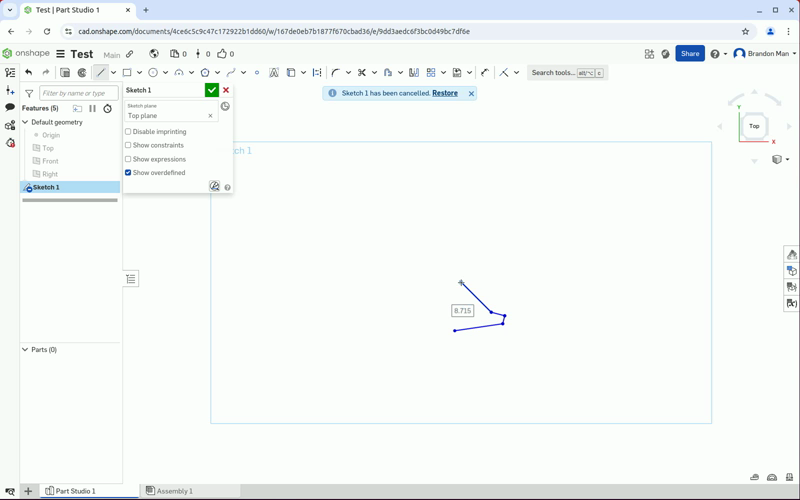
mouse_move(491, 282)
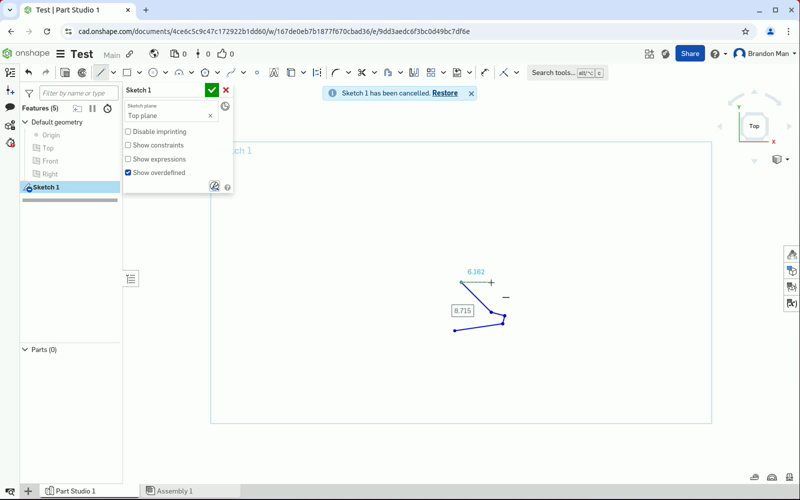
key_down(shift)
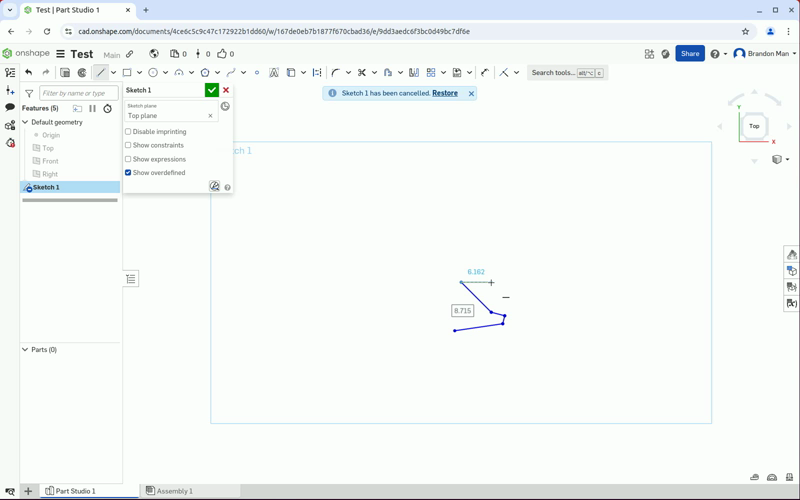
mouse_move(454, 330)
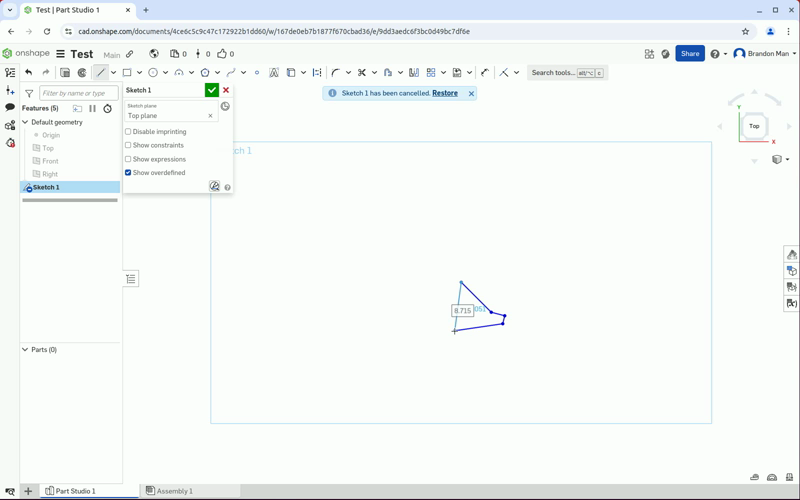
key_up(shift)
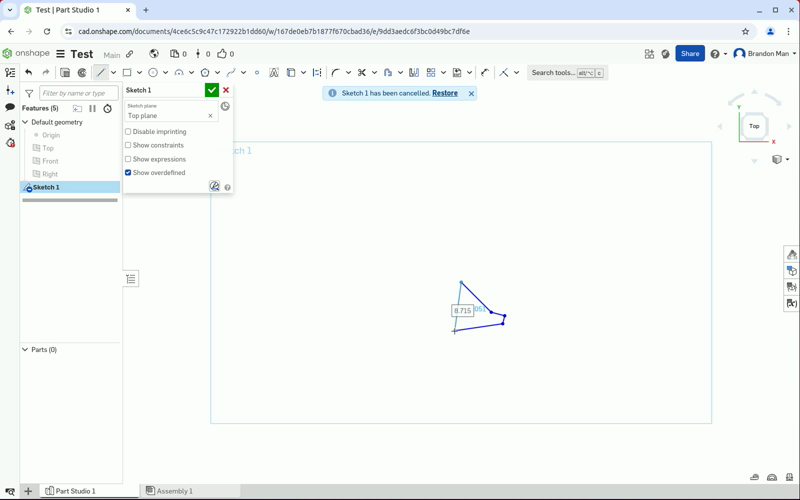
click(454, 330)
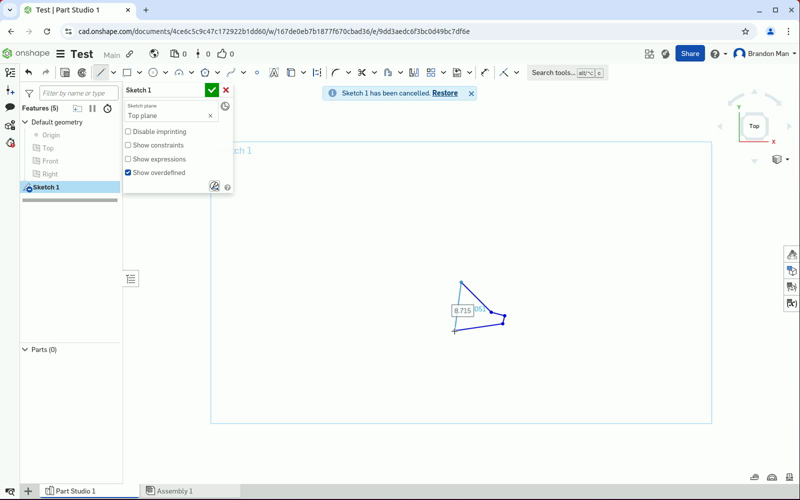
key(esc)
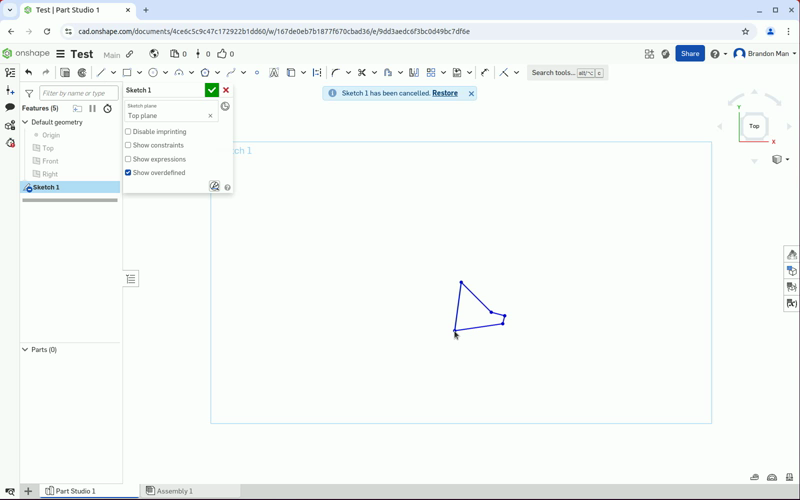
mouse_move(471, 303)
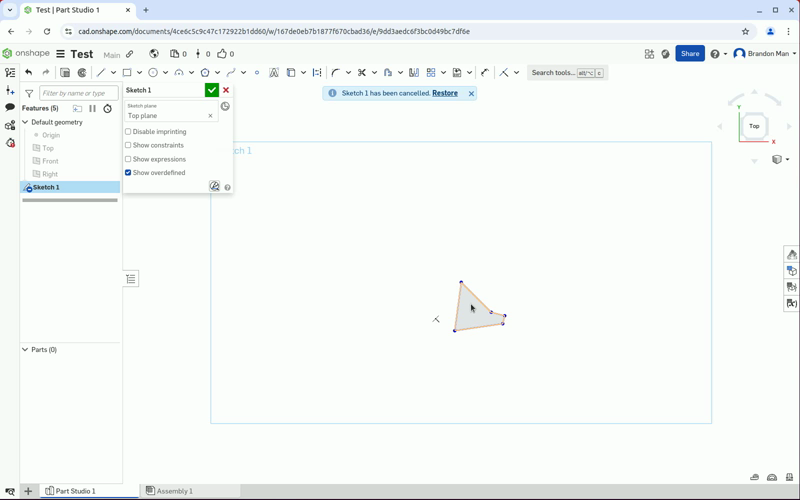
scroll(6)
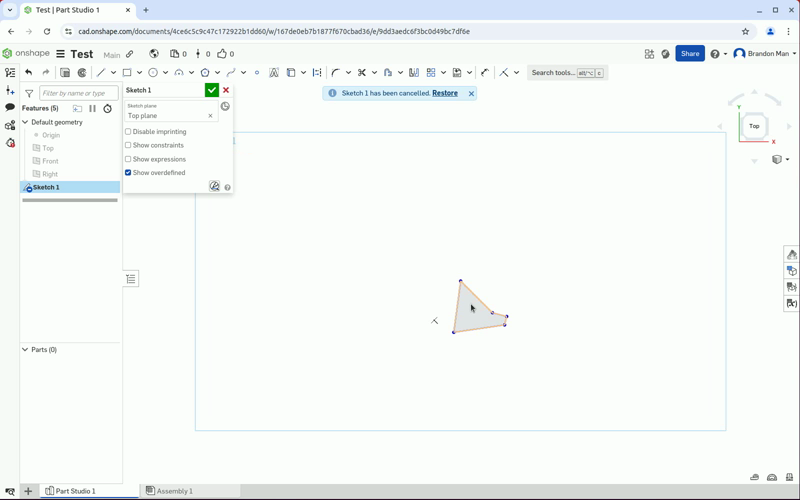
scroll(6)
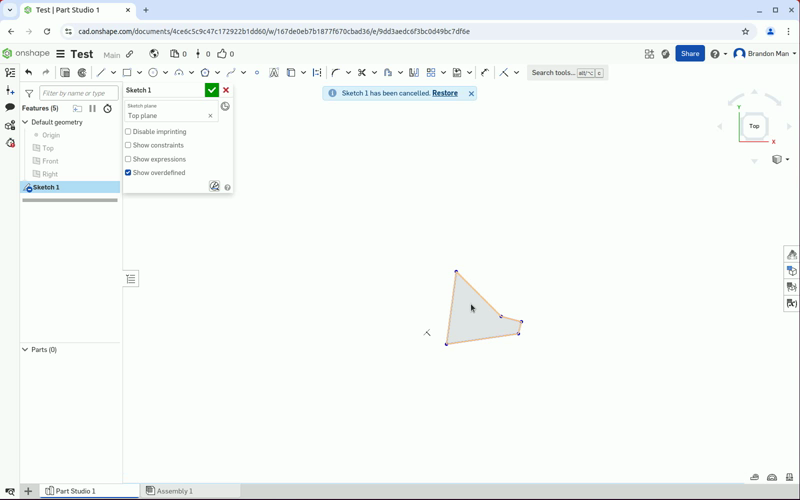
scroll(6)
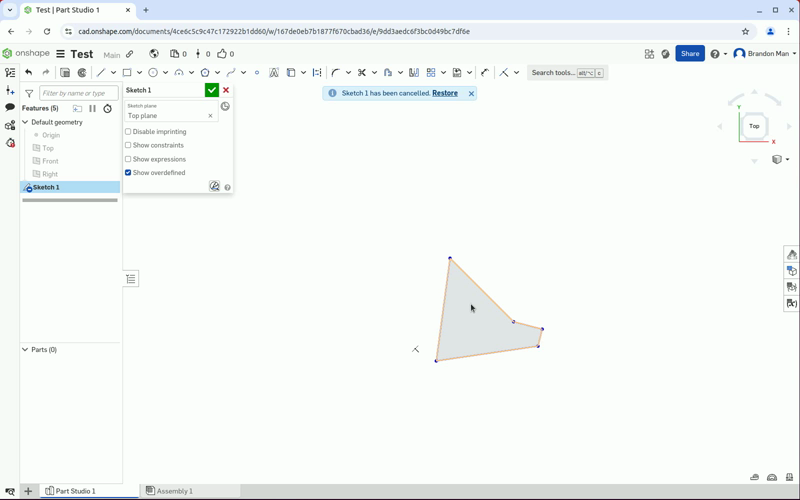
scroll(6)
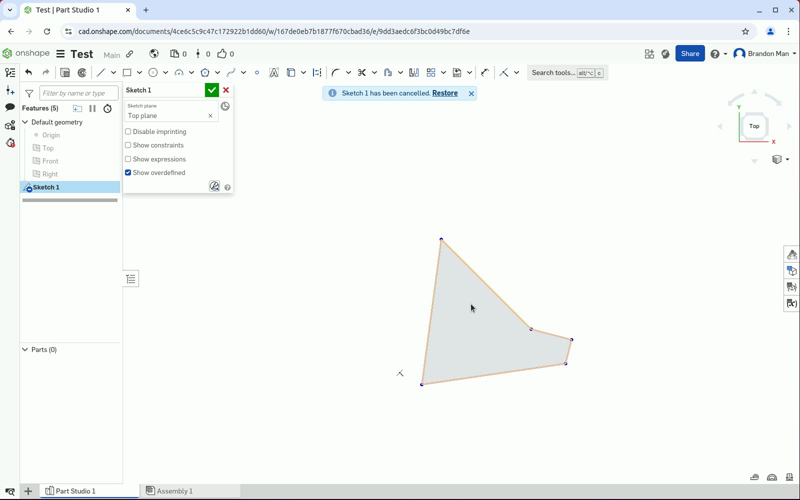
scroll(6)
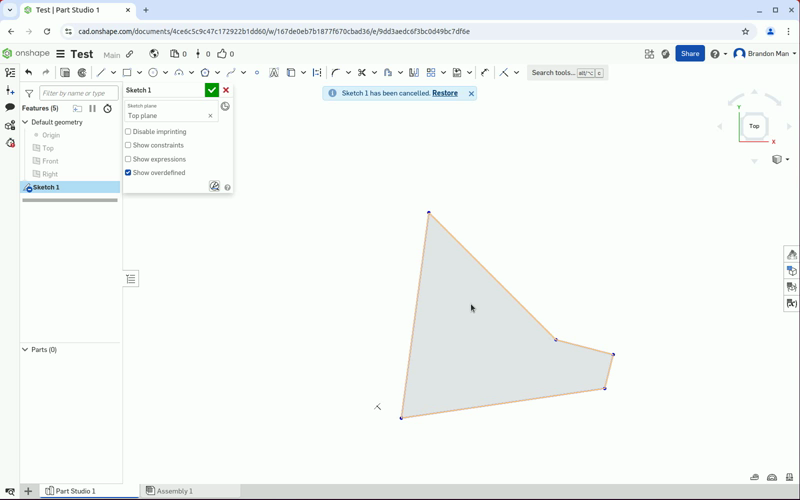
scroll(6)
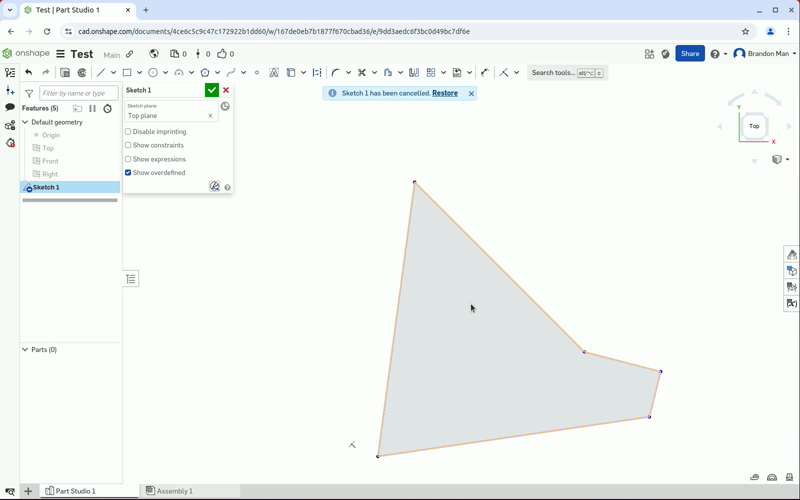
scroll(6)
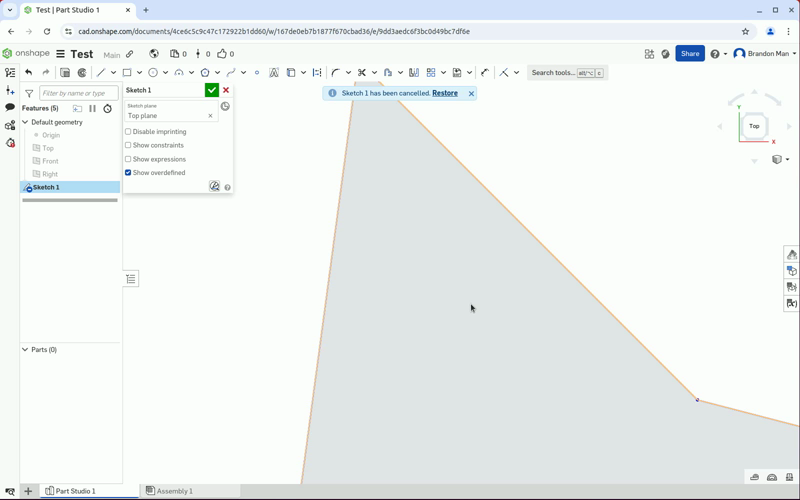
click(471, 303)
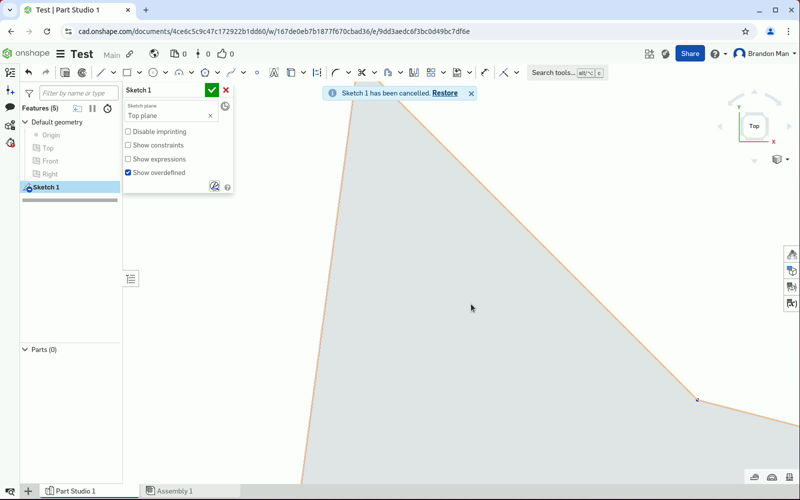
scroll(-6)
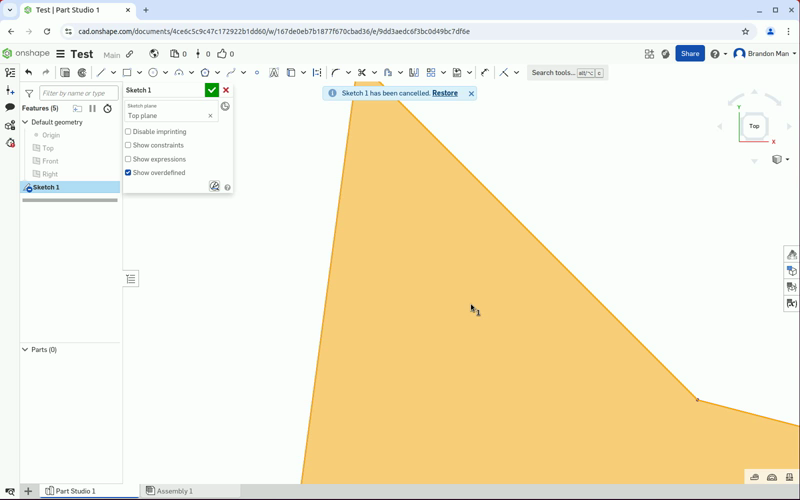
scroll(-6)
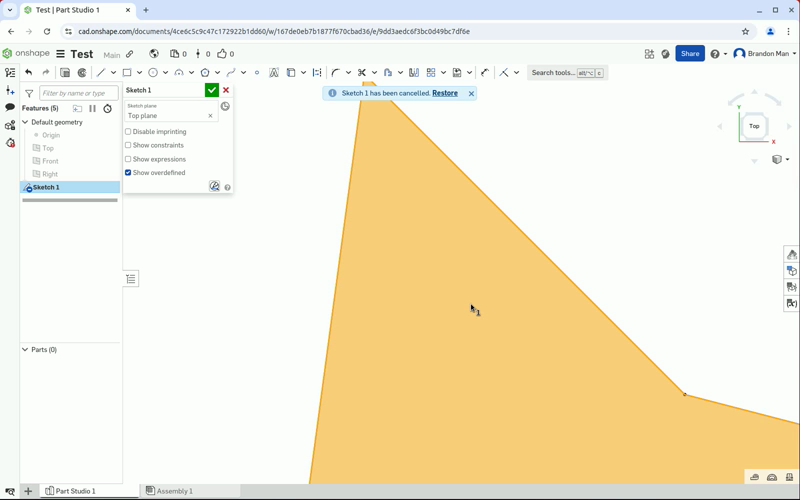
scroll(-6)
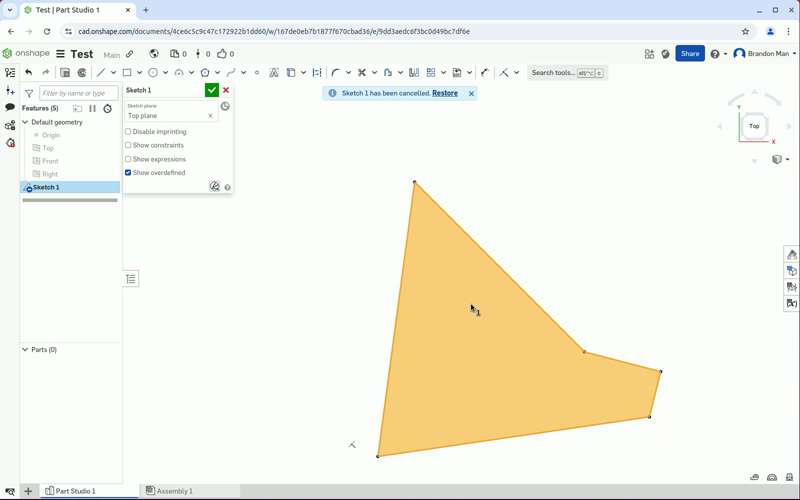
scroll(-6)
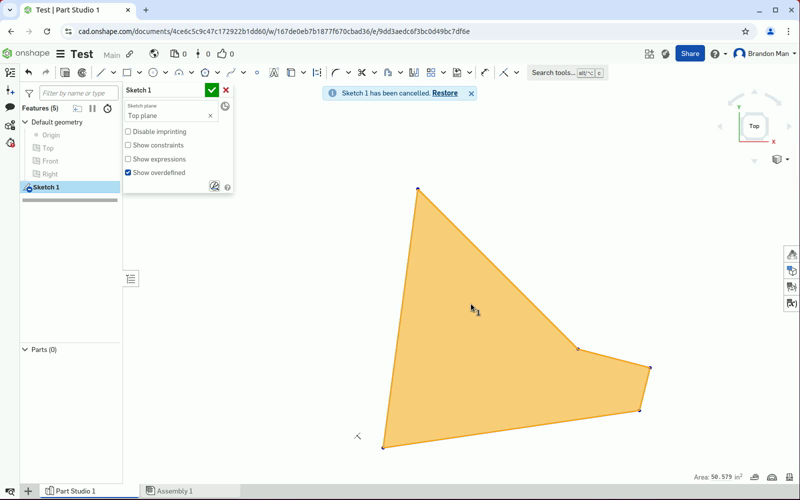
scroll(-6)
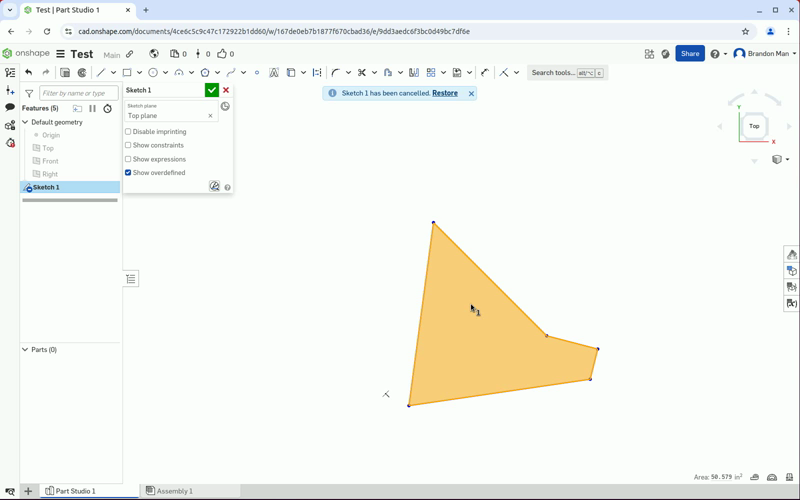
scroll(-6)
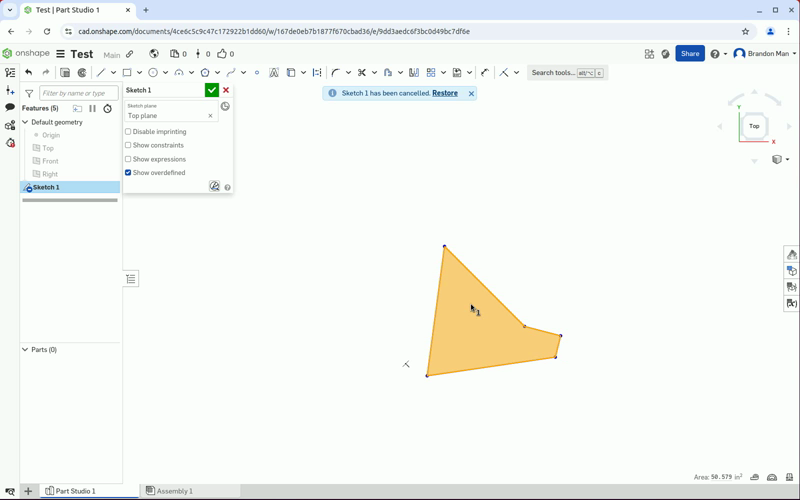
scroll(-6)
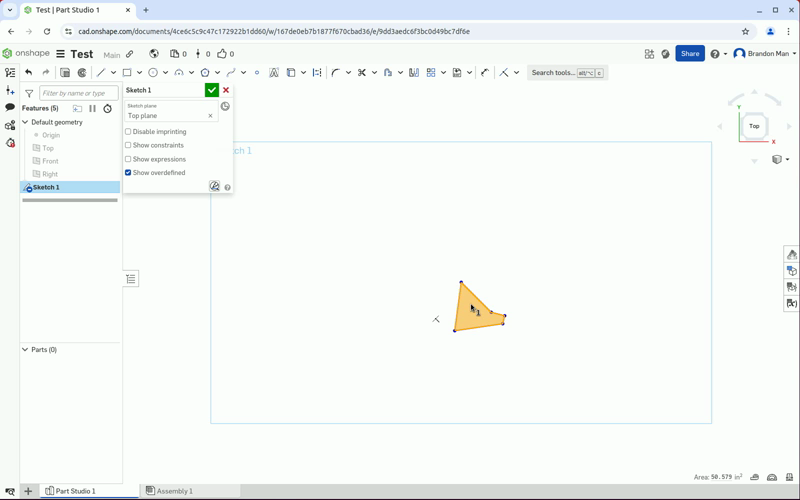
mouse_move(73, 352)
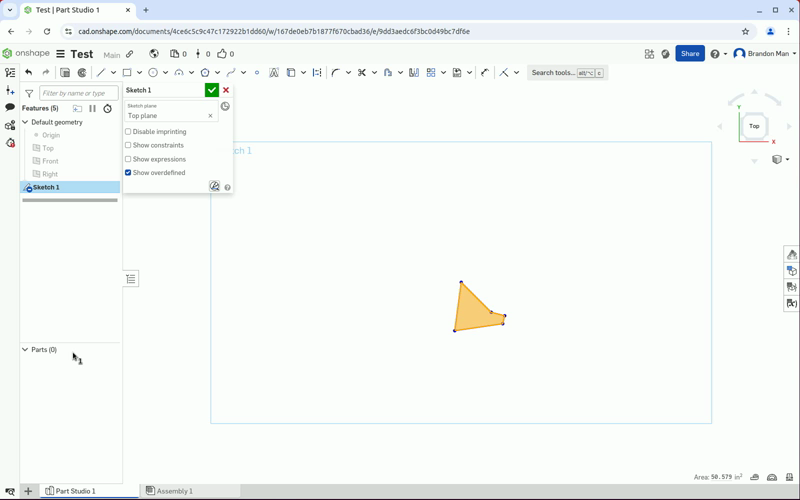
key(shift+y)
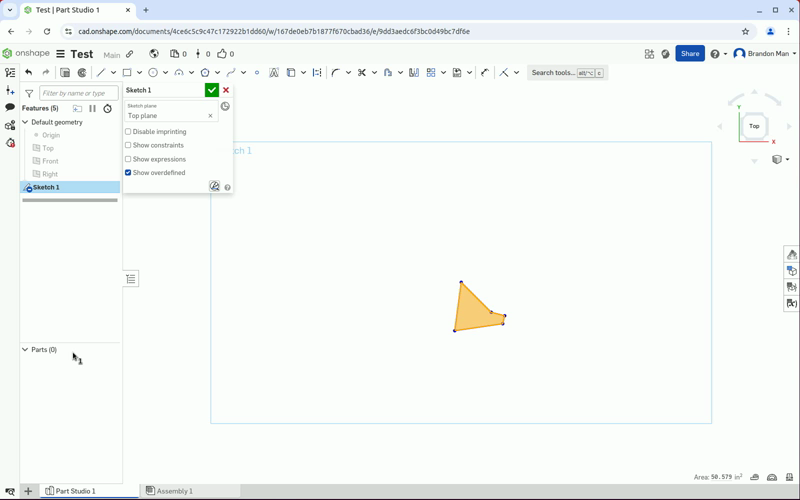
key(shift+e)
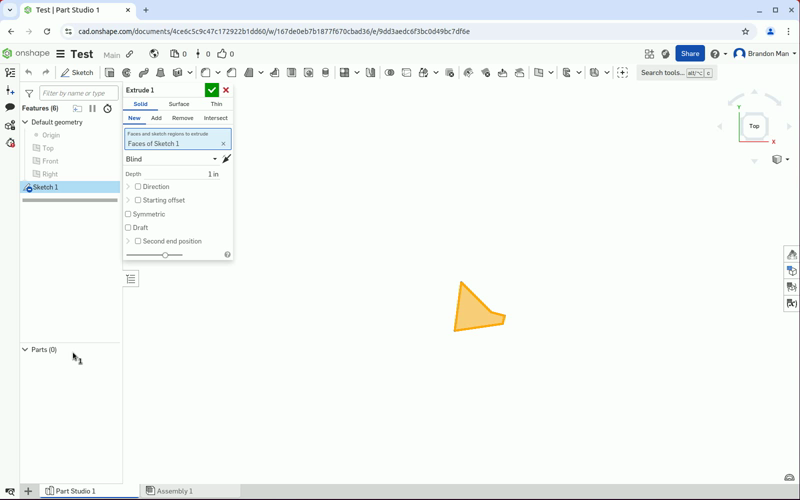
mouse_move(143, 106)
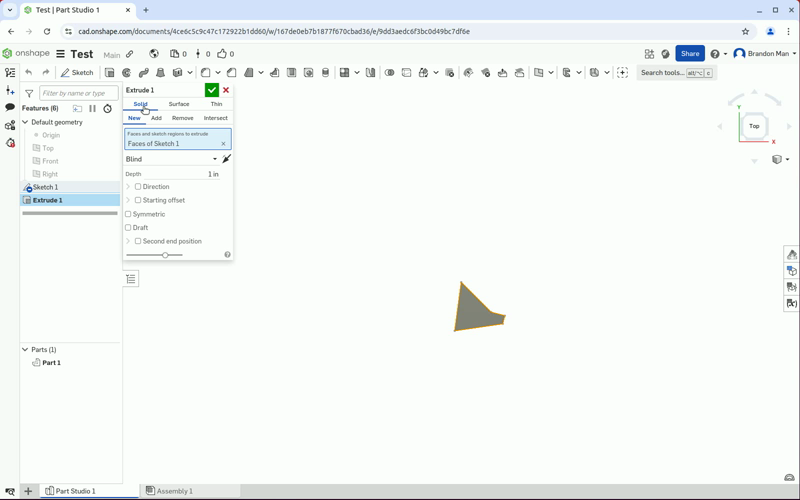
click(143, 106)
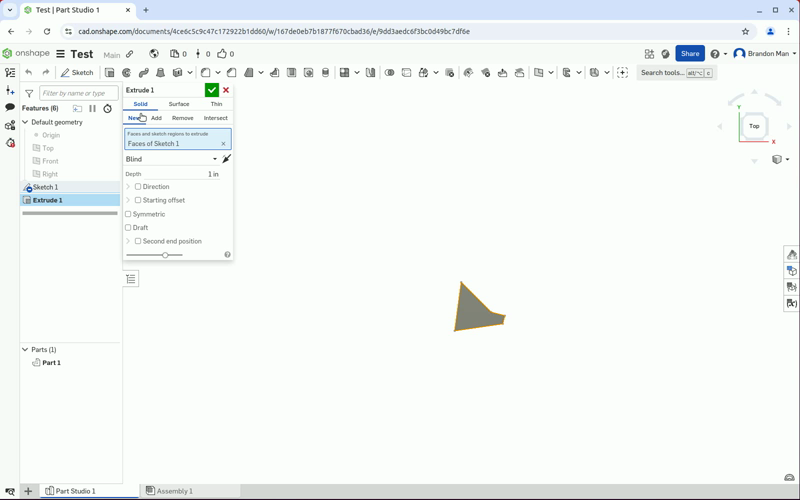
mouse_move(137, 120)
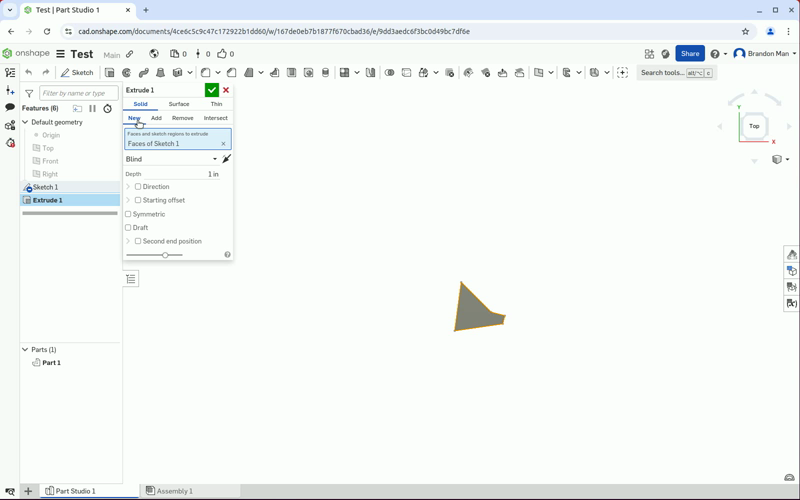
click(137, 120)
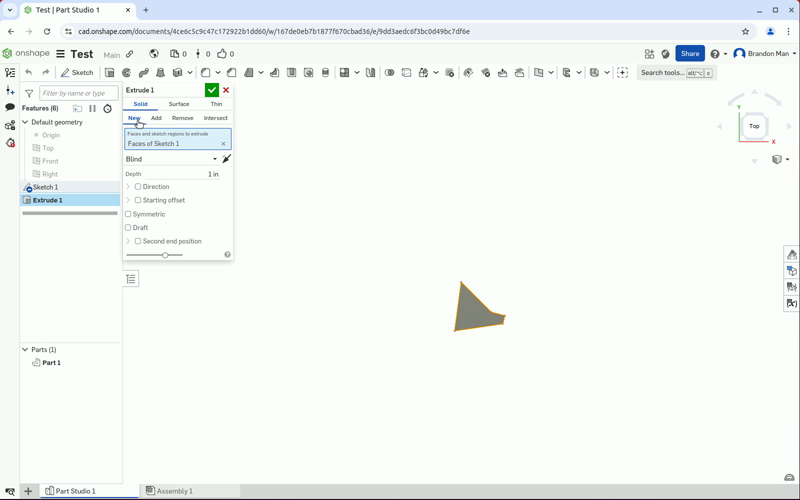
key(tab, 4)
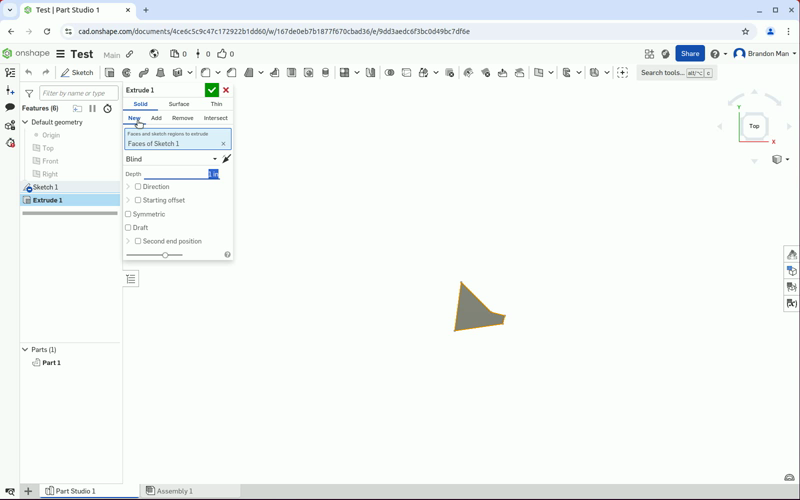
text(-0.241)
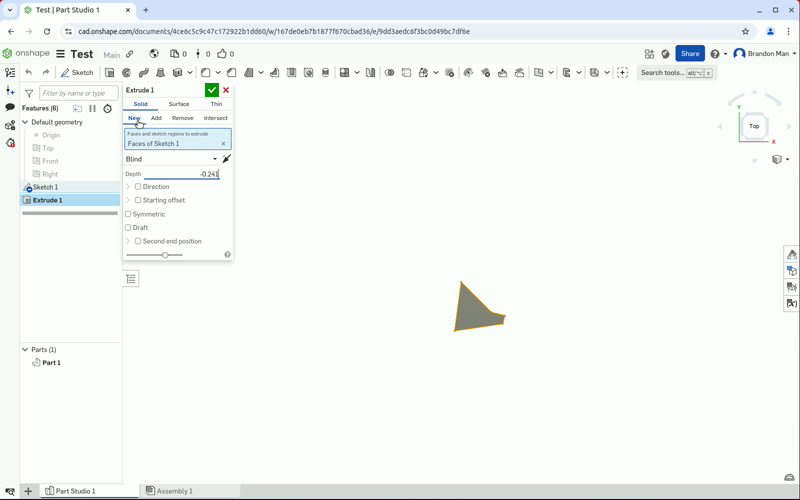
key(enter)
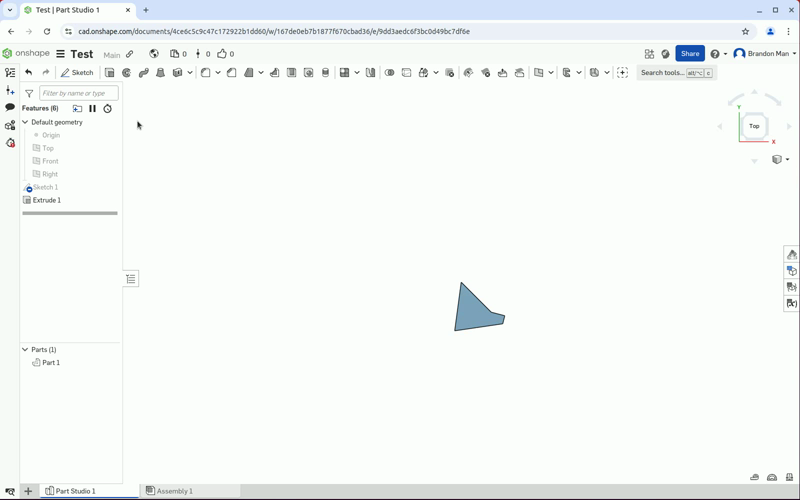
key(shift+h)
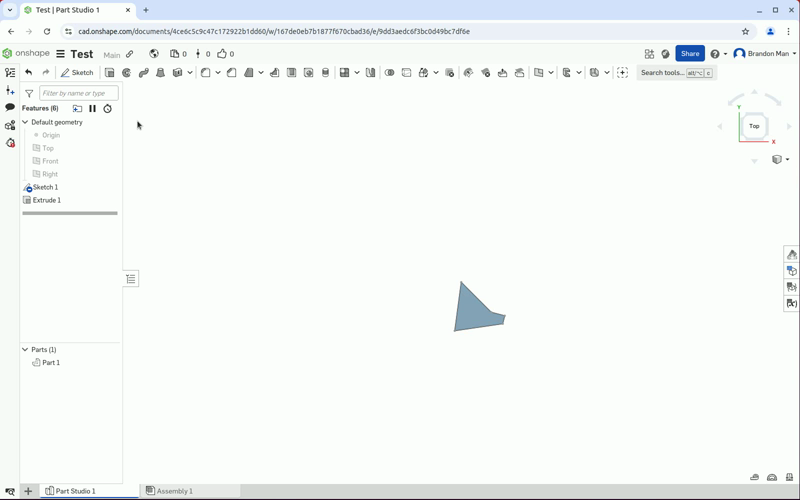
key(shift+h)
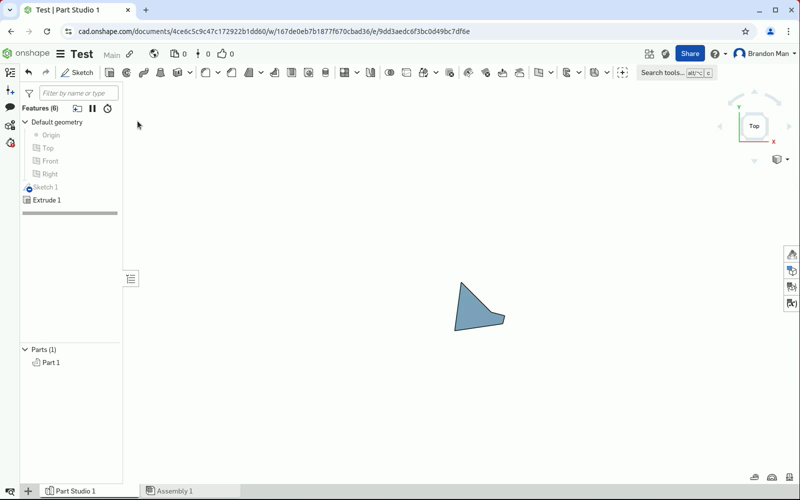
mouse_move(73, 189)
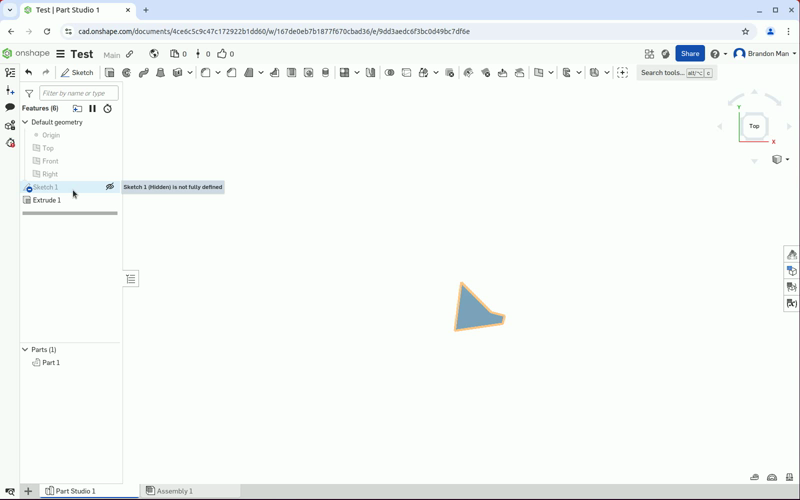
click(73, 189)
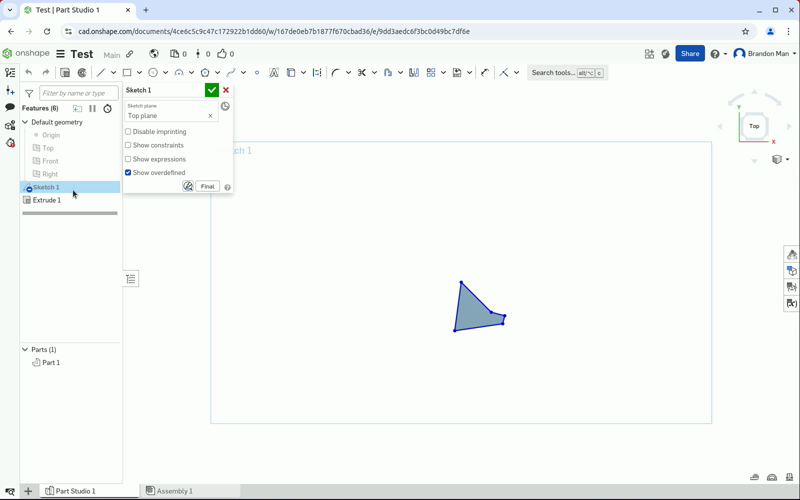
mouse_move(229, 92)
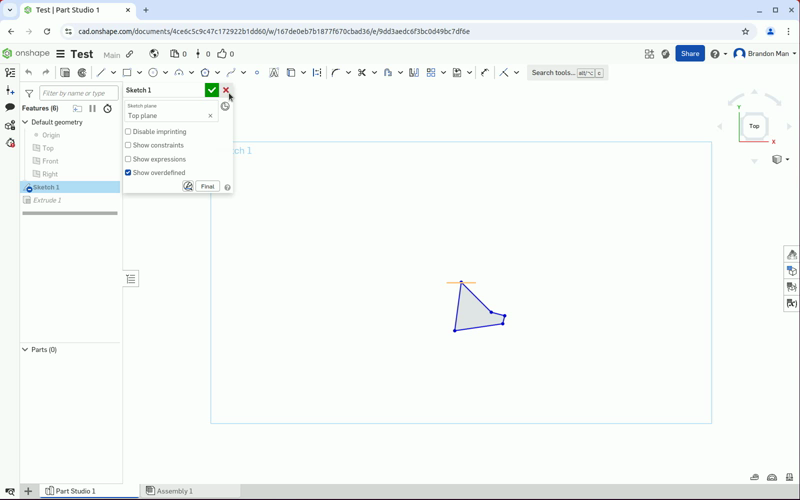
click(229, 92)
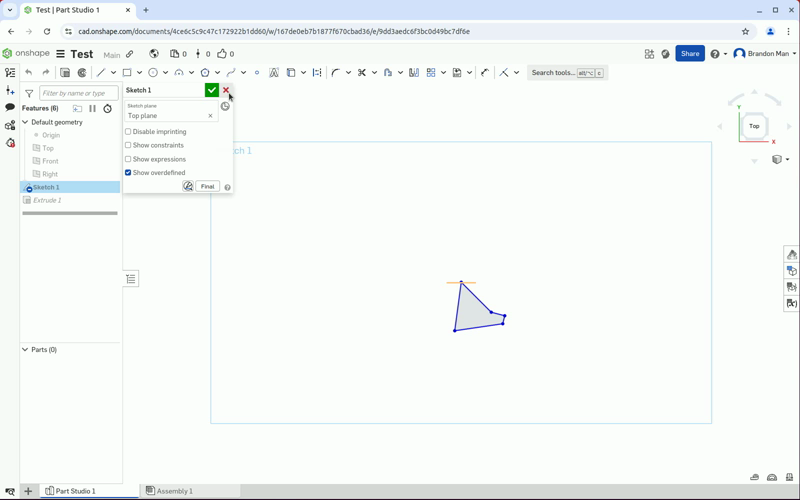
key(shift+s)
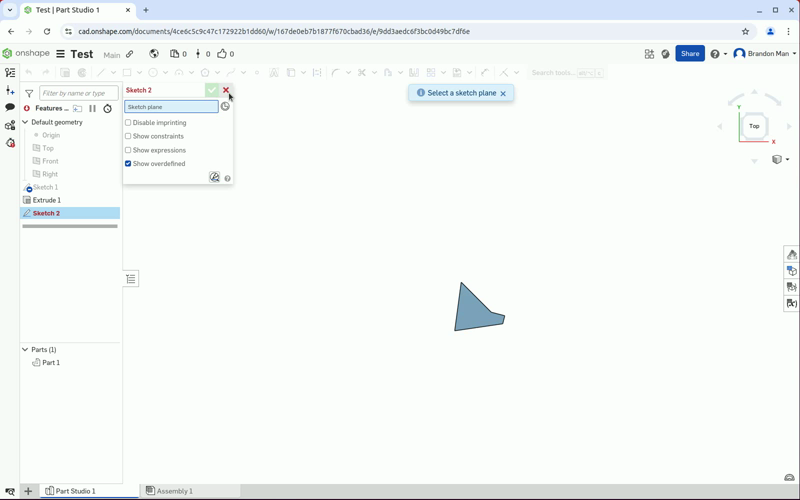
mouse_move(73, 150)
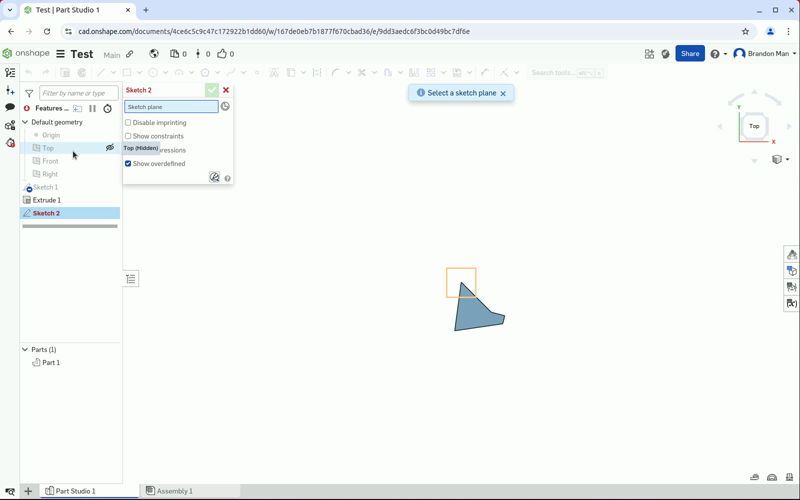
click(73, 150)
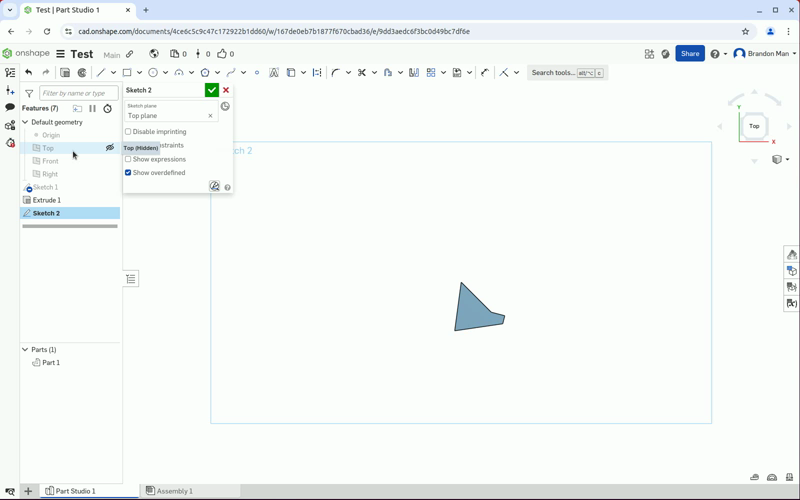
mouse_move(73, 352)
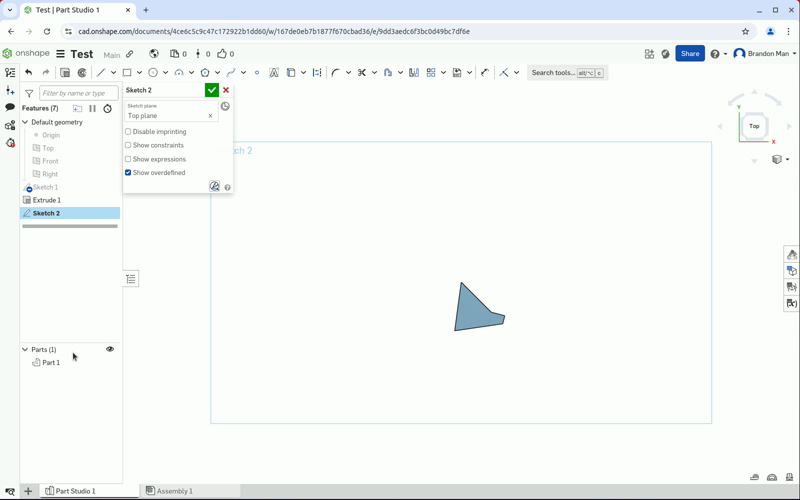
key(y)
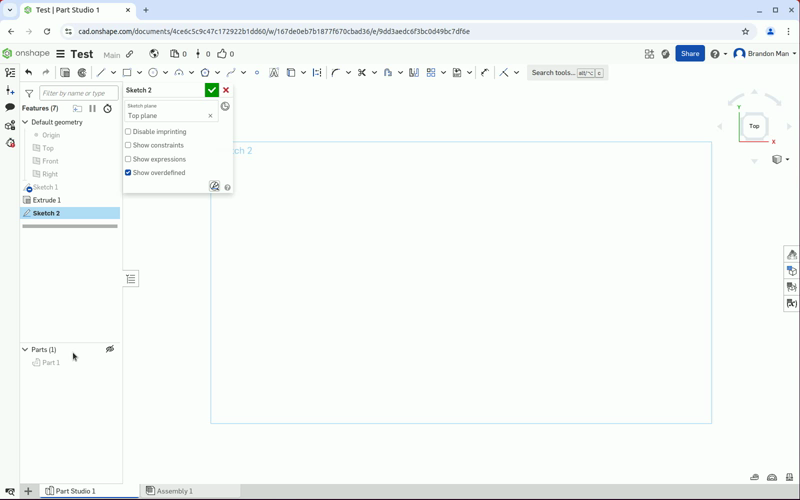
key(l)
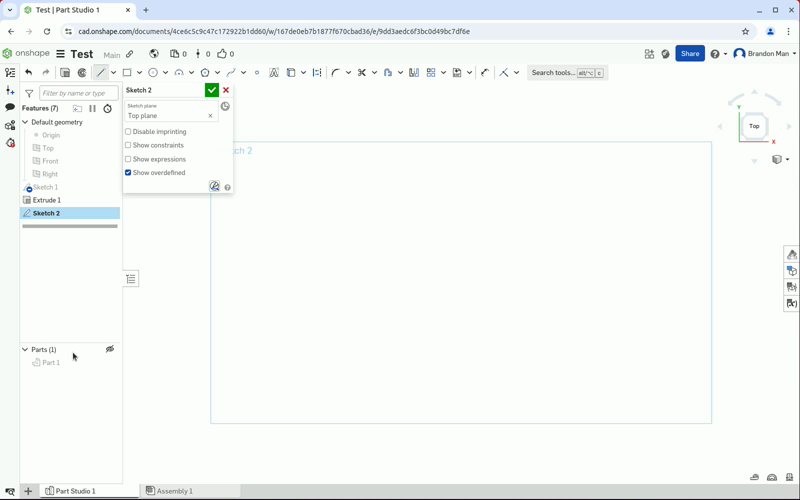
key_down(shift)
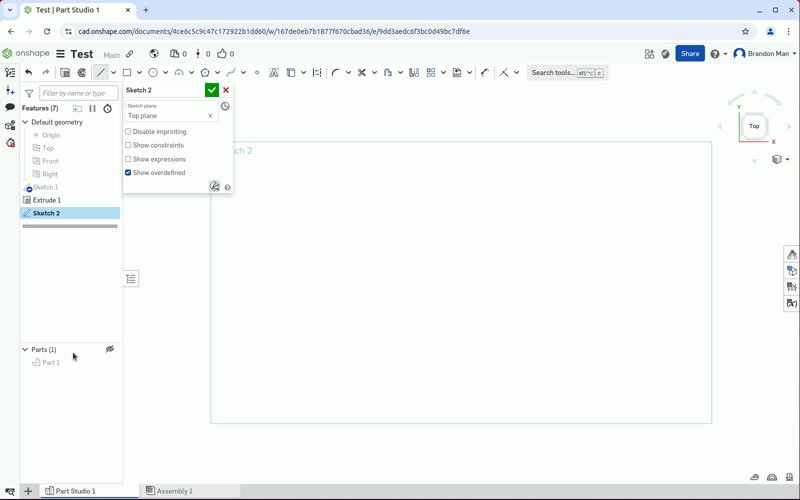
mouse_move(453, 334)
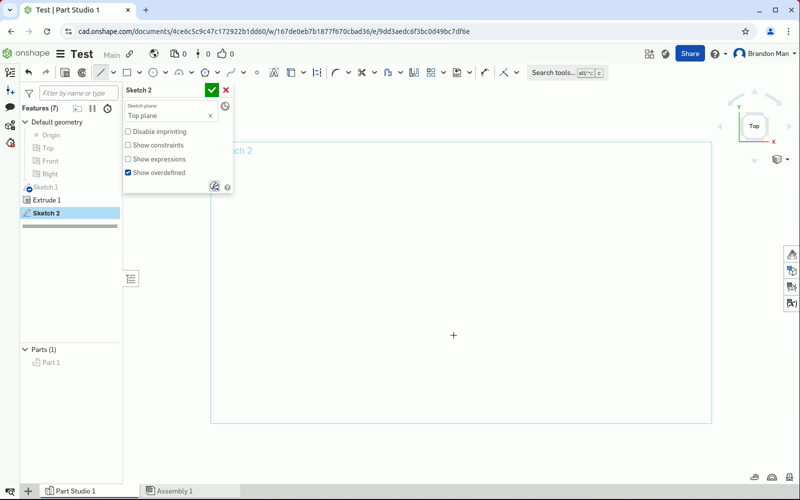
click(453, 334)
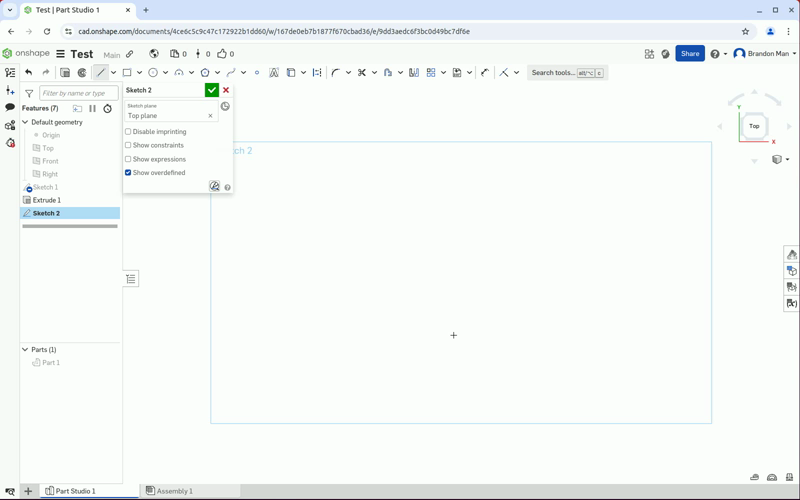
key_up(shift)
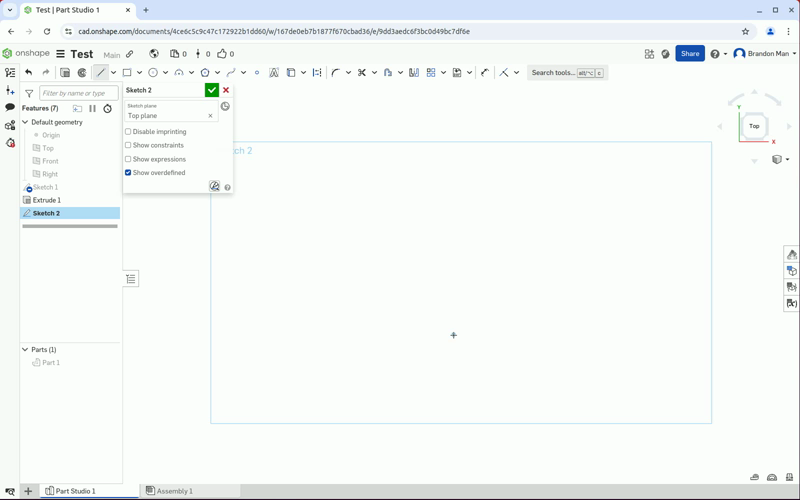
key_down(shift)
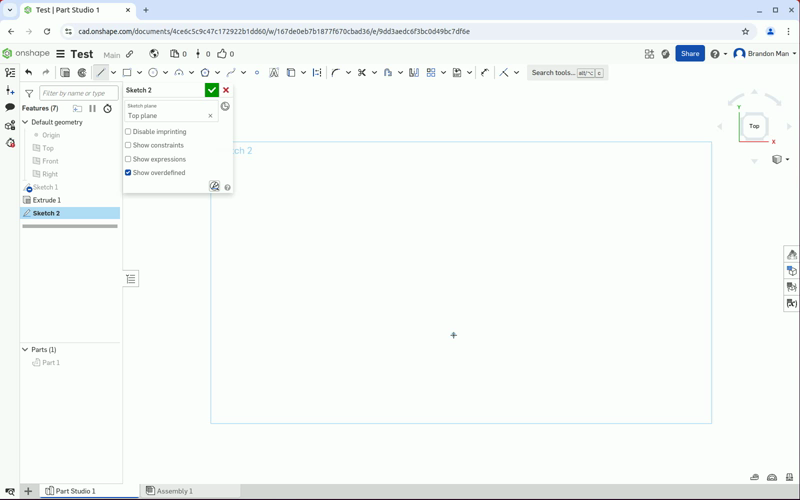
mouse_move(483, 334)
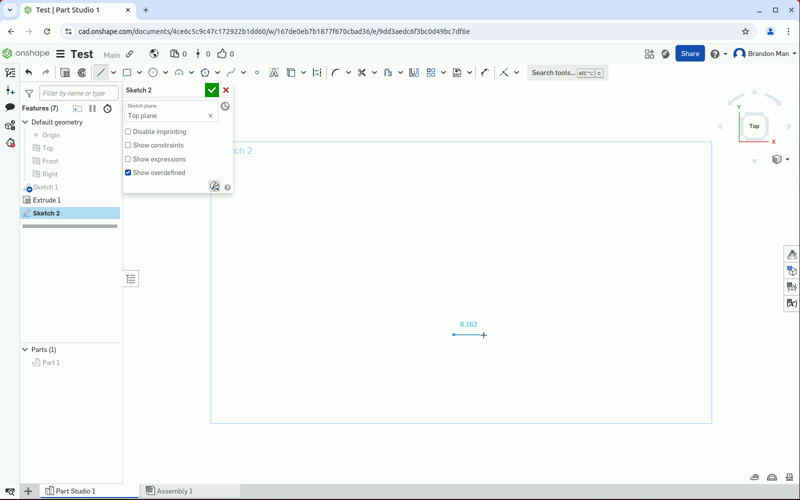
mouse_move(501, 327)
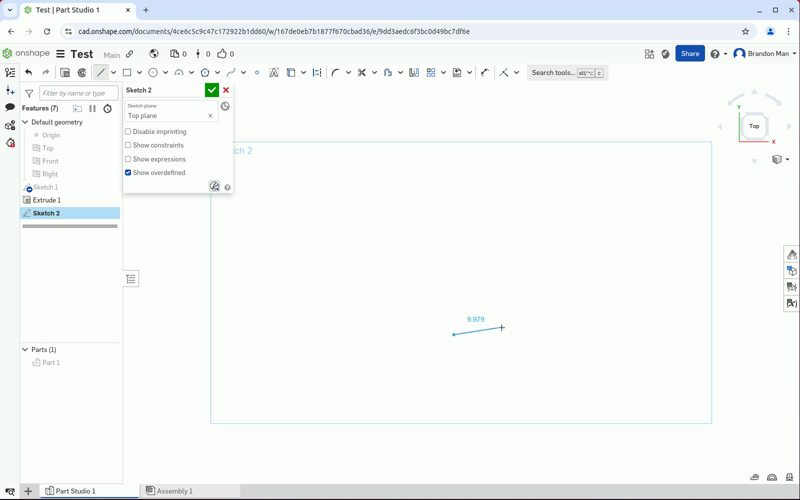
click(501, 327)
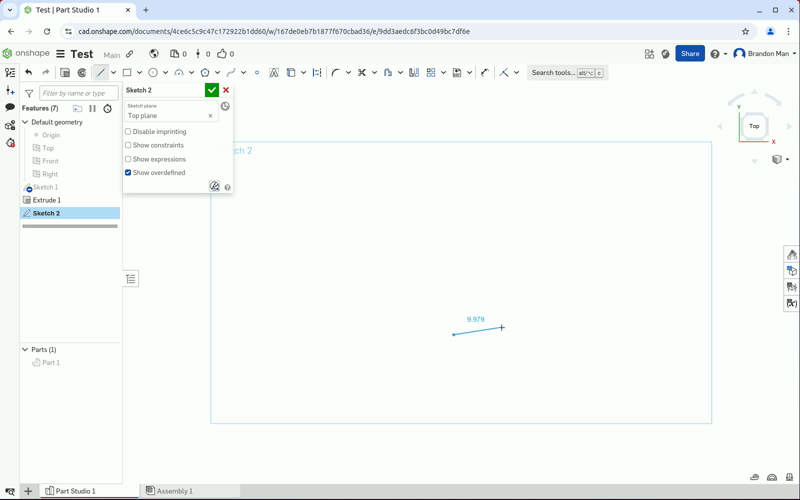
key_up(shift)
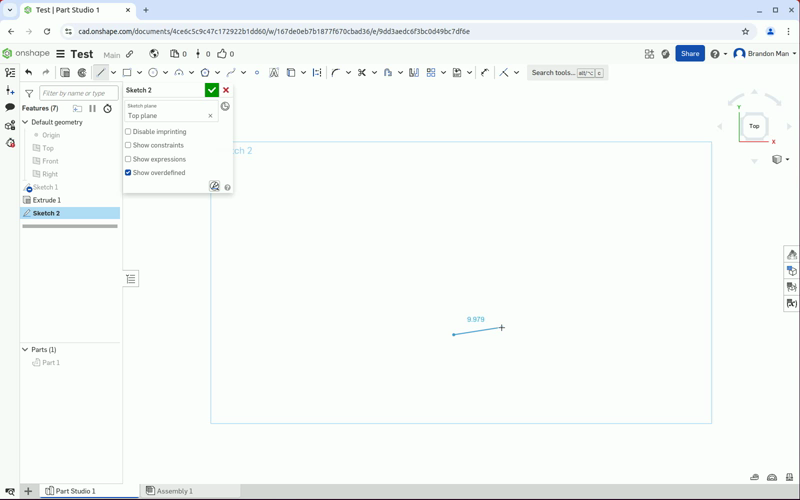
key_down(shift)
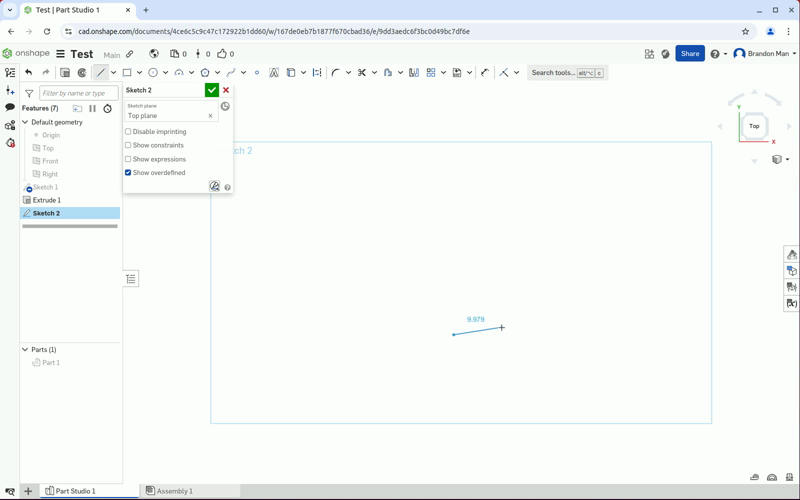
mouse_move(531, 327)
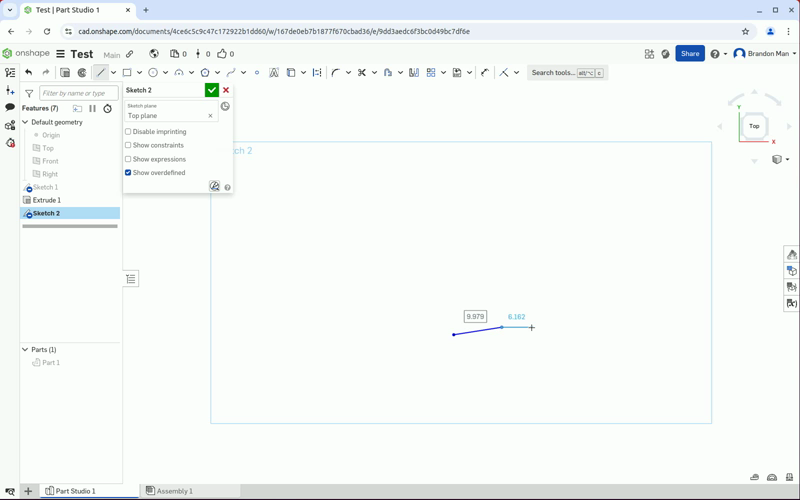
mouse_move(502, 324)
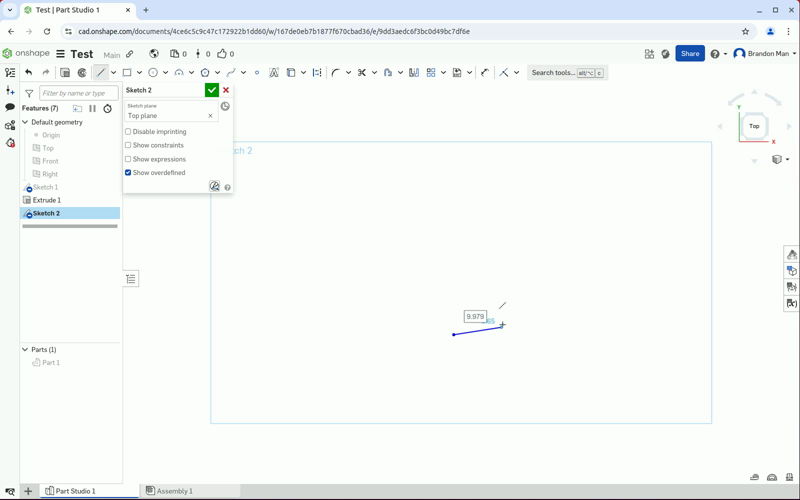
scroll(6)
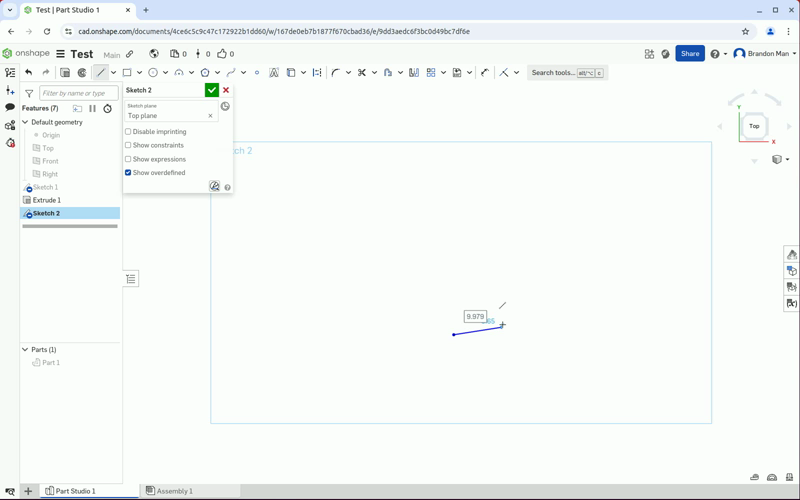
scroll(6)
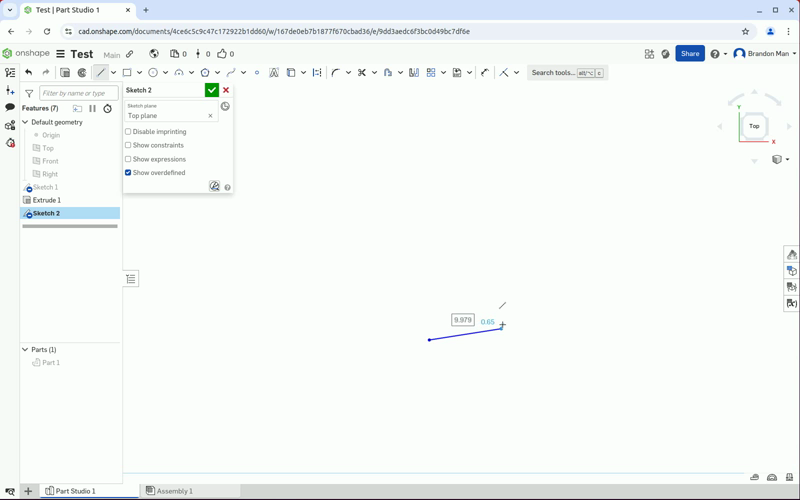
scroll(6)
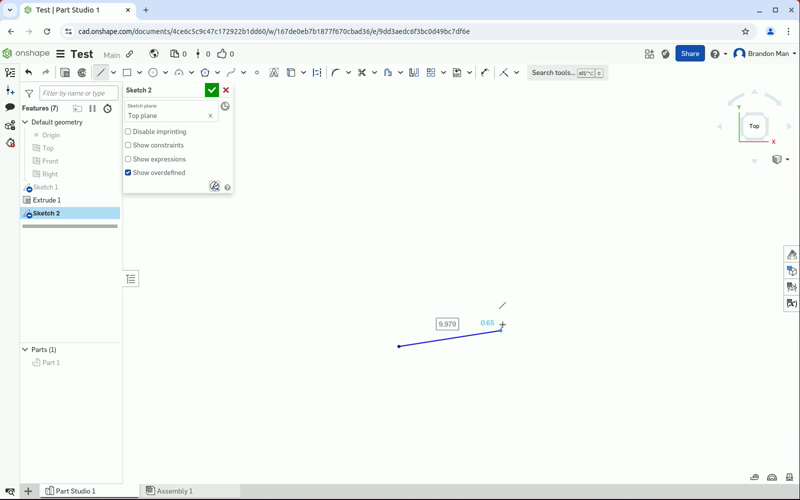
scroll(6)
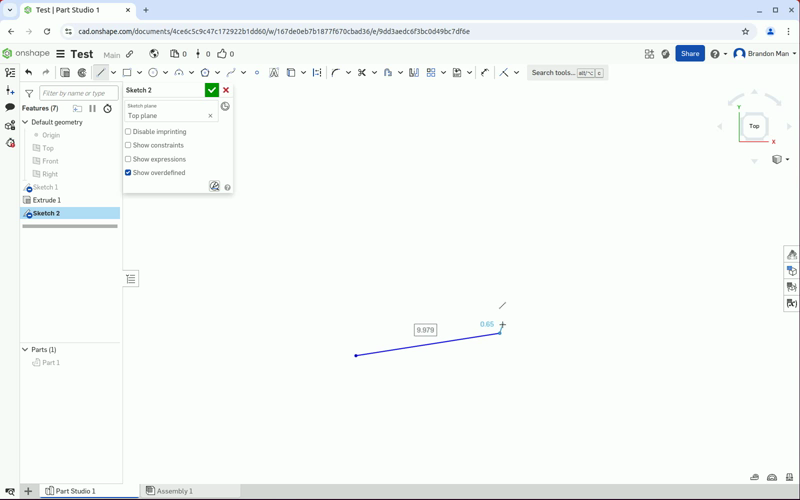
scroll(6)
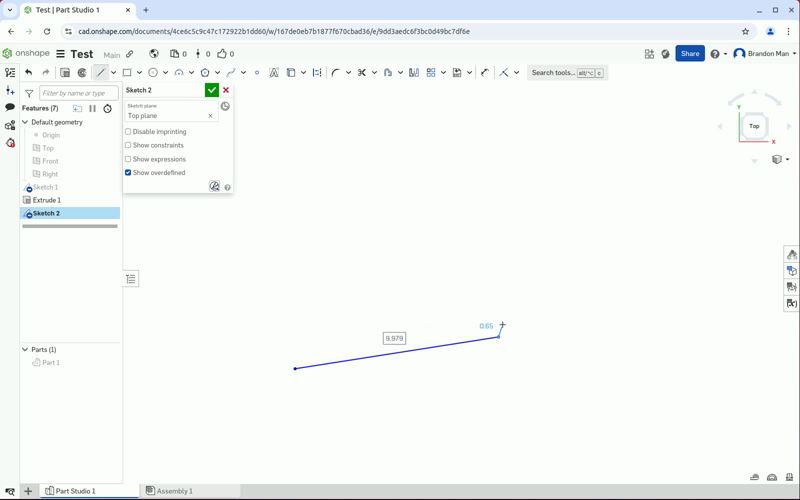
scroll(6)
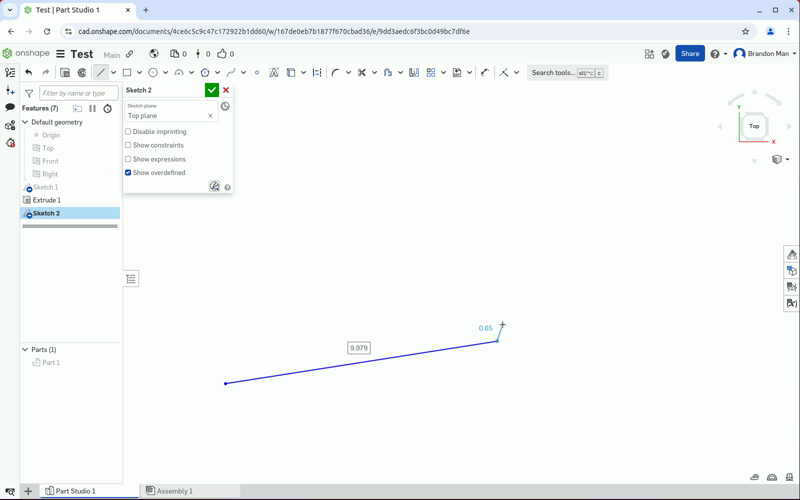
scroll(6)
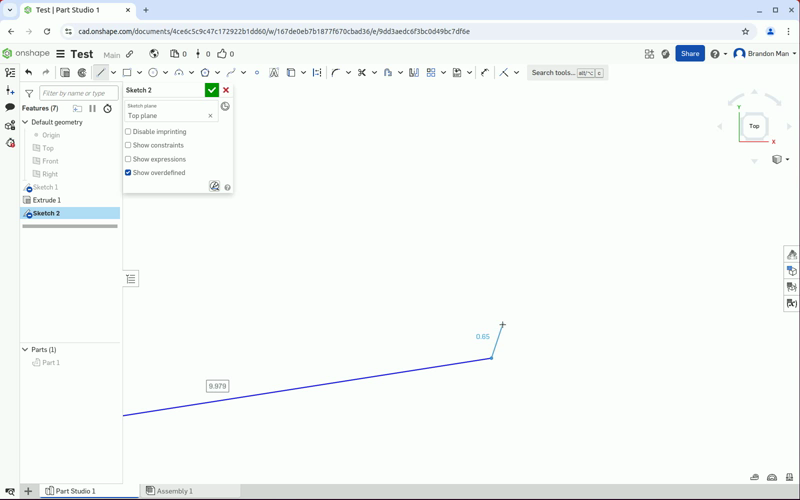
click(502, 324)
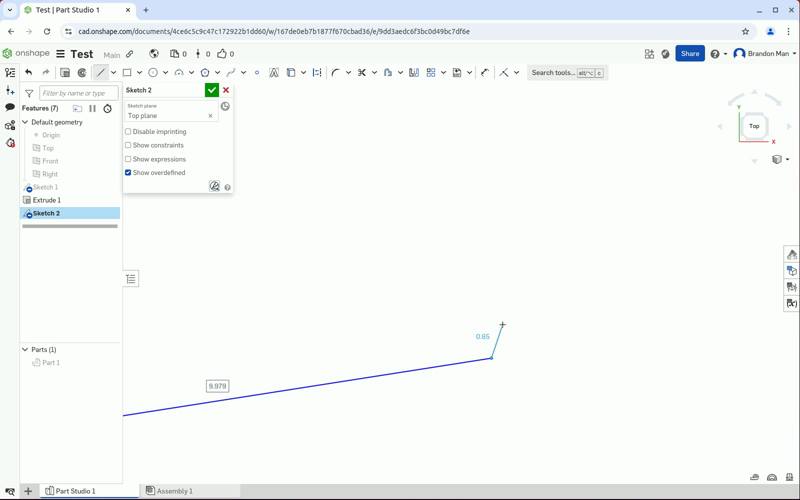
scroll(-6)
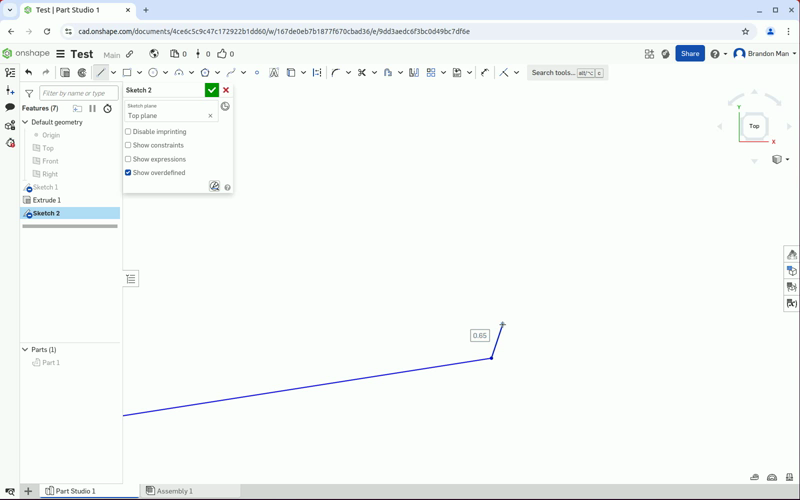
scroll(-6)
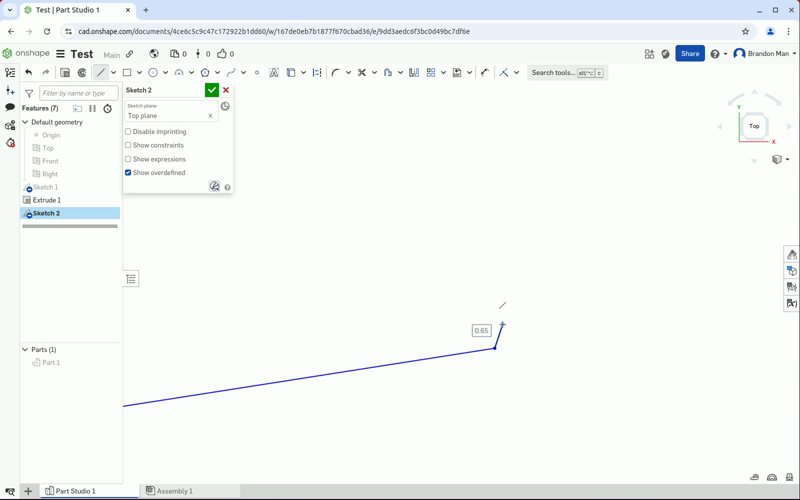
scroll(-6)
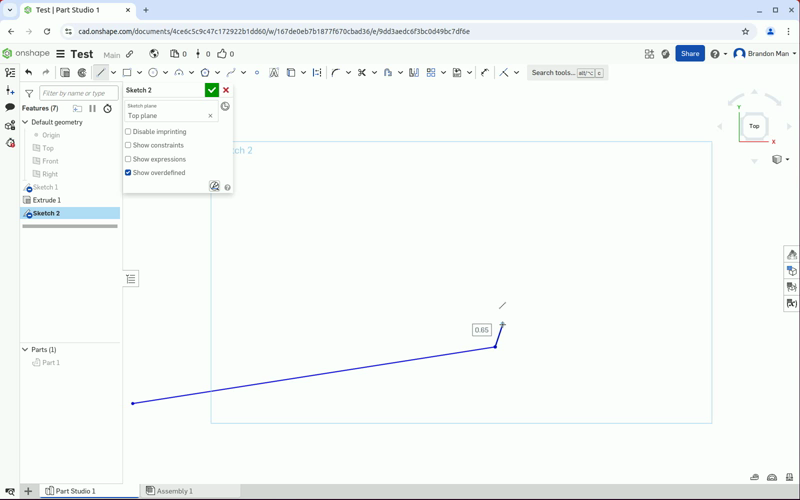
scroll(-6)
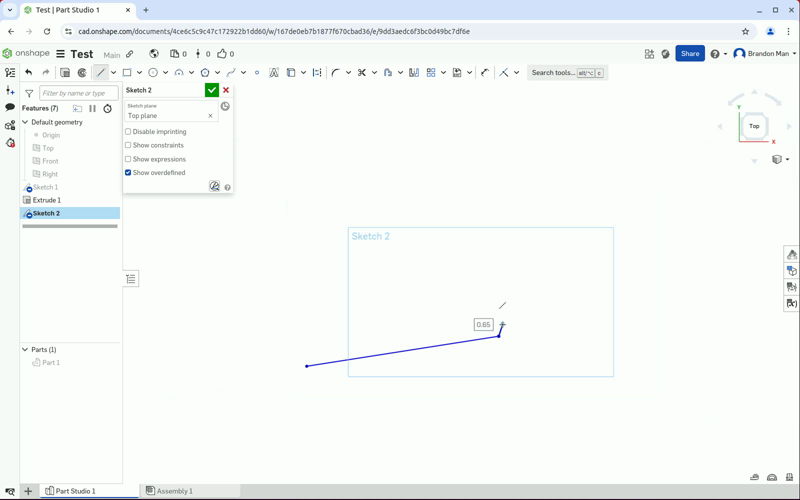
scroll(-6)
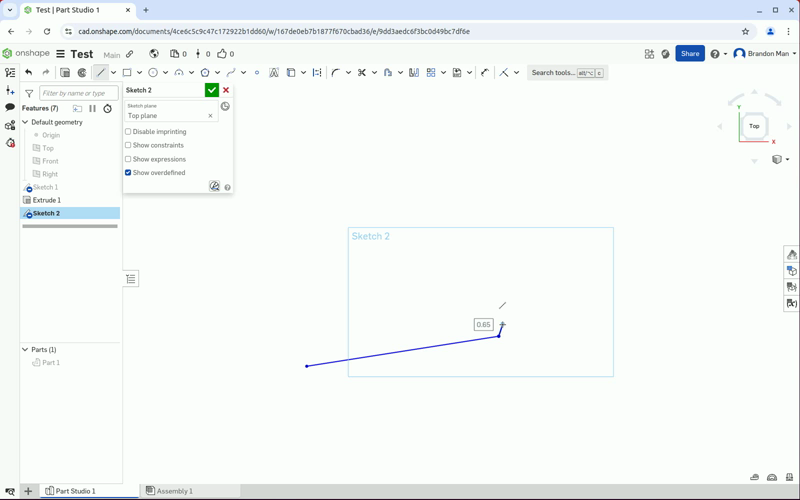
scroll(-6)
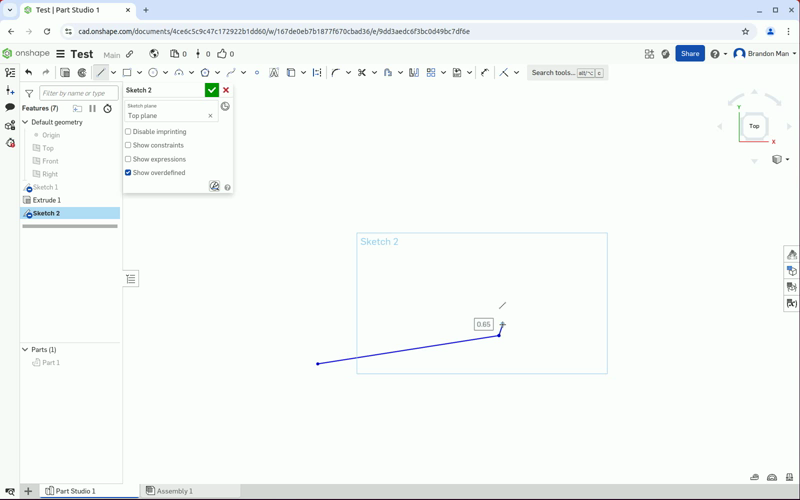
scroll(-6)
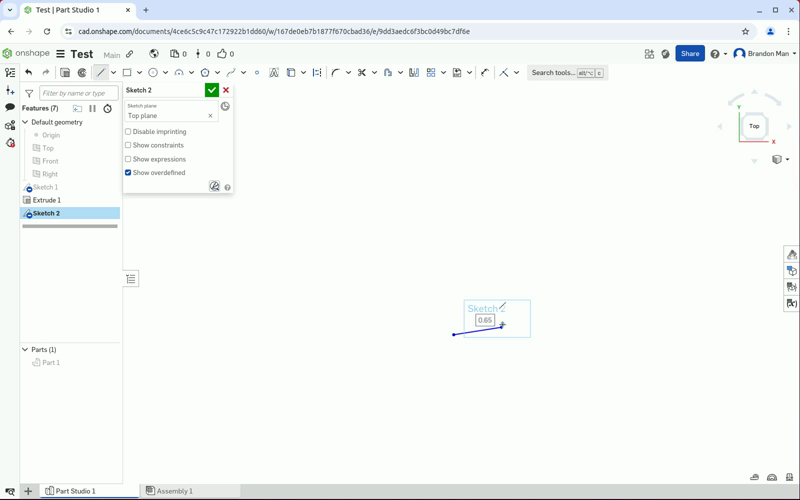
key_up(shift)
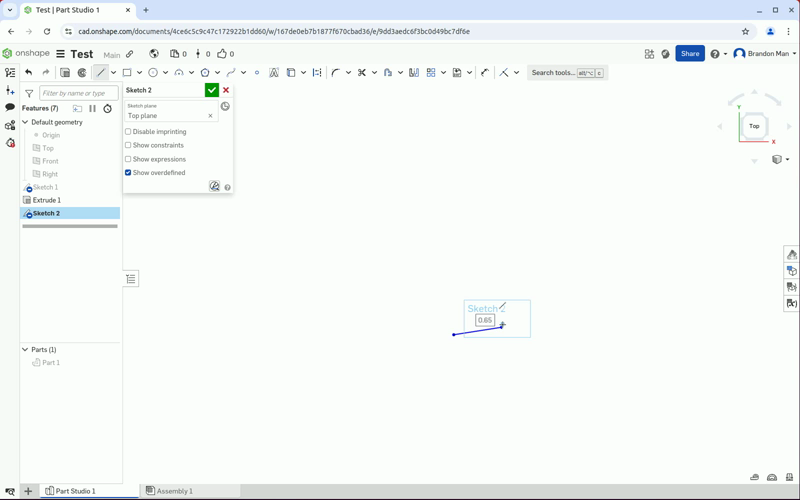
key_down(shift)
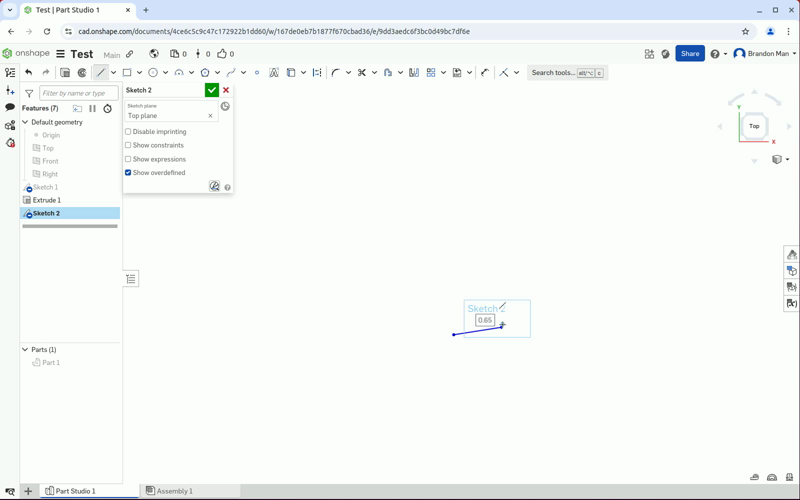
mouse_move(532, 324)
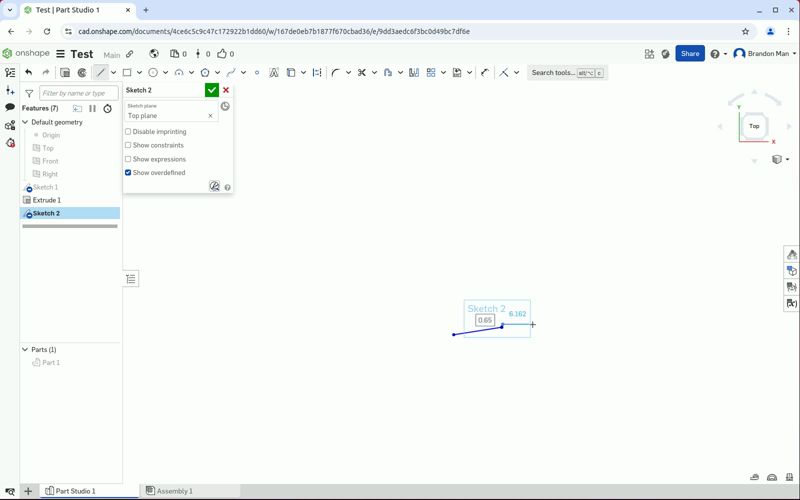
mouse_move(454, 331)
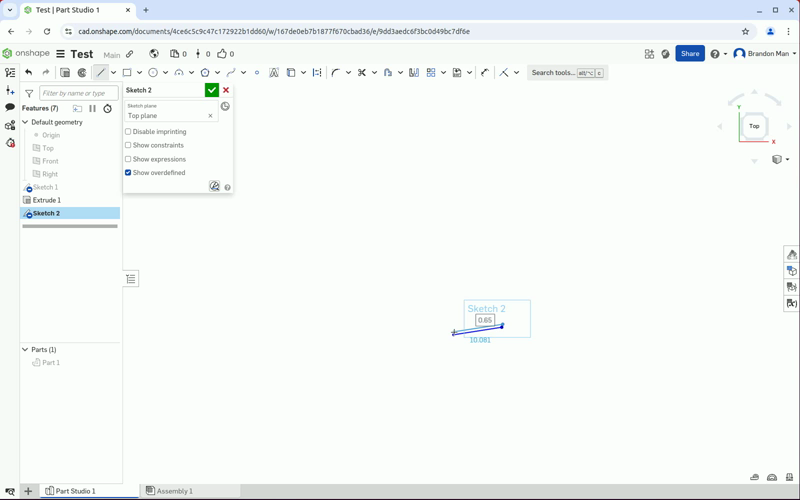
scroll(6)
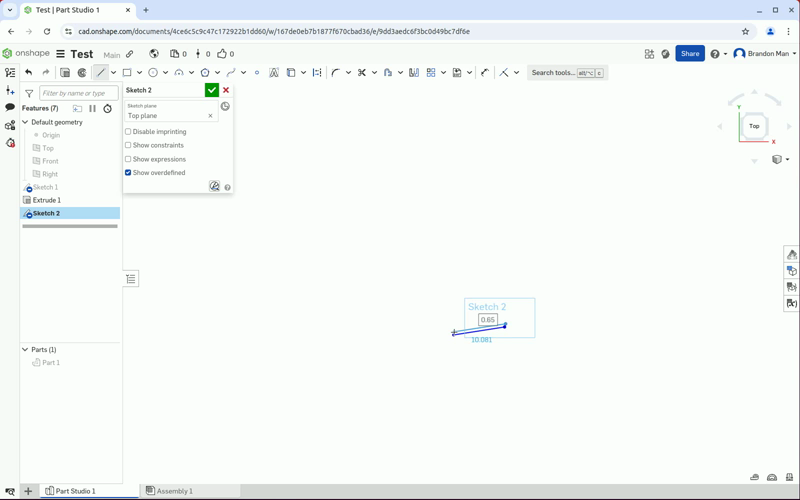
scroll(6)
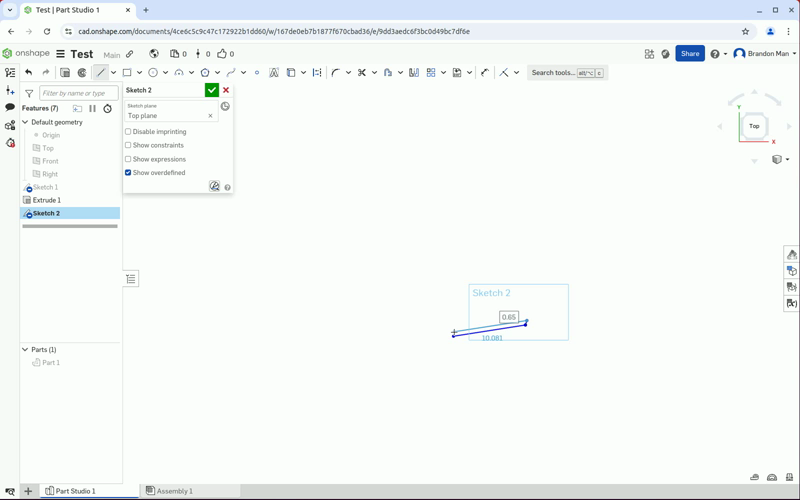
scroll(6)
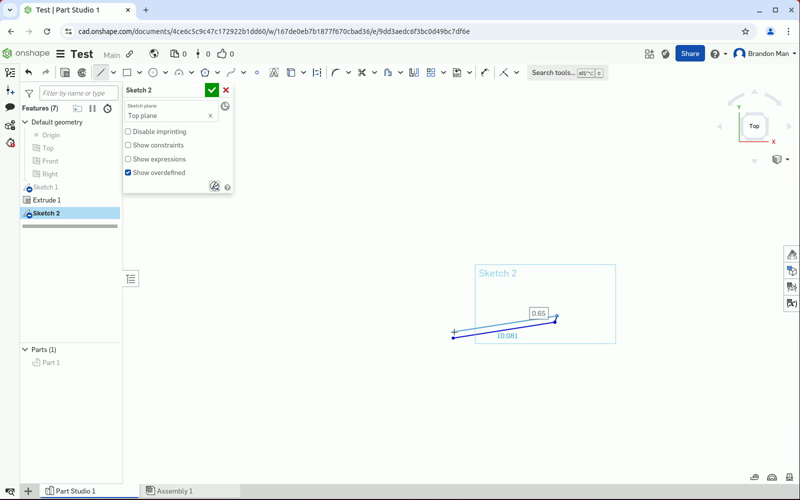
scroll(6)
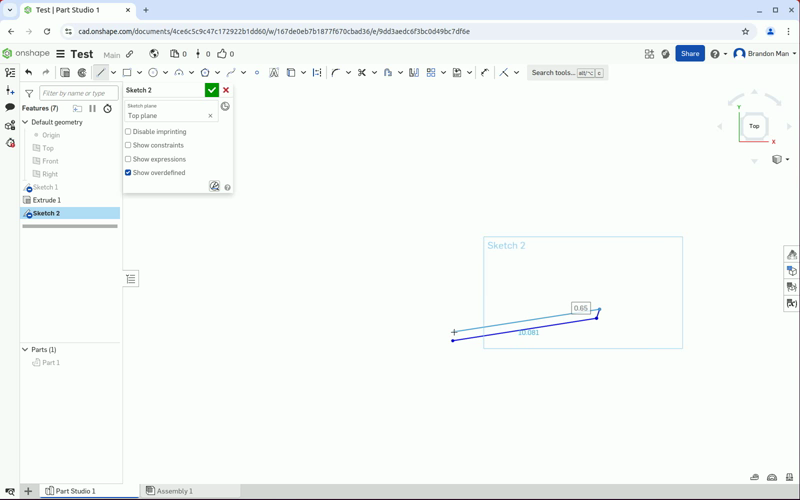
scroll(6)
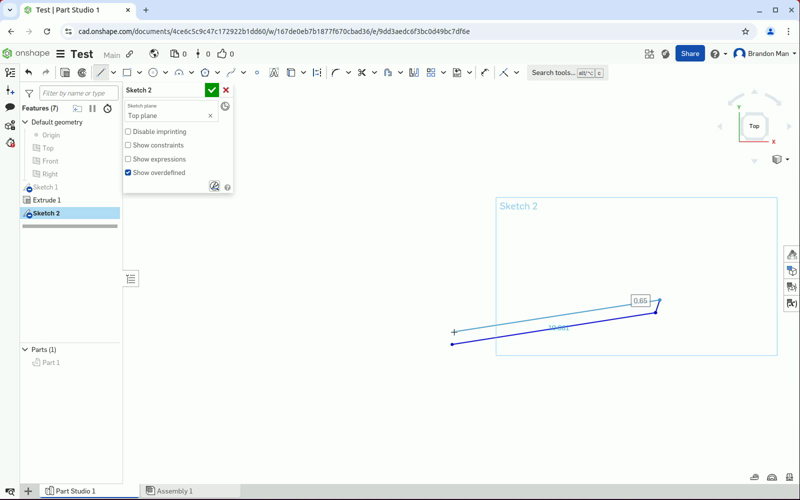
scroll(6)
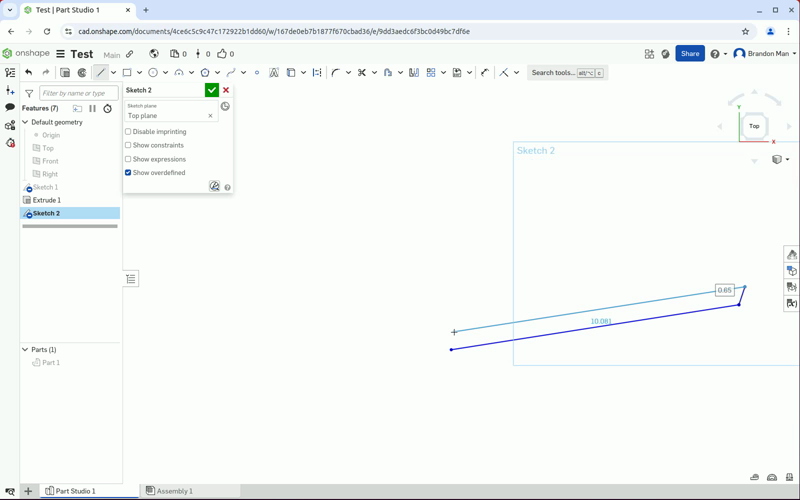
scroll(6)
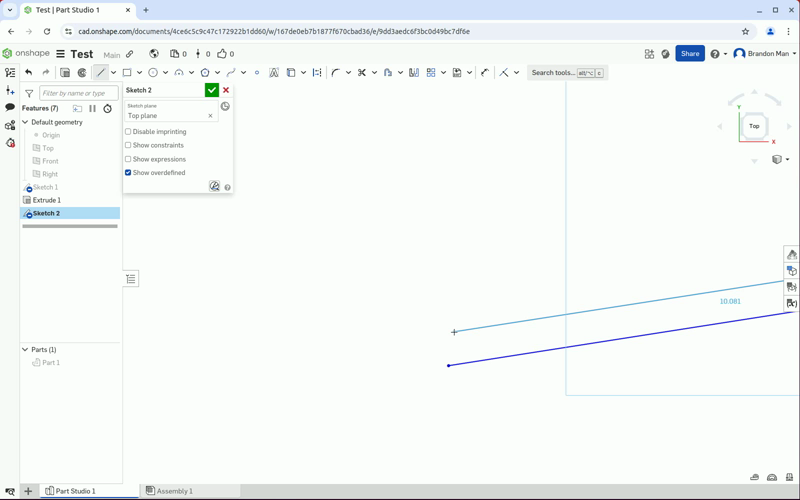
click(454, 331)
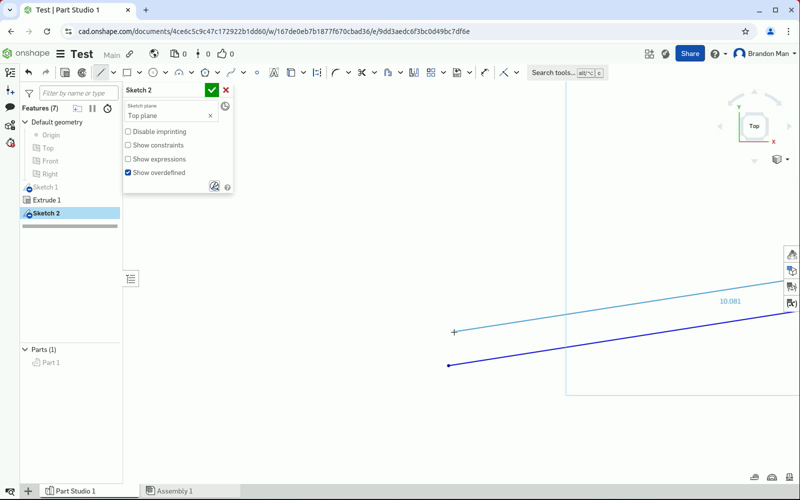
scroll(-6)
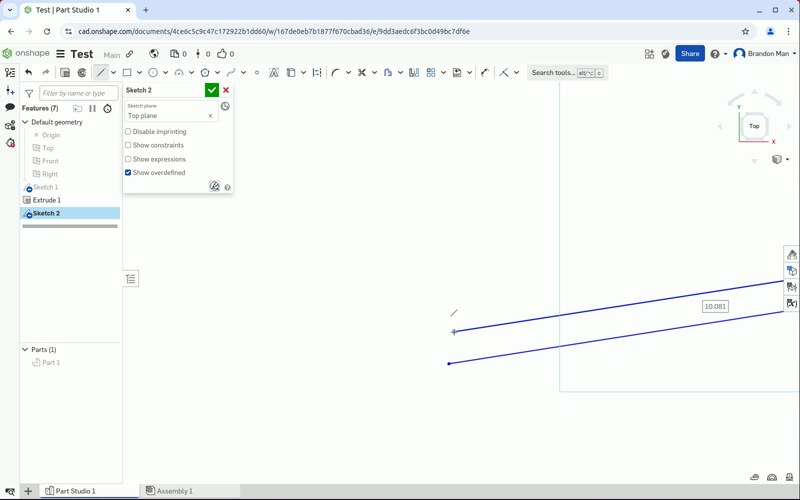
scroll(-6)
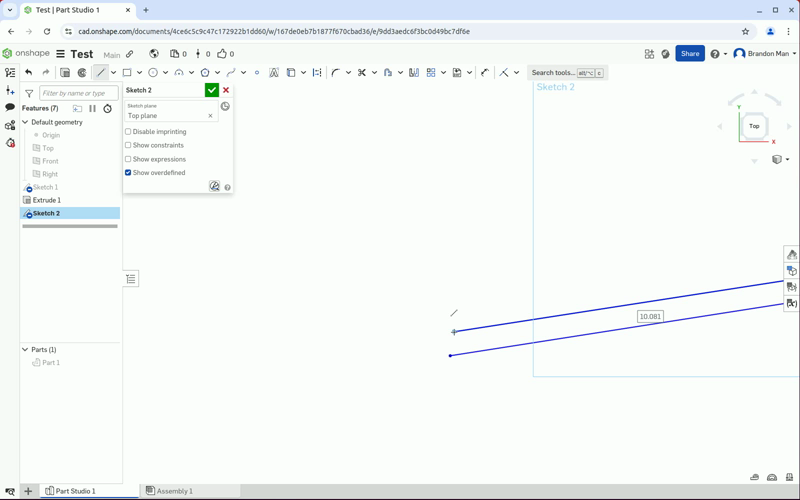
scroll(-6)
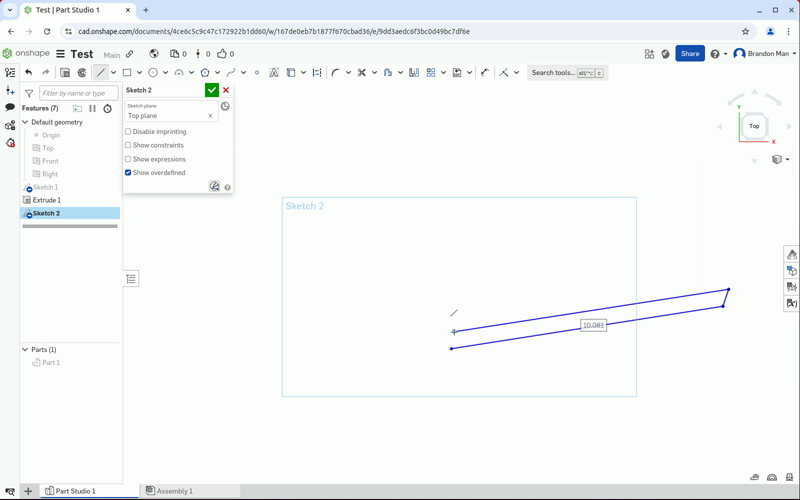
scroll(-6)
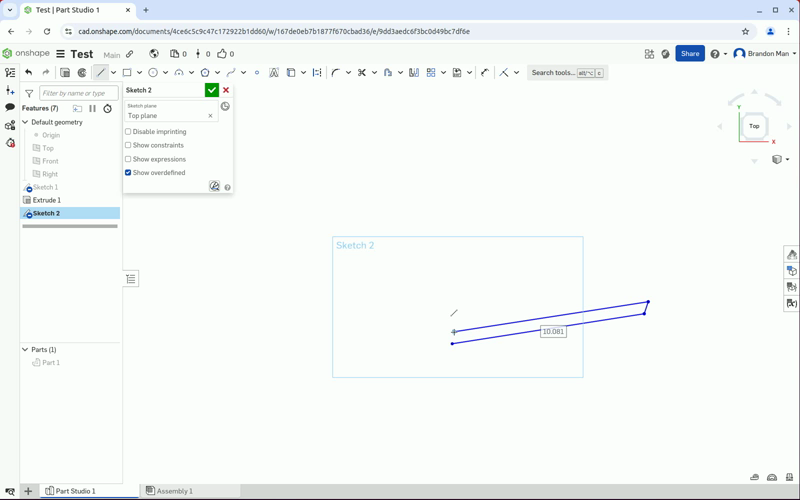
scroll(-6)
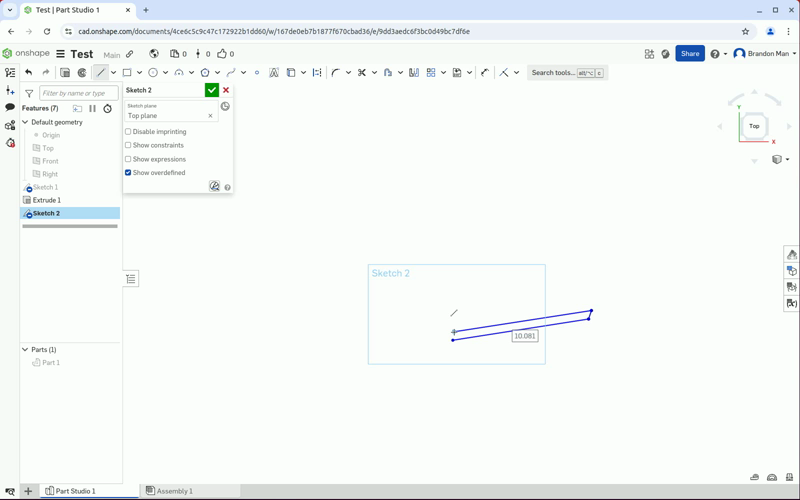
scroll(-6)
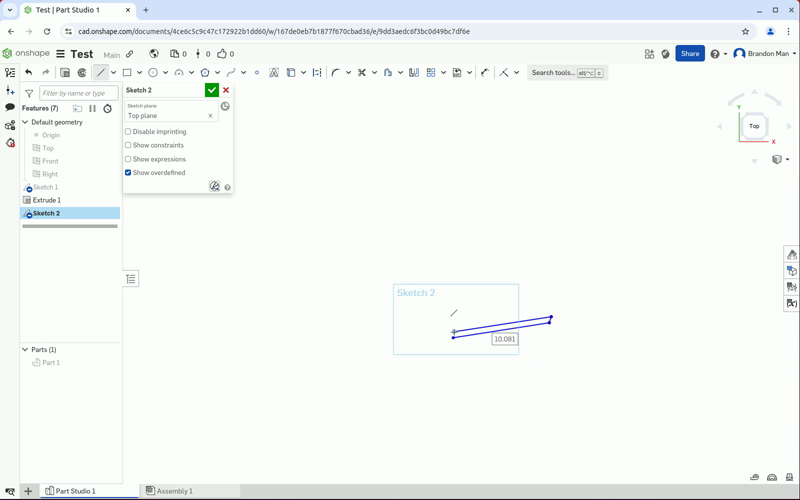
scroll(-6)
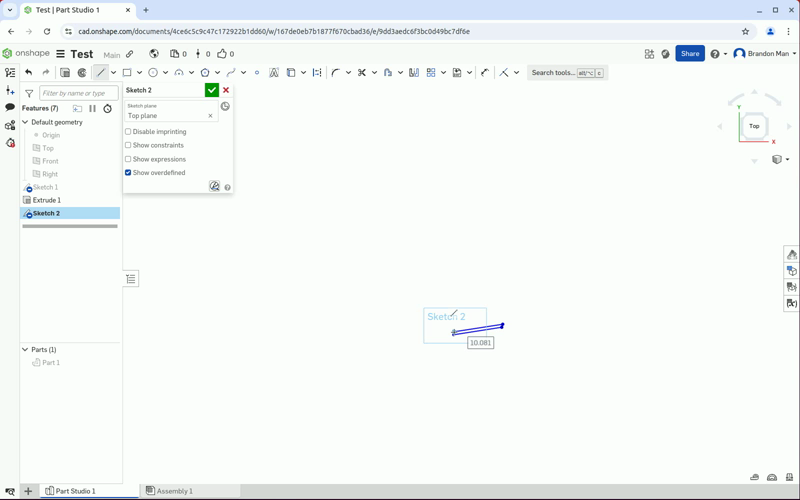
key_up(shift)
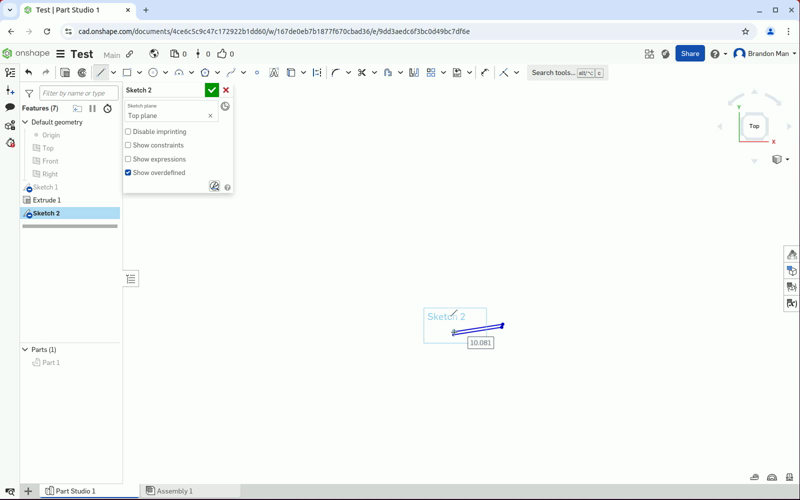
mouse_move(484, 331)
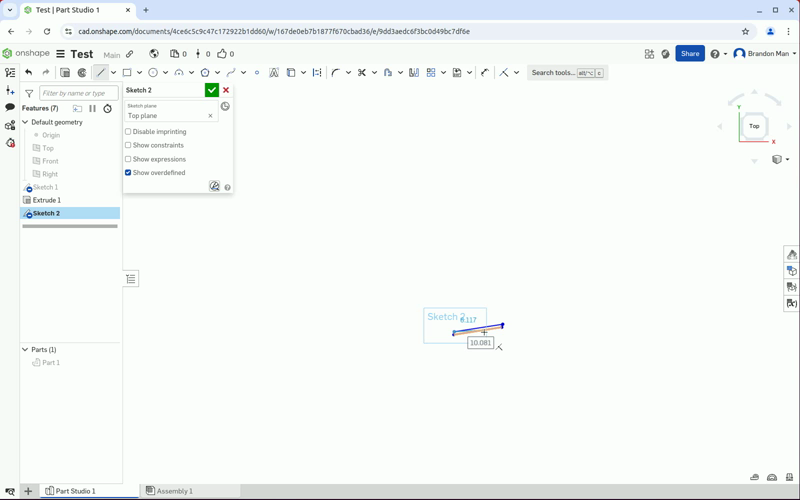
key_down(shift)
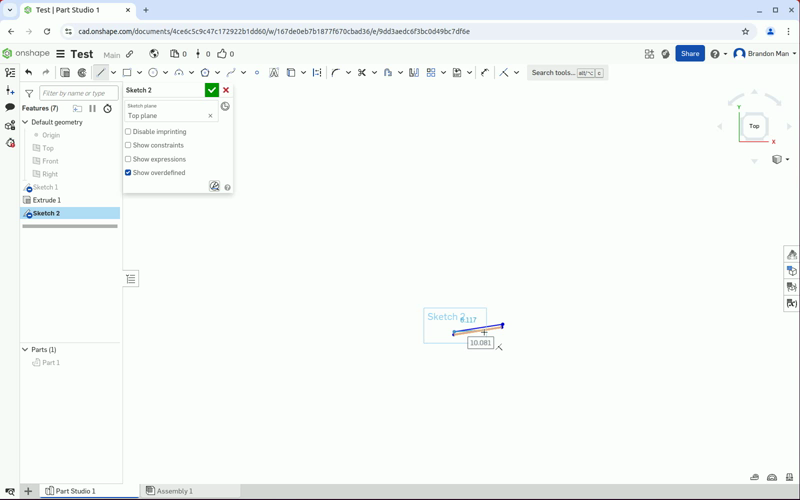
mouse_move(453, 334)
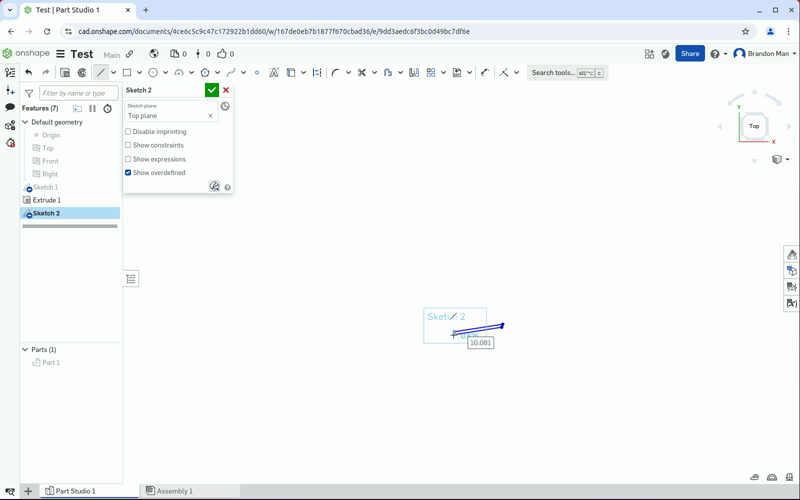
scroll(6)
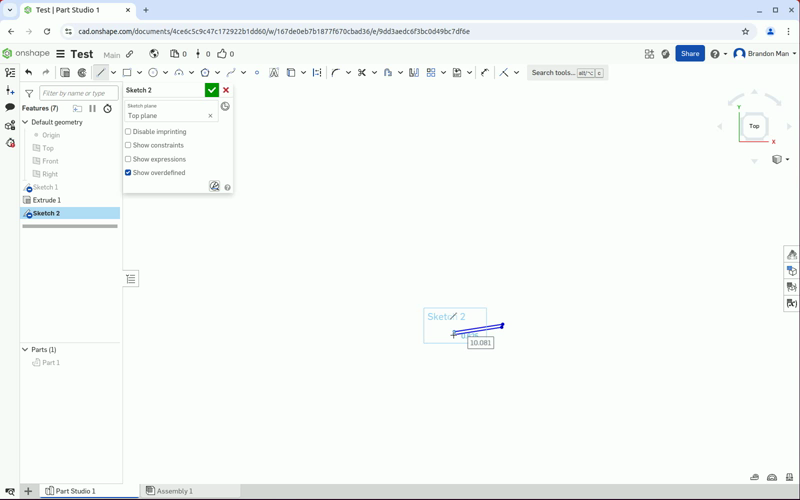
scroll(6)
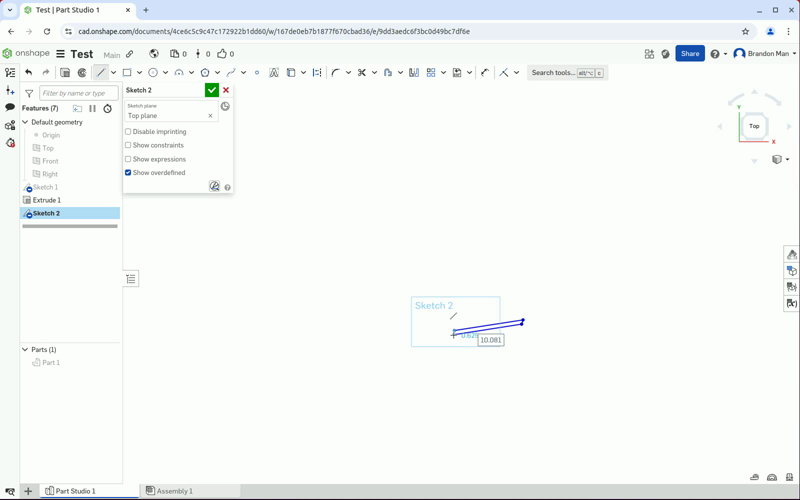
scroll(6)
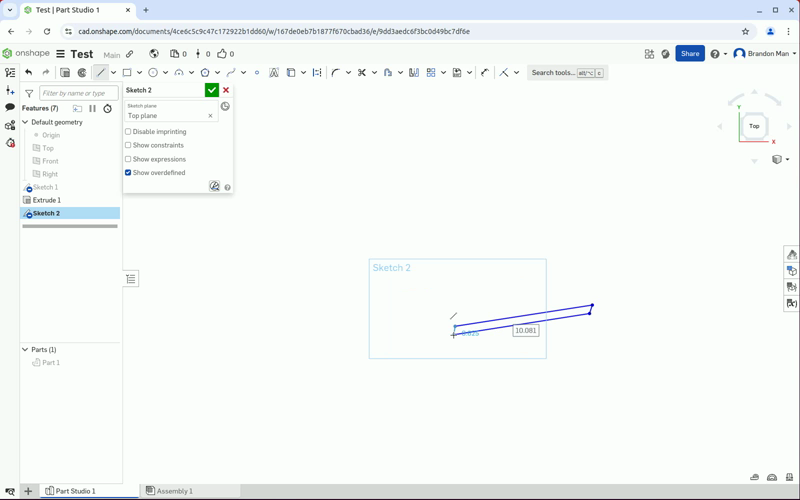
scroll(6)
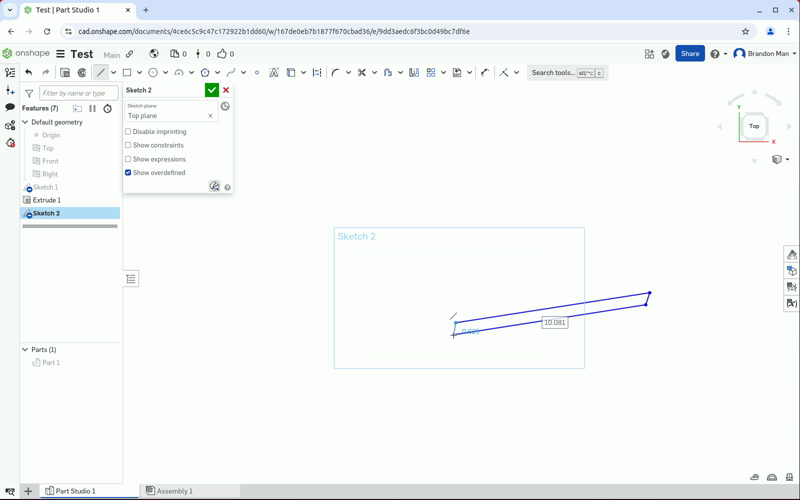
scroll(6)
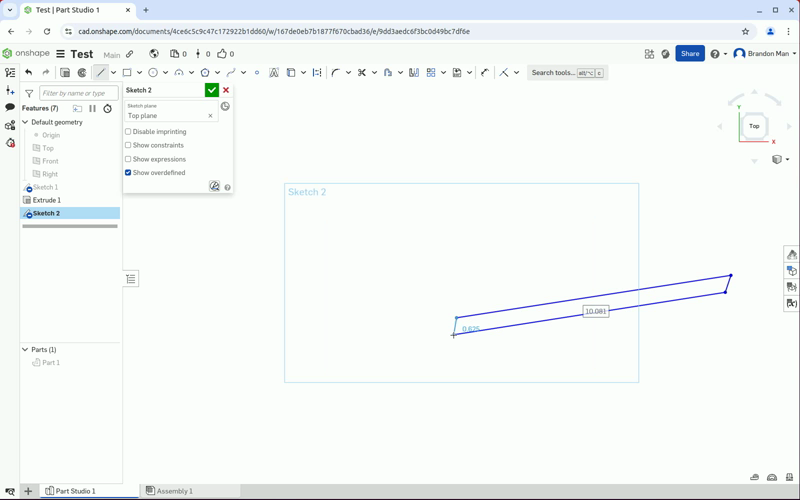
scroll(6)
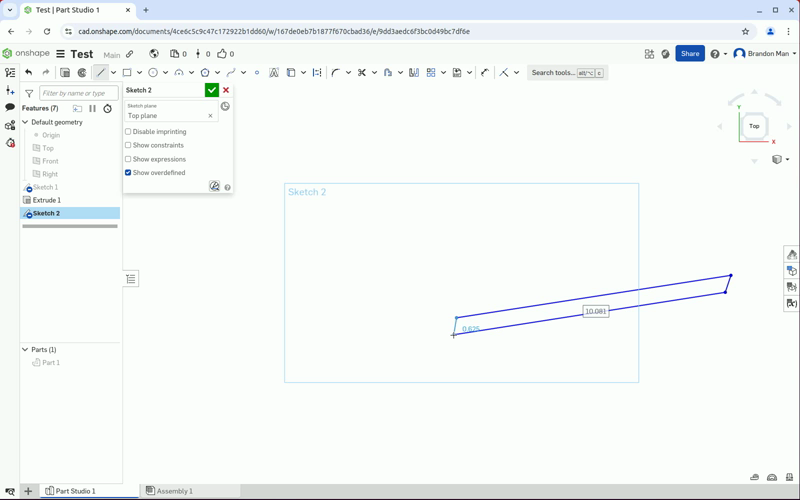
scroll(6)
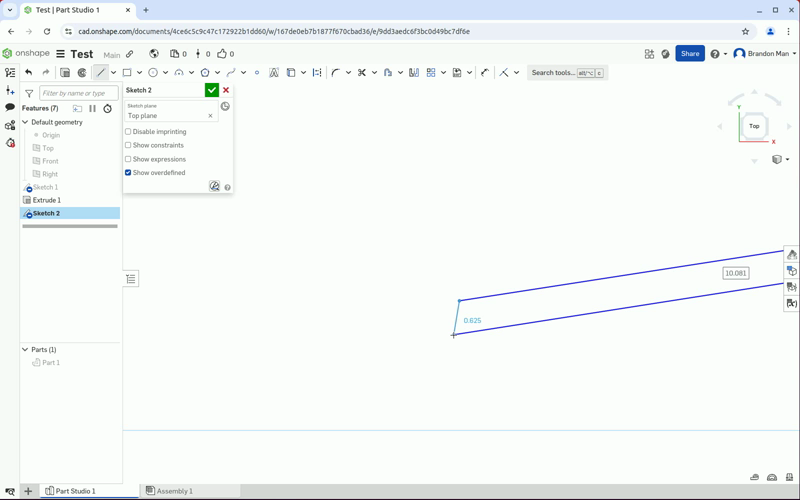
key_up(shift)
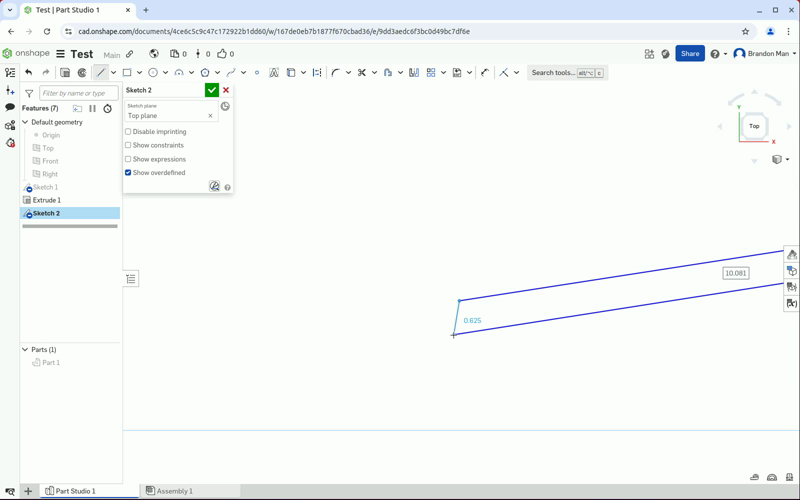
click(453, 334)
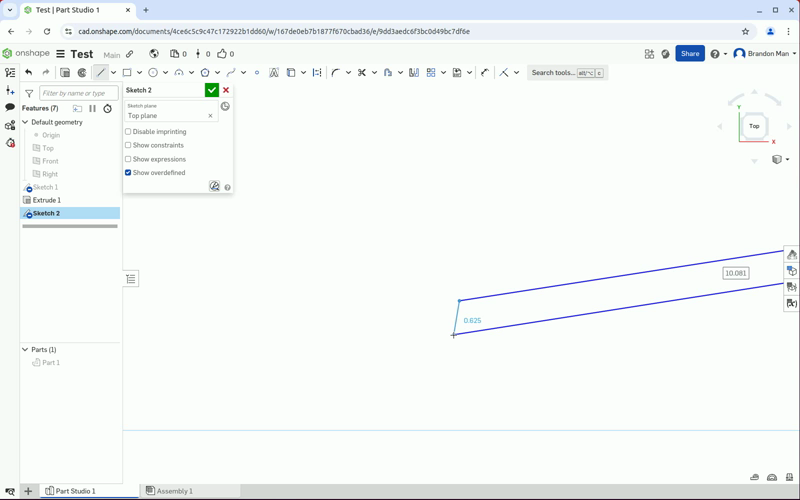
scroll(-6)
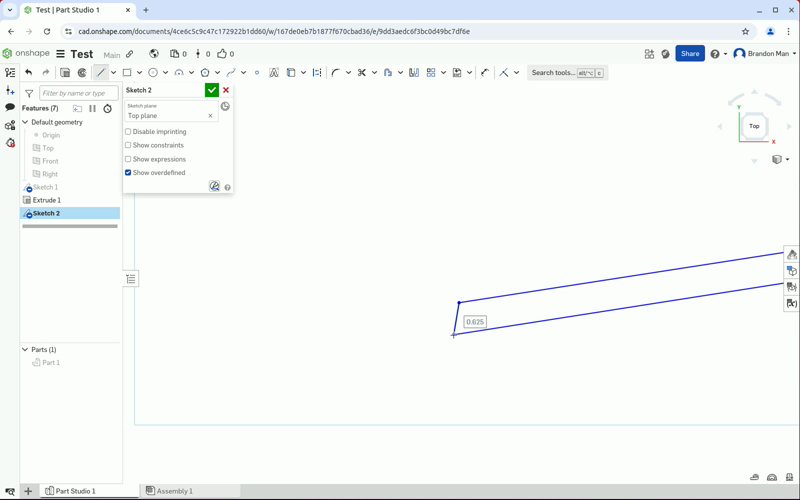
scroll(-6)
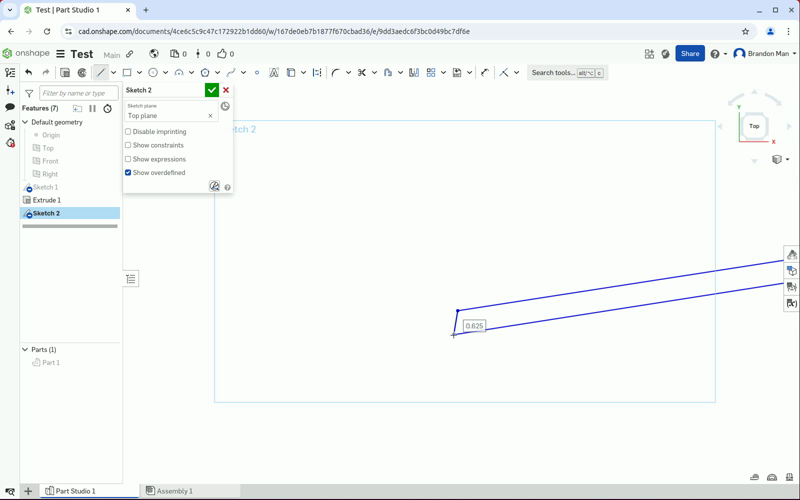
scroll(-6)
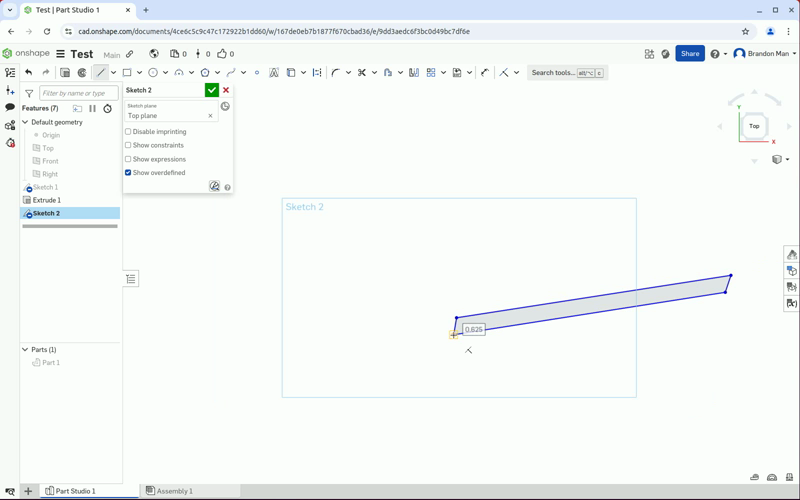
scroll(-6)
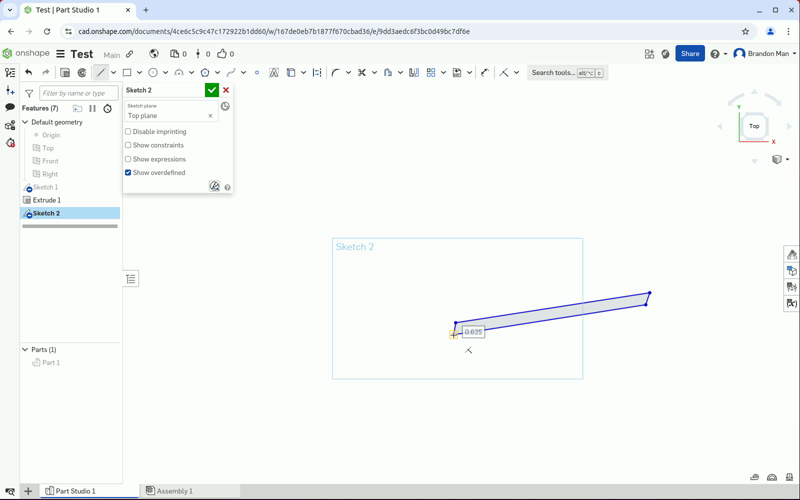
scroll(-6)
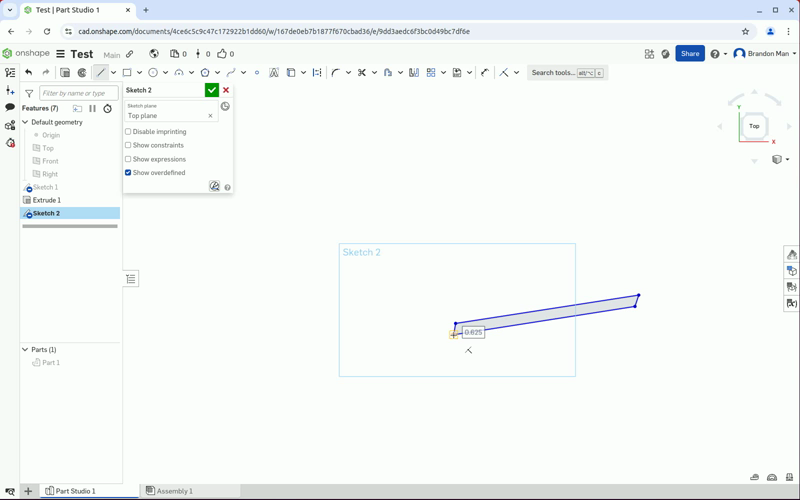
scroll(-6)
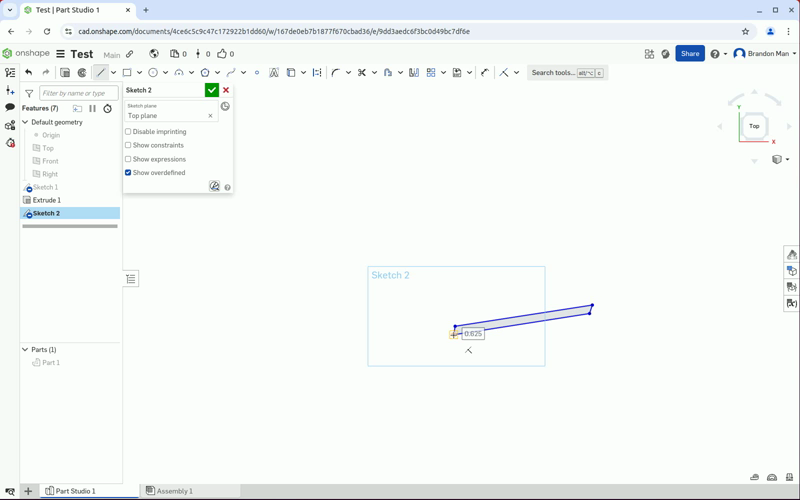
scroll(-6)
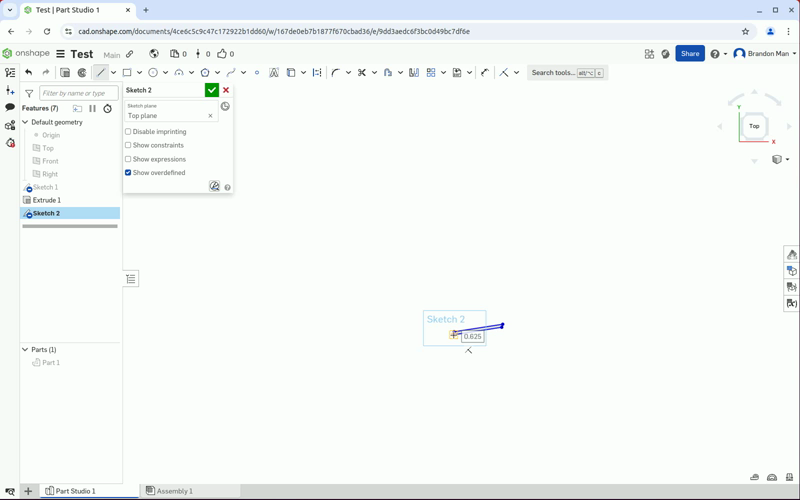
key(esc)
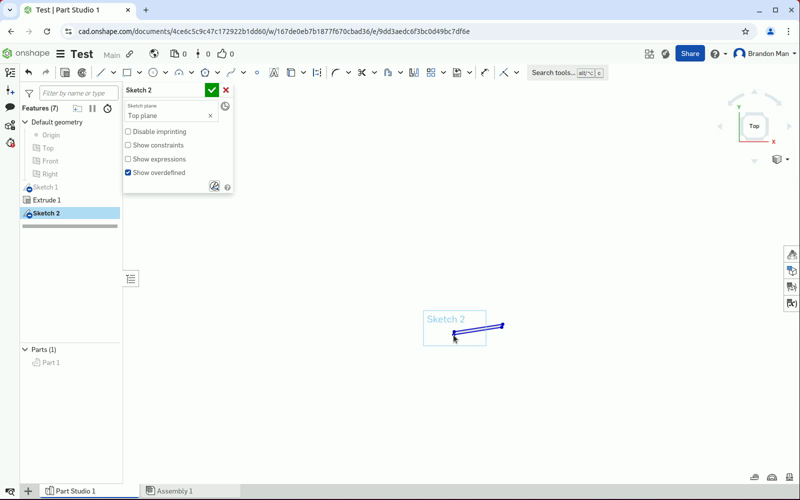
mouse_move(481, 329)
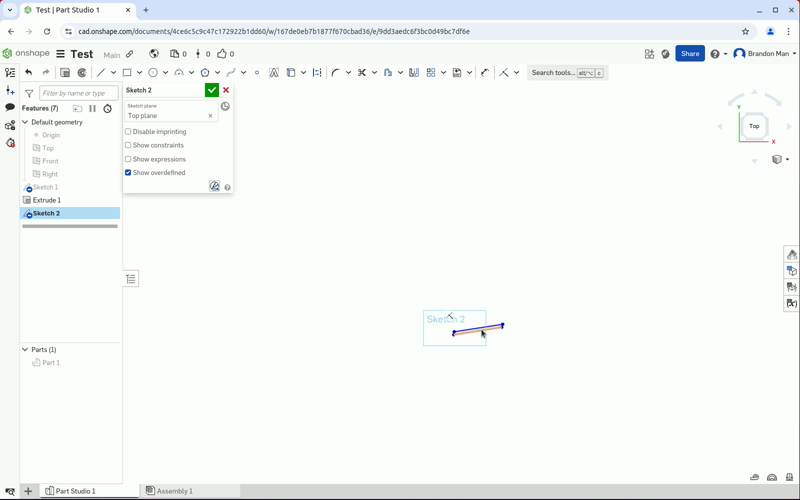
scroll(6)
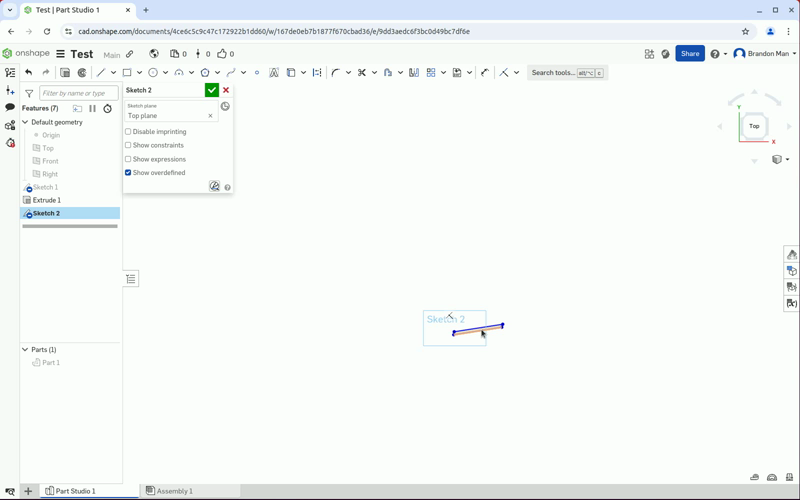
scroll(6)
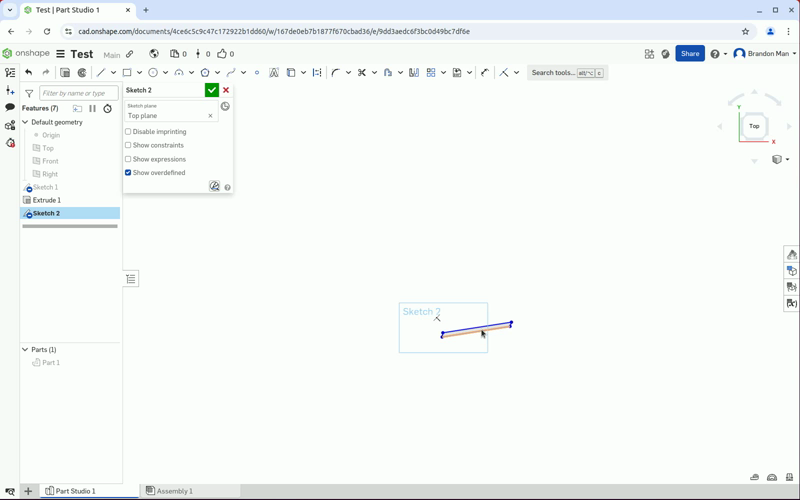
scroll(6)
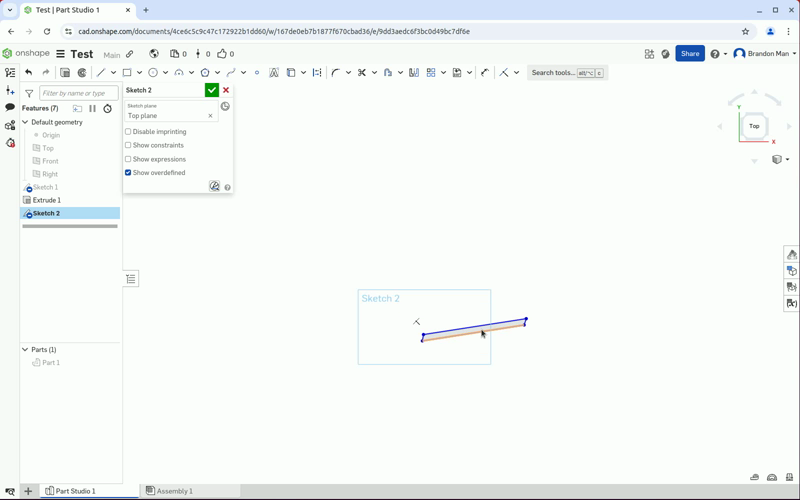
scroll(6)
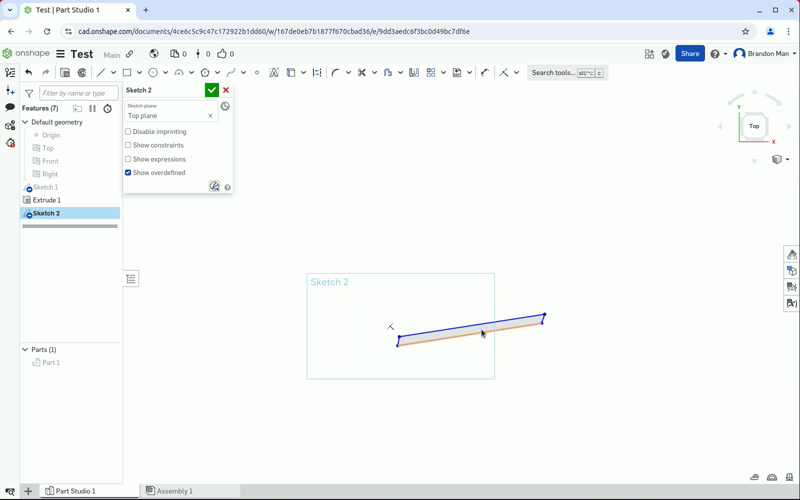
scroll(6)
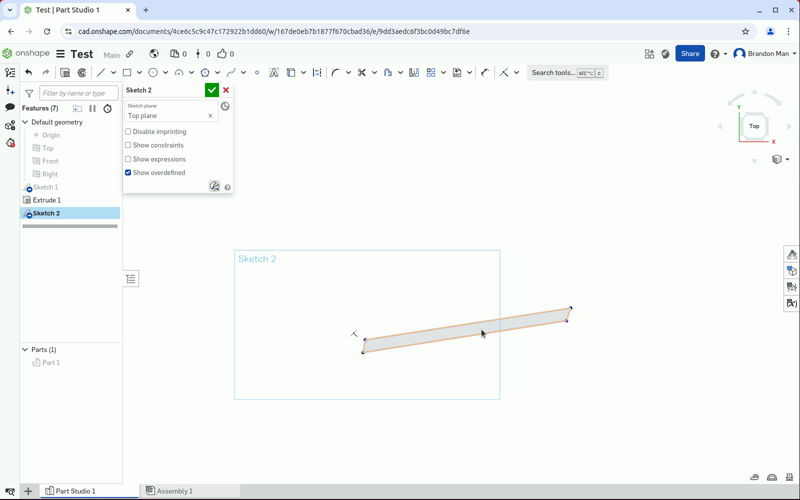
scroll(6)
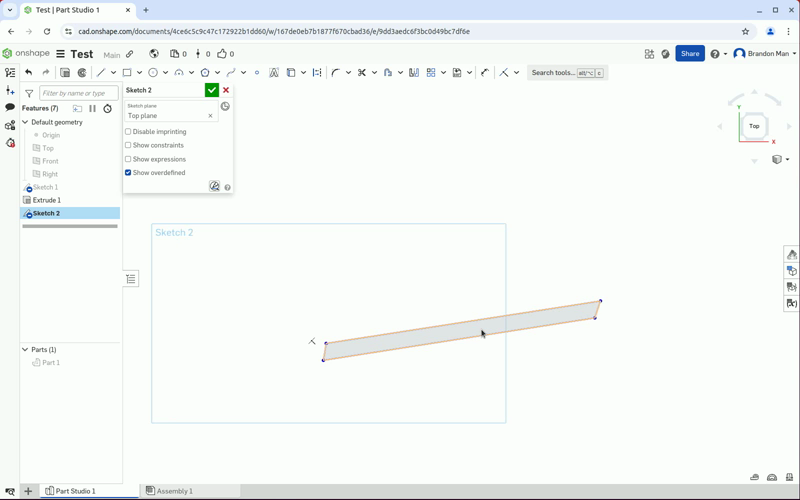
scroll(6)
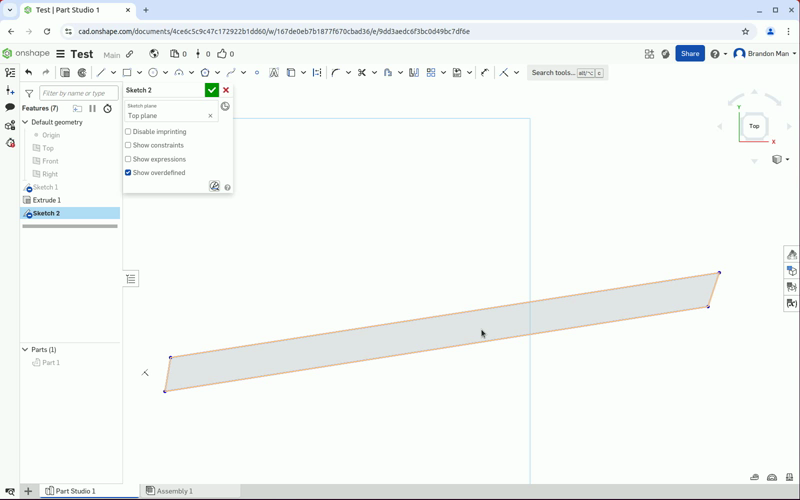
click(481, 329)
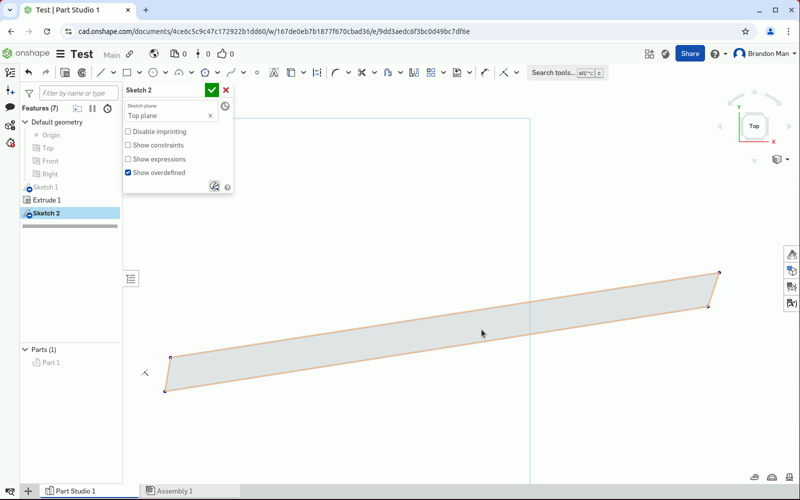
scroll(-6)
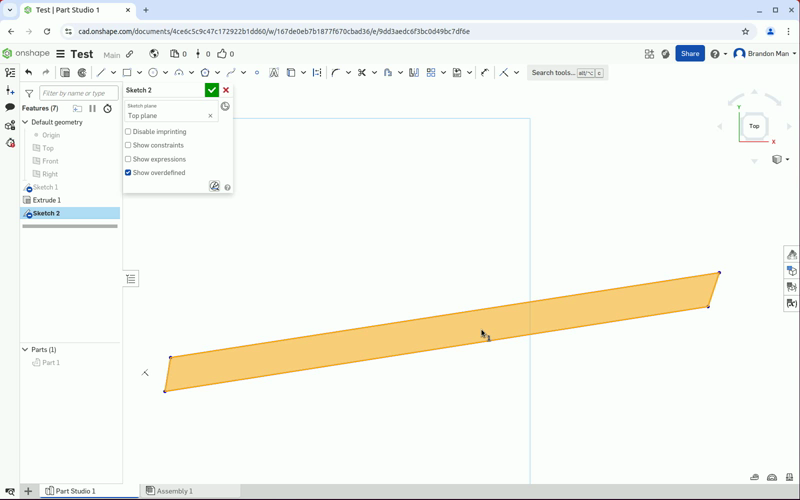
scroll(-6)
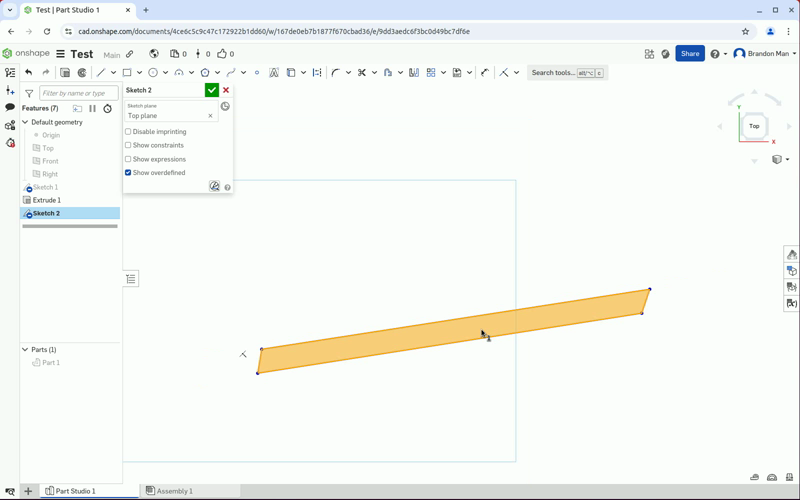
scroll(-6)
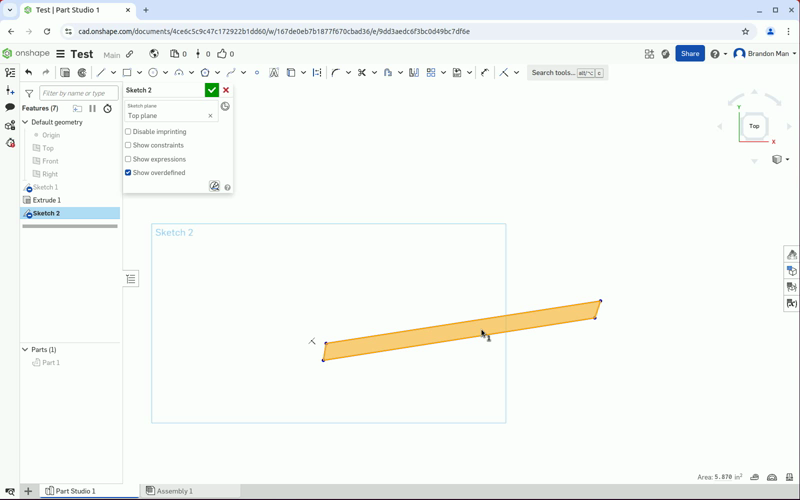
scroll(-6)
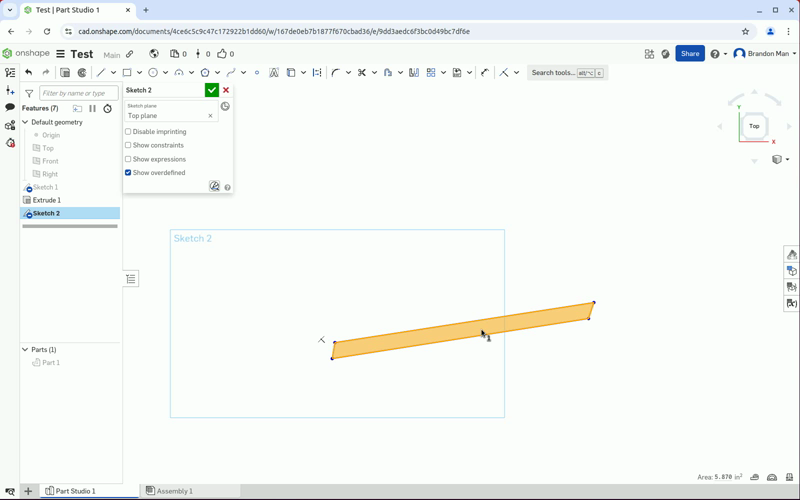
scroll(-6)
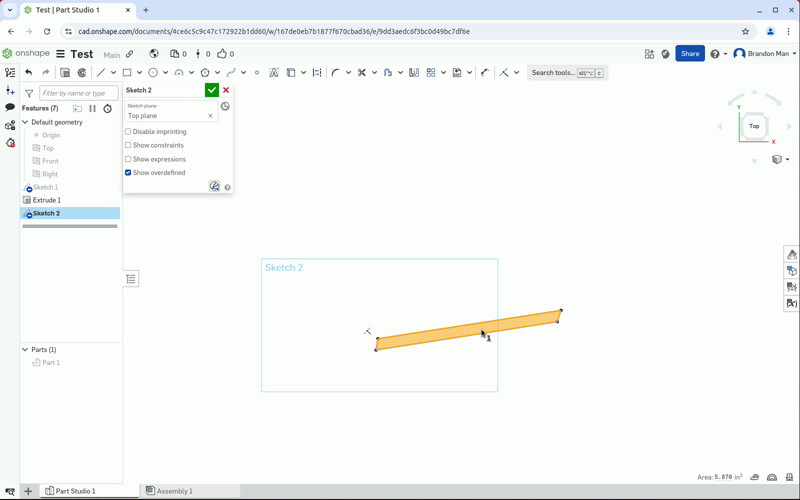
scroll(-6)
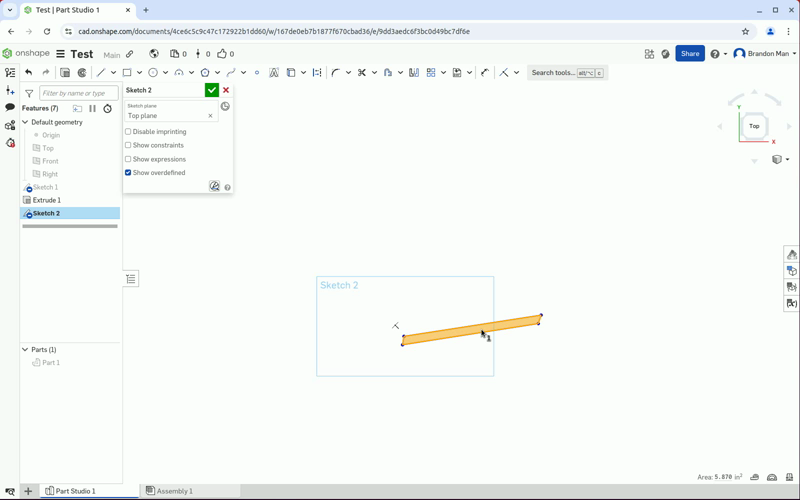
scroll(-6)
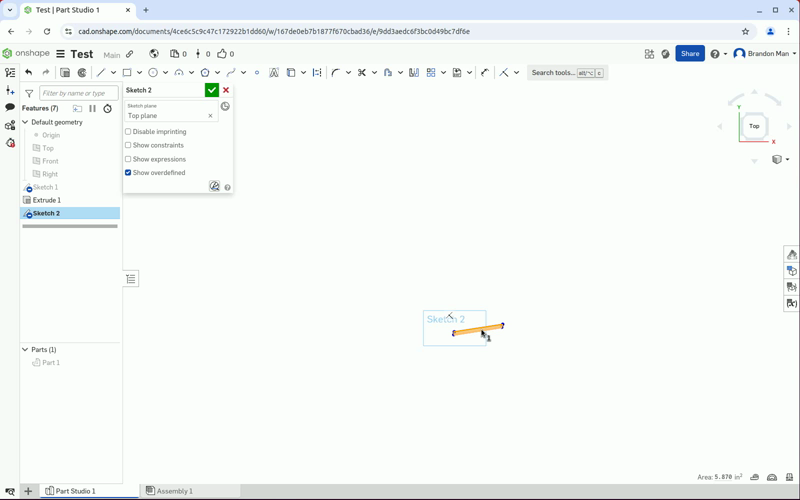
mouse_move(73, 352)
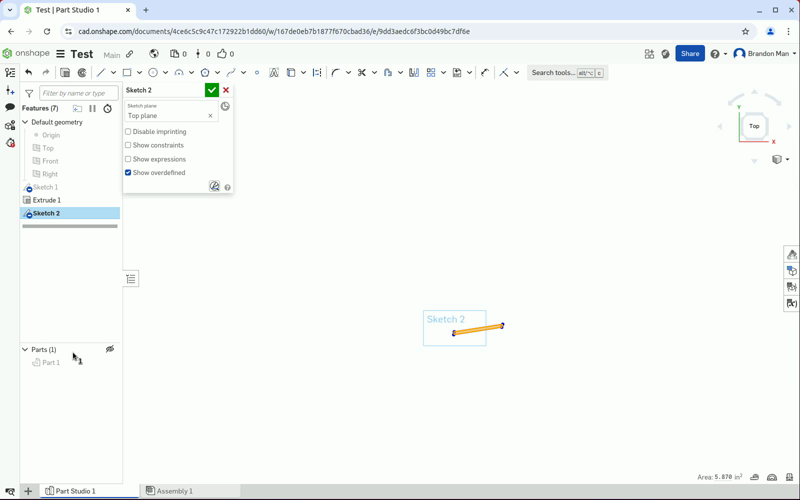
key(shift+y)
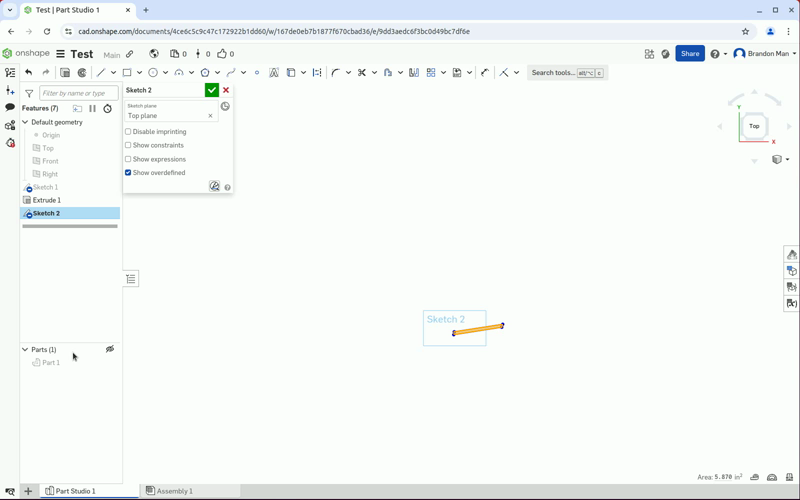
key(shift+e)
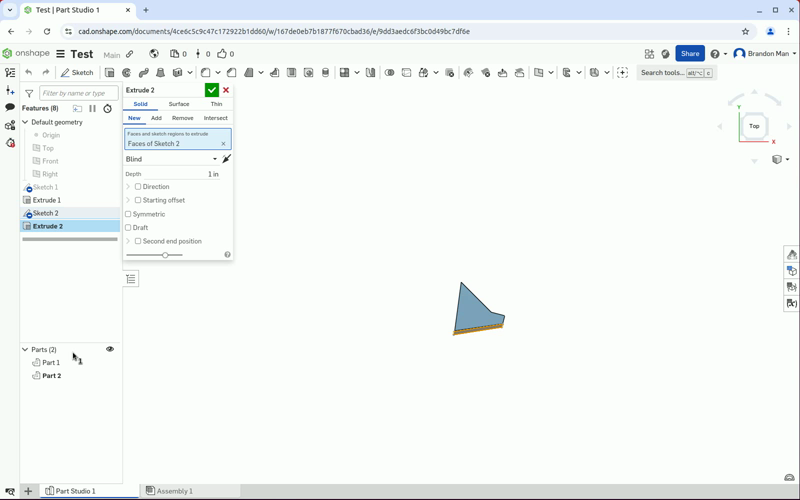
mouse_move(143, 106)
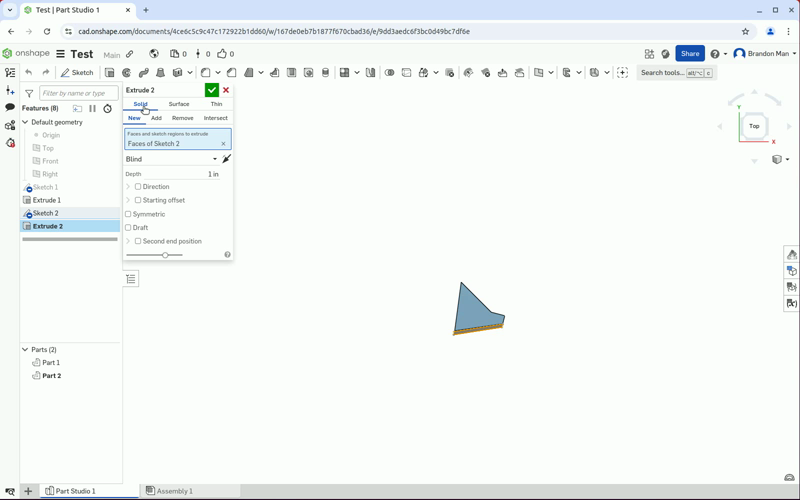
click(143, 106)
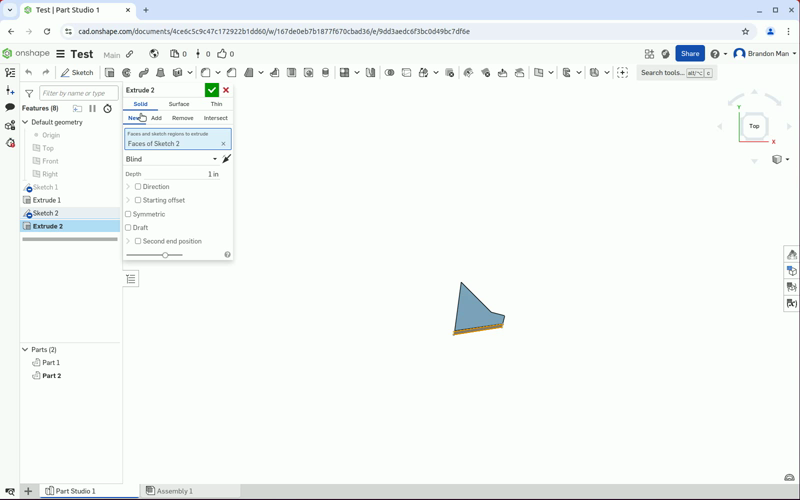
mouse_move(137, 120)
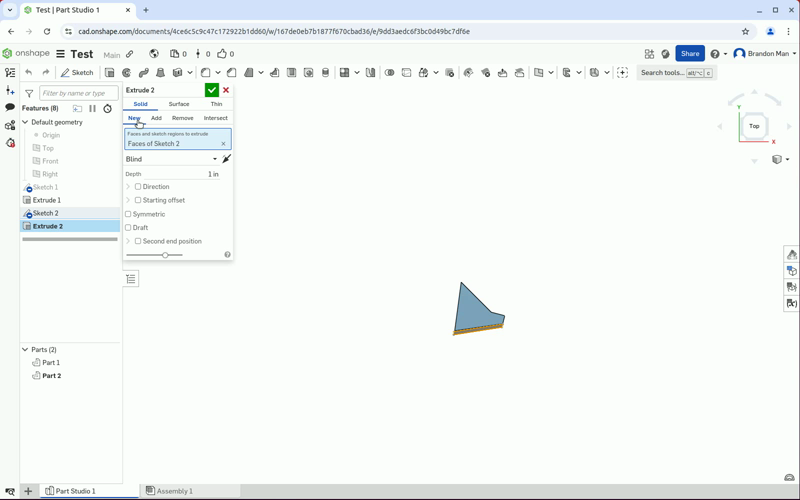
click(137, 120)
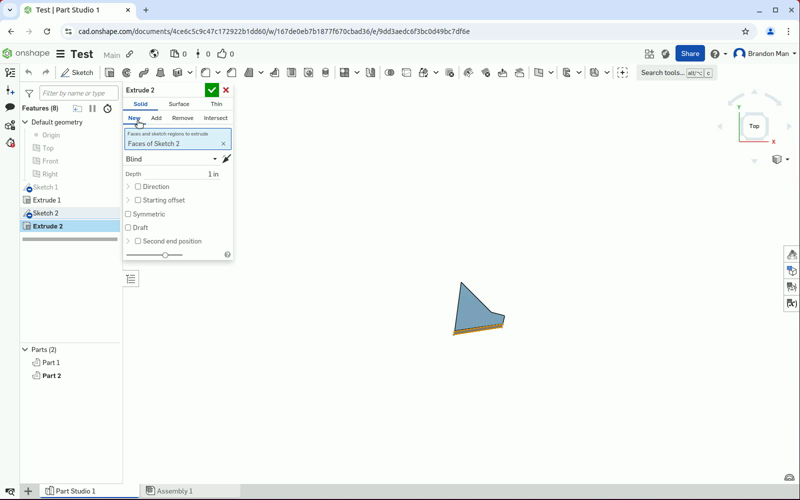
key(tab, 4)
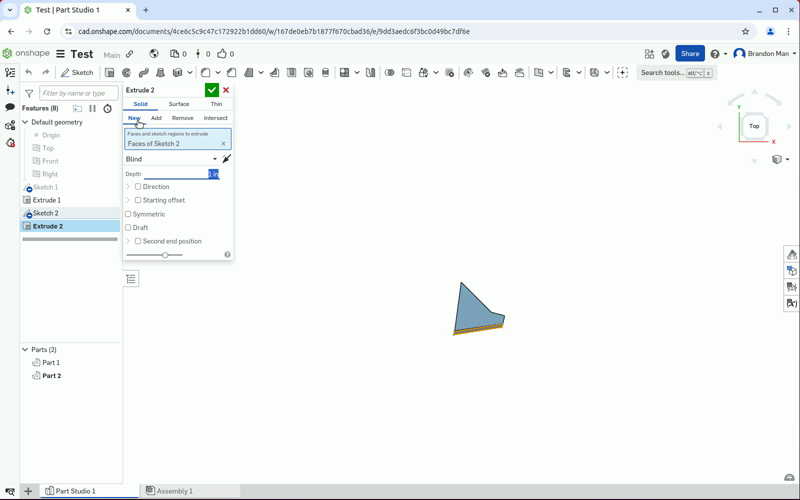
text(-0.241)
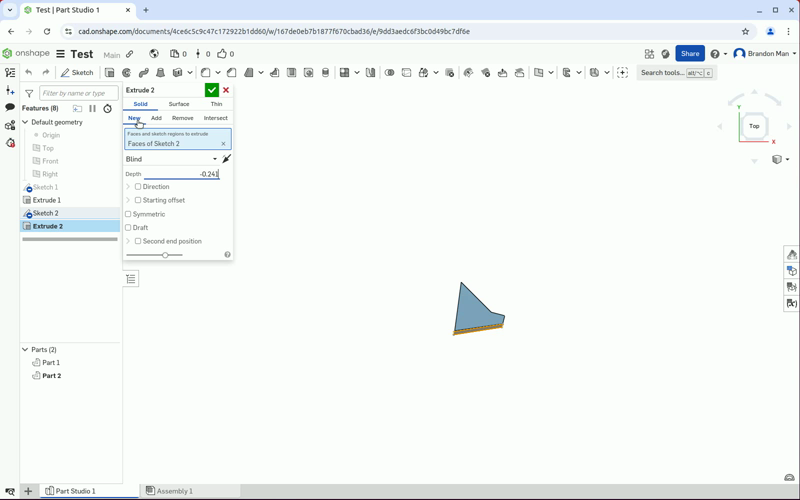
key(enter)
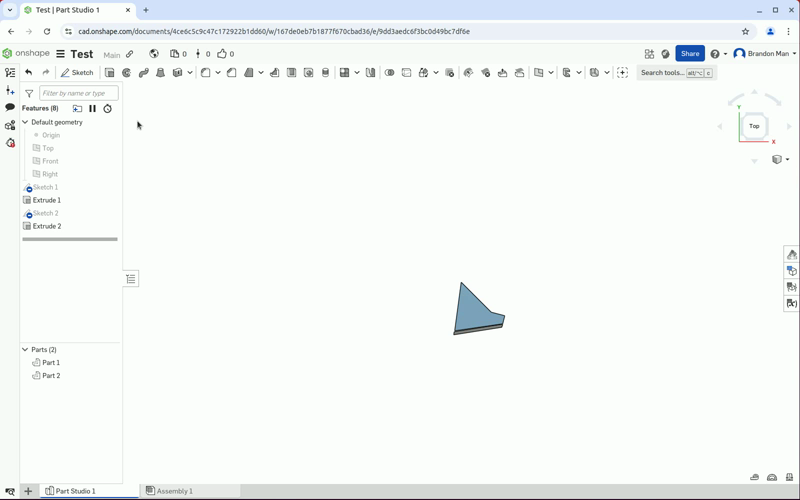
key(shift+h)
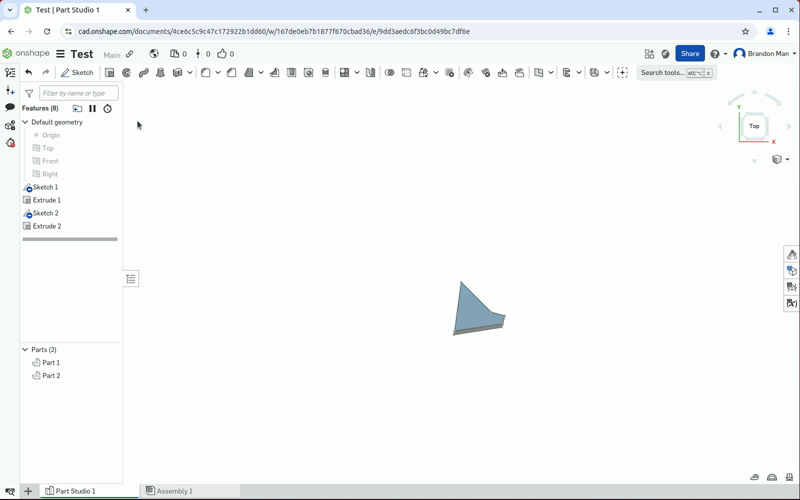
key(shift+h)
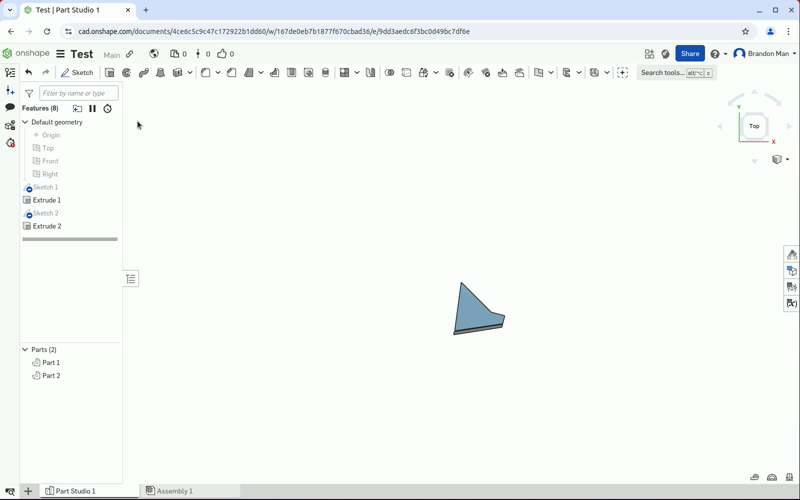
mouse_move(73, 189)
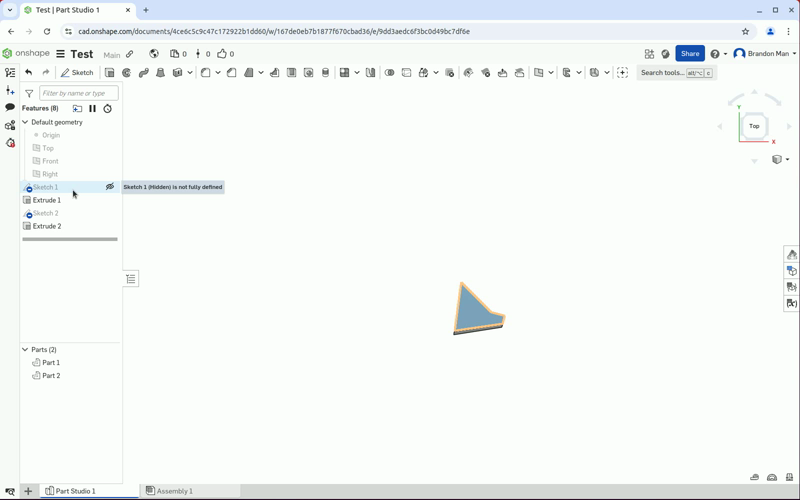
click(73, 189)
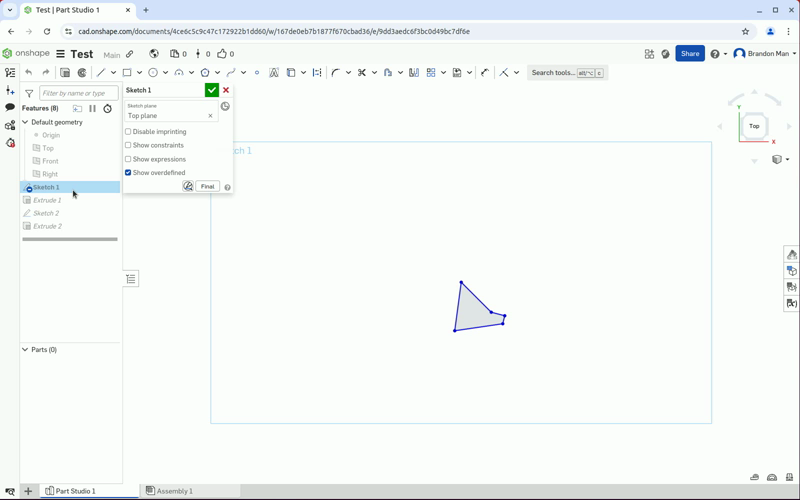
mouse_move(229, 92)
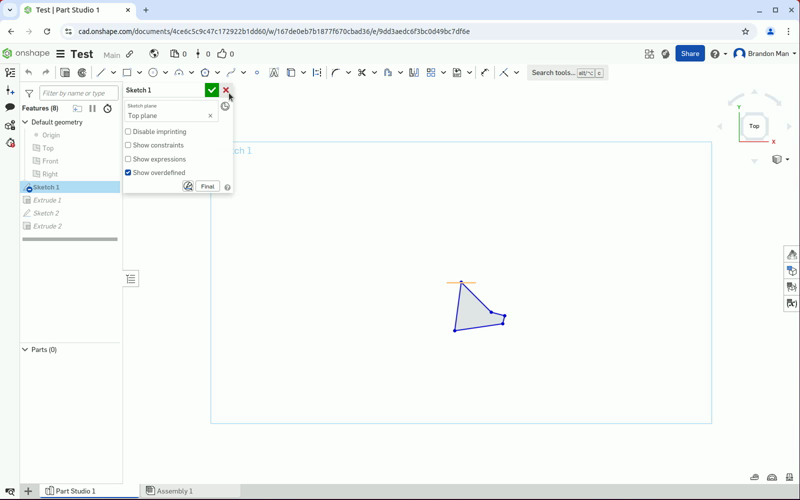
click(229, 92)
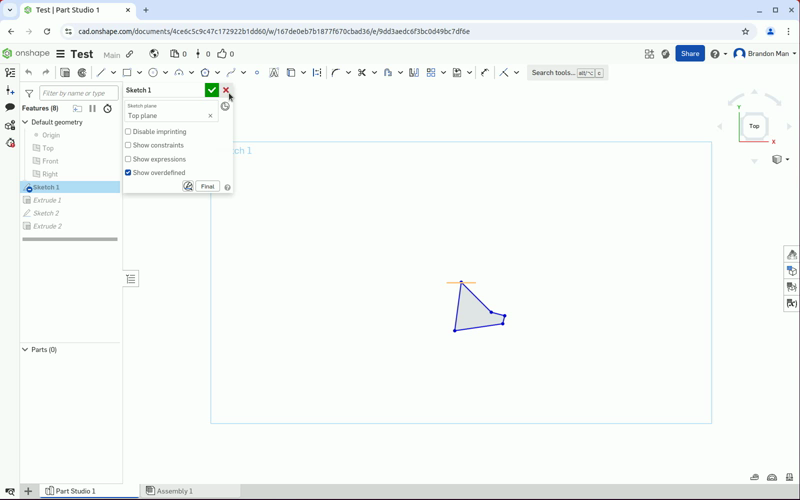
key(shift+s)
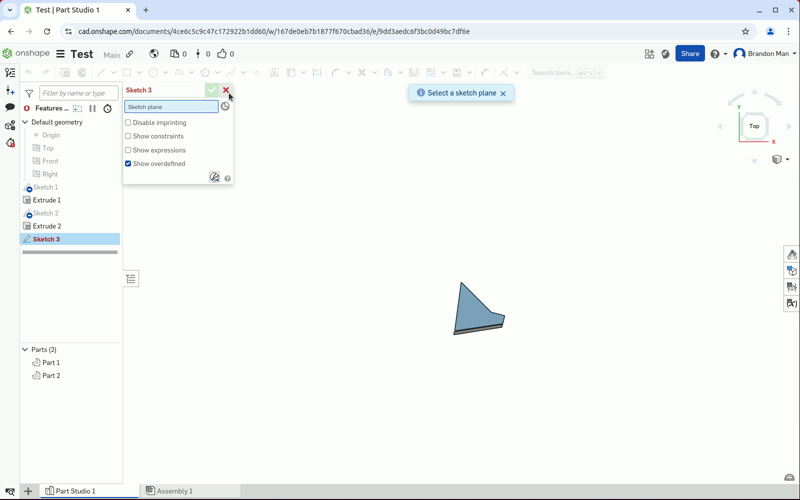
mouse_move(73, 150)
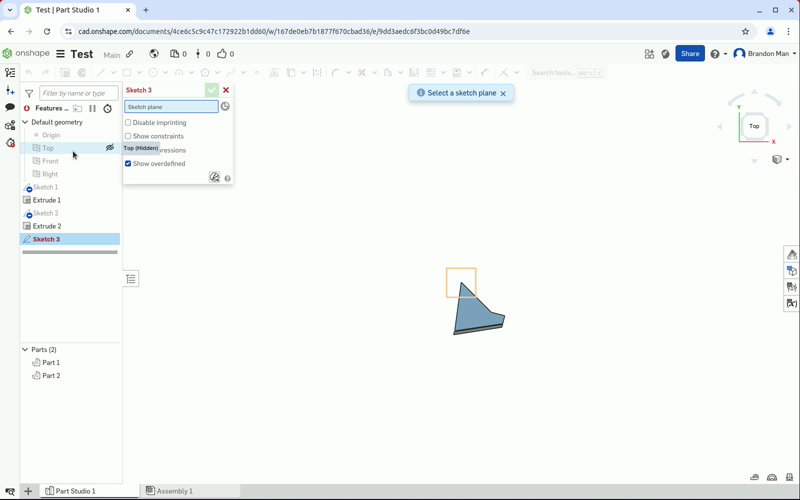
click(73, 150)
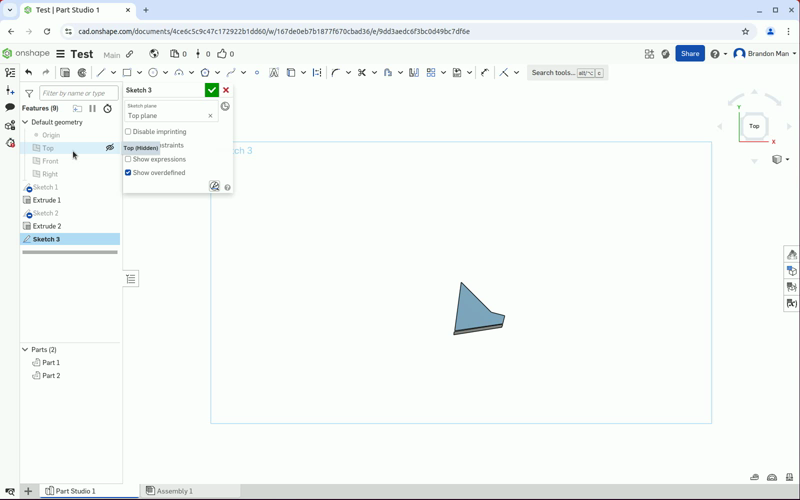
mouse_move(73, 352)
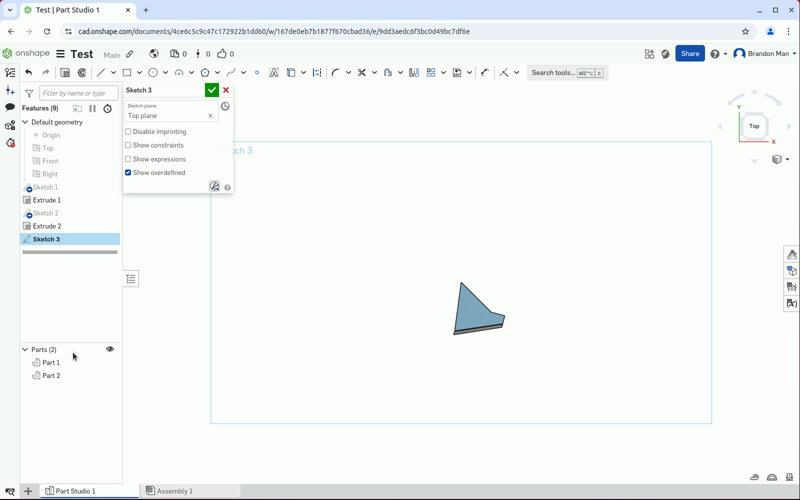
key(y)
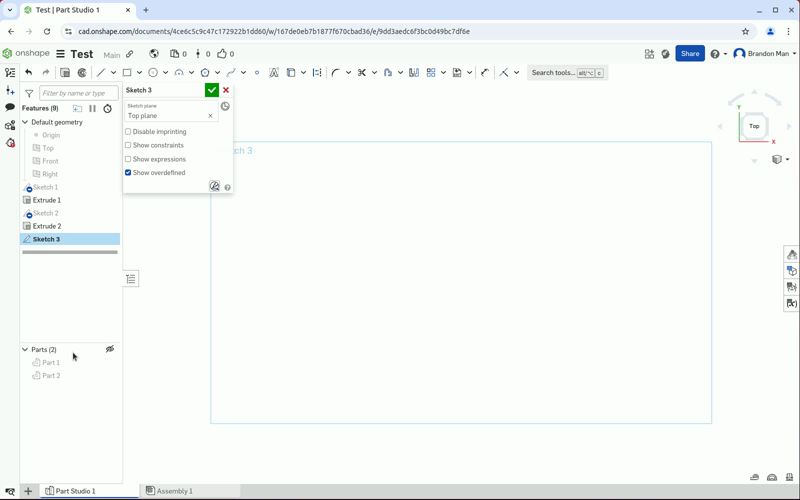
key(l)
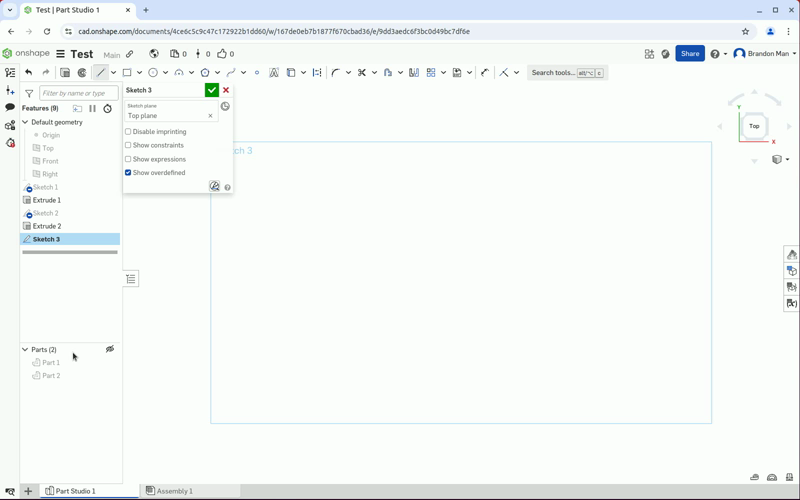
key_down(shift)
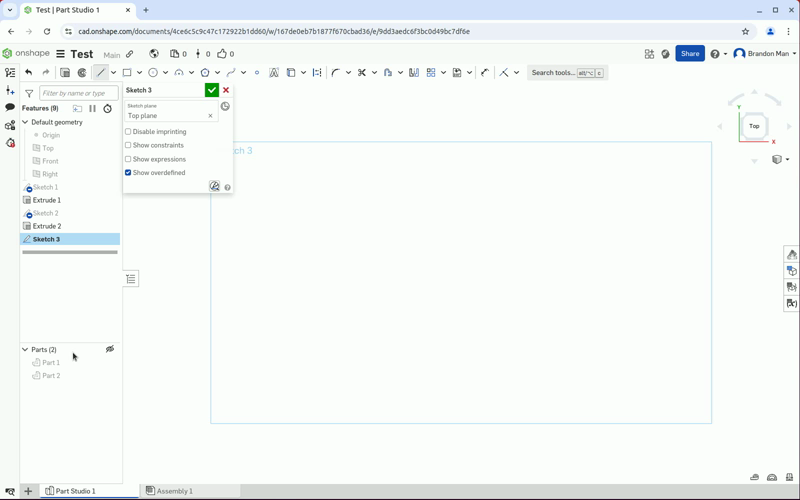
mouse_move(452, 351)
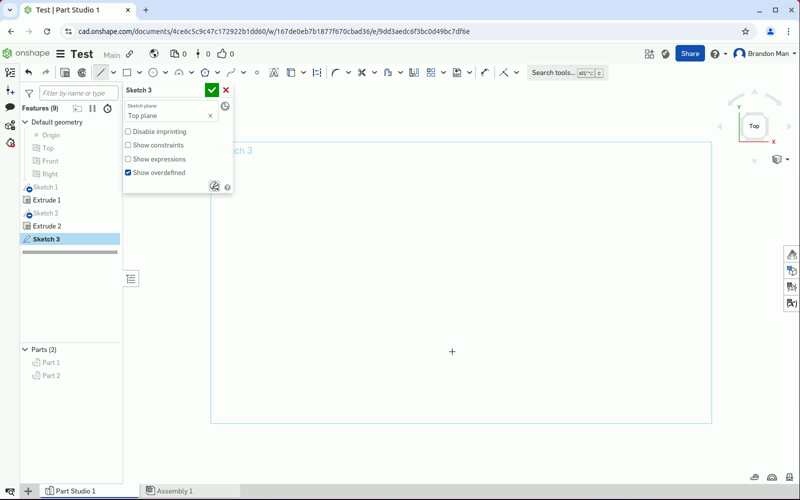
click(452, 351)
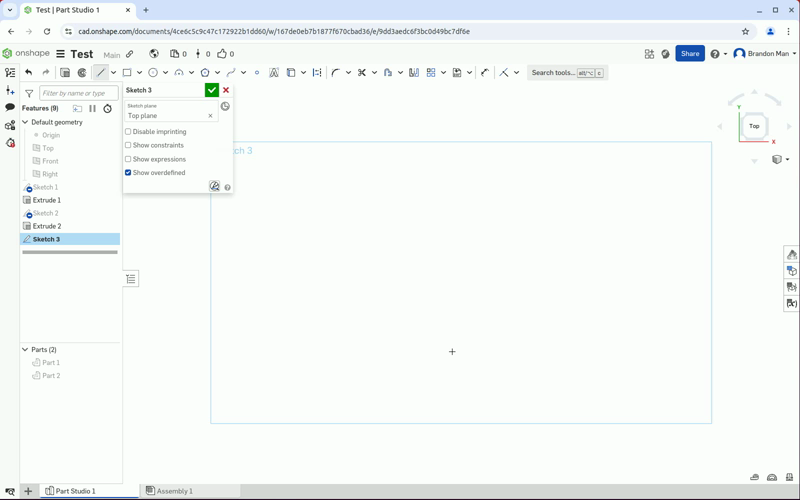
key_up(shift)
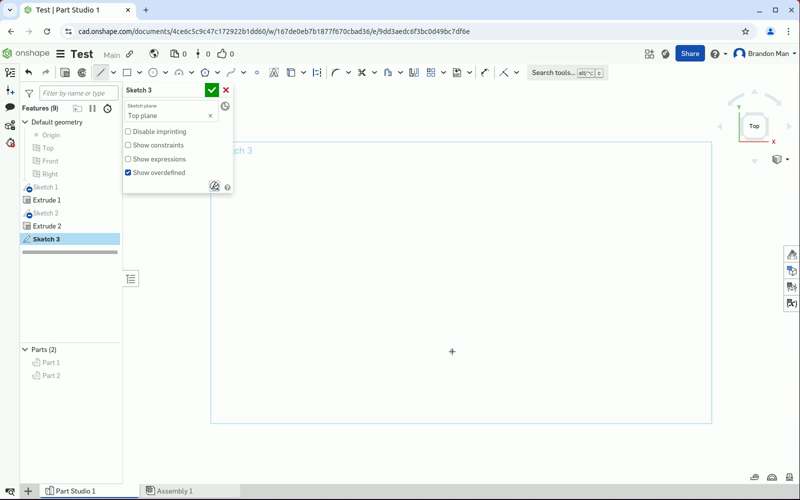
key_down(shift)
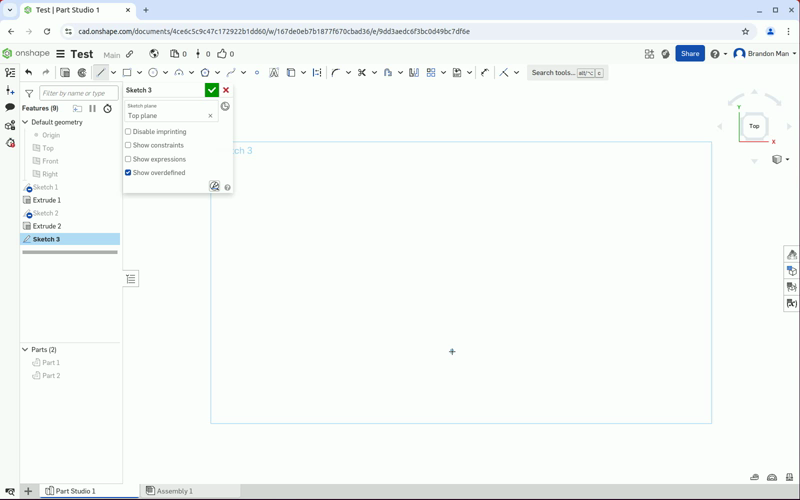
mouse_move(482, 351)
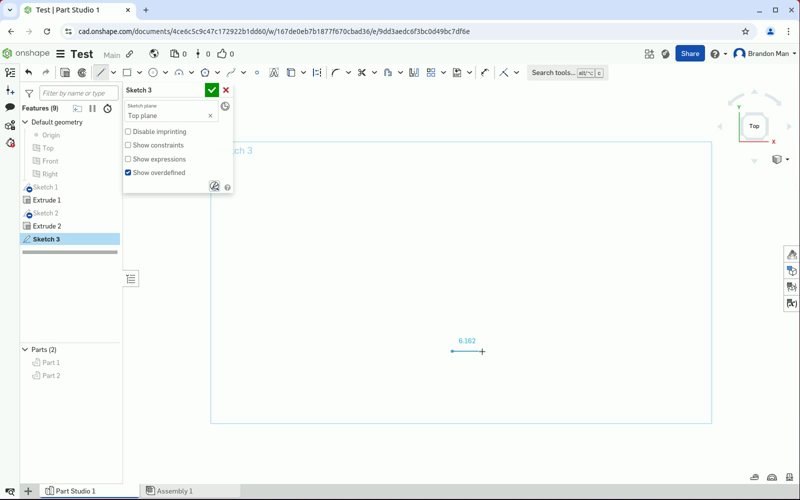
mouse_move(475, 371)
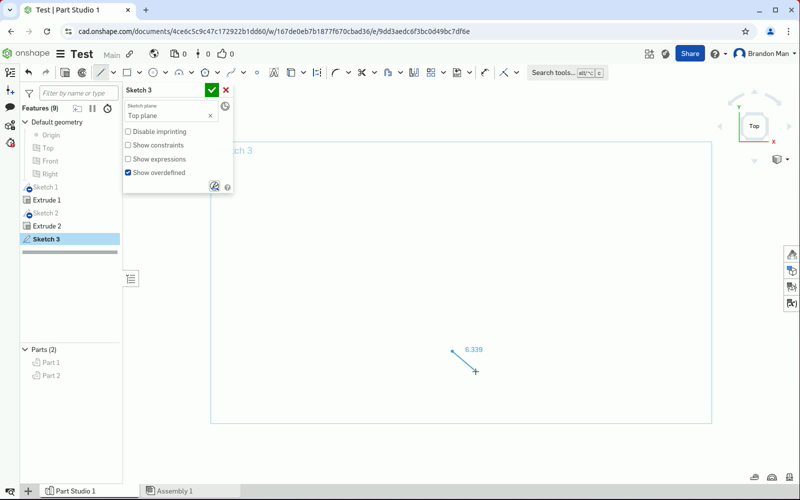
click(475, 371)
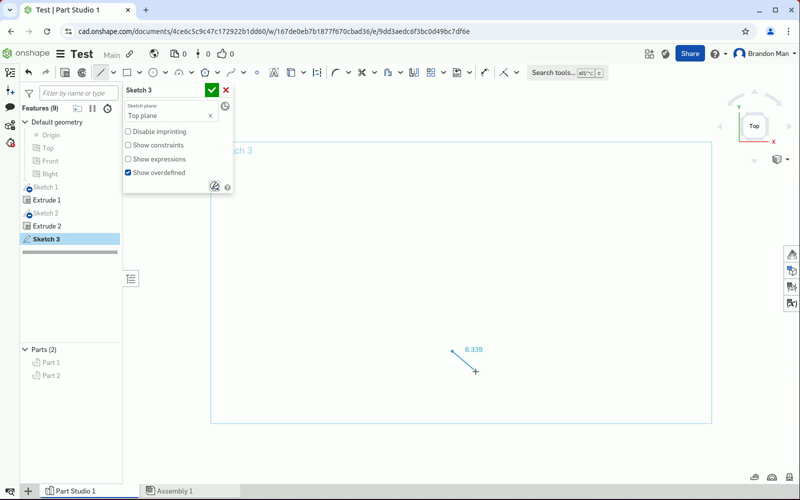
key_up(shift)
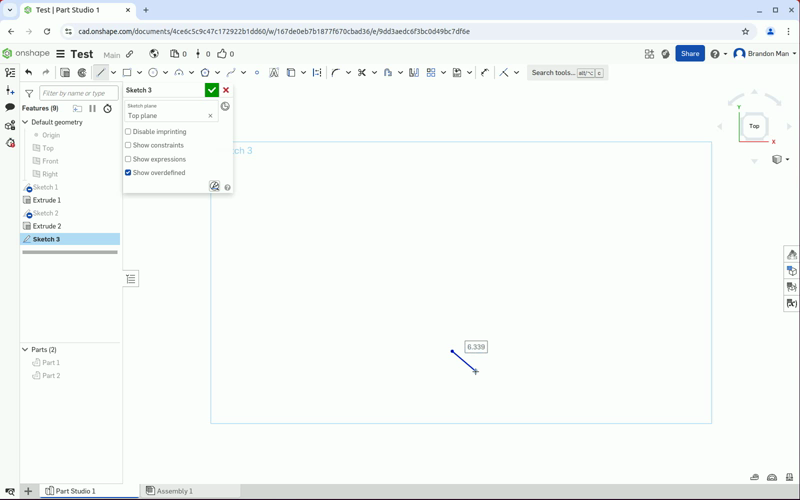
key_down(shift)
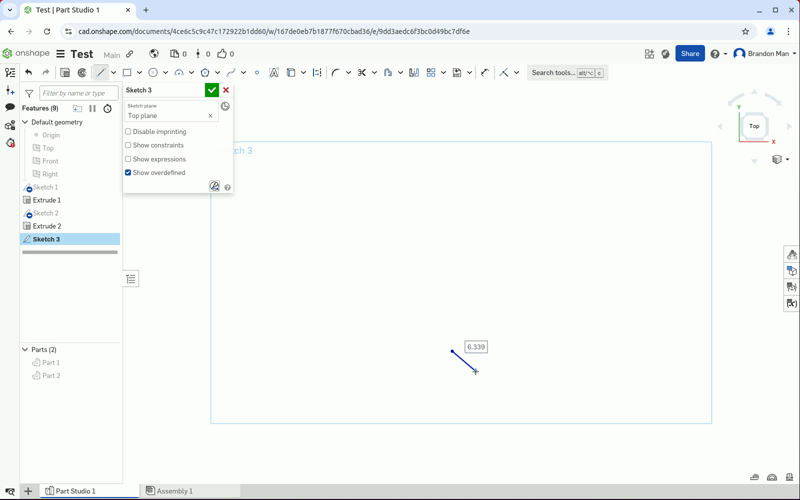
mouse_move(505, 371)
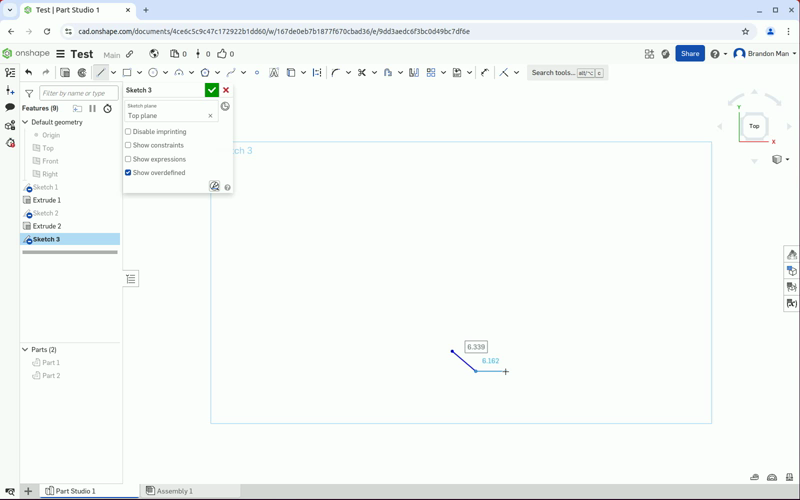
mouse_move(490, 375)
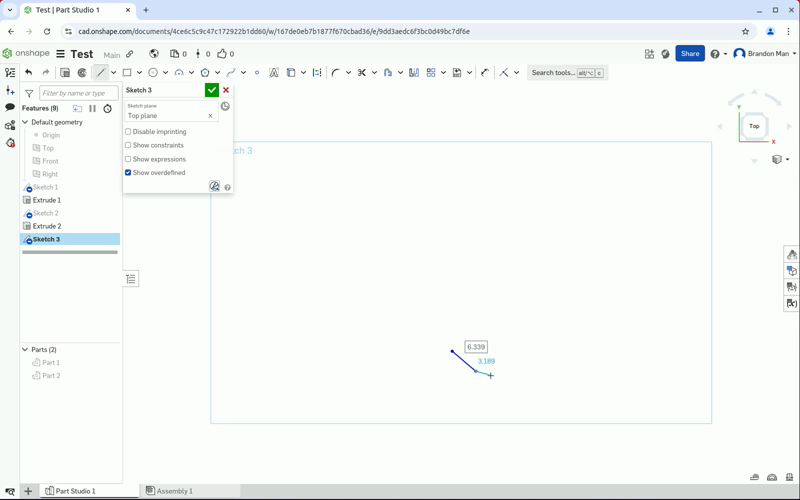
click(490, 375)
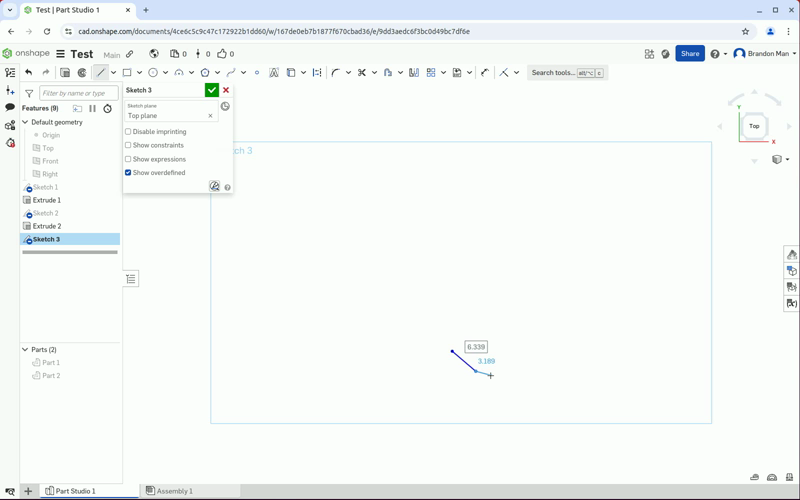
key_up(shift)
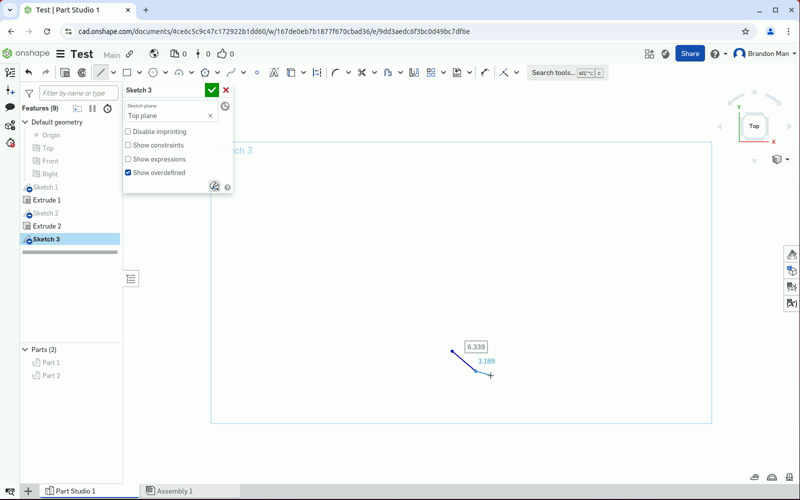
key_down(shift)
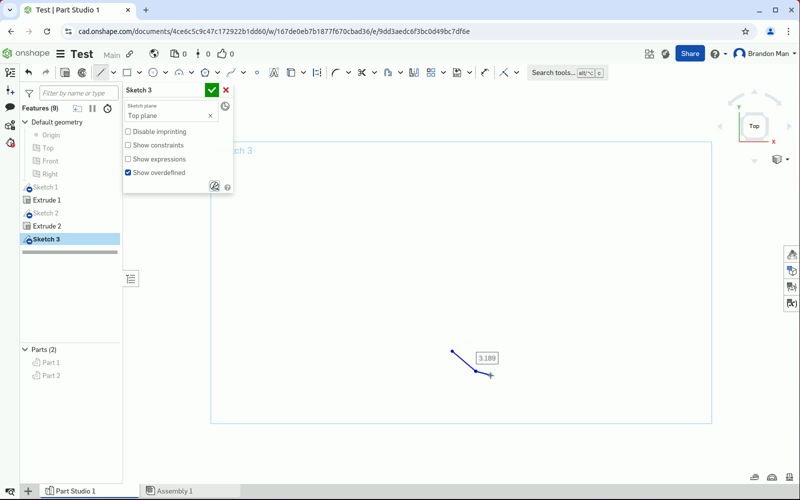
mouse_move(520, 375)
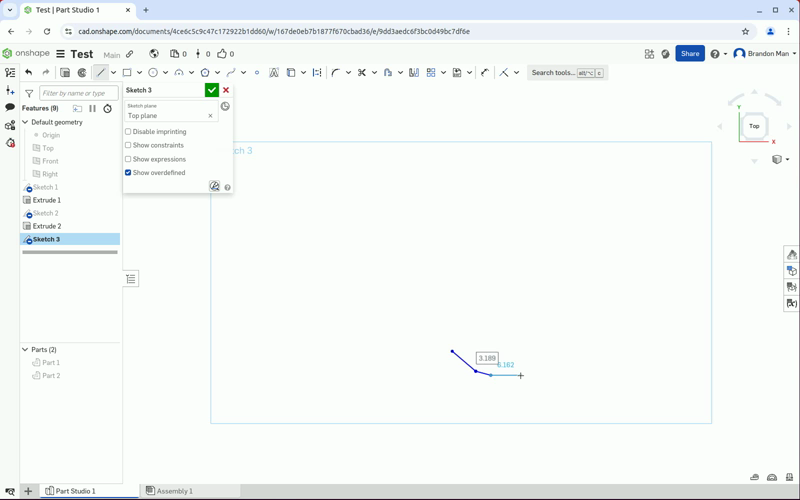
mouse_move(502, 326)
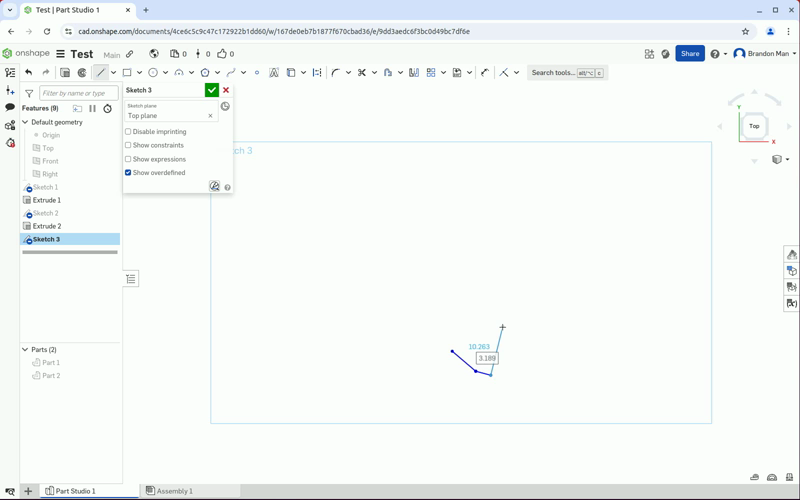
click(502, 326)
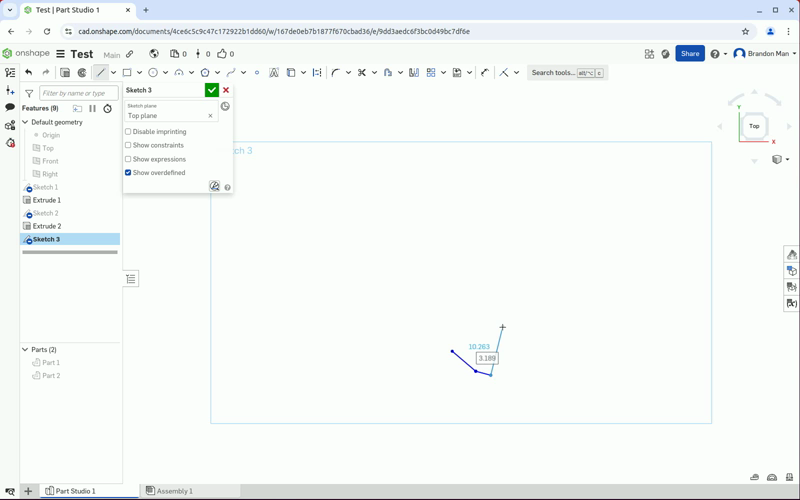
key_up(shift)
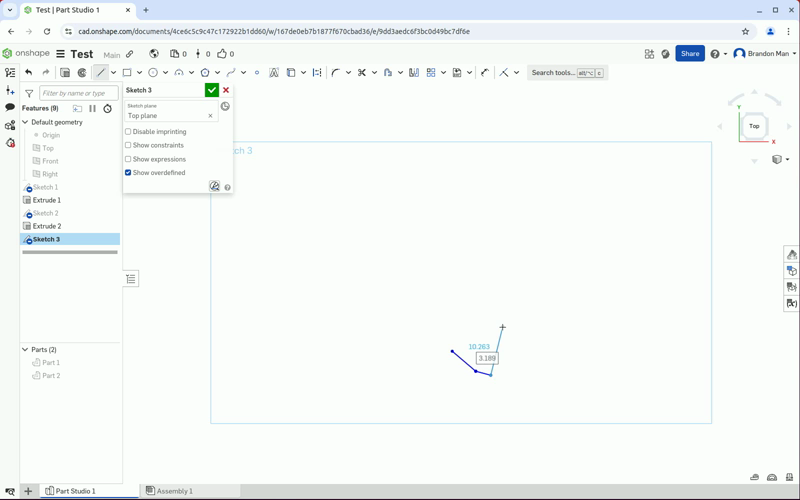
key_down(shift)
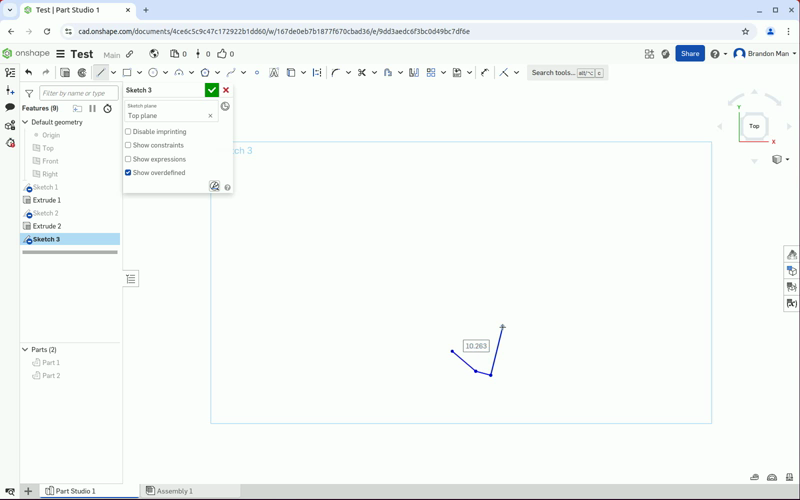
mouse_move(532, 326)
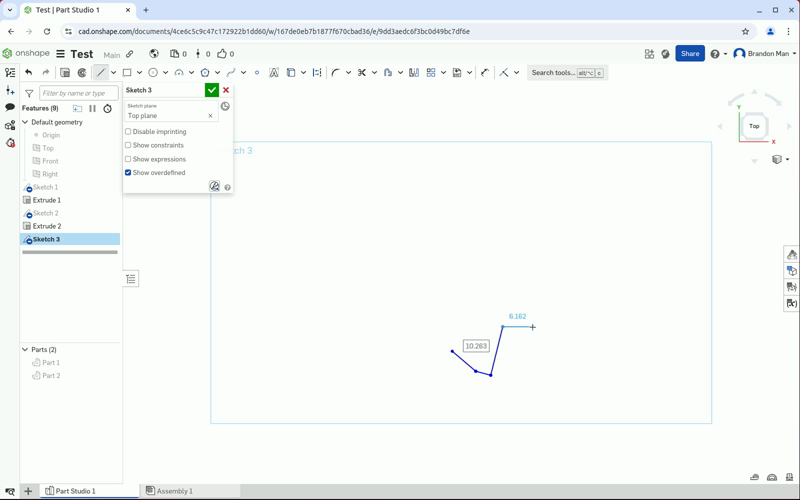
mouse_move(454, 333)
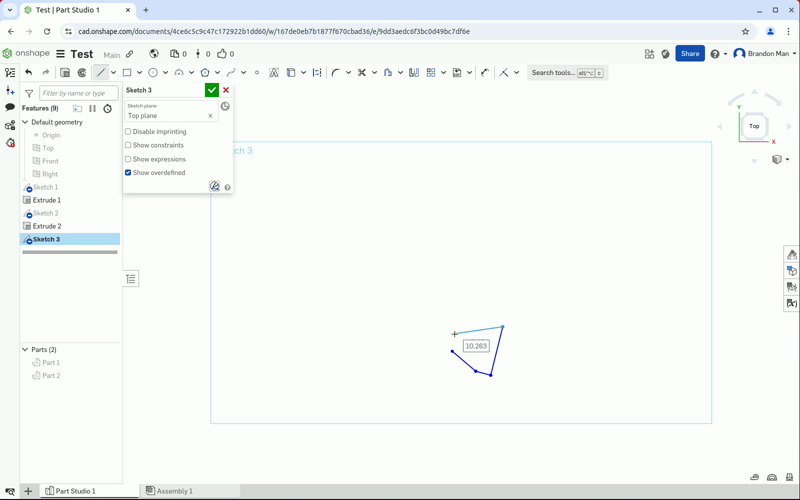
click(454, 333)
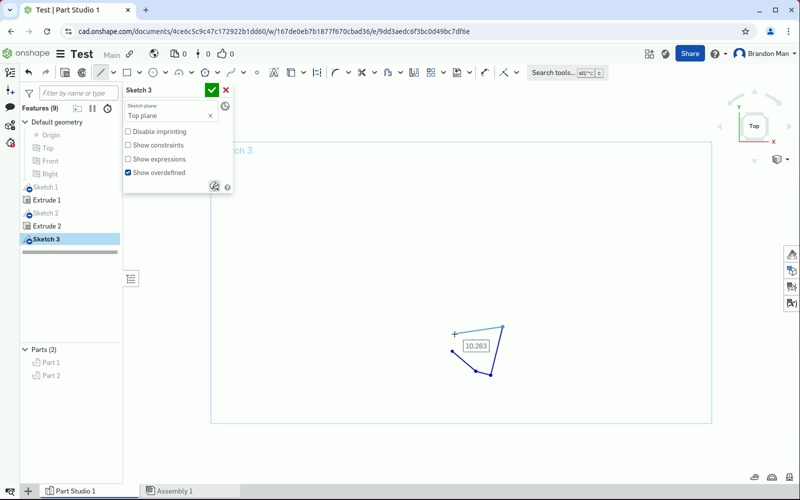
key_up(shift)
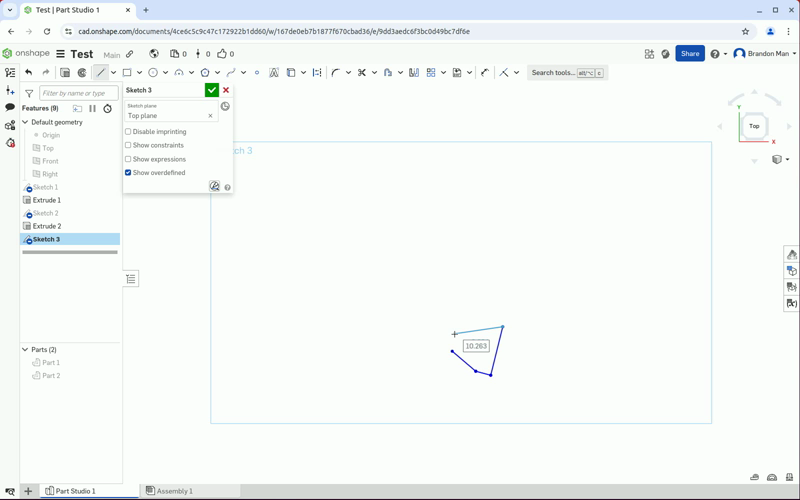
mouse_move(484, 333)
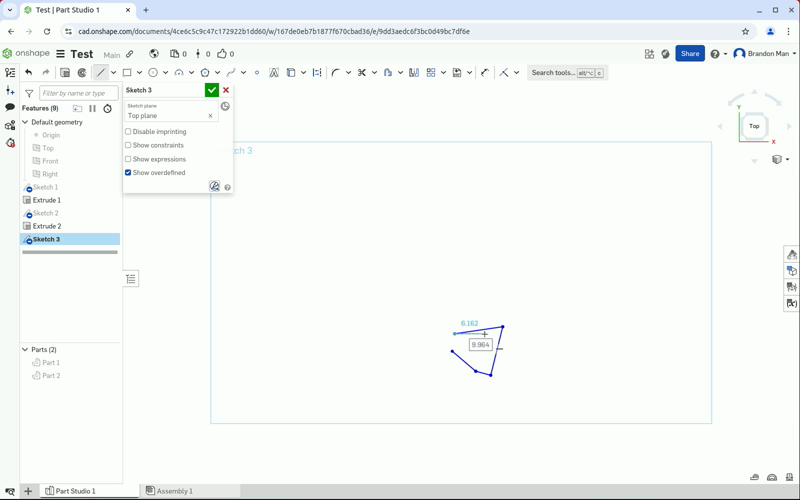
key_down(shift)
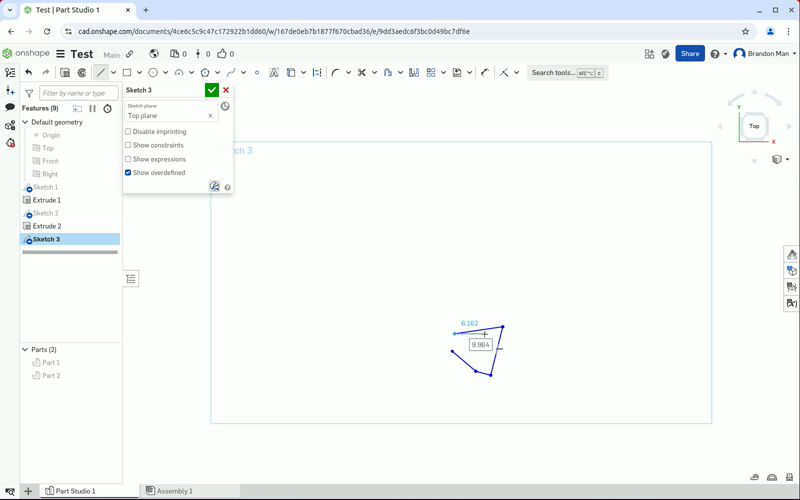
mouse_move(452, 351)
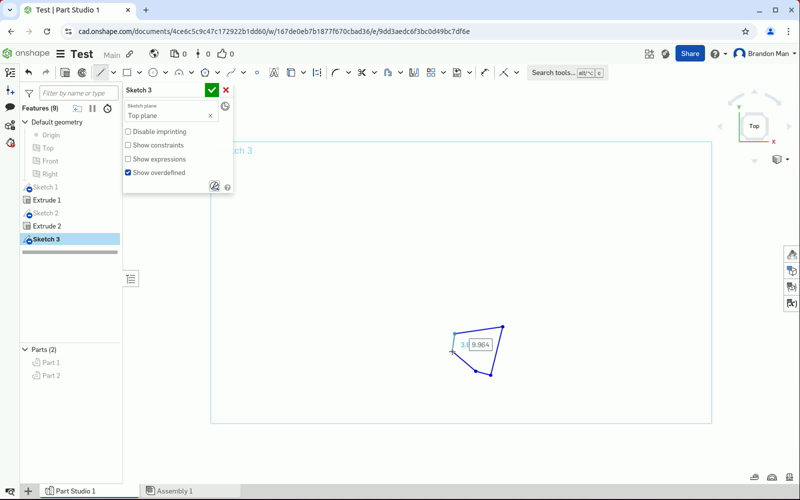
key_up(shift)
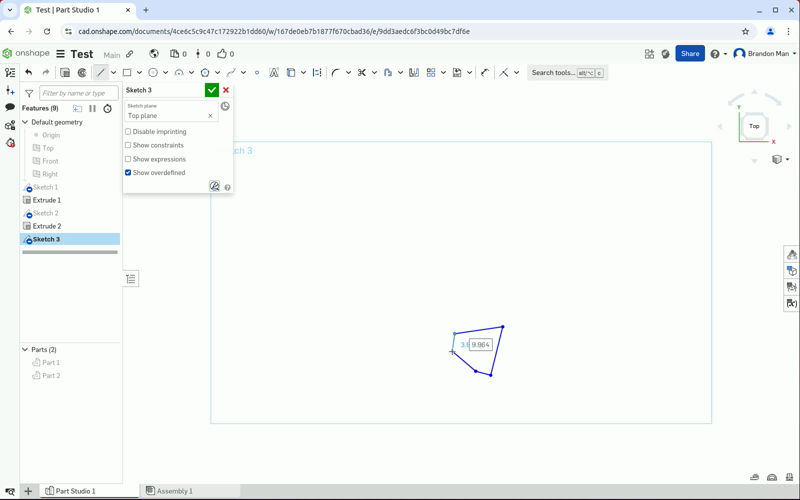
click(452, 351)
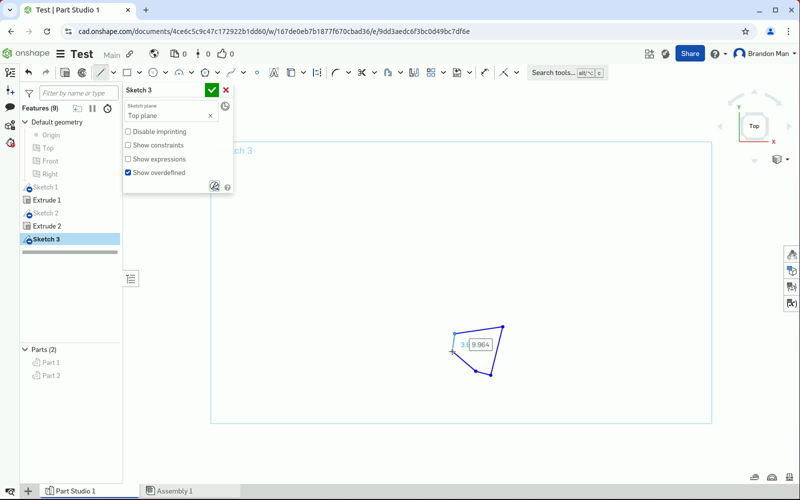
key(esc)
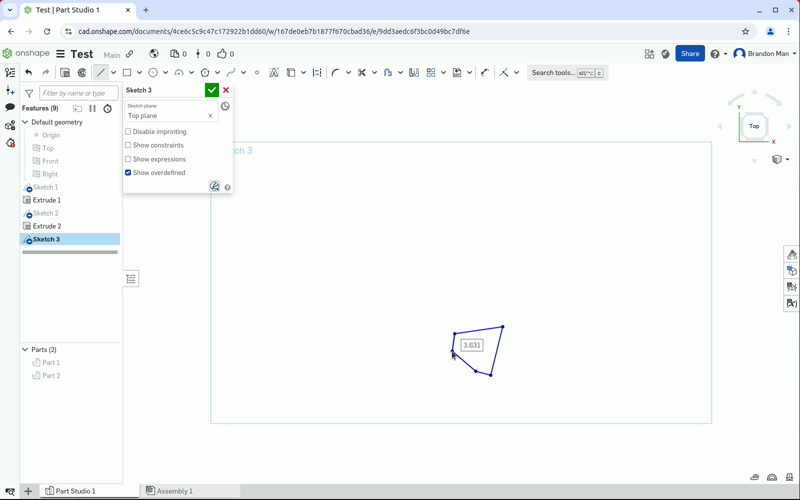
mouse_move(459, 342)
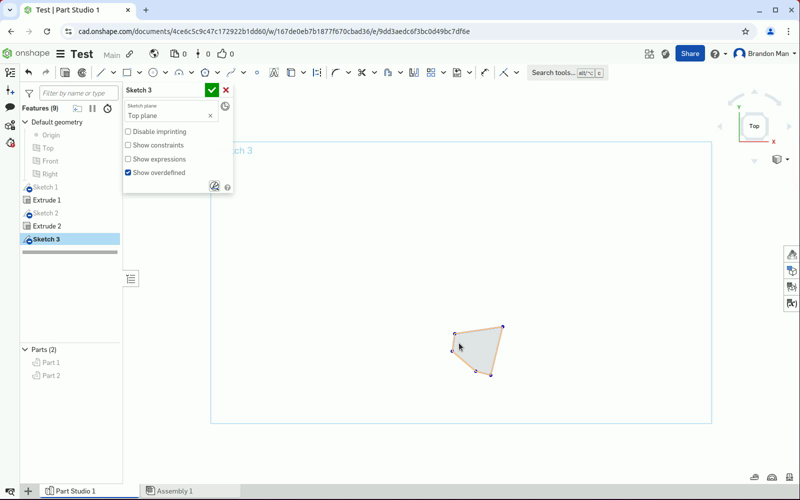
scroll(6)
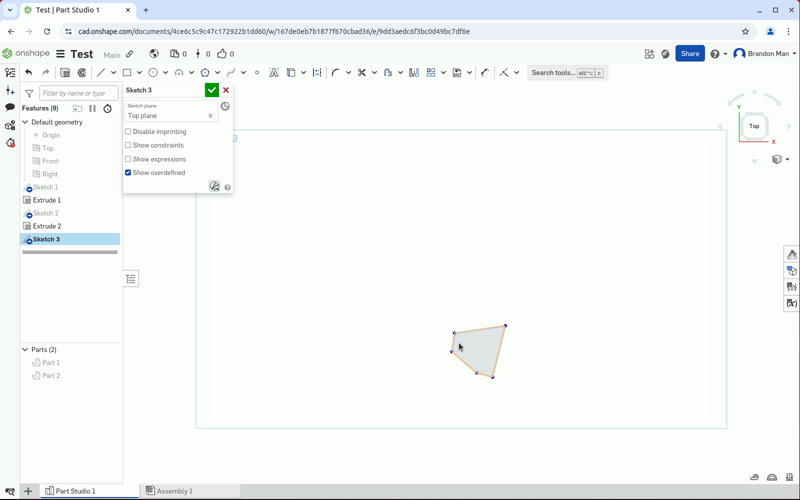
scroll(6)
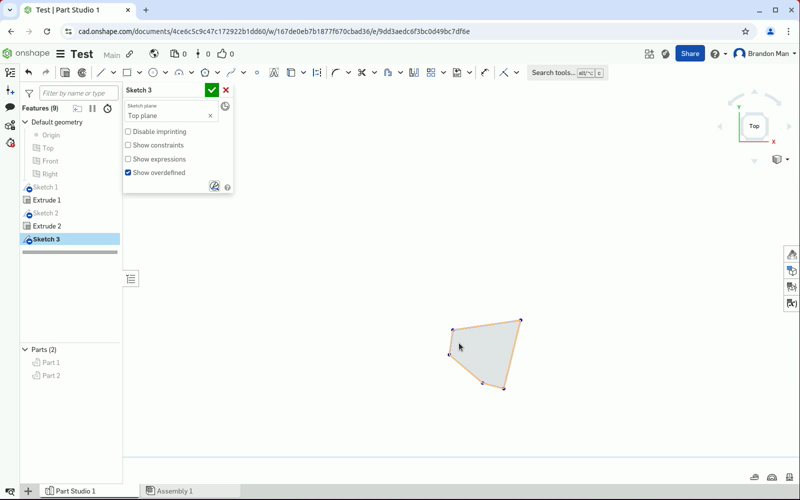
scroll(6)
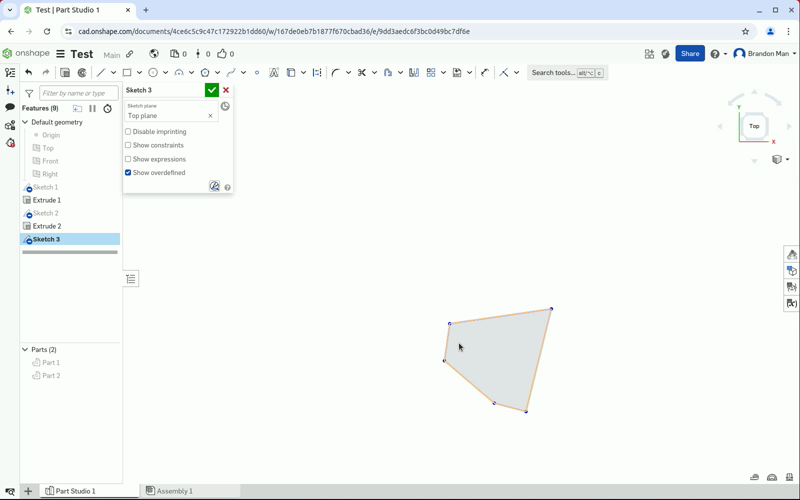
scroll(6)
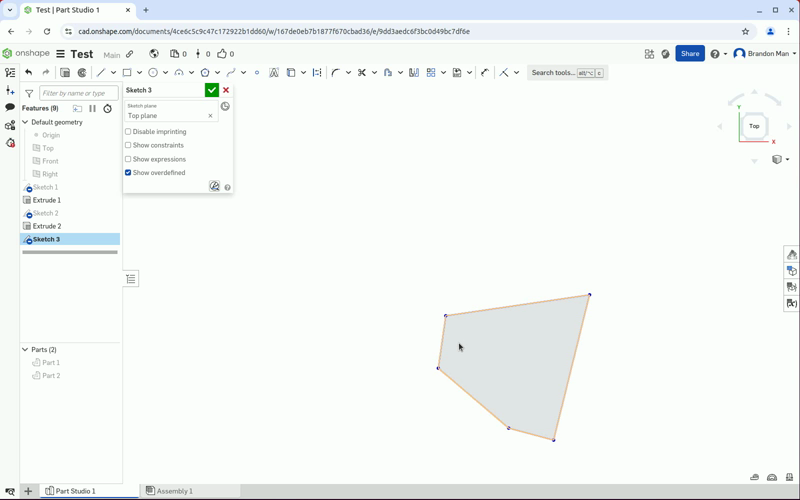
scroll(6)
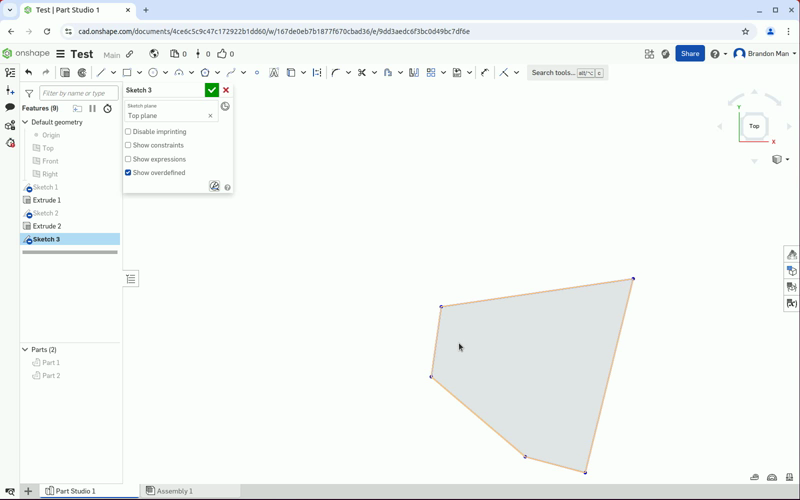
scroll(6)
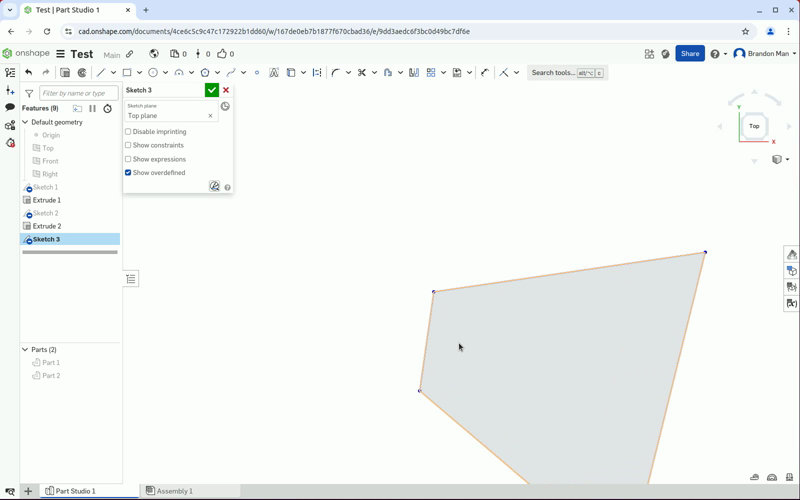
scroll(6)
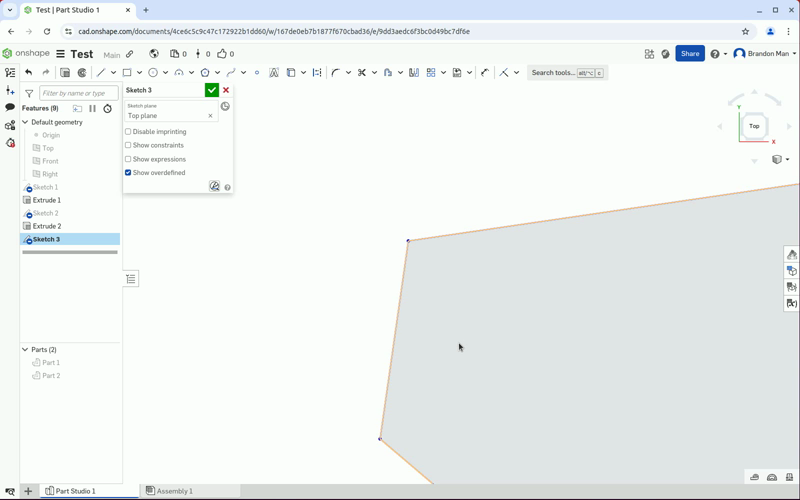
click(459, 342)
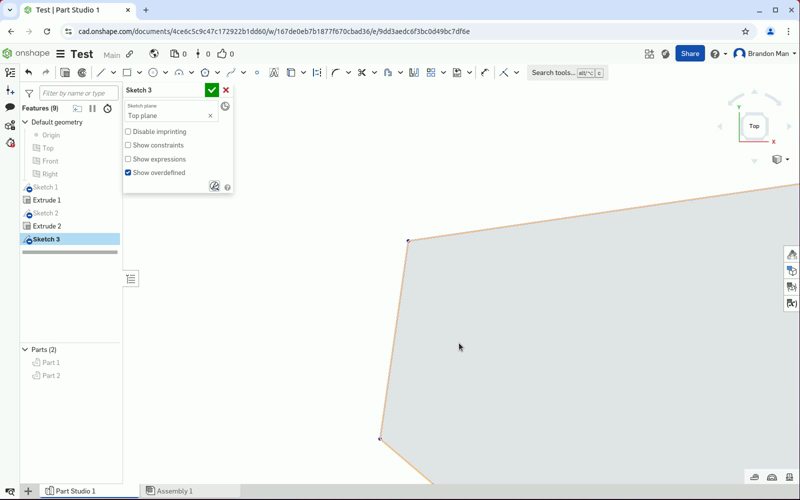
scroll(-6)
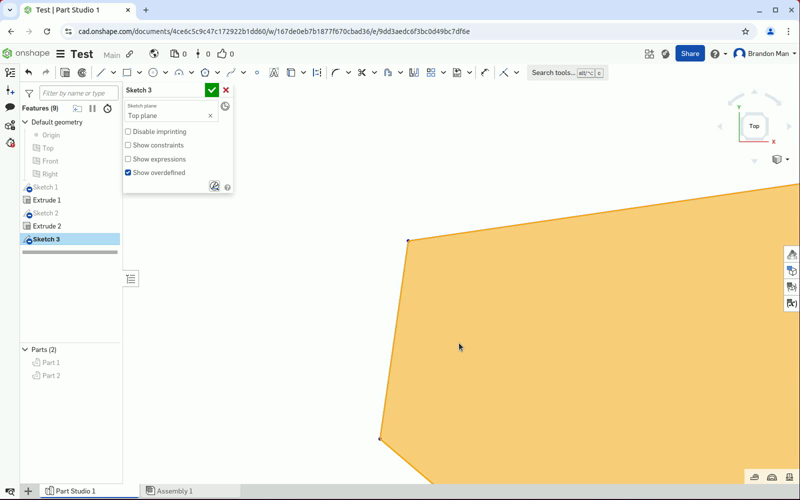
scroll(-6)
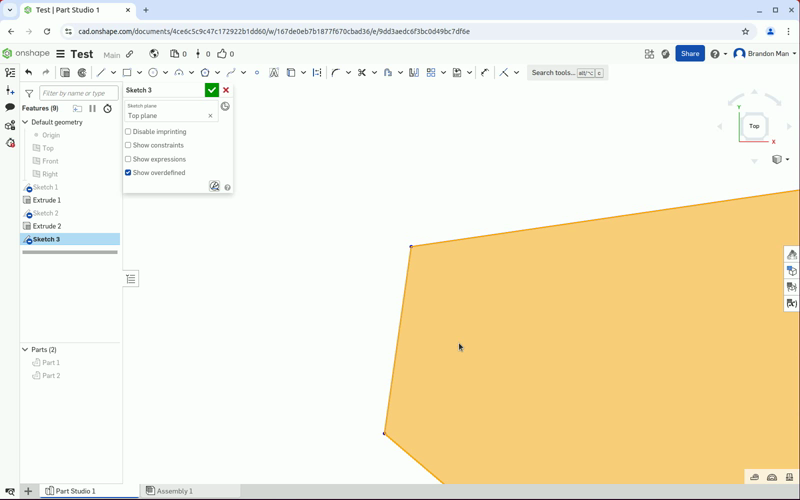
scroll(-6)
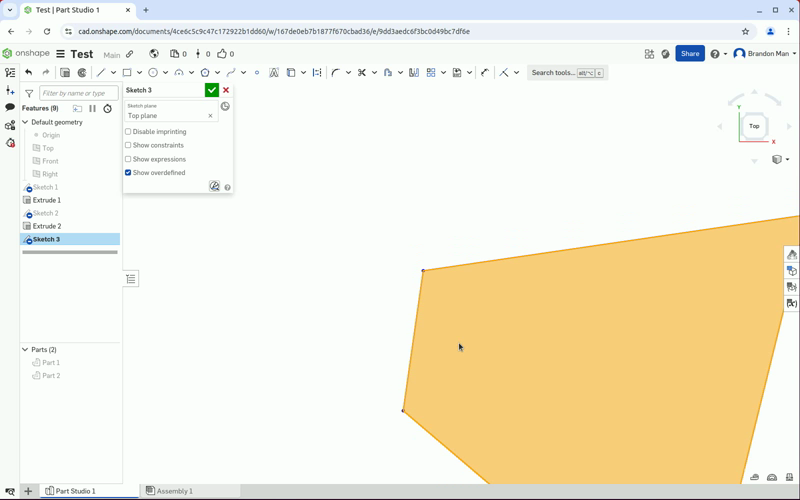
scroll(-6)
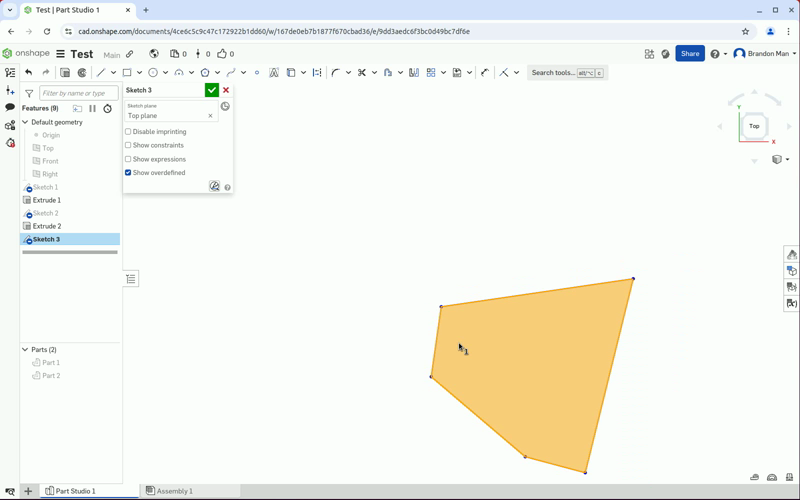
scroll(-6)
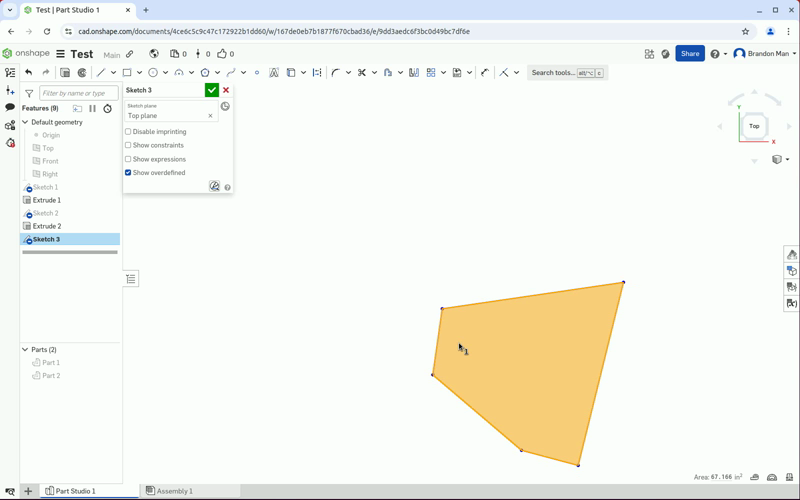
scroll(-6)
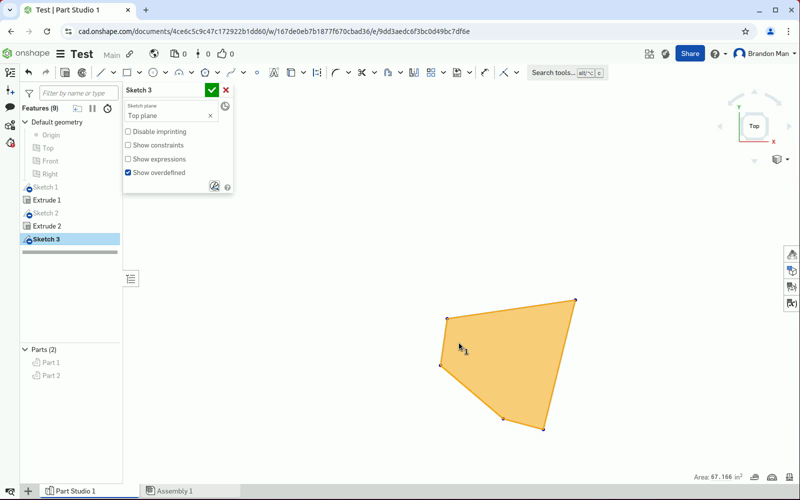
scroll(-6)
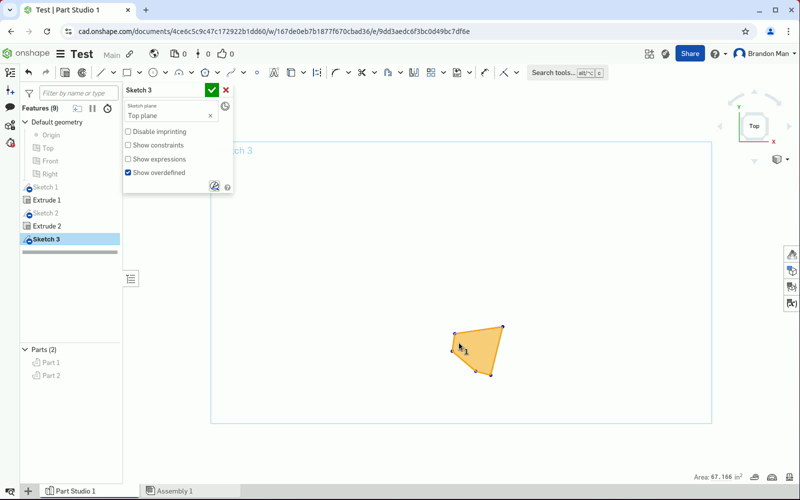
mouse_move(73, 352)
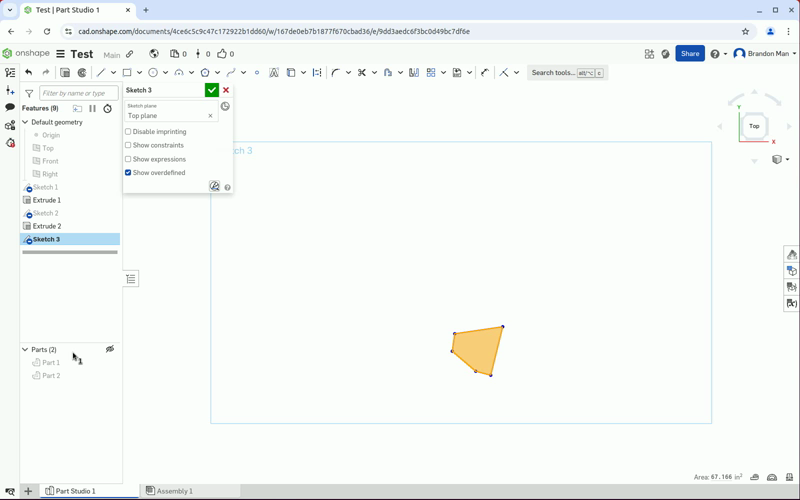
key(shift+y)
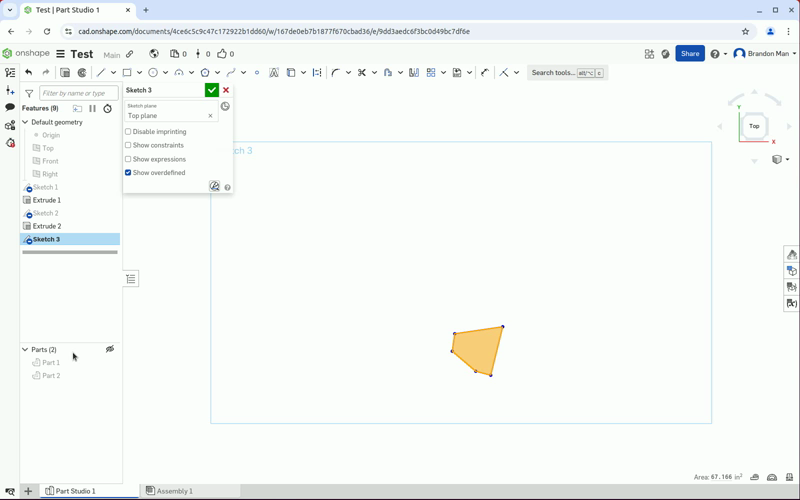
key(shift+e)
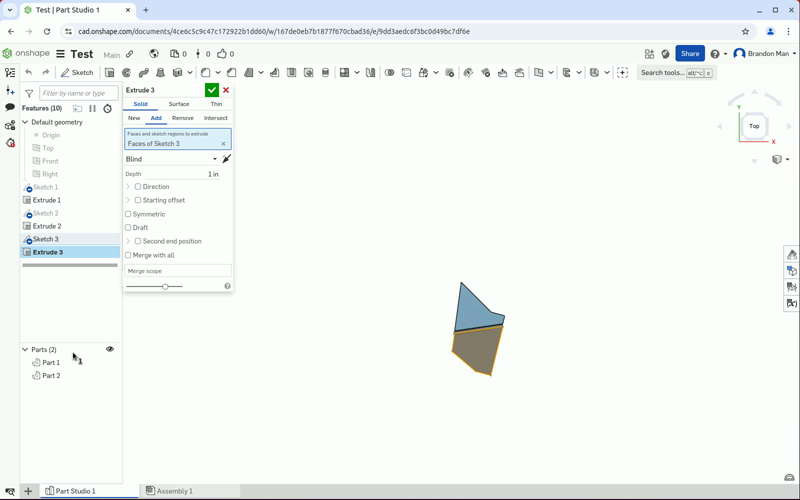
mouse_move(143, 106)
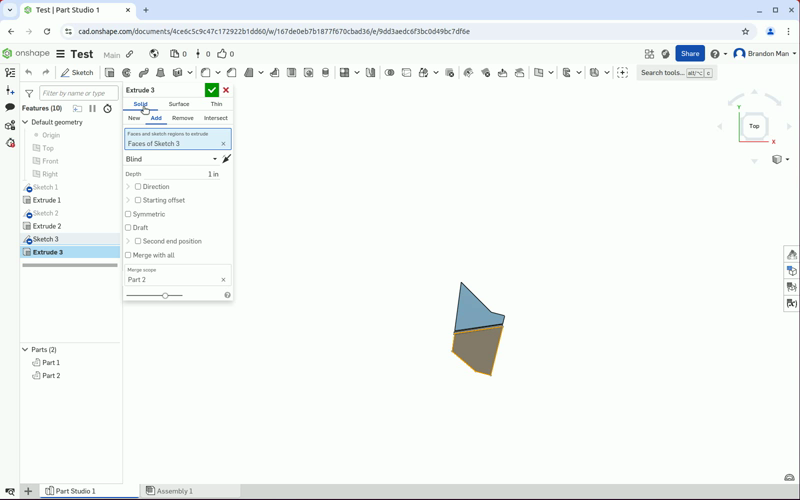
click(143, 106)
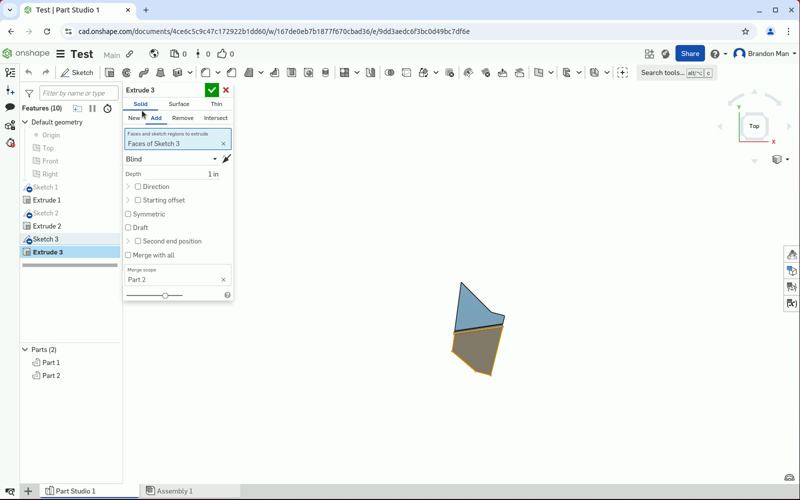
mouse_move(137, 120)
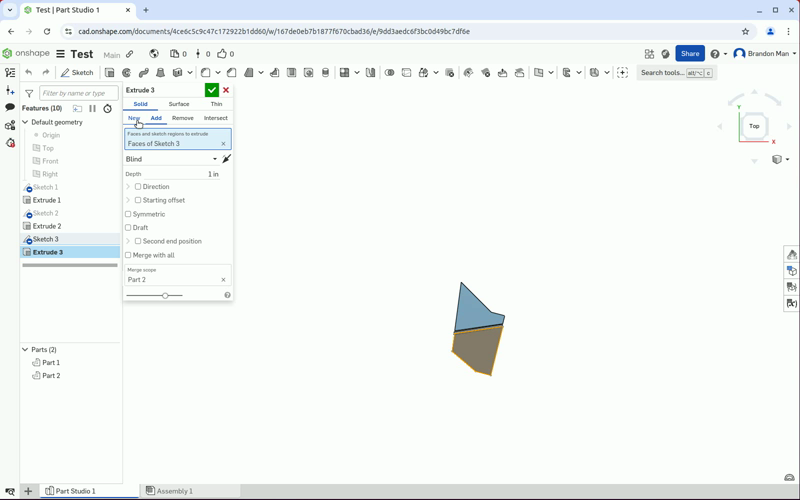
click(137, 120)
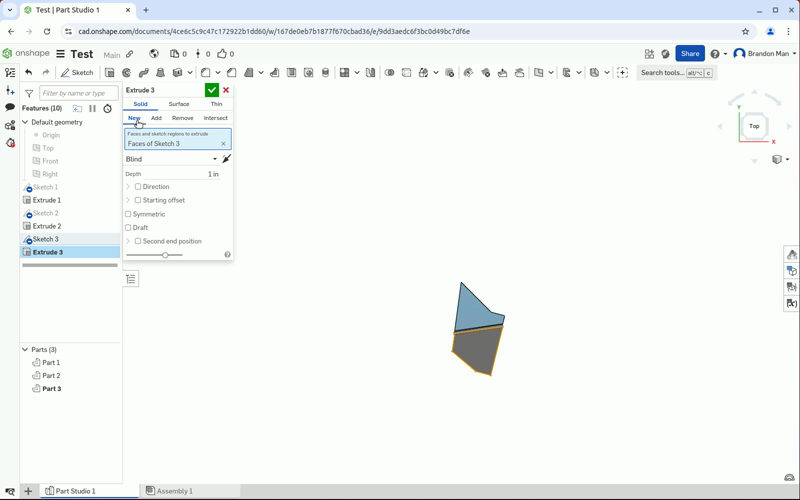
key(tab, 4)
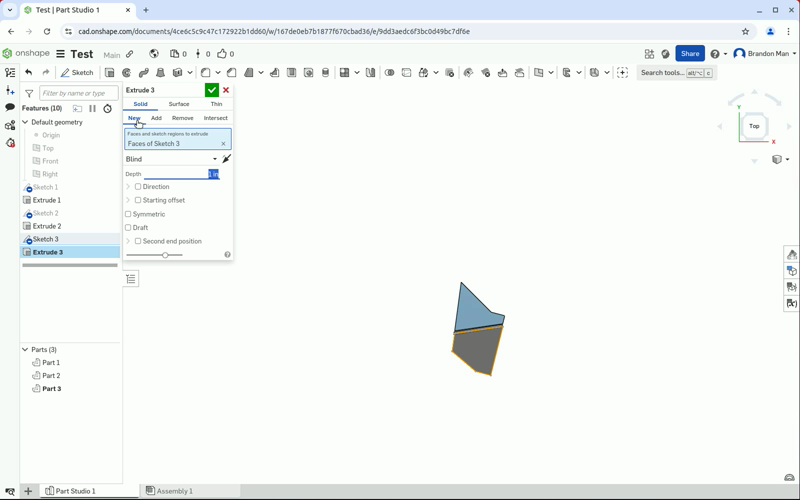
text(-0.241)
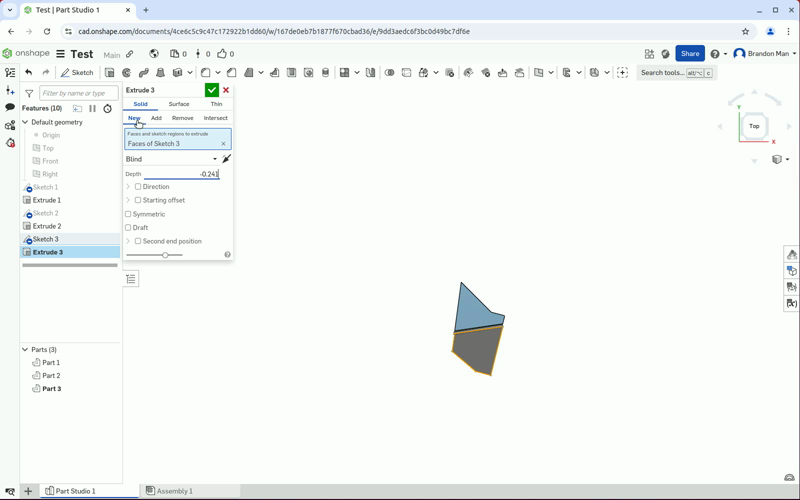
key(enter)
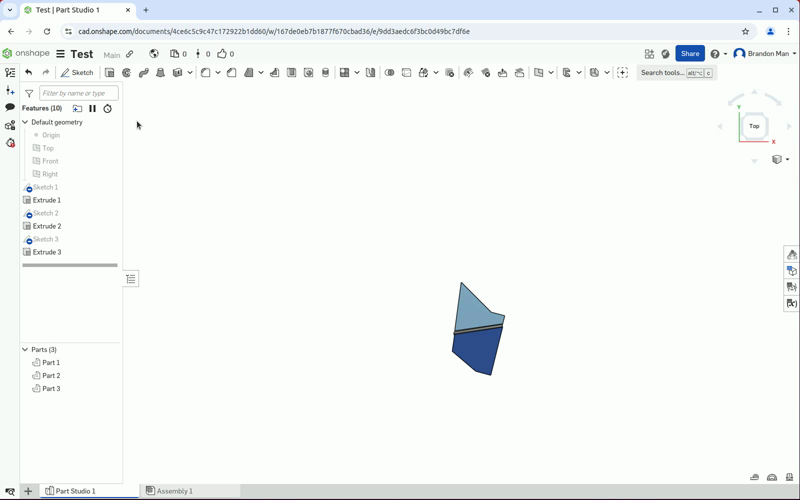
key(shift+h)
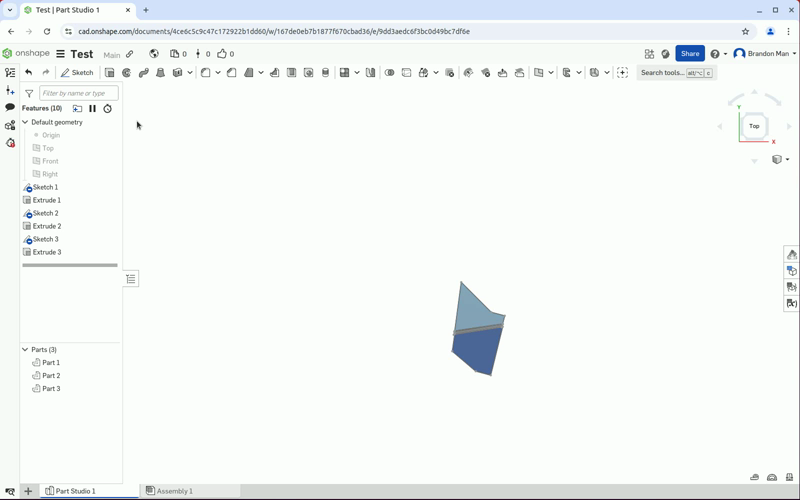
key(shift+h)
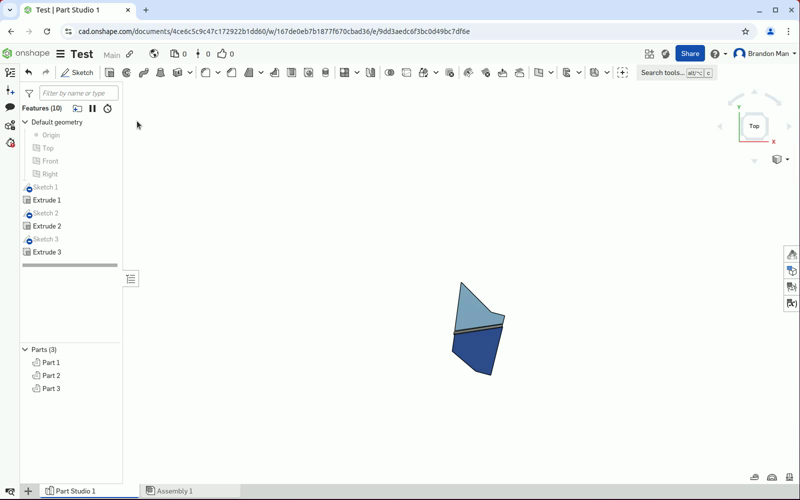
mouse_move(73, 189)
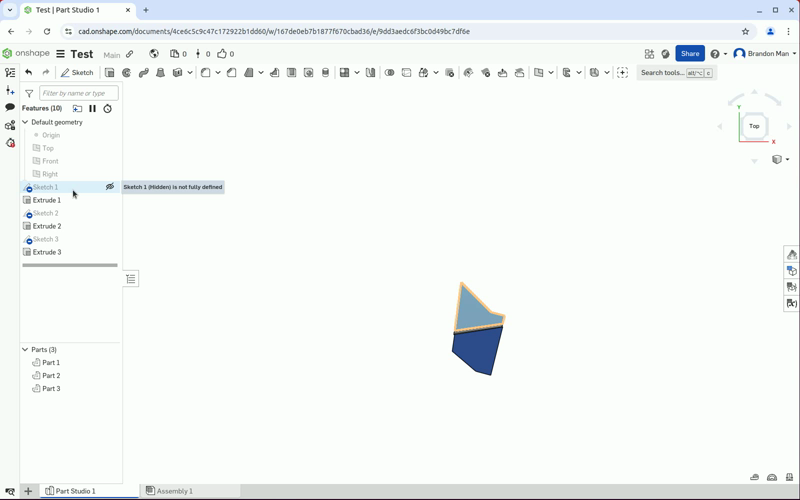
click(73, 189)
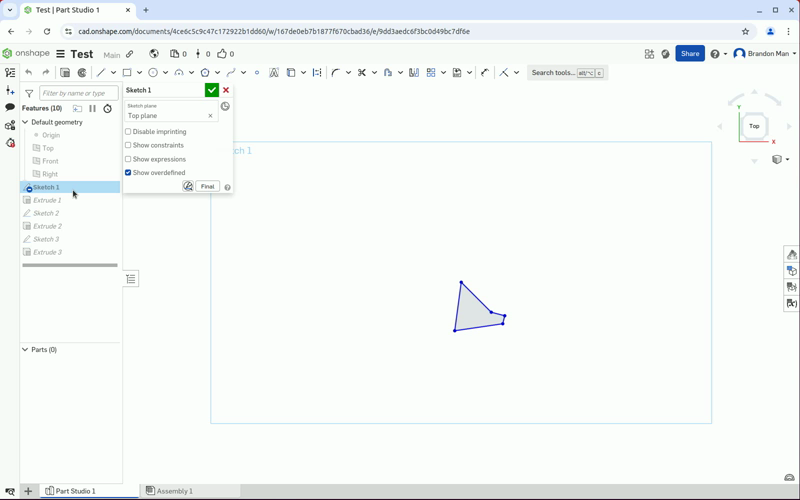
mouse_move(229, 92)
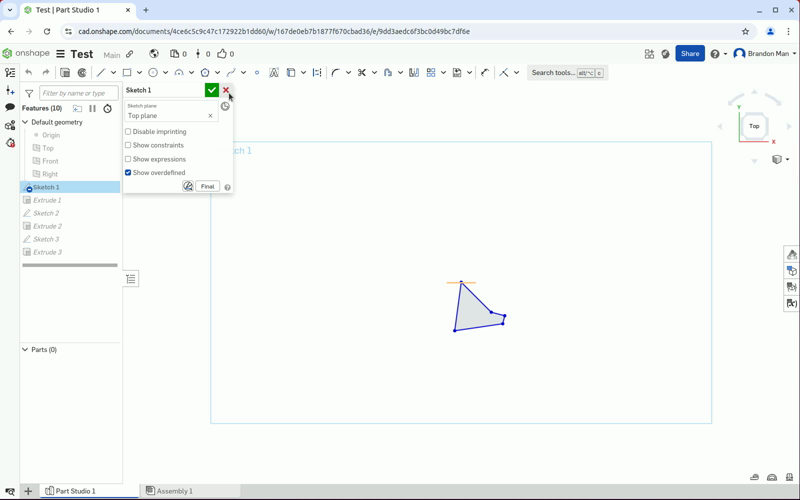
click(229, 92)
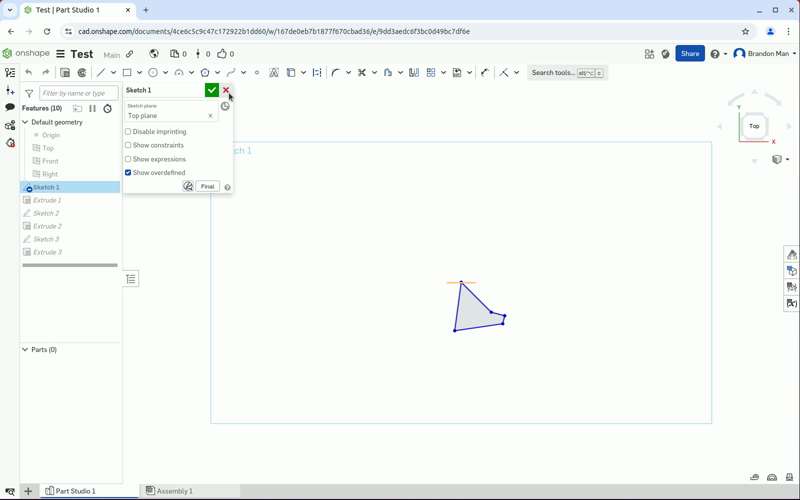
key(shift+s)
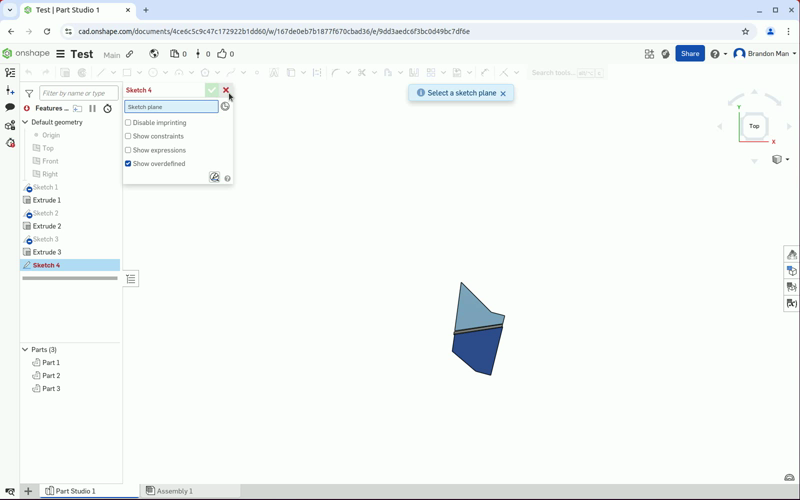
mouse_move(73, 150)
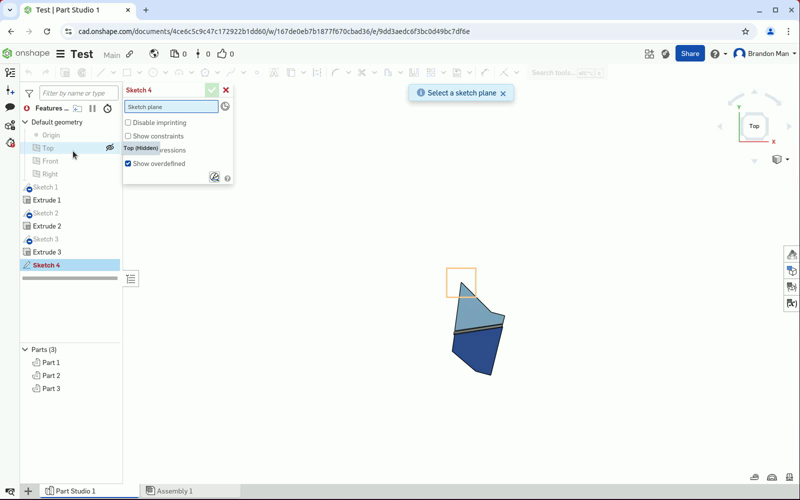
click(73, 150)
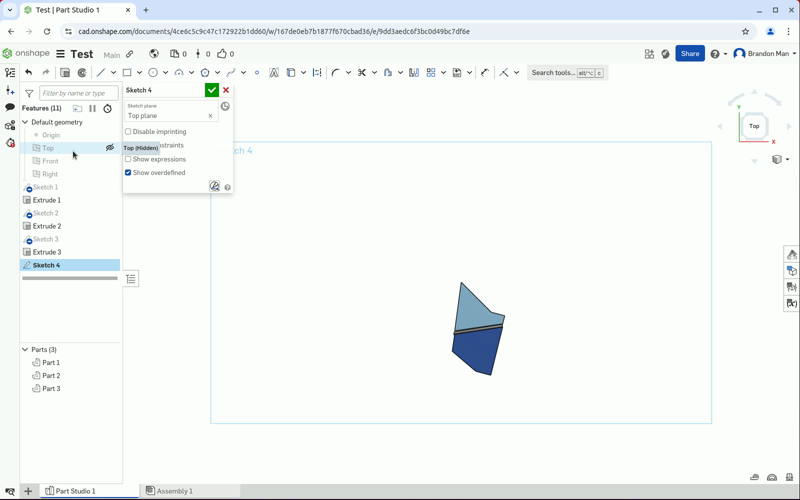
mouse_move(73, 352)
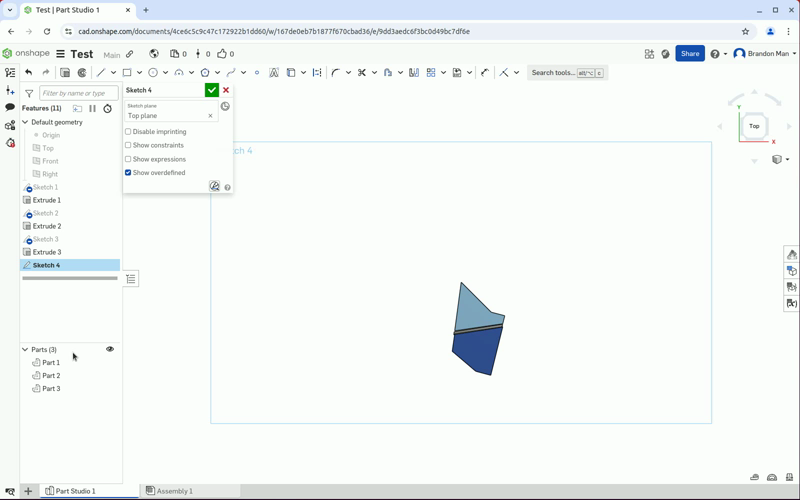
key(y)
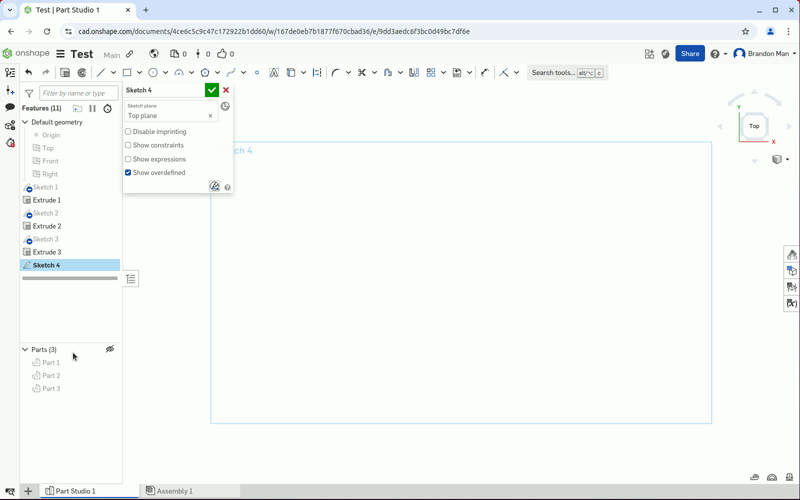
key(l)
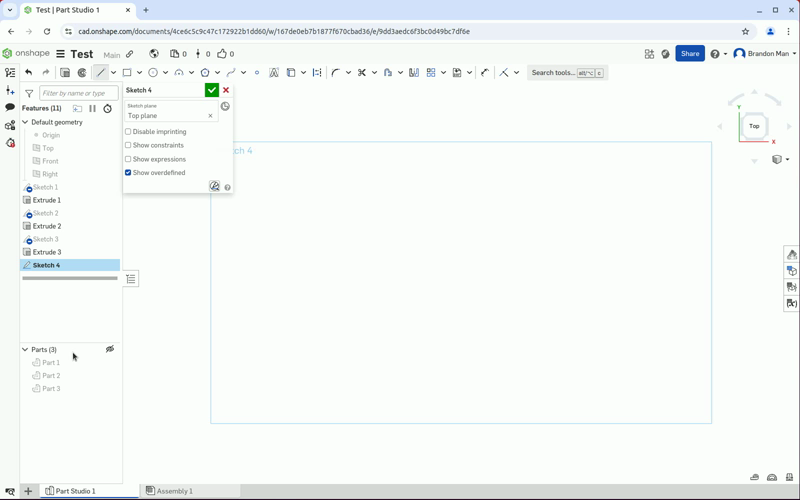
key_down(shift)
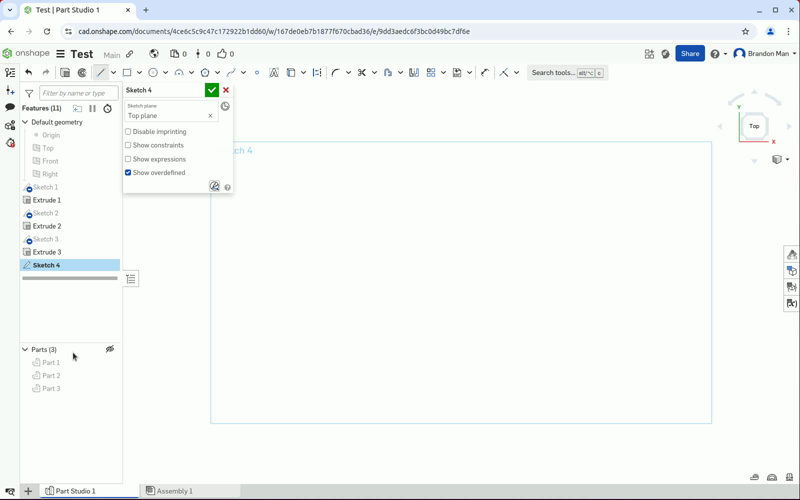
mouse_move(450, 365)
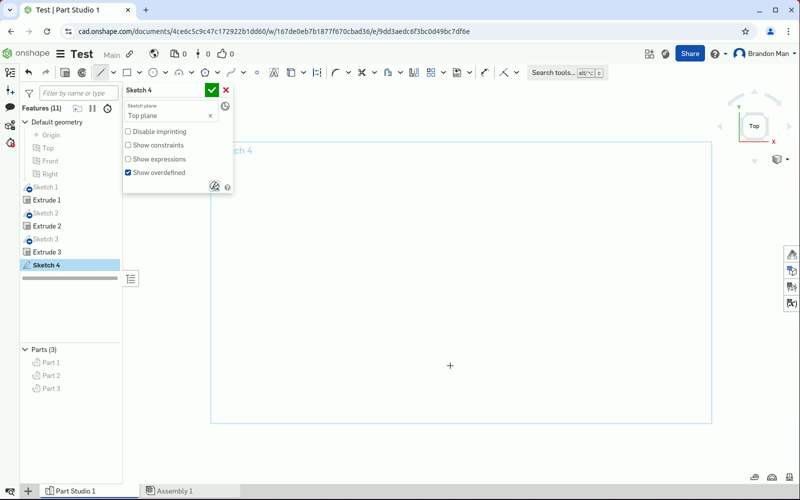
click(450, 365)
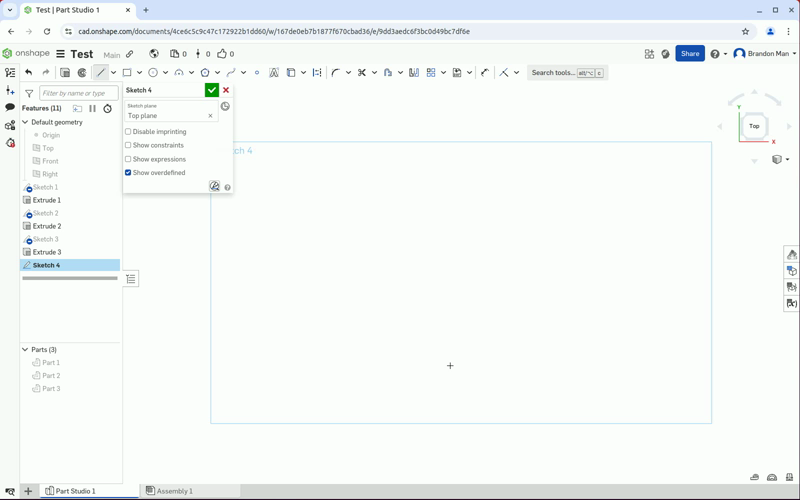
key_up(shift)
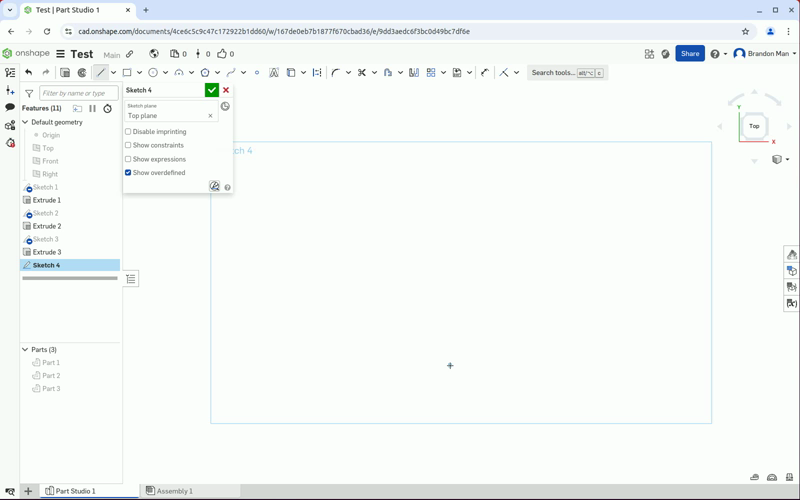
key_down(shift)
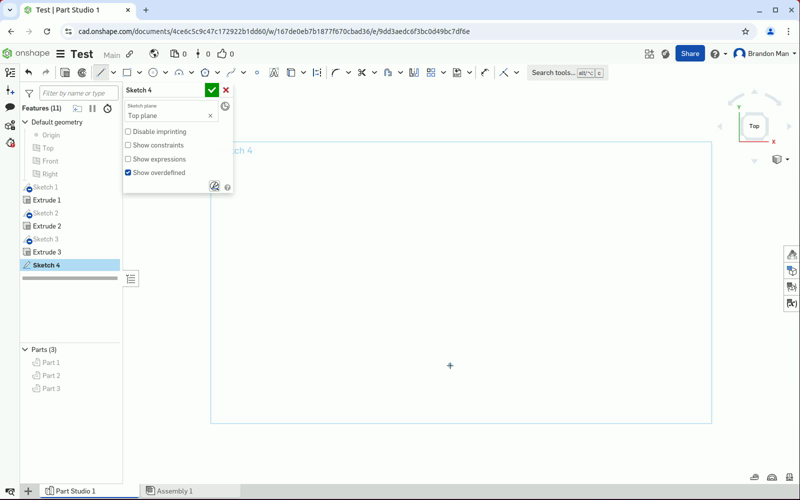
mouse_move(480, 365)
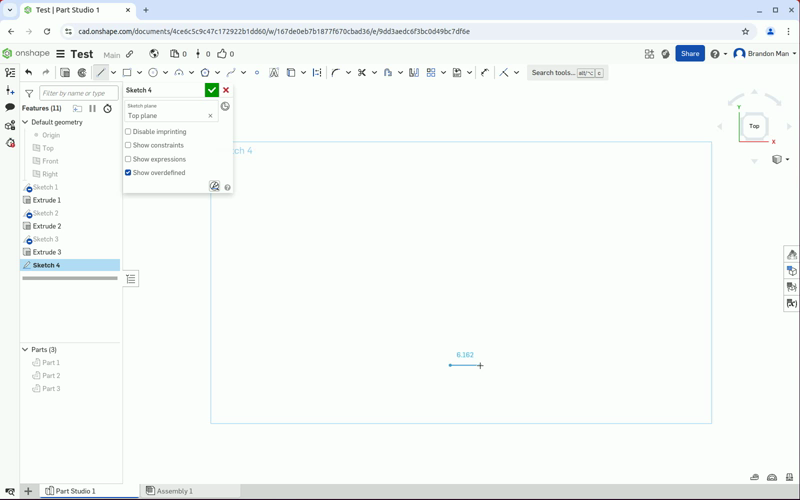
mouse_move(475, 371)
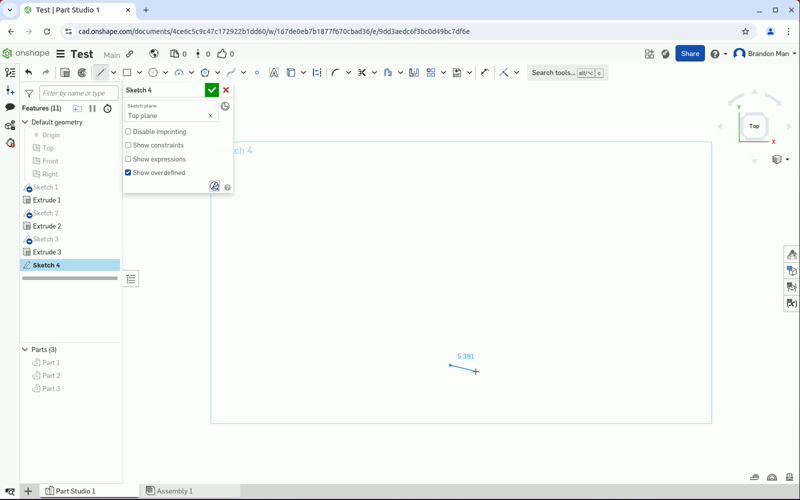
click(475, 371)
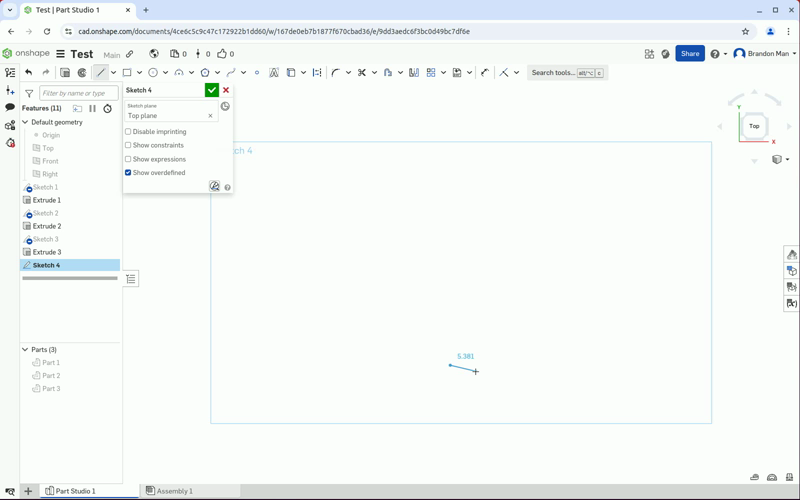
key_up(shift)
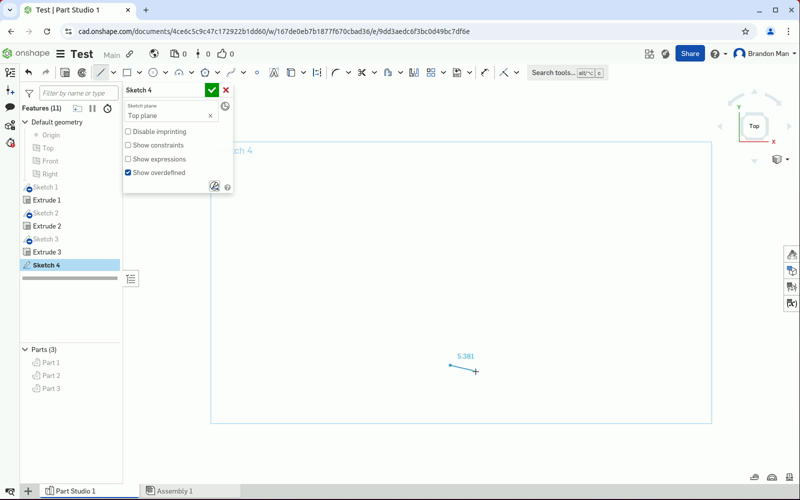
key_down(shift)
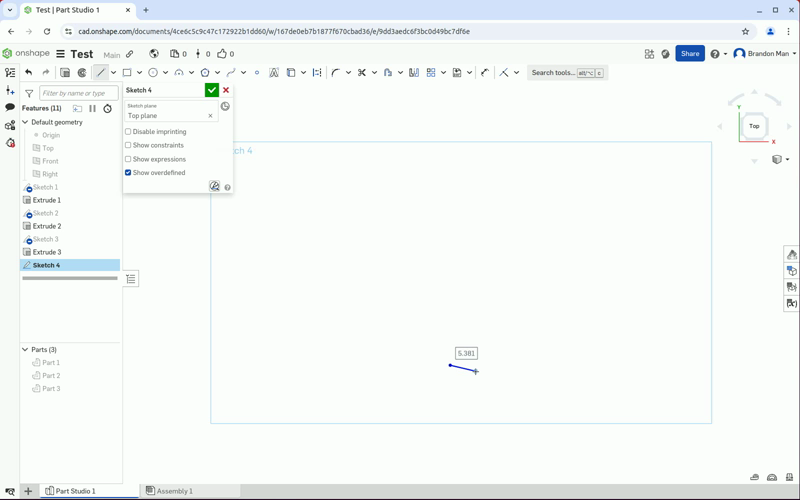
mouse_move(505, 371)
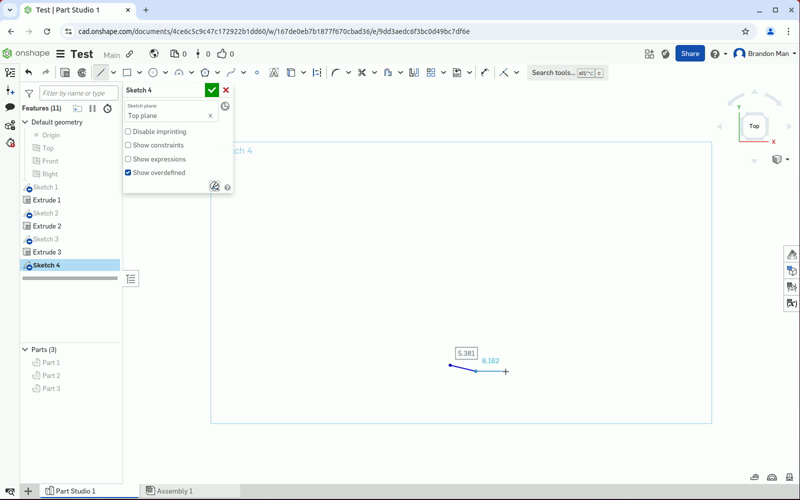
mouse_move(452, 349)
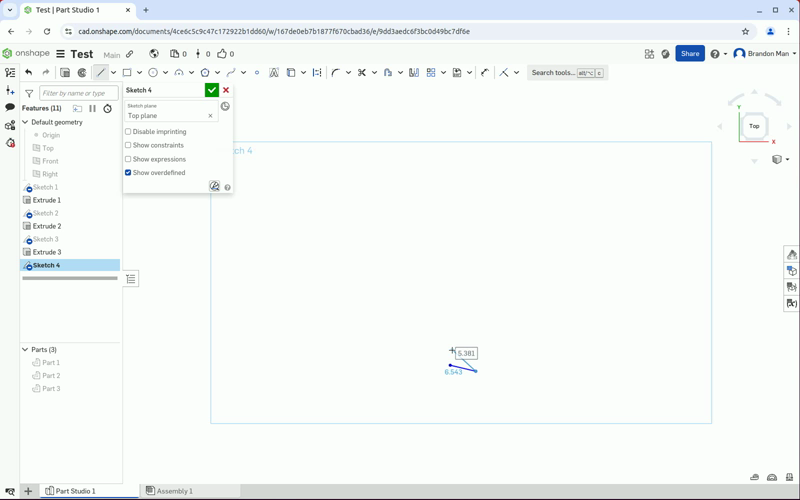
click(452, 349)
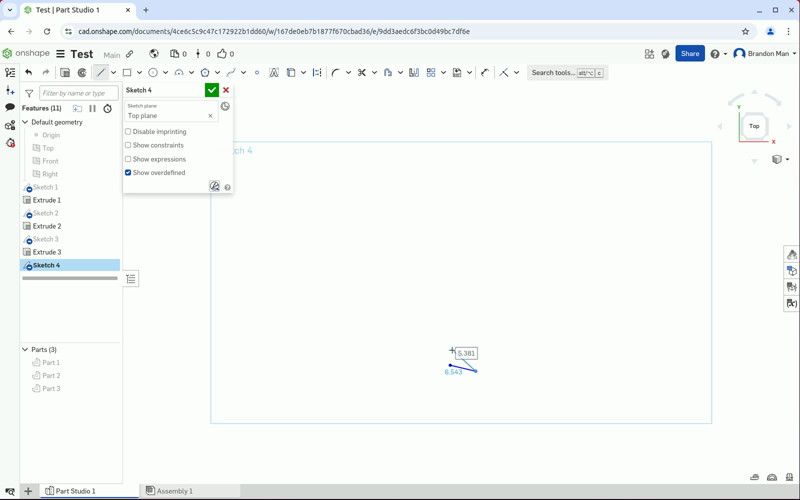
key_up(shift)
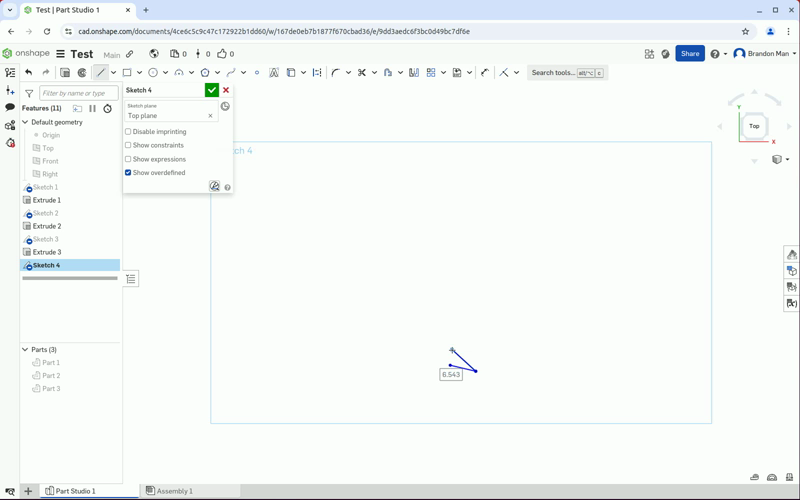
mouse_move(482, 349)
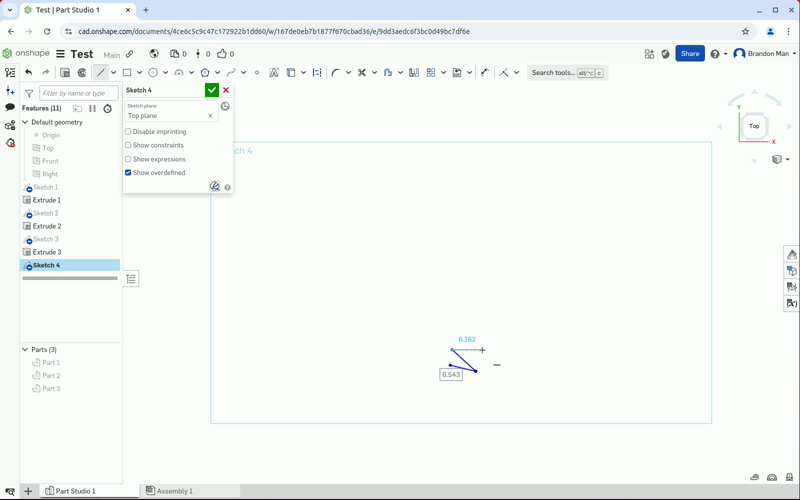
key_down(shift)
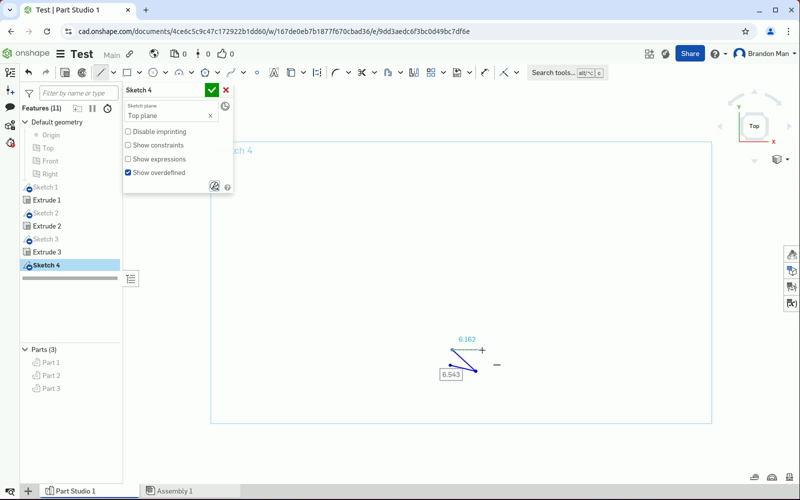
mouse_move(450, 365)
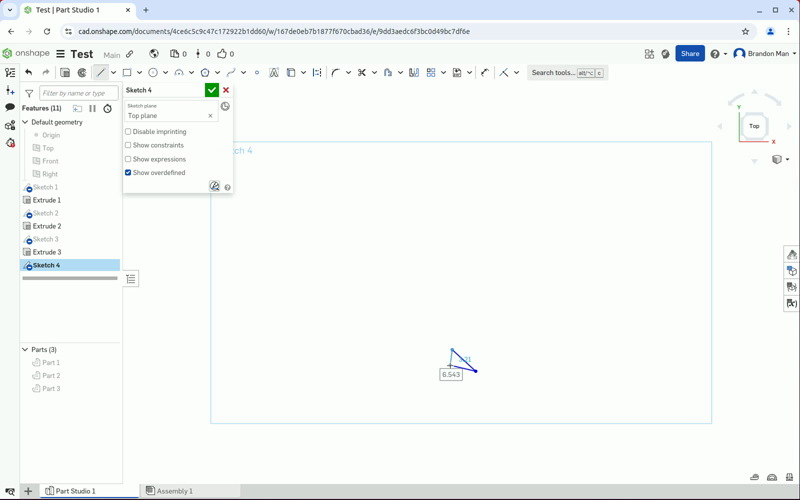
key_up(shift)
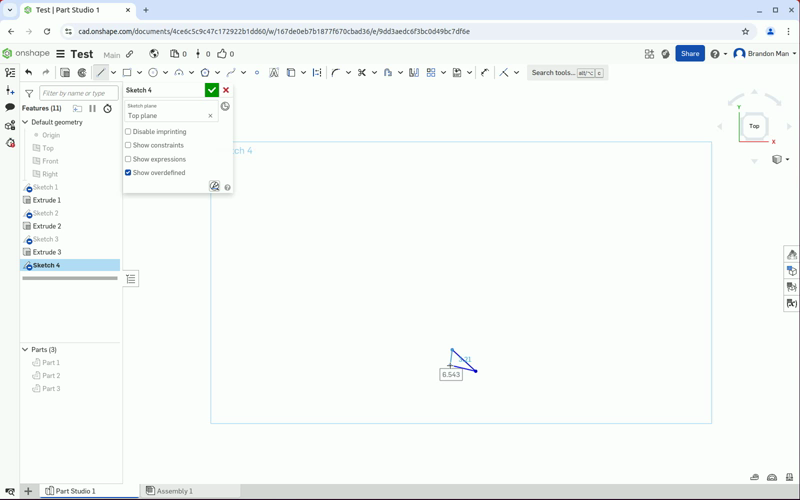
click(450, 365)
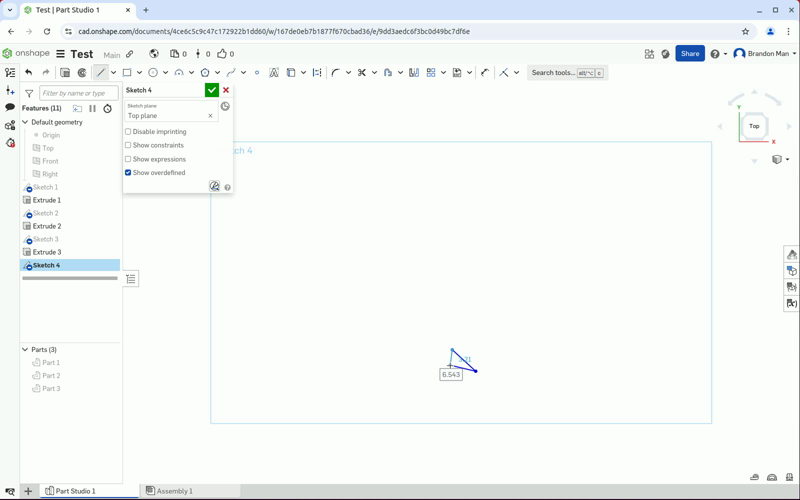
key(esc)
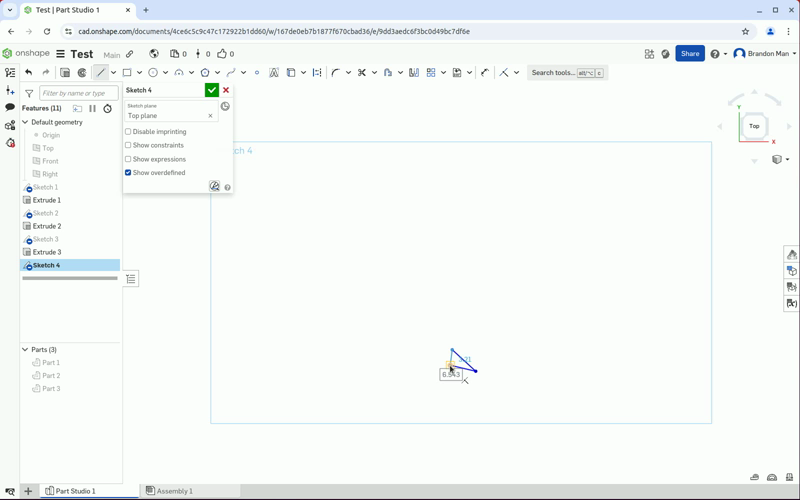
mouse_move(454, 353)
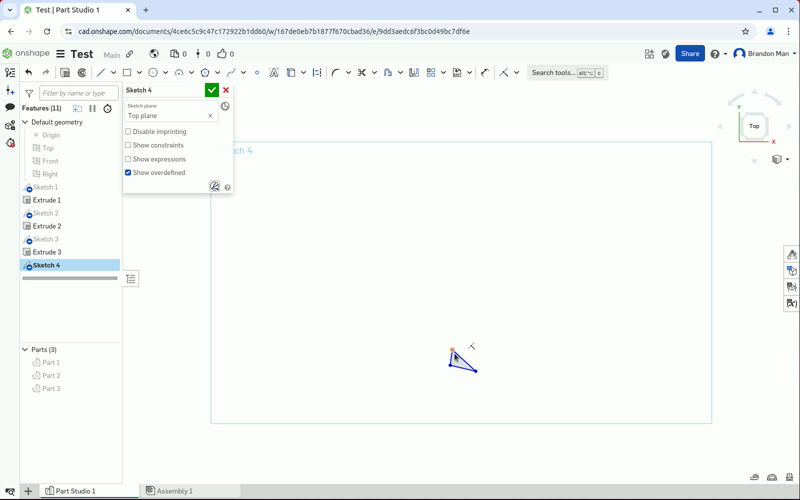
scroll(6)
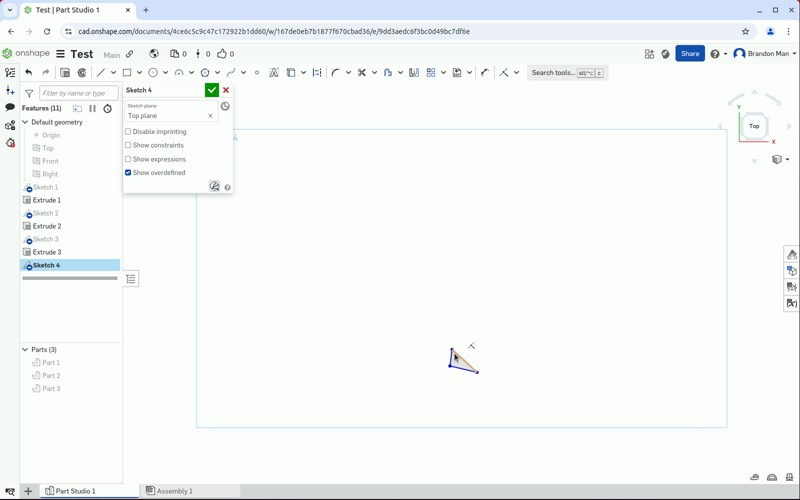
scroll(6)
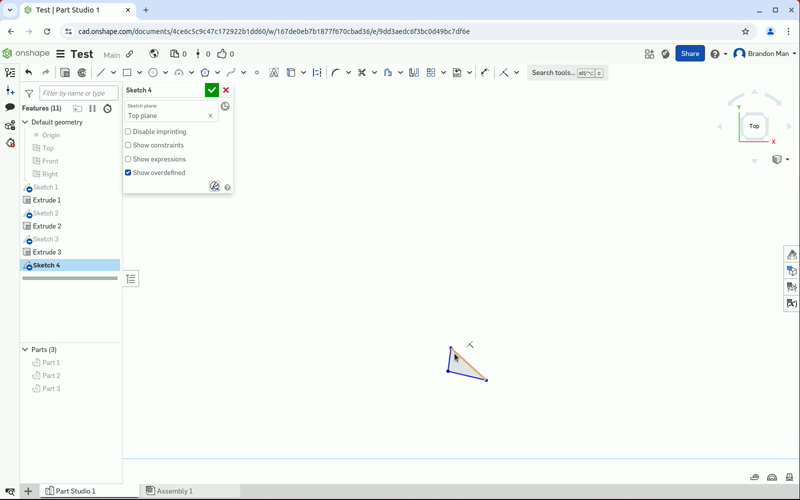
scroll(6)
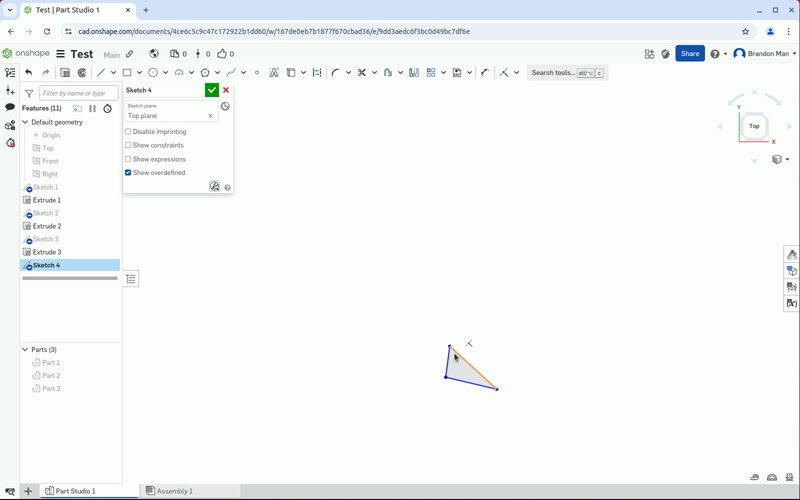
scroll(6)
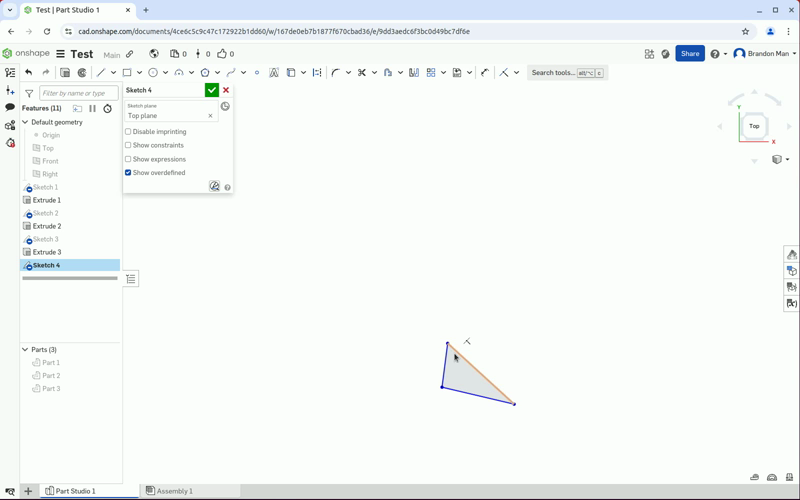
scroll(6)
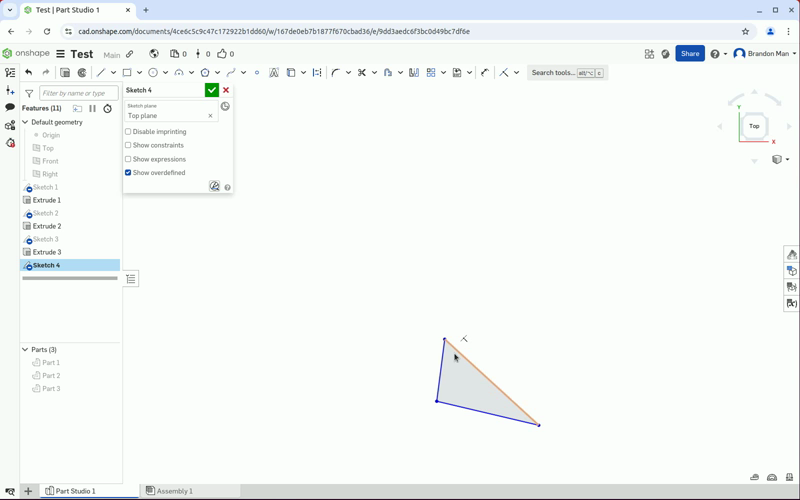
scroll(6)
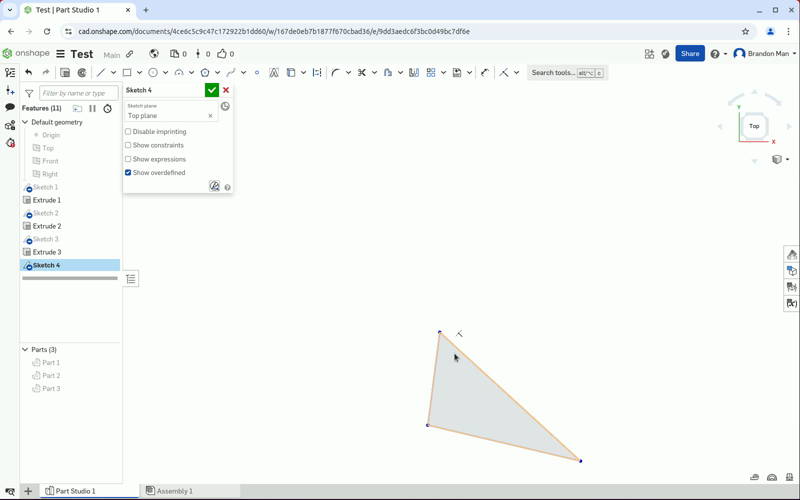
scroll(6)
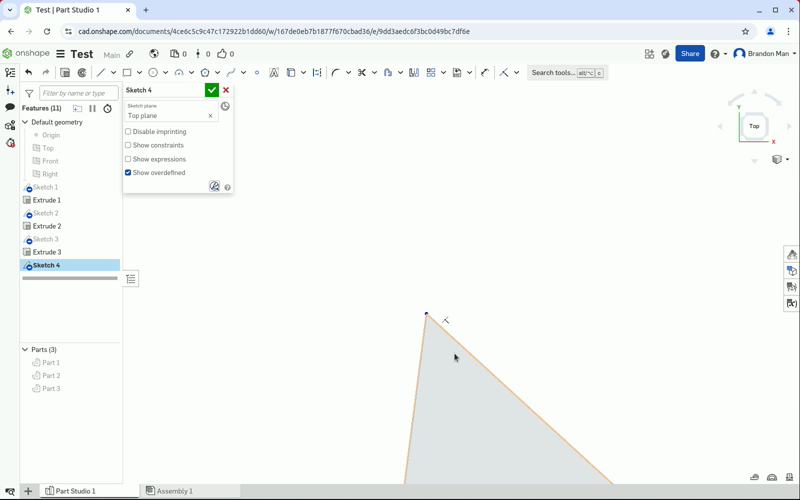
click(454, 353)
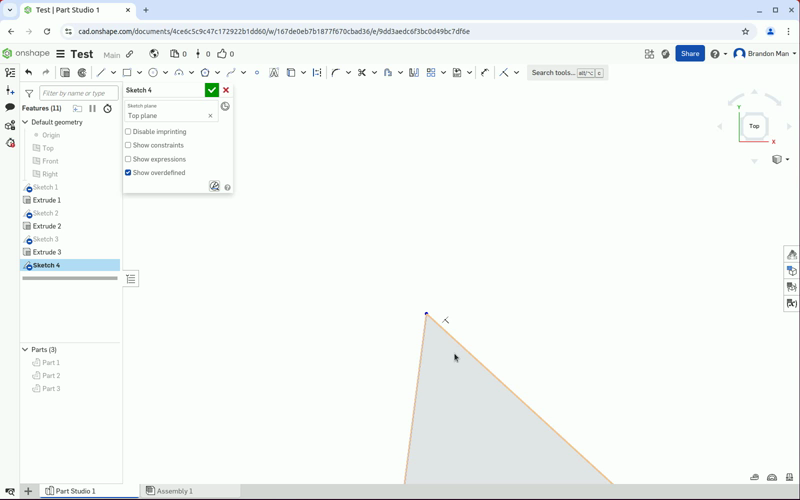
scroll(-6)
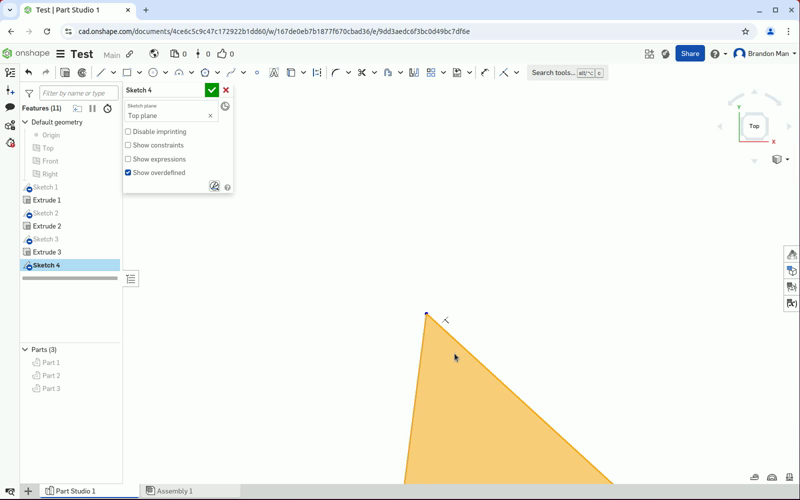
scroll(-6)
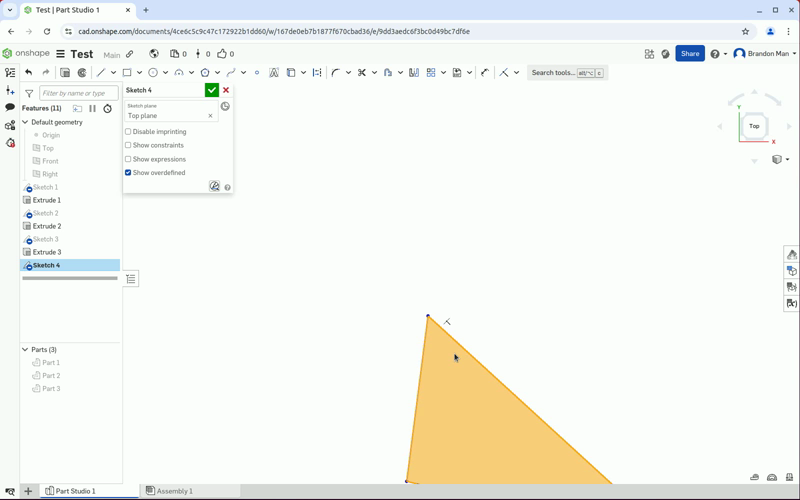
scroll(-6)
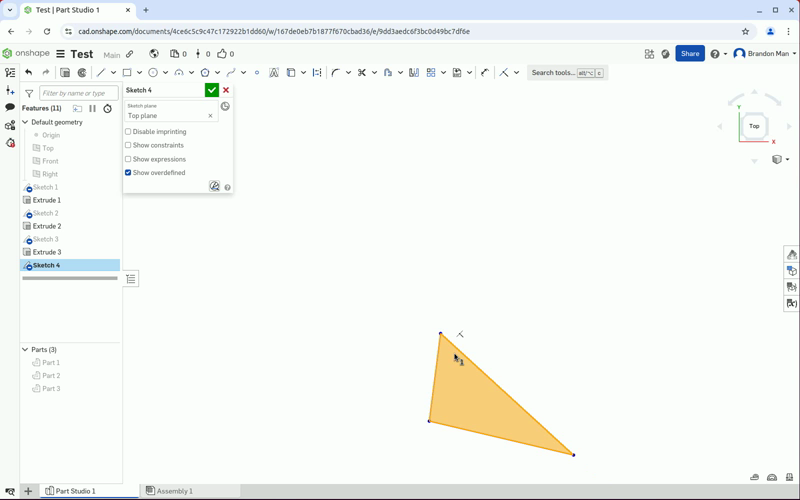
scroll(-6)
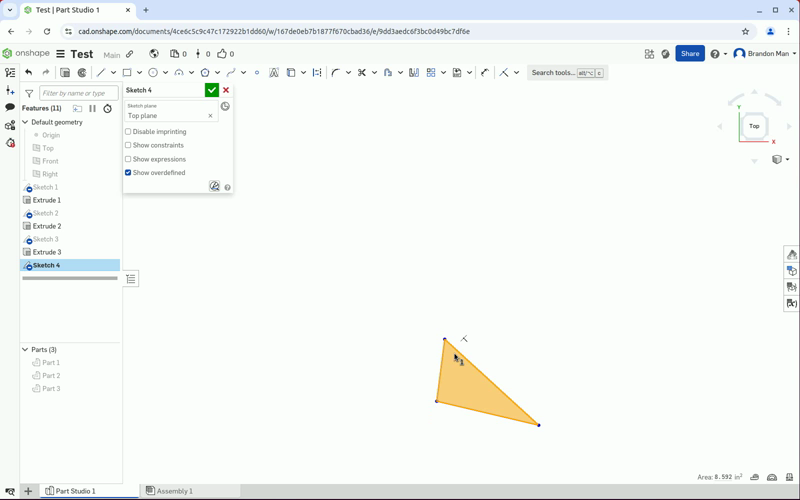
scroll(-6)
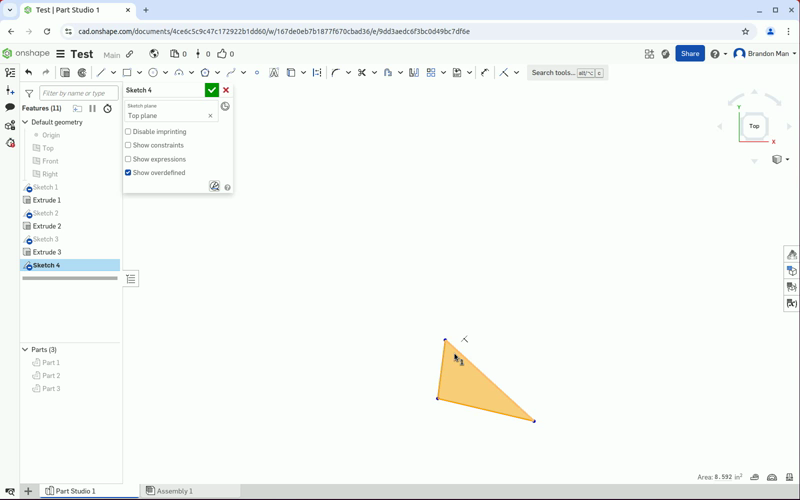
scroll(-6)
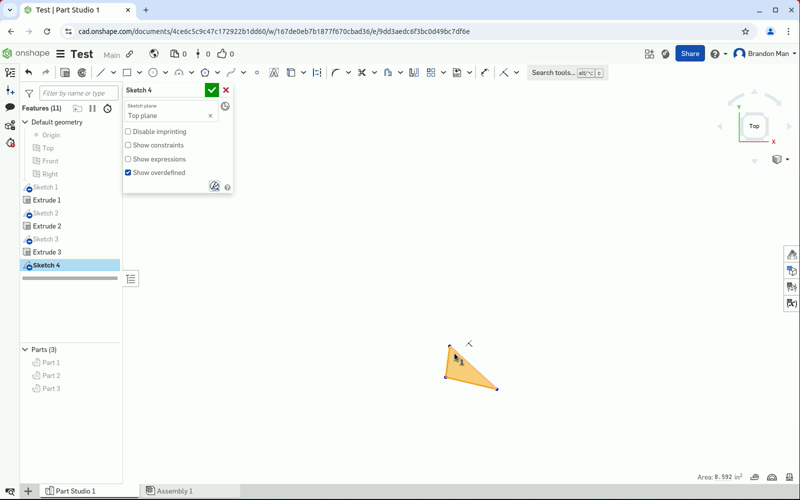
scroll(-6)
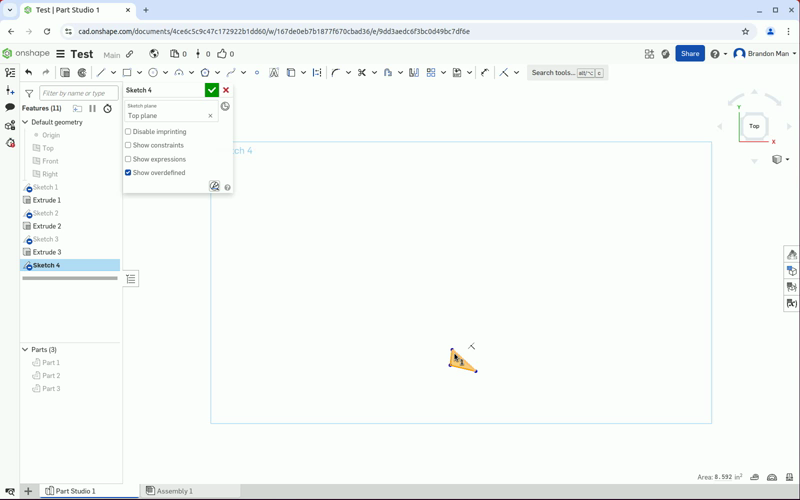
mouse_move(73, 352)
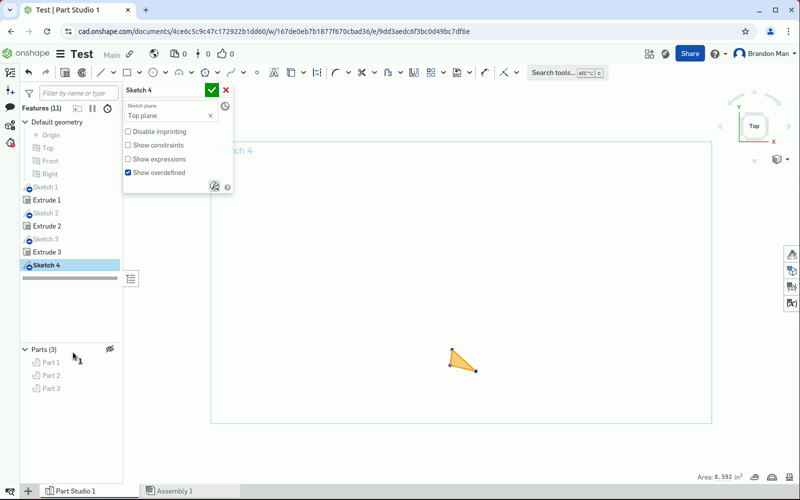
key(shift+y)
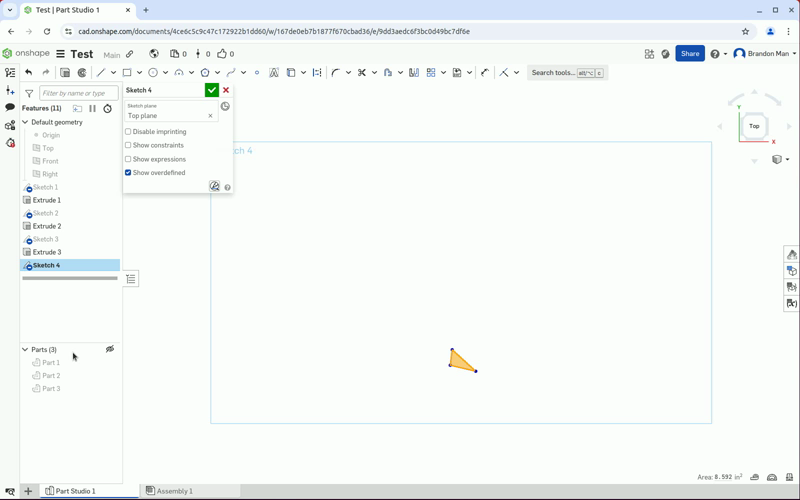
key(shift+e)
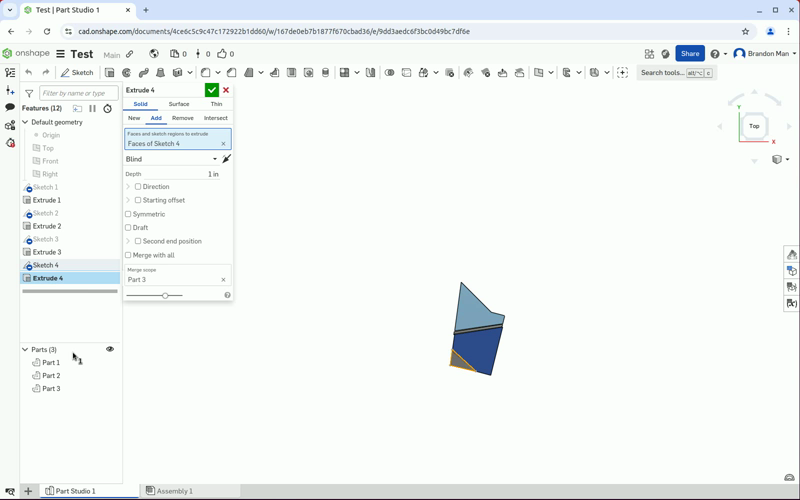
mouse_move(143, 106)
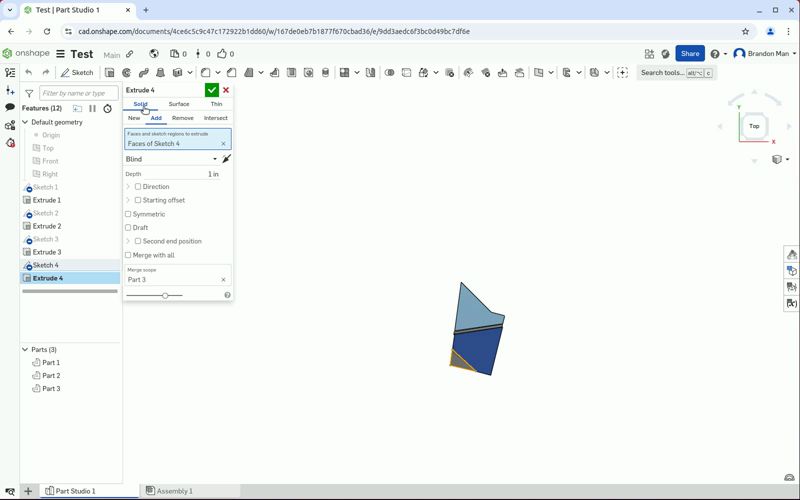
click(143, 106)
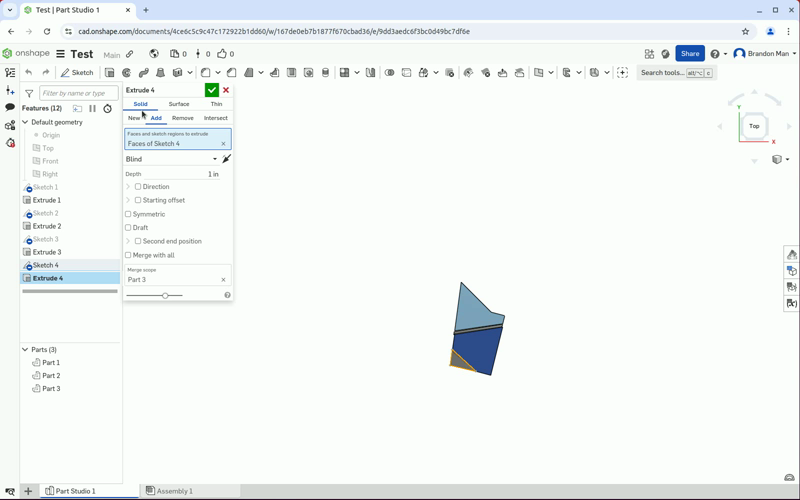
mouse_move(137, 120)
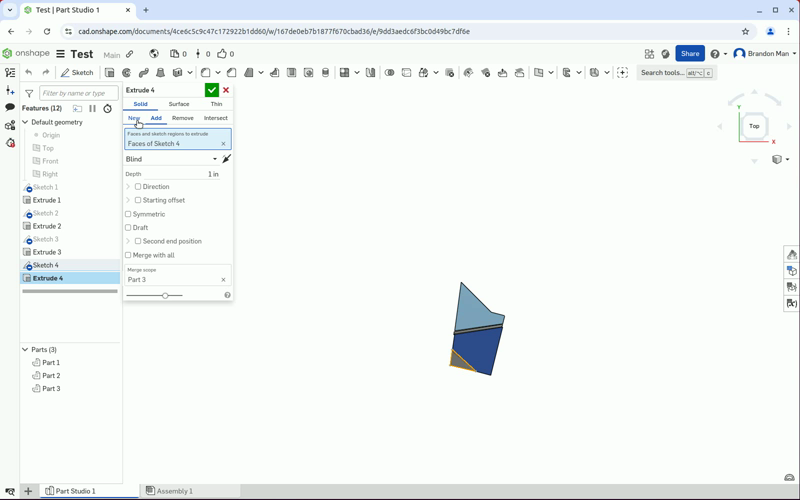
click(137, 120)
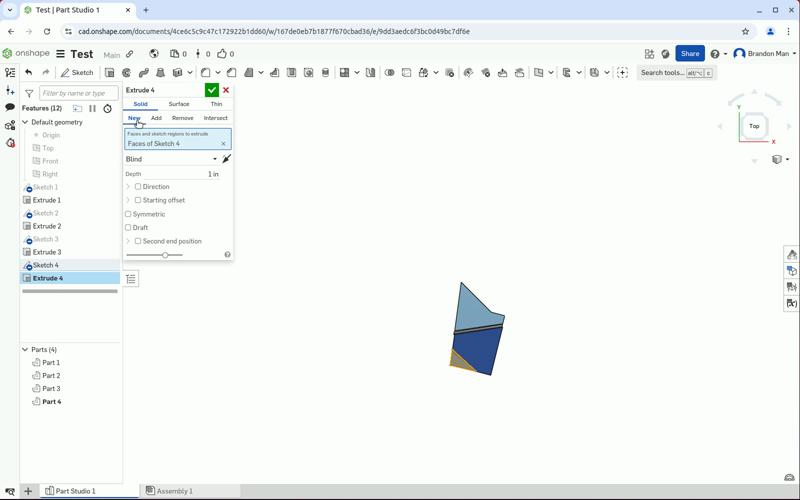
key(tab, 4)
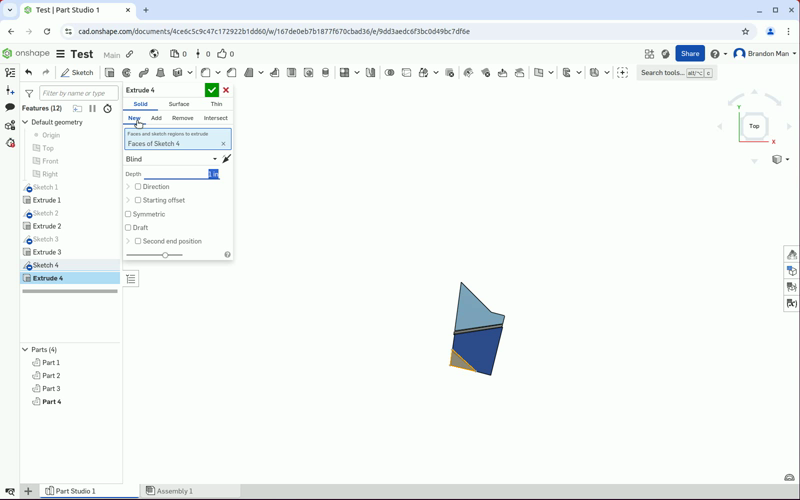
text(-0.241)
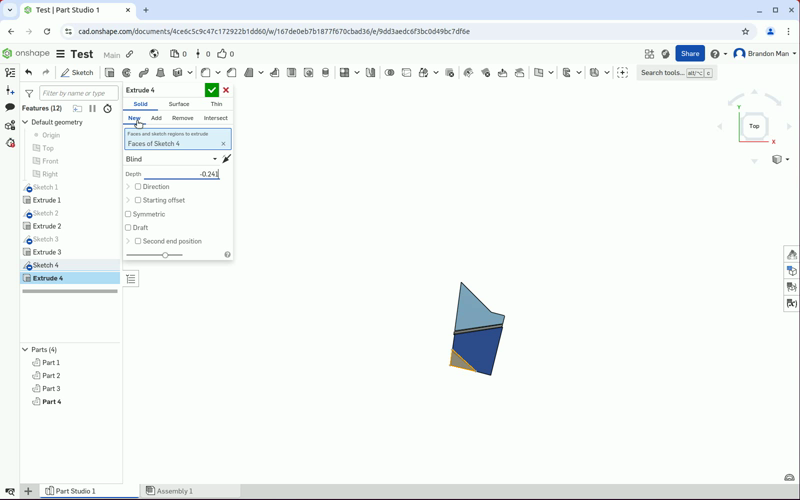
key(enter)
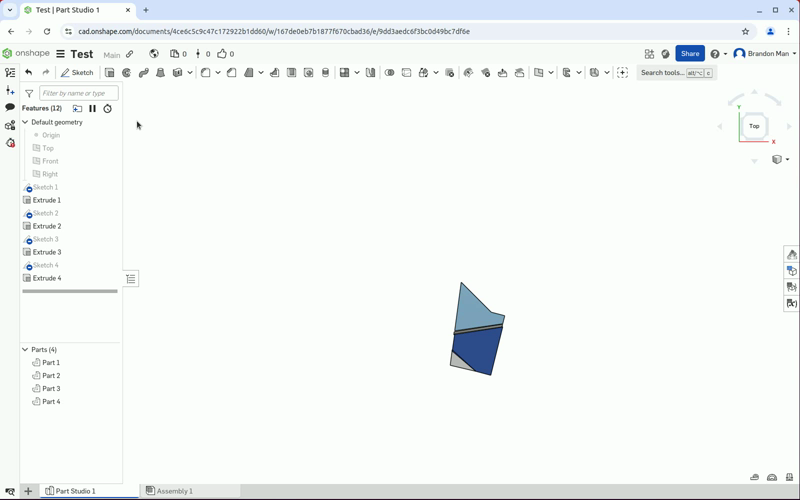
key(shift+h)
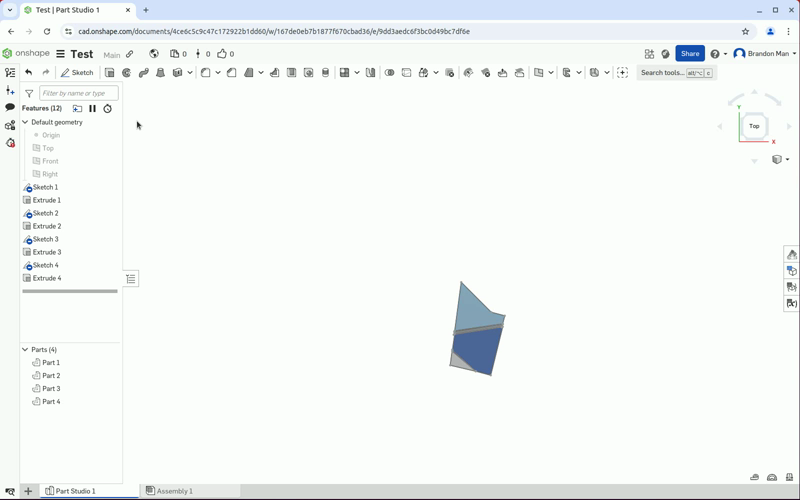
key(shift+h)
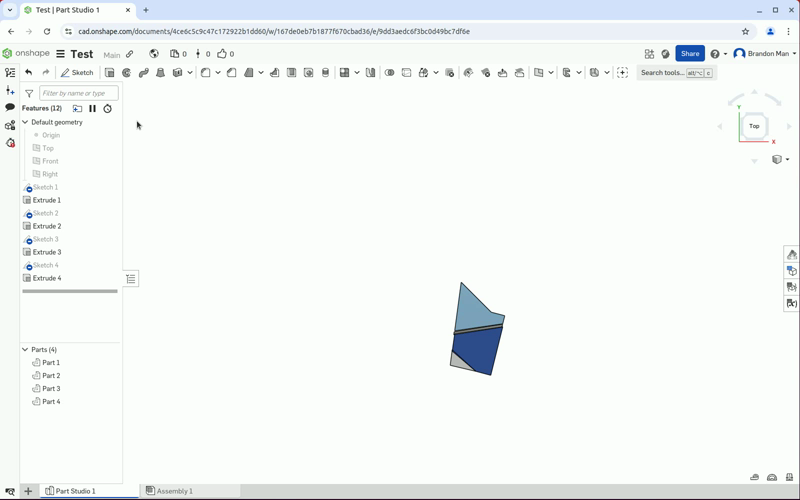
mouse_move(73, 189)
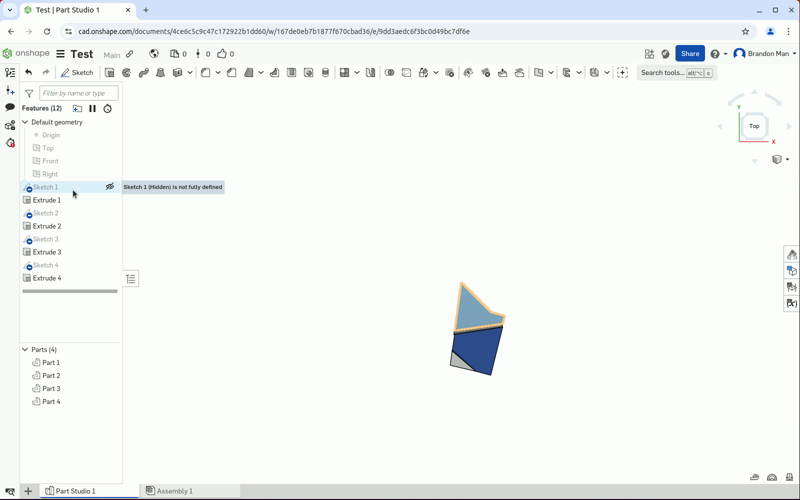
click(73, 189)
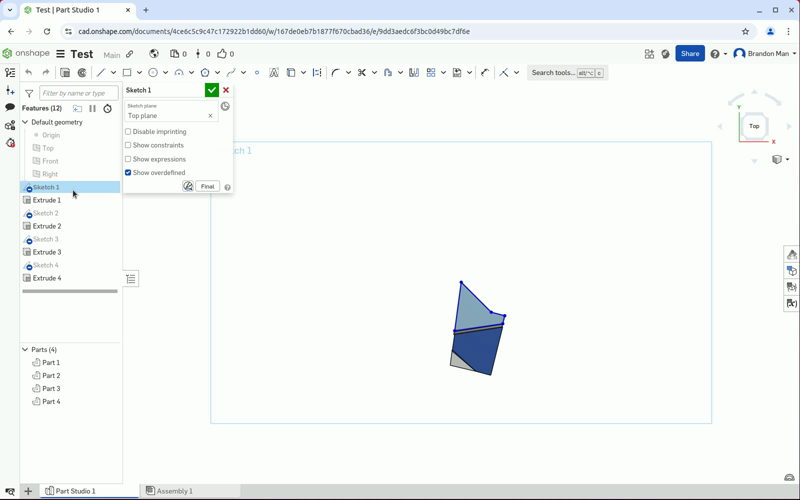
mouse_move(229, 92)
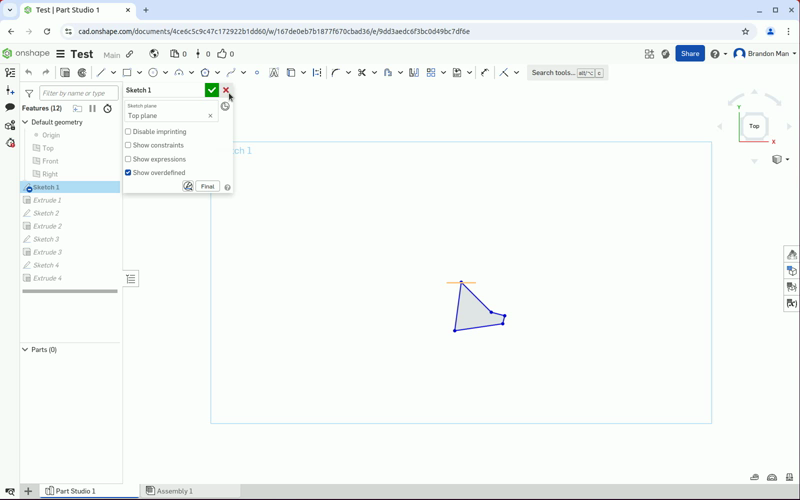
click(229, 92)
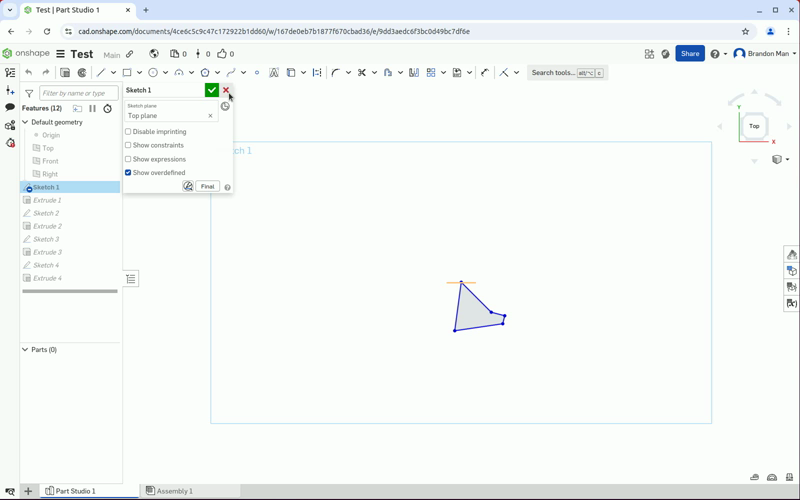
key(shift+s)
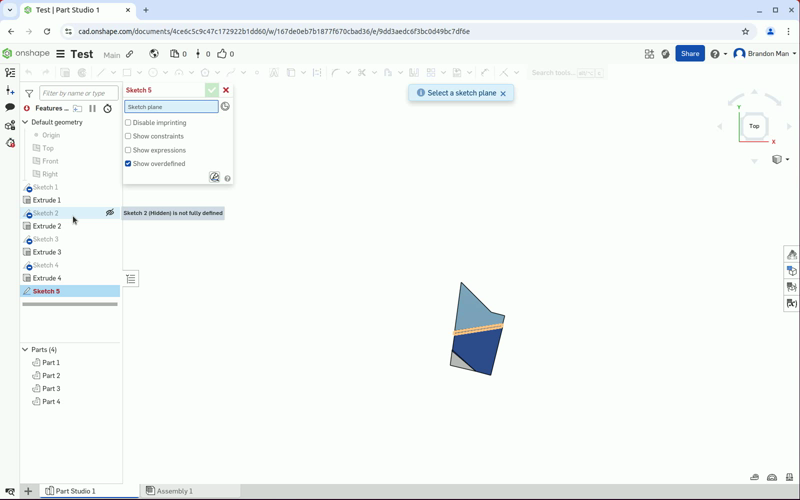
scroll(3)
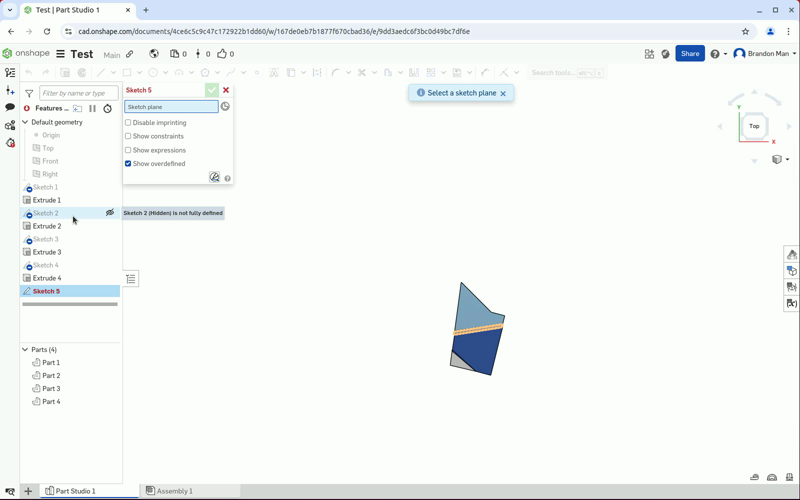
mouse_move(73, 150)
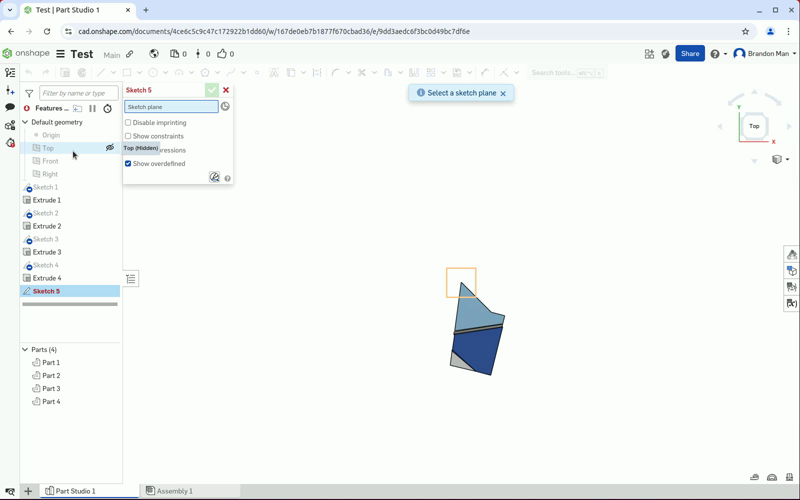
click(73, 150)
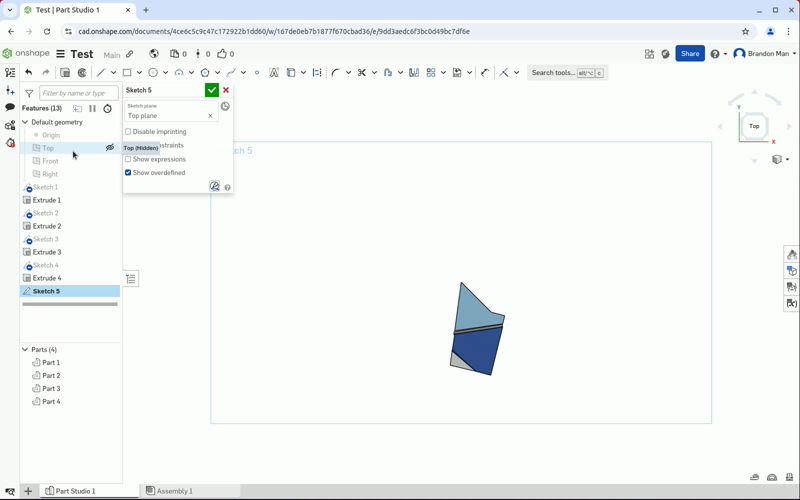
mouse_move(73, 352)
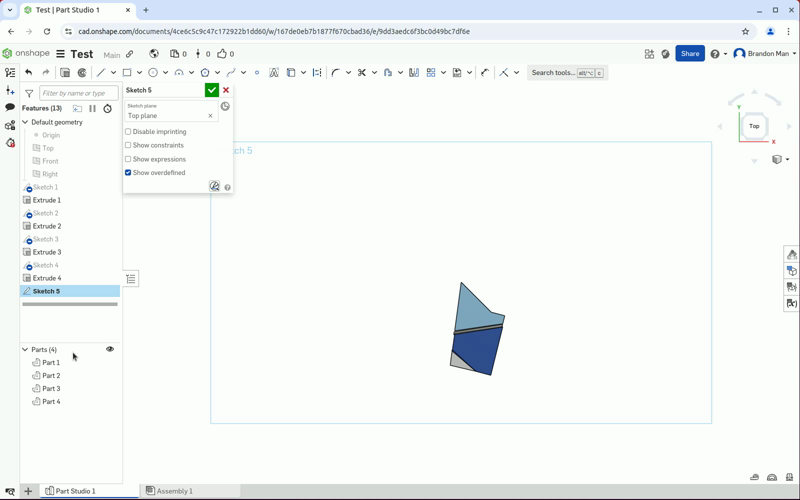
key(y)
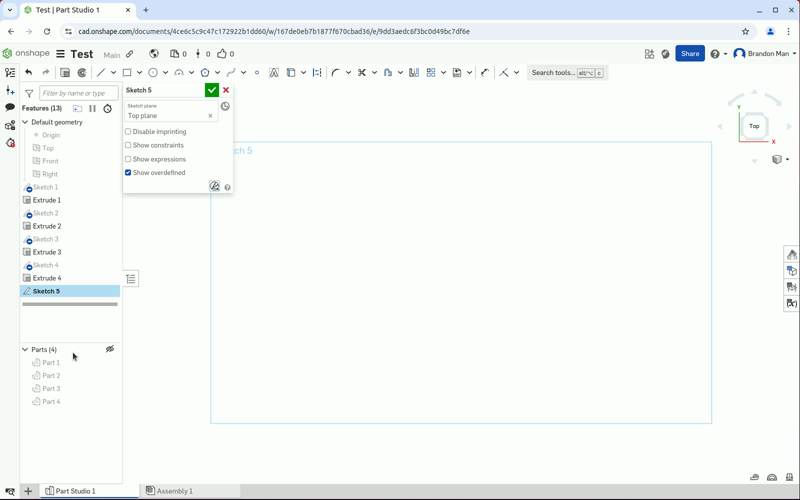
key(l)
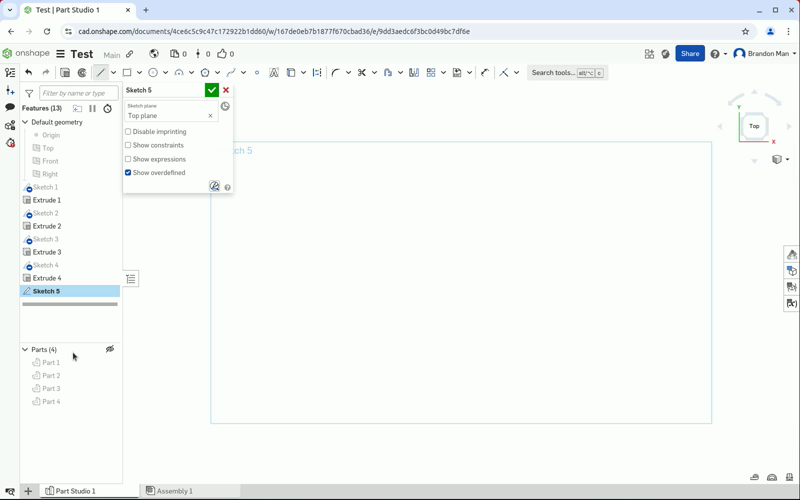
key_down(shift)
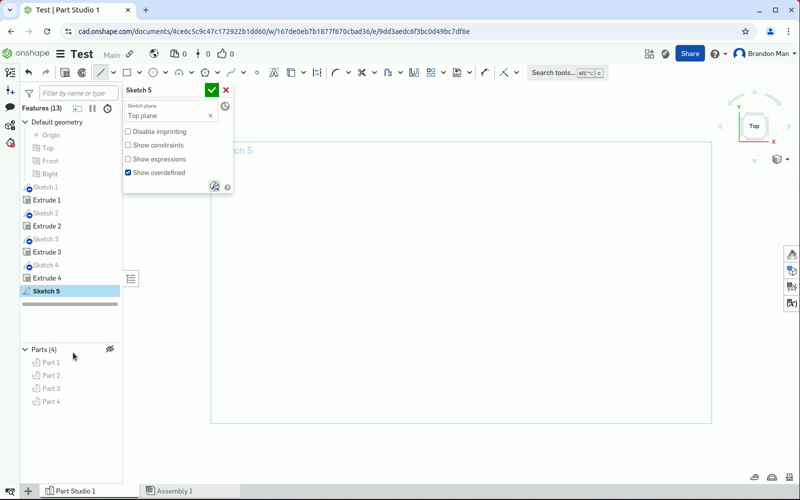
mouse_move(449, 376)
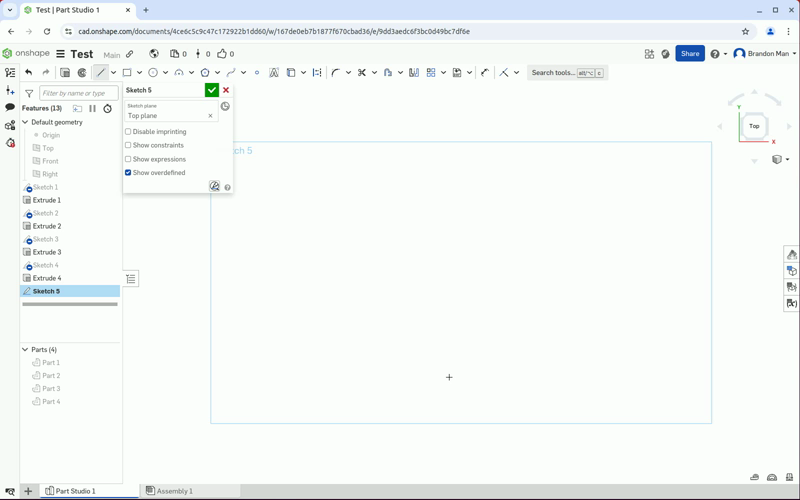
click(449, 376)
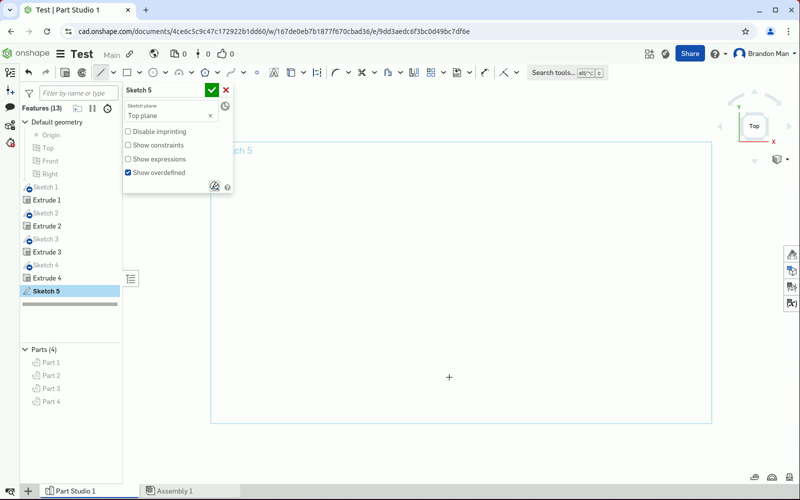
key_up(shift)
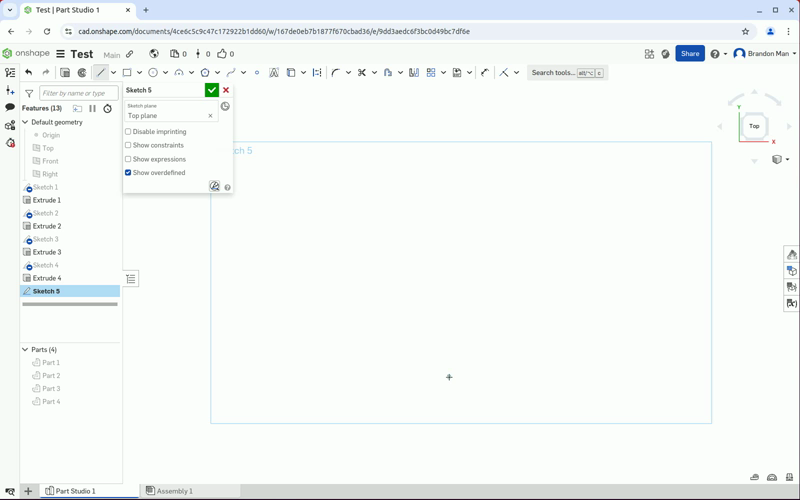
key_down(shift)
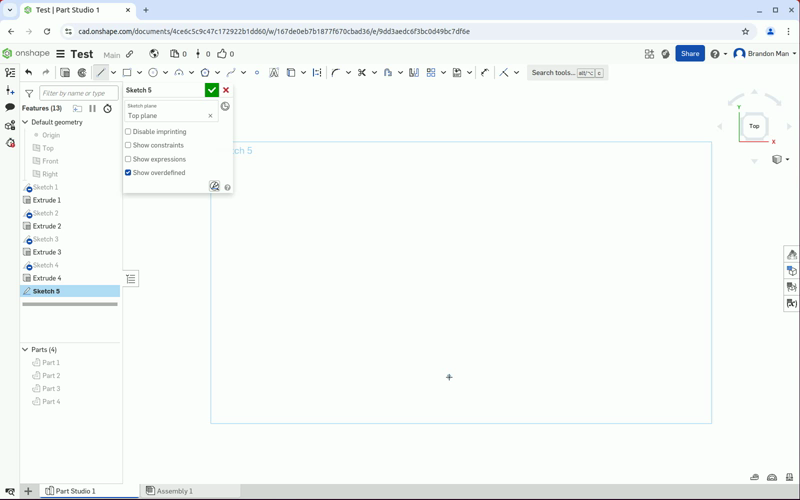
mouse_move(479, 376)
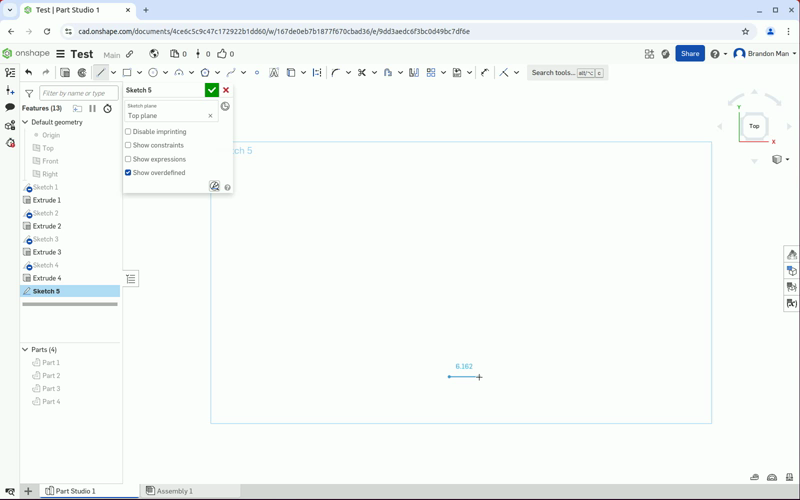
mouse_move(465, 391)
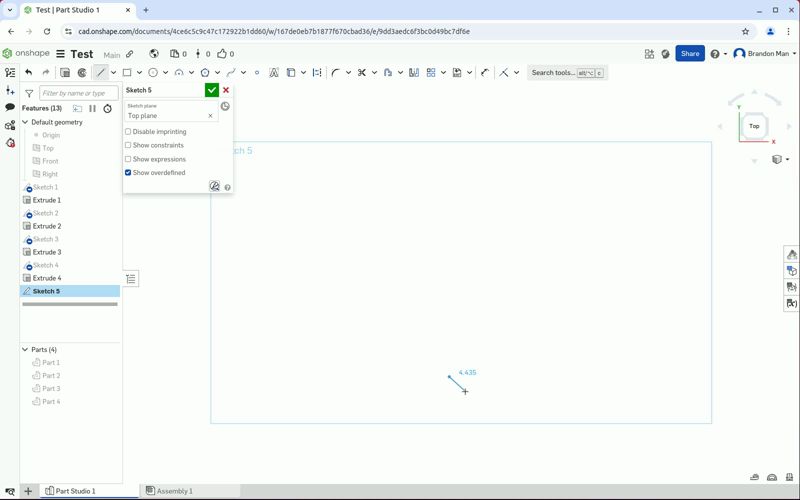
click(465, 391)
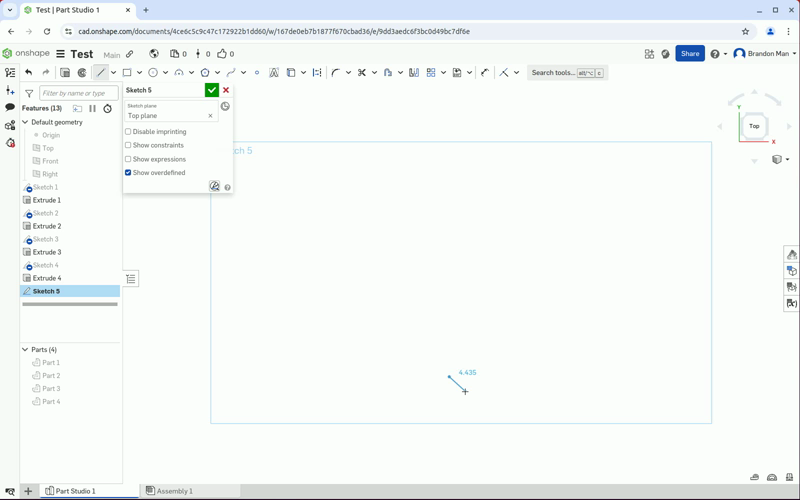
key_up(shift)
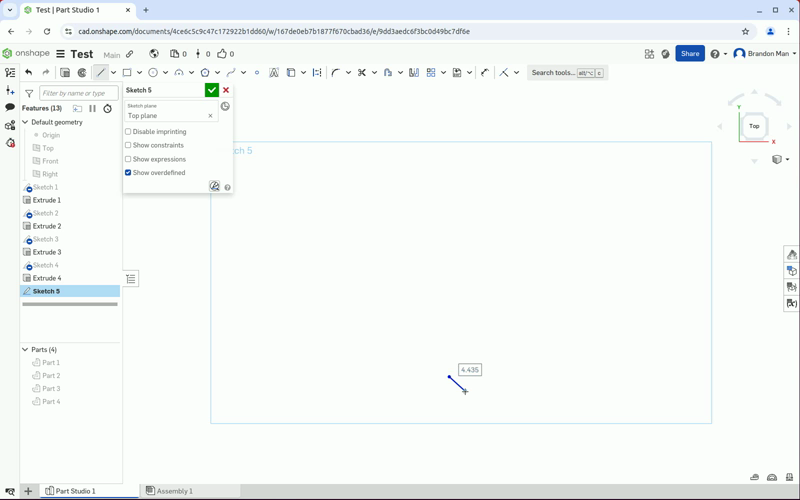
key_down(shift)
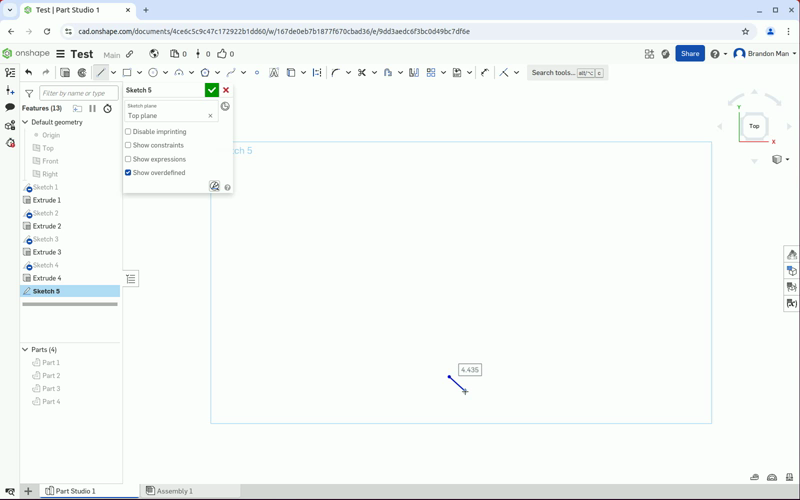
mouse_move(495, 391)
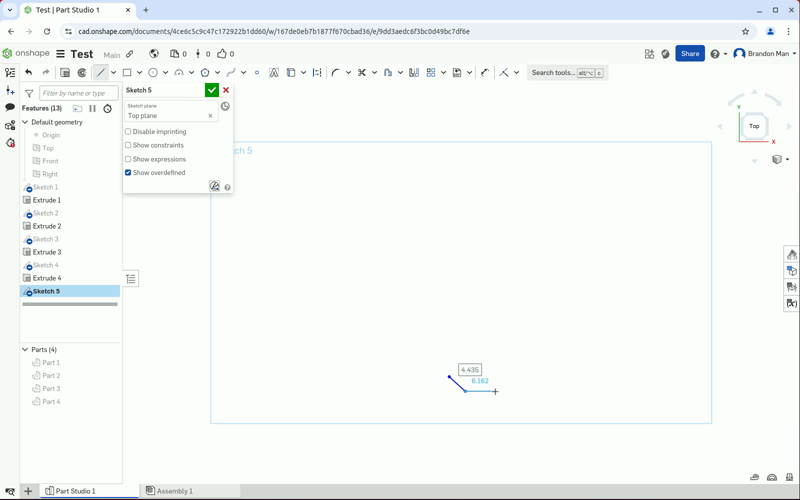
mouse_move(486, 396)
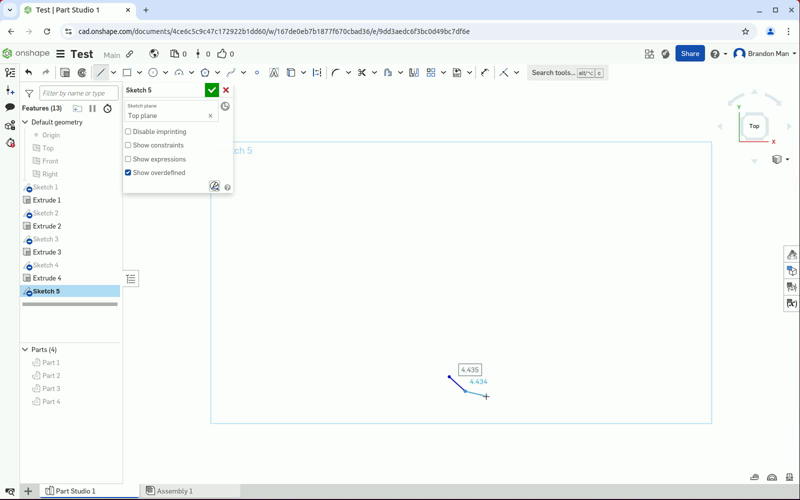
click(486, 396)
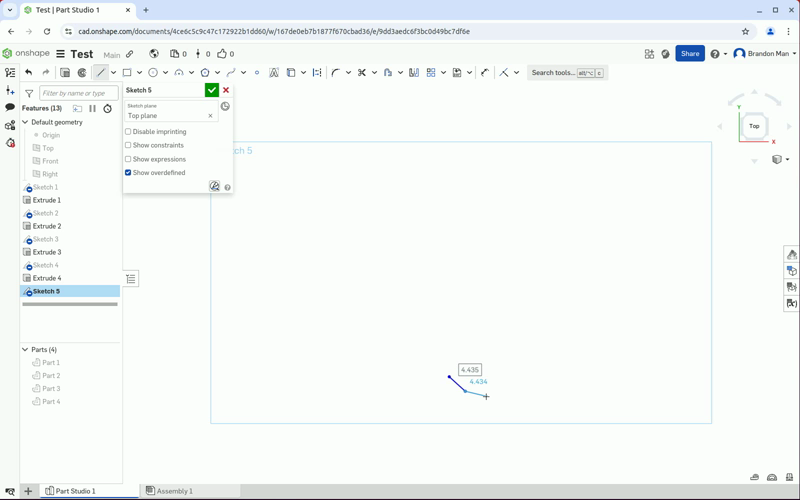
key_up(shift)
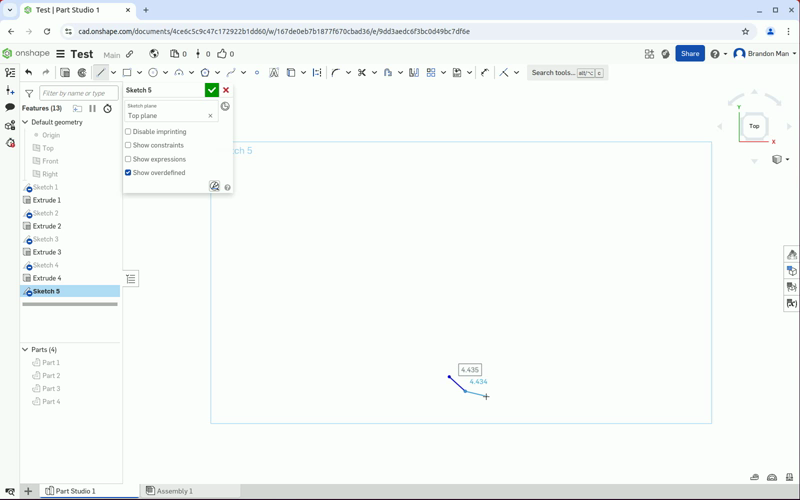
key_down(shift)
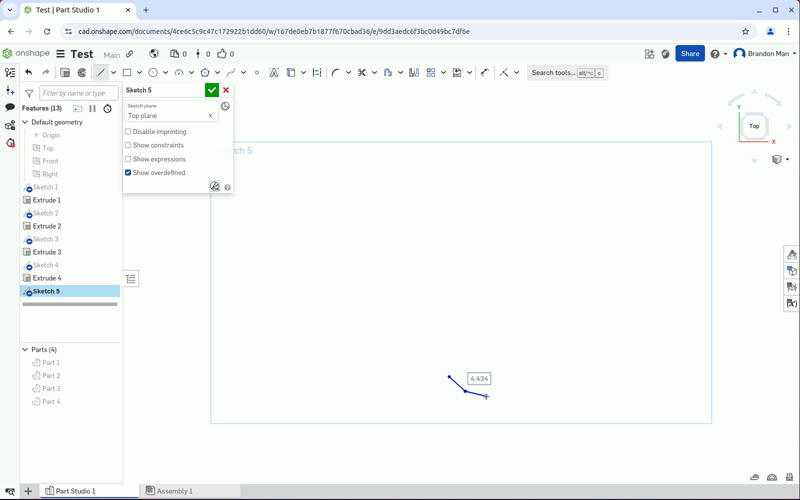
mouse_move(516, 396)
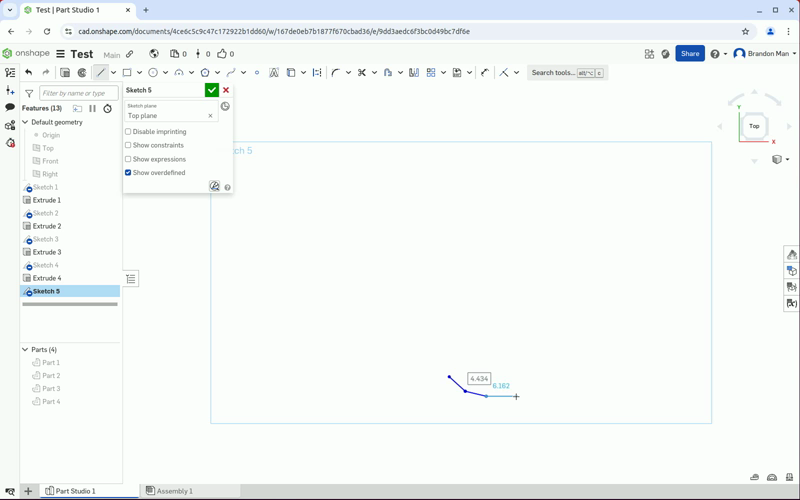
mouse_move(490, 375)
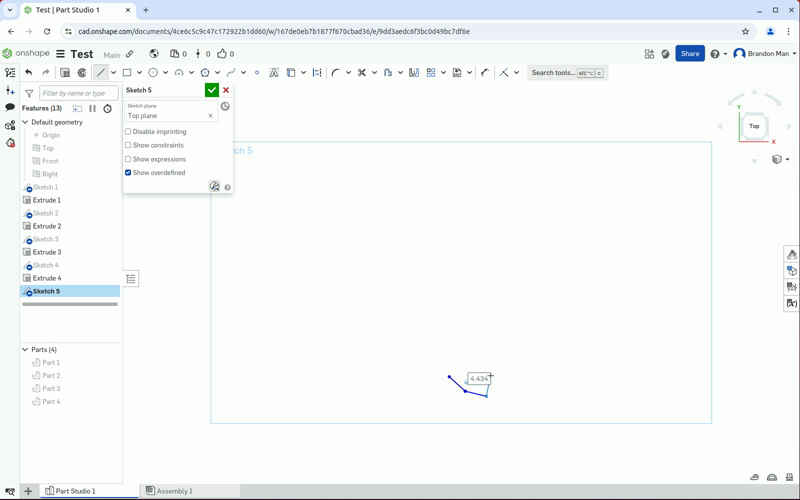
click(490, 375)
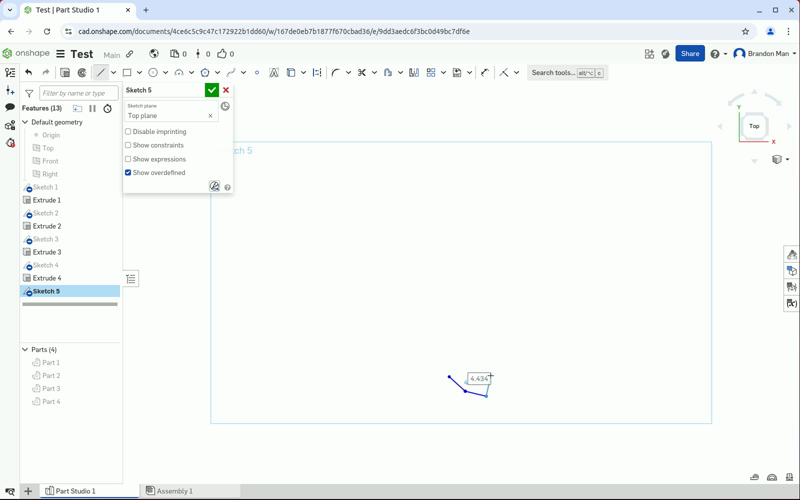
key_up(shift)
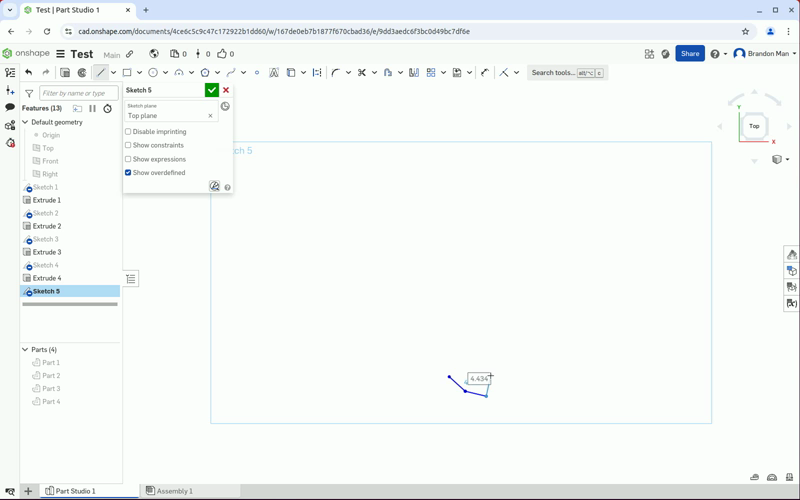
key_down(shift)
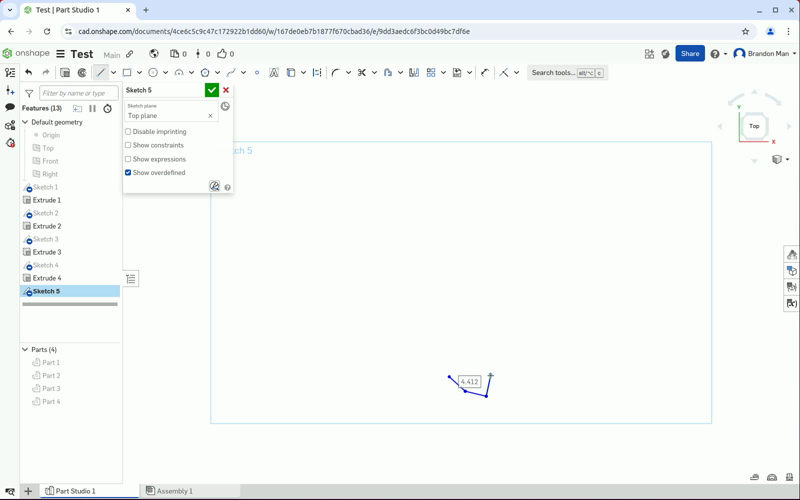
mouse_move(520, 375)
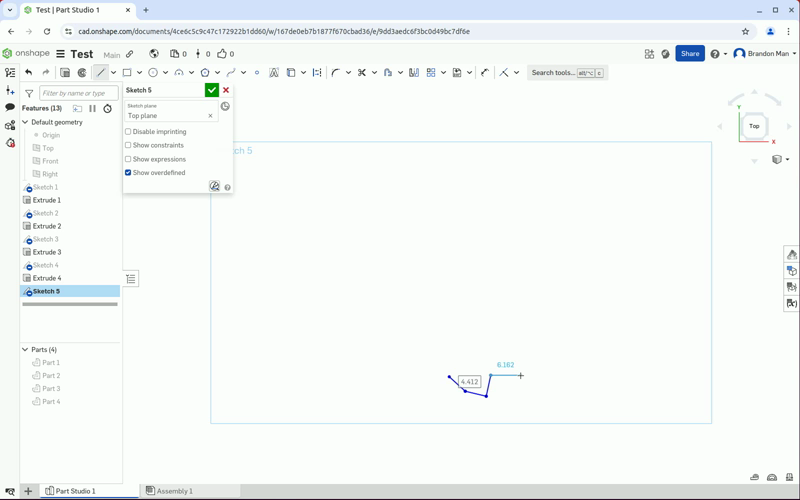
mouse_move(475, 371)
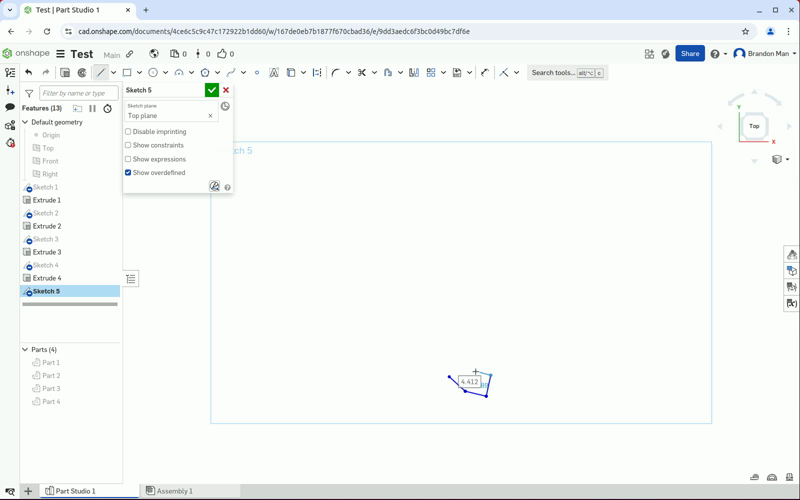
click(475, 371)
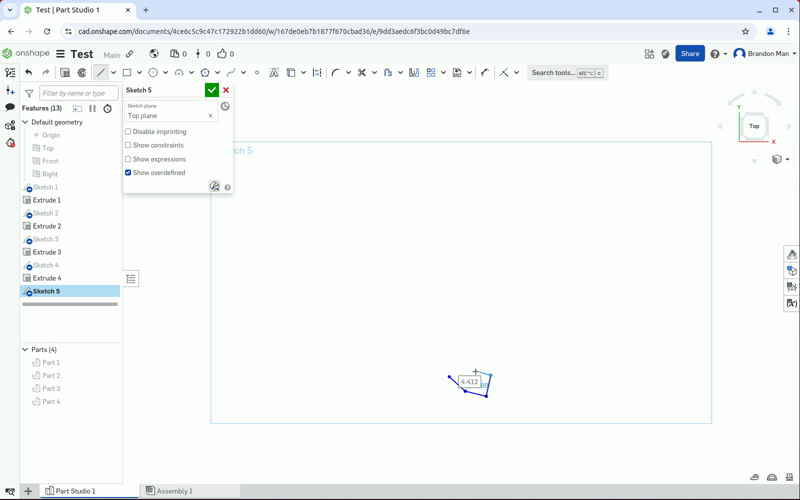
key_up(shift)
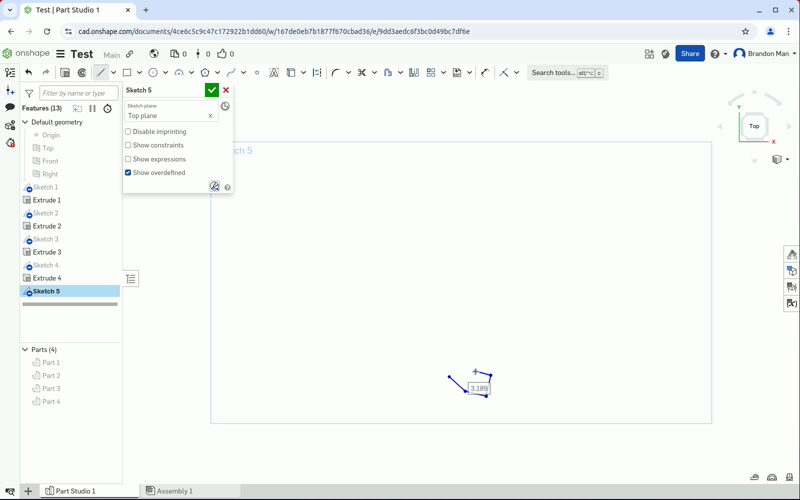
key_down(shift)
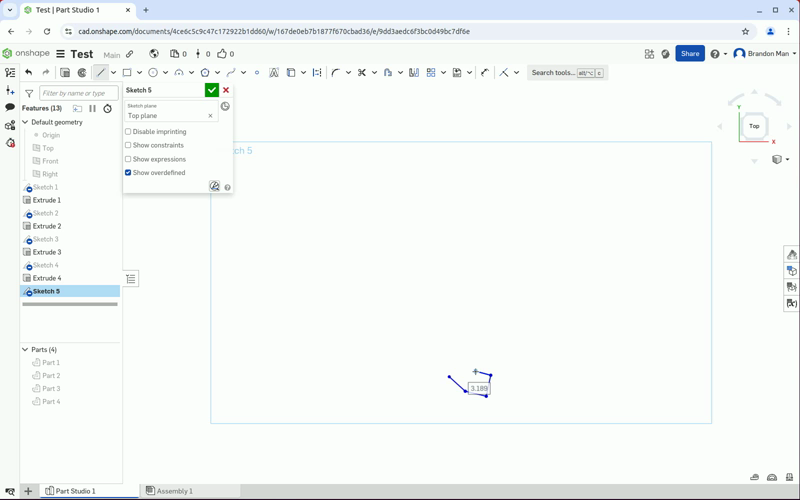
mouse_move(505, 371)
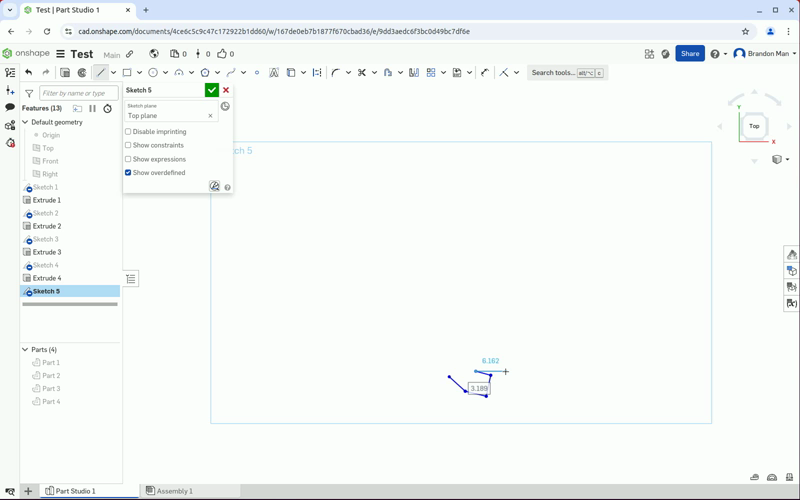
mouse_move(450, 365)
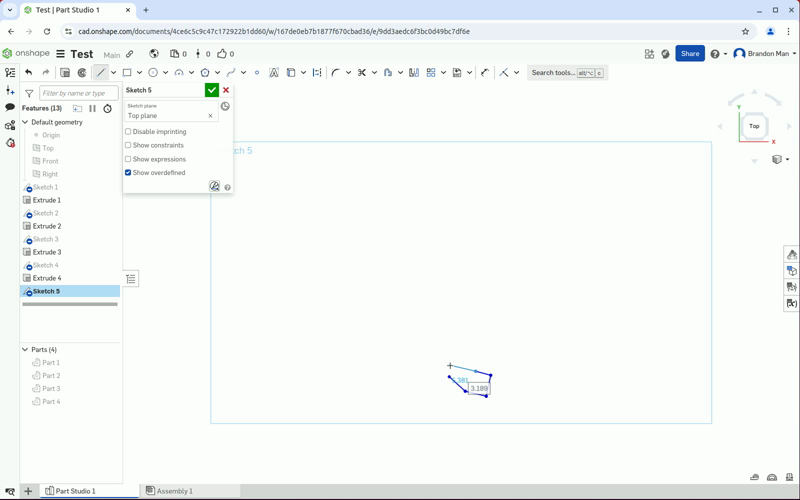
click(450, 365)
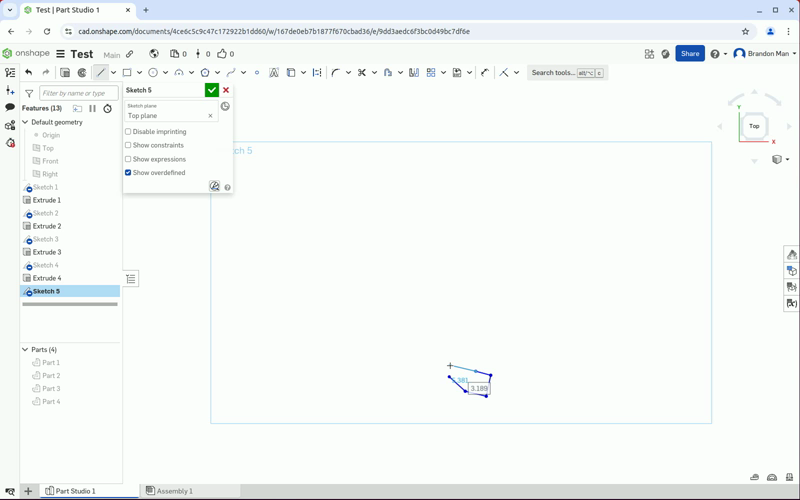
key_up(shift)
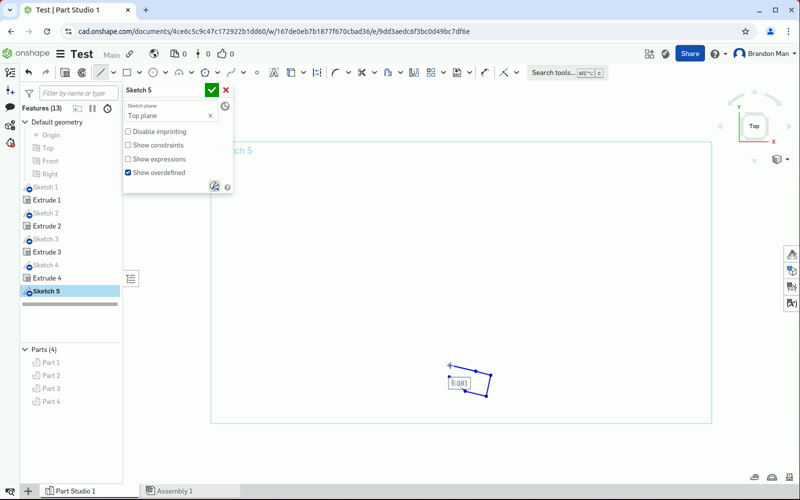
mouse_move(480, 365)
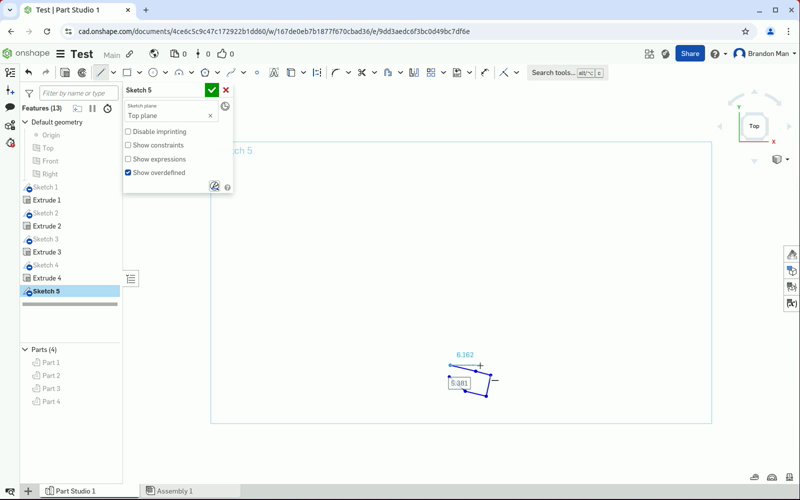
key_down(shift)
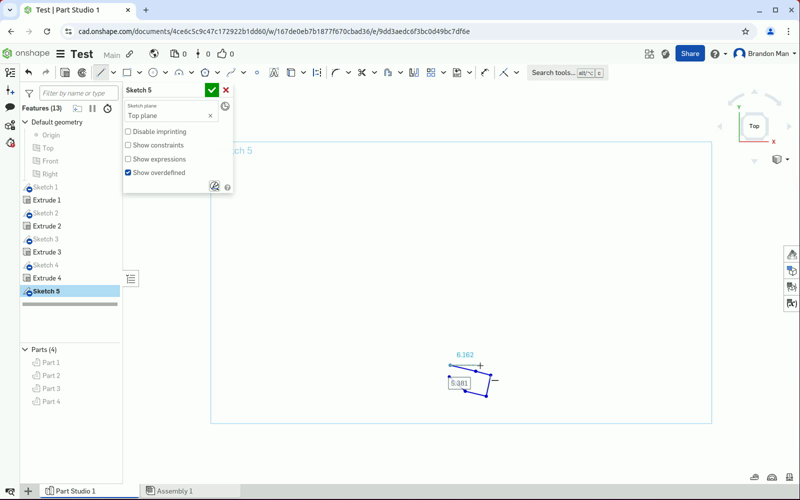
mouse_move(449, 376)
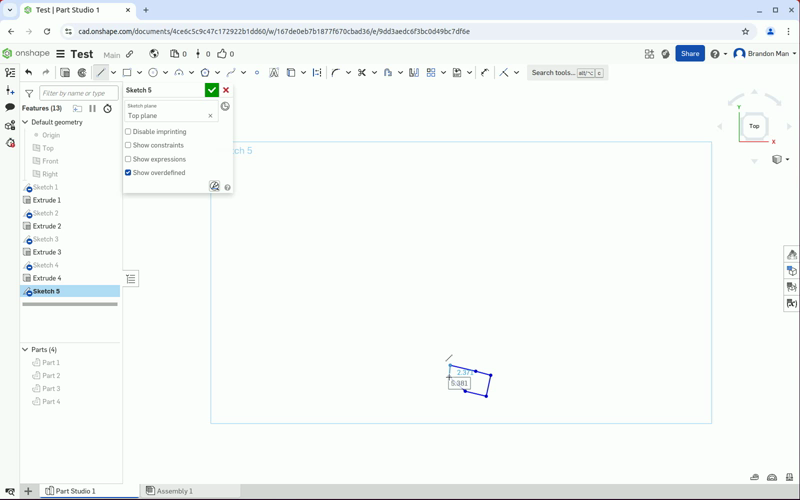
key_up(shift)
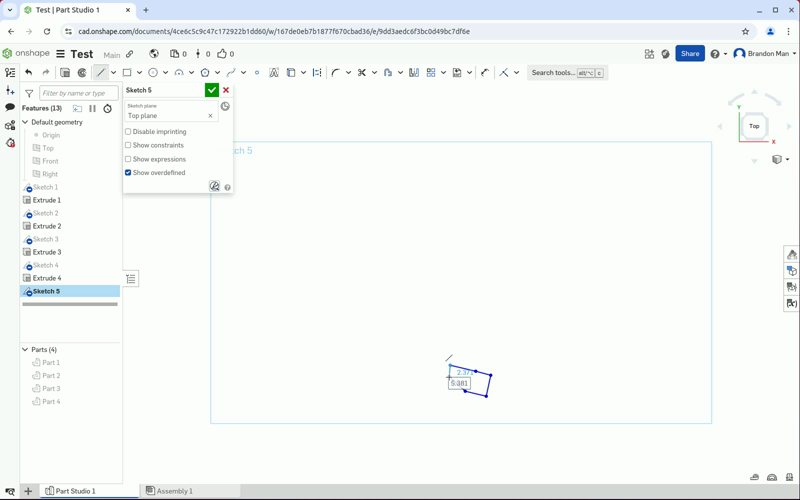
click(449, 376)
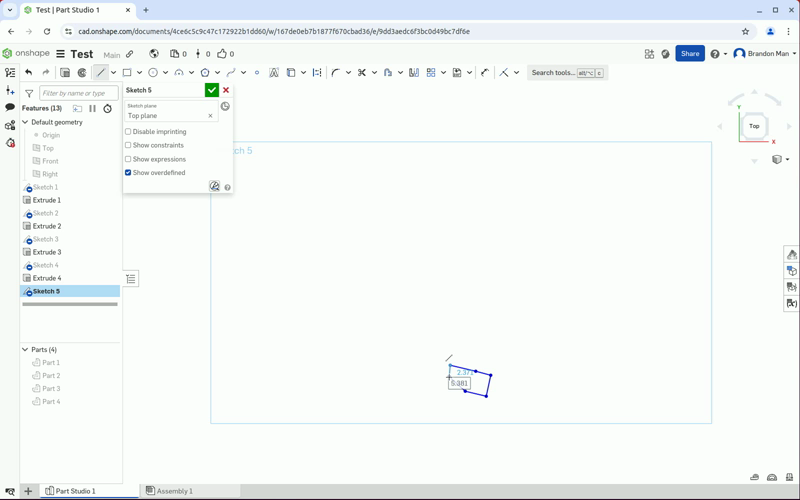
key(esc)
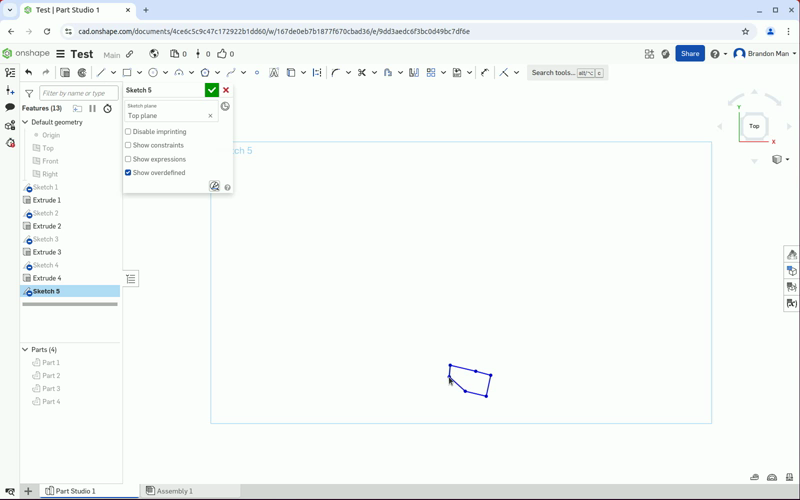
mouse_move(485, 387)
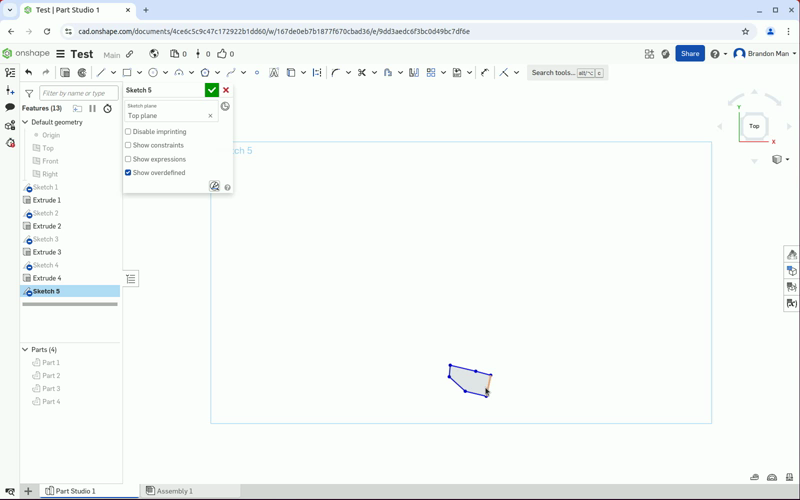
scroll(6)
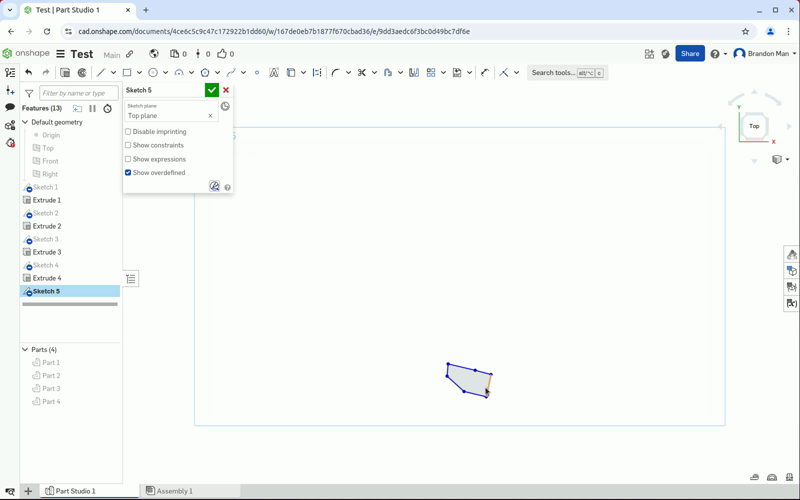
scroll(6)
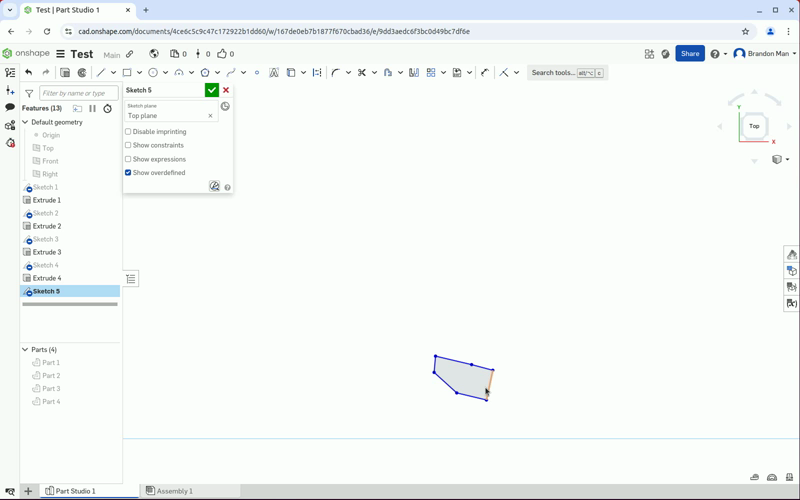
scroll(6)
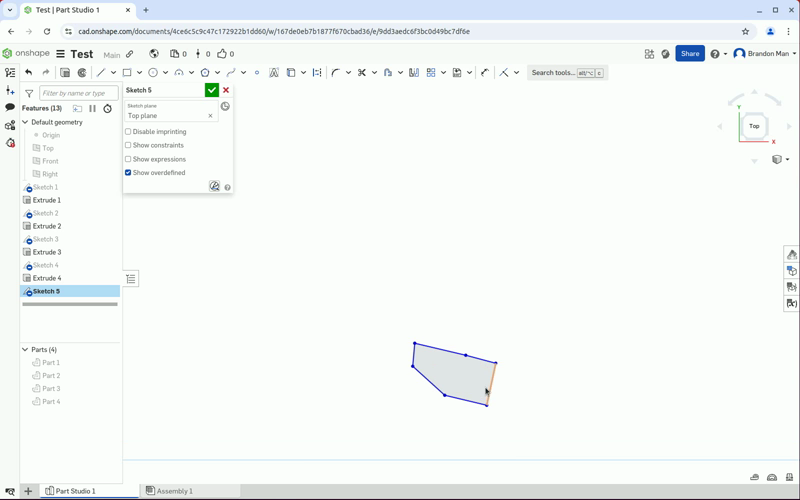
scroll(6)
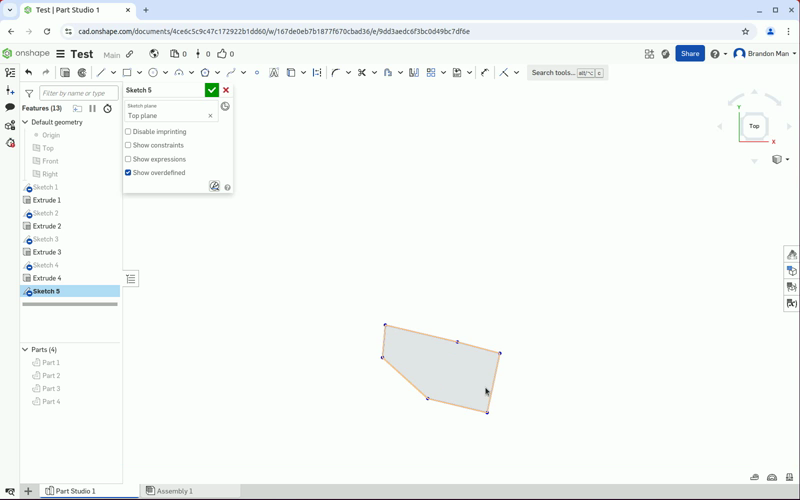
scroll(6)
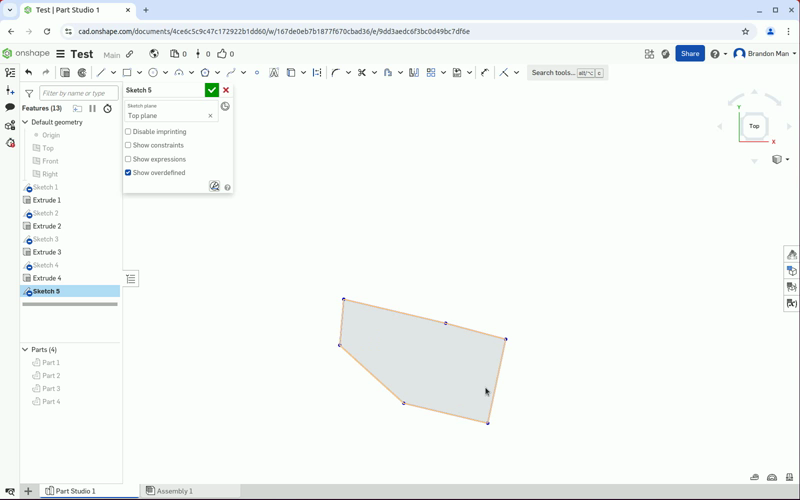
scroll(6)
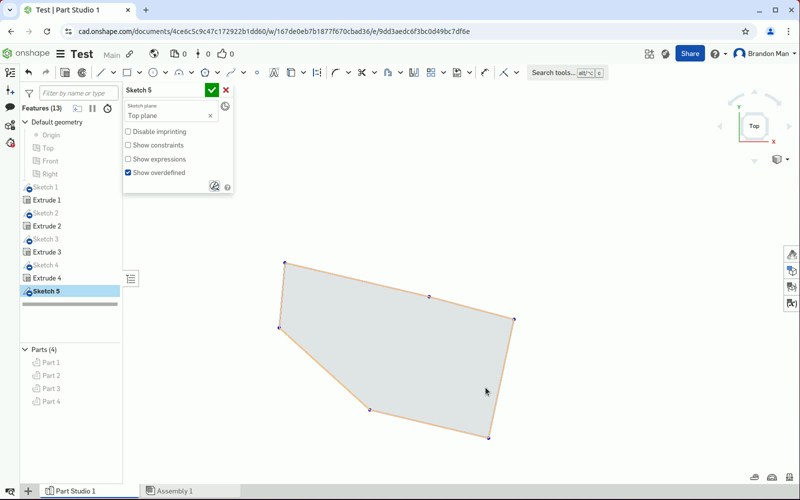
scroll(6)
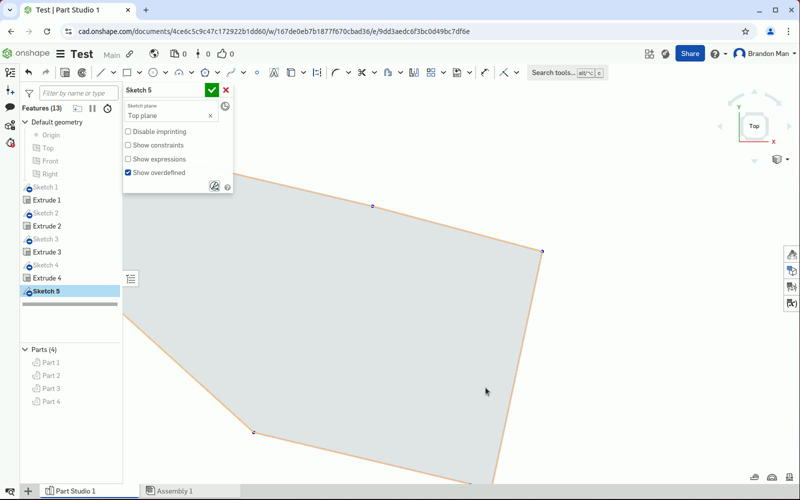
click(485, 387)
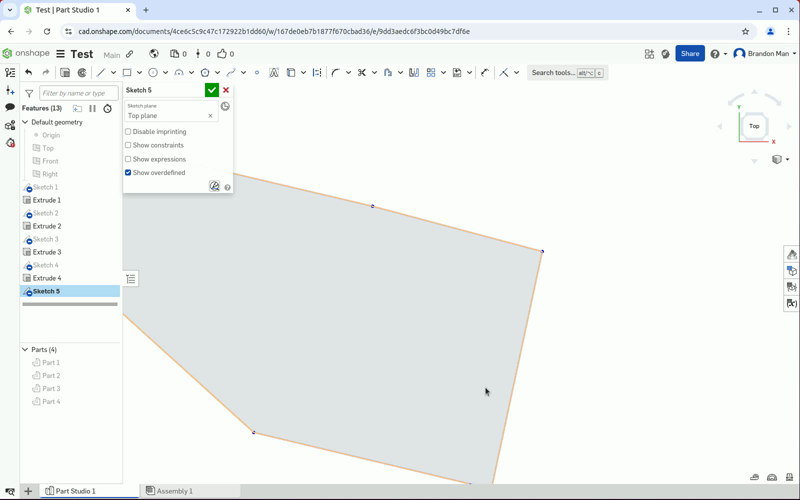
scroll(-6)
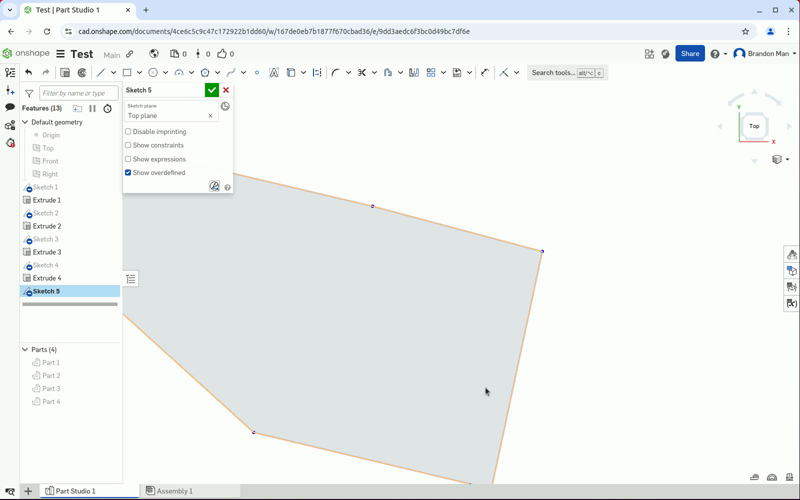
scroll(-6)
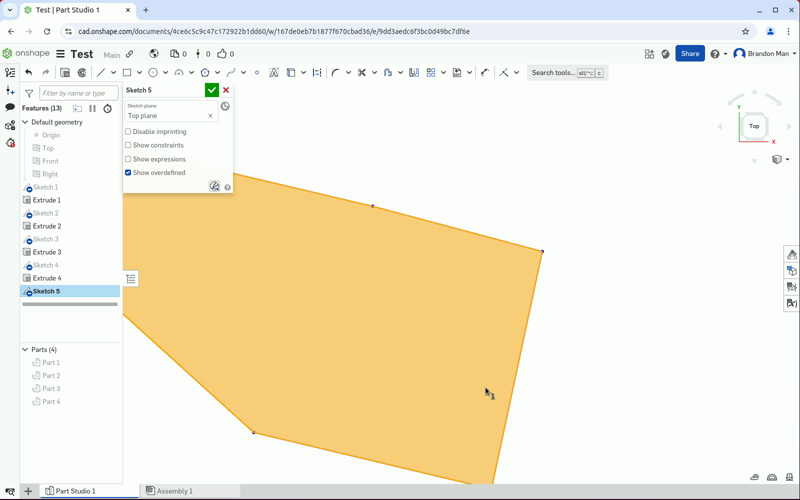
scroll(-6)
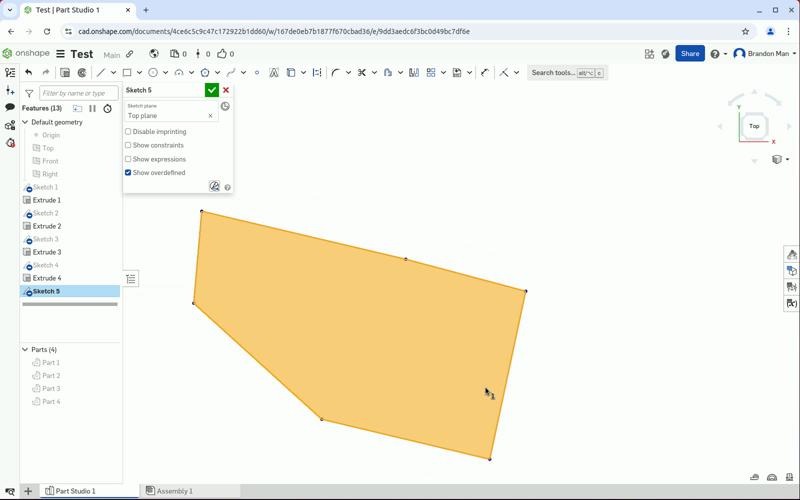
scroll(-6)
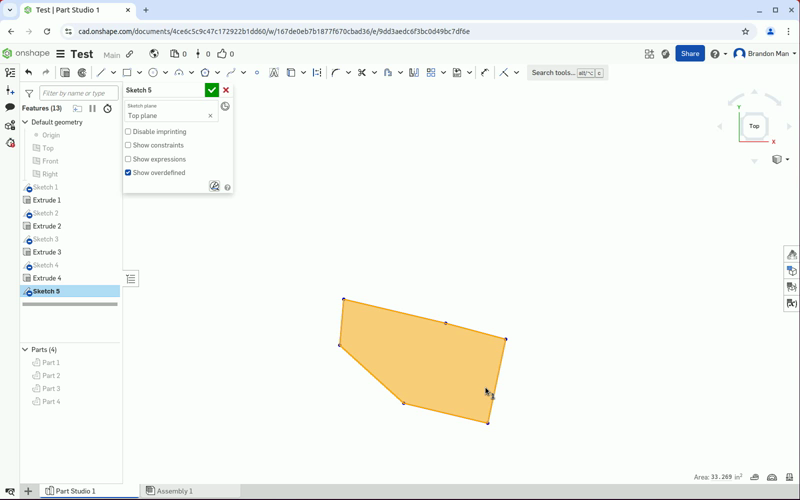
scroll(-6)
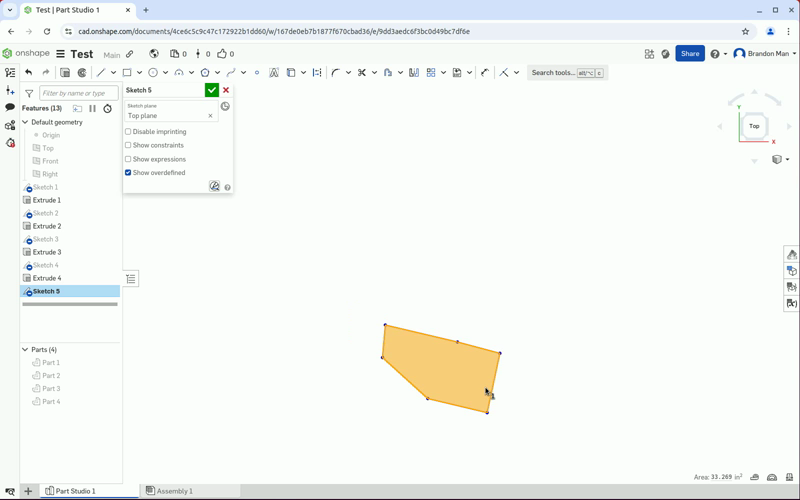
scroll(-6)
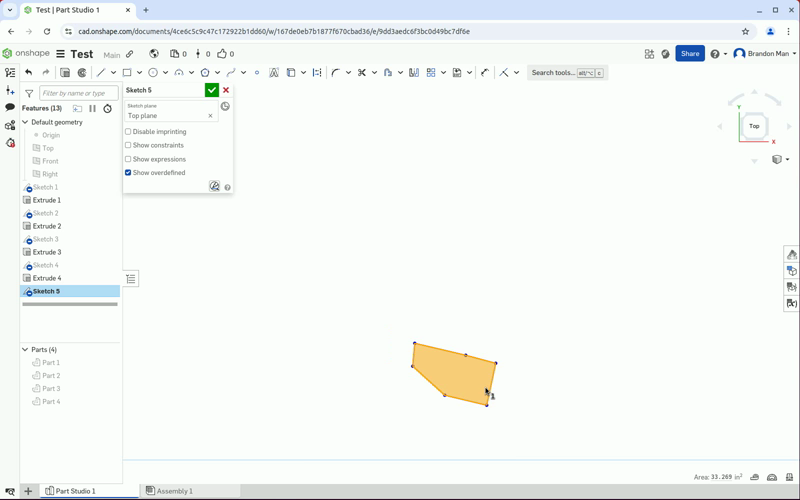
scroll(-6)
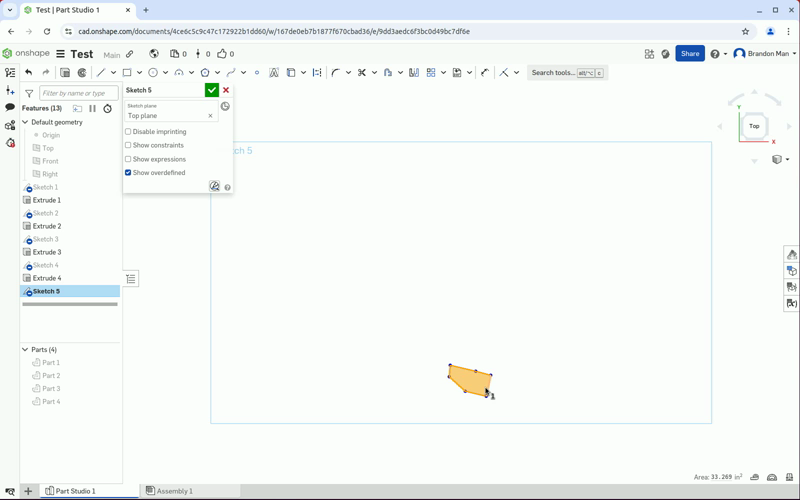
mouse_move(73, 352)
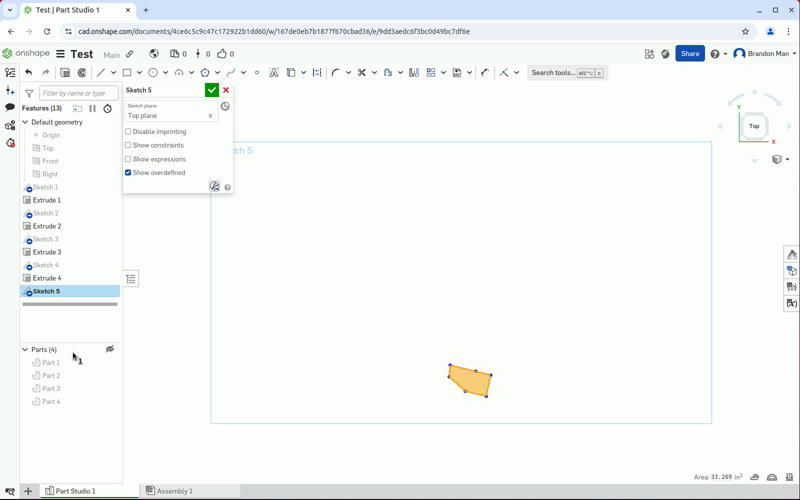
key(shift+y)
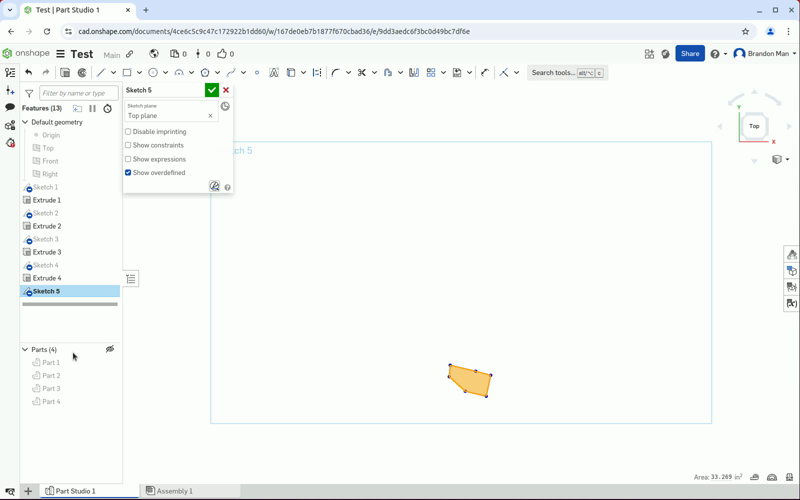
key(shift+e)
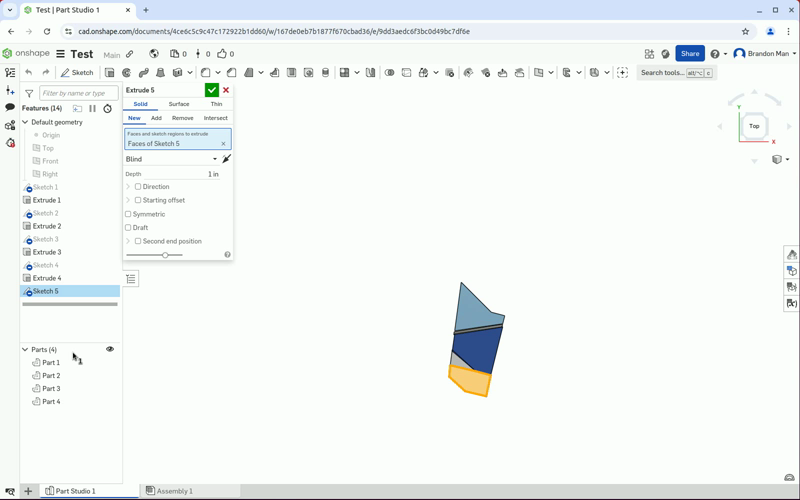
mouse_move(143, 106)
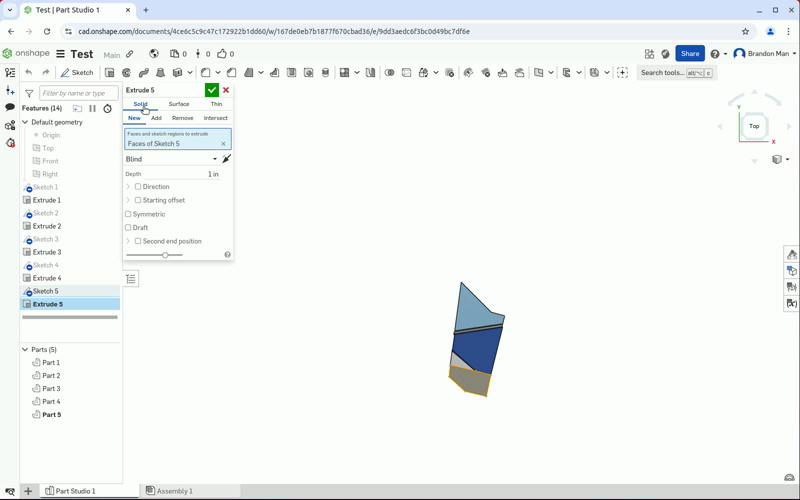
click(143, 106)
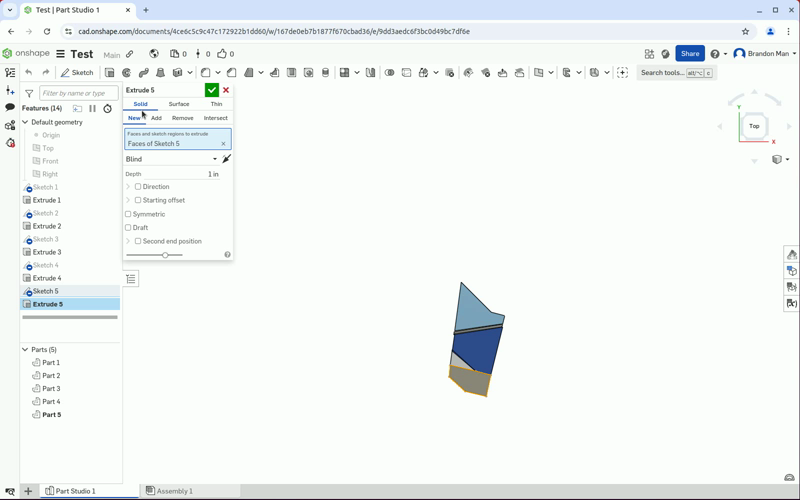
mouse_move(137, 120)
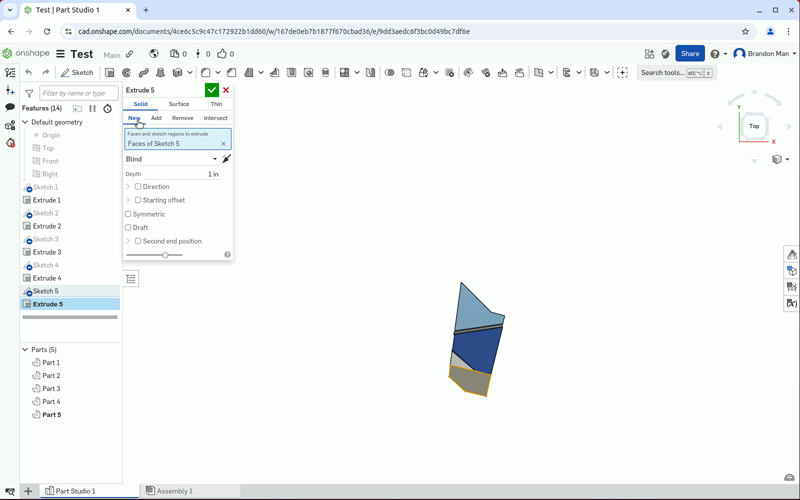
click(137, 120)
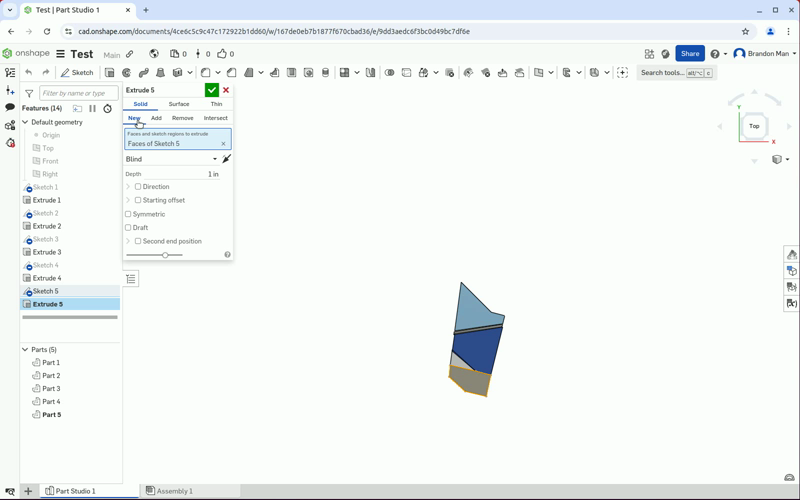
key(tab, 4)
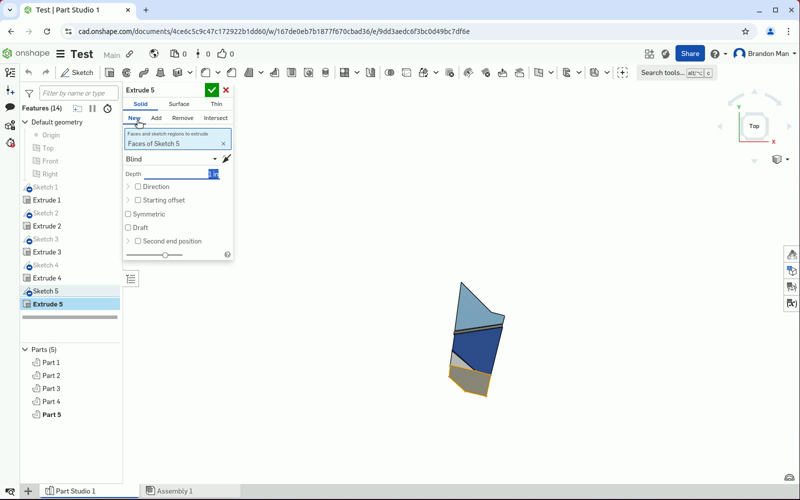
text(-0.241)
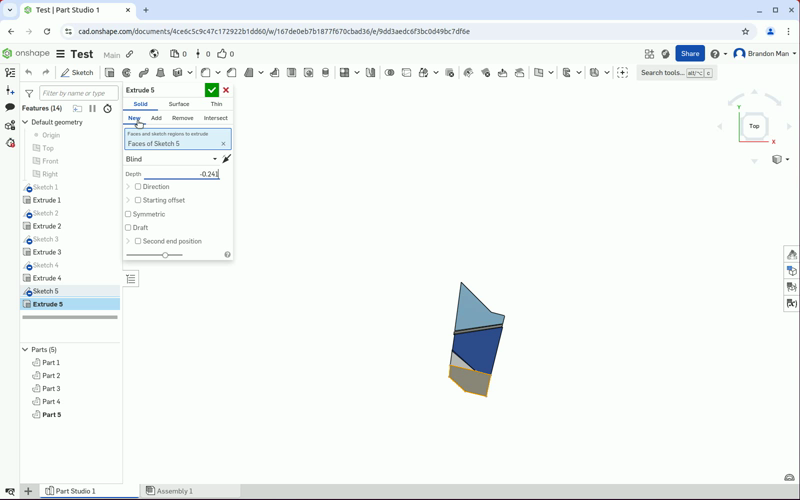
key(enter)
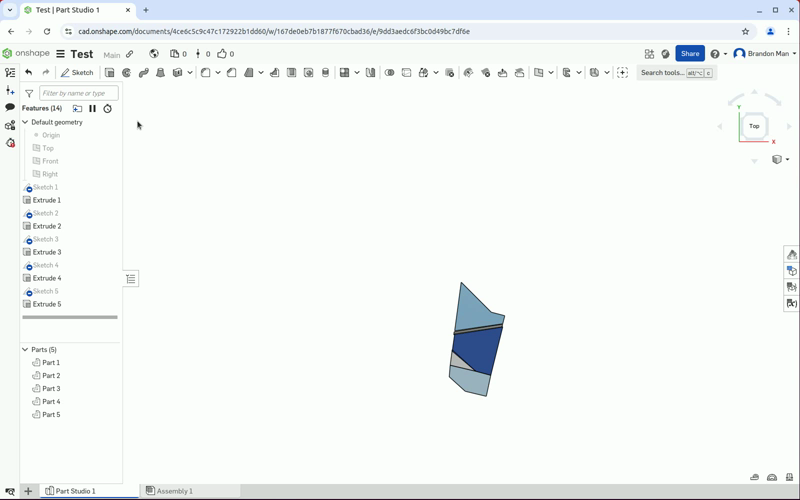
key(shift+h)
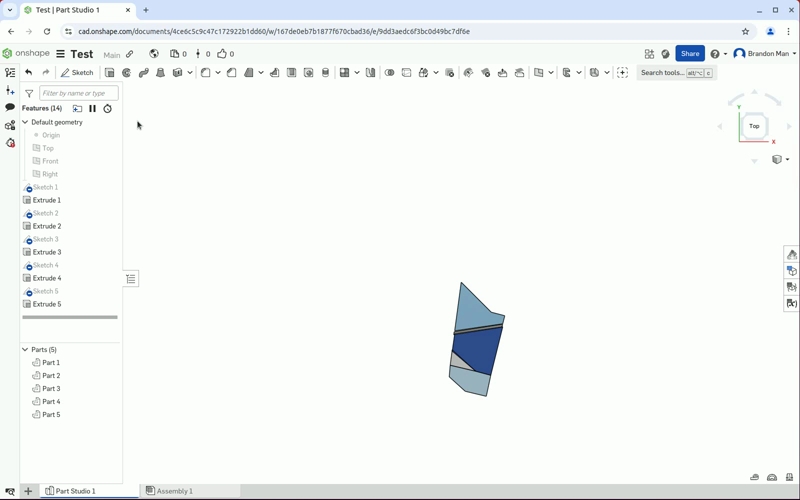
key(shift+h)
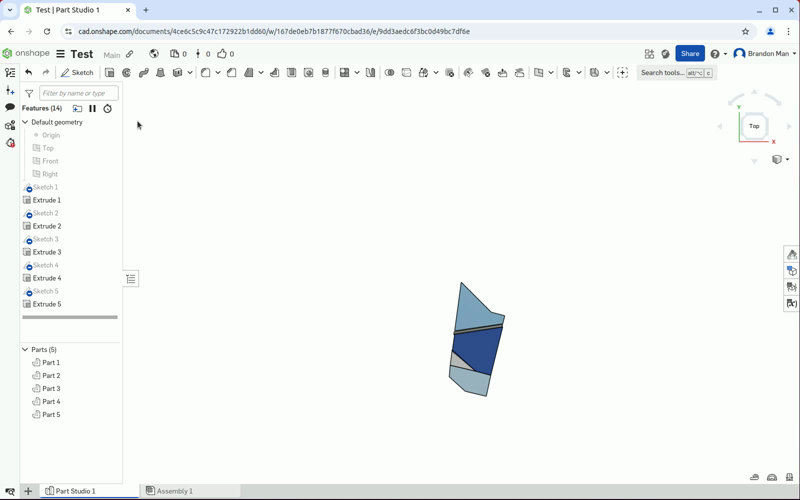
mouse_move(73, 189)
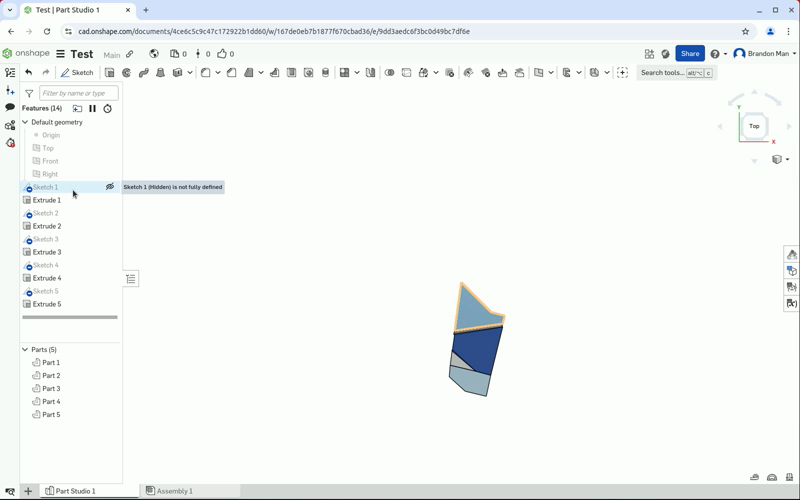
click(73, 189)
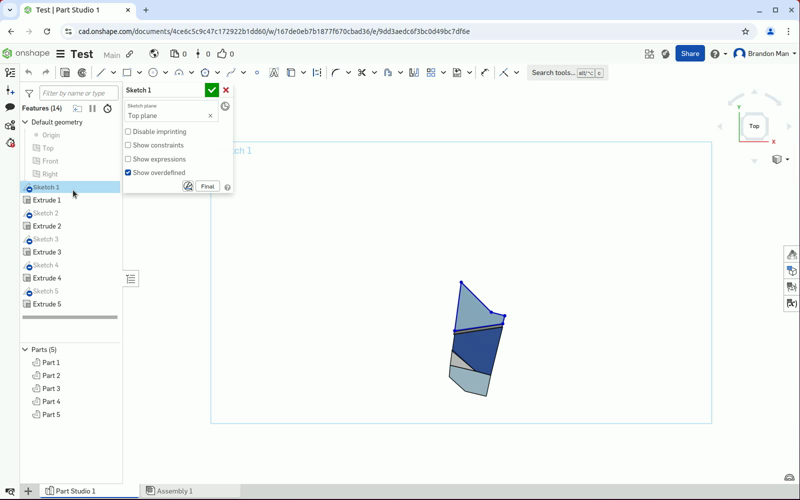
mouse_move(229, 92)
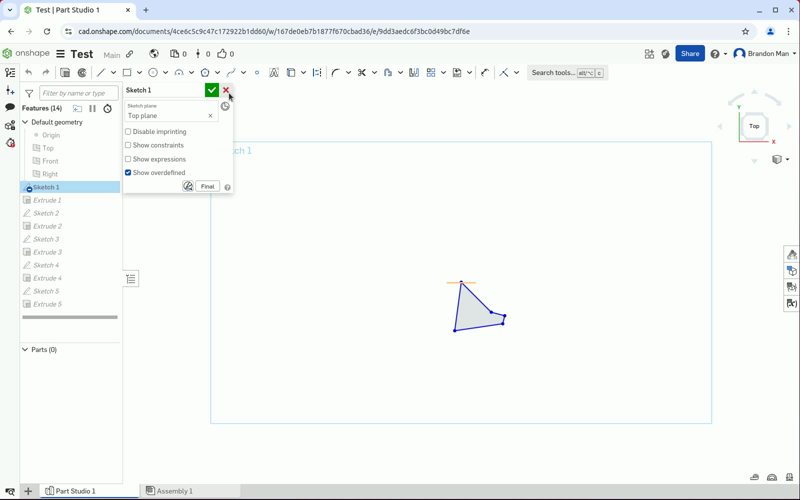
click(229, 92)
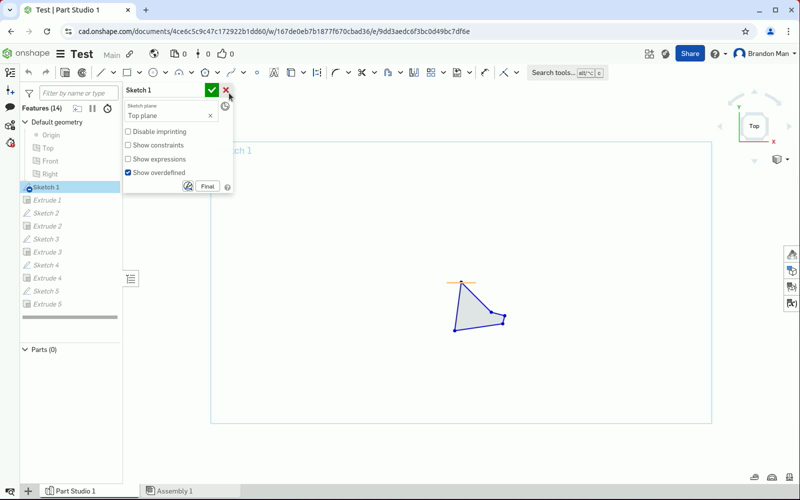
key(shift+s)
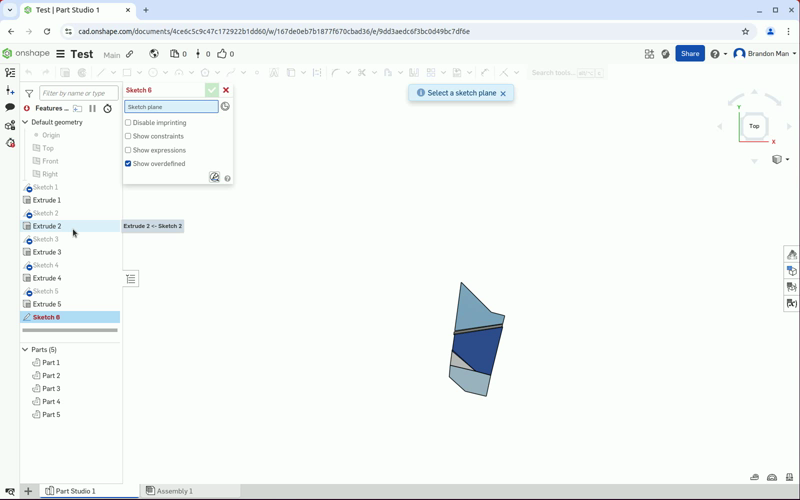
scroll(3)
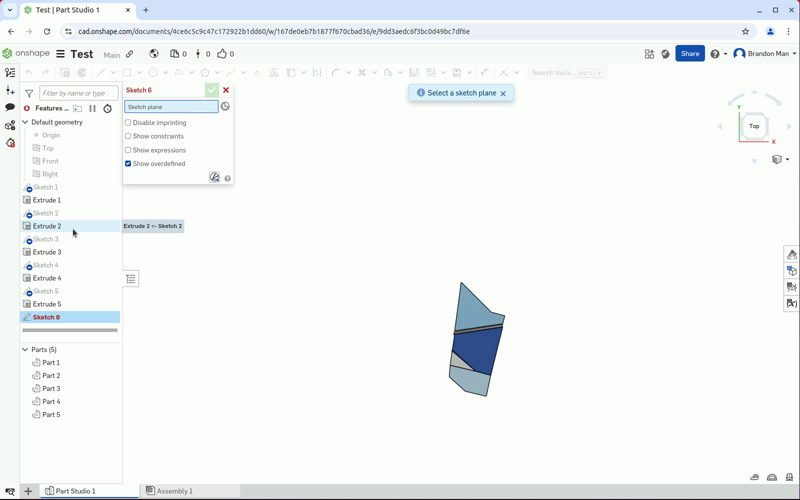
mouse_move(73, 150)
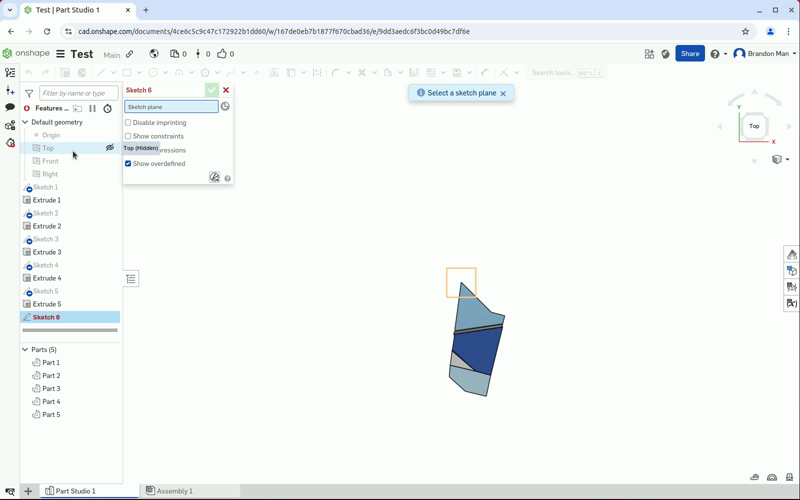
click(73, 150)
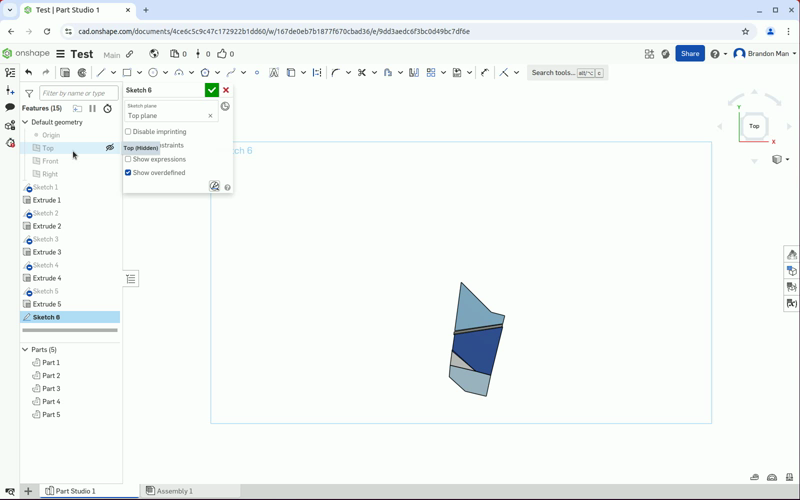
mouse_move(73, 352)
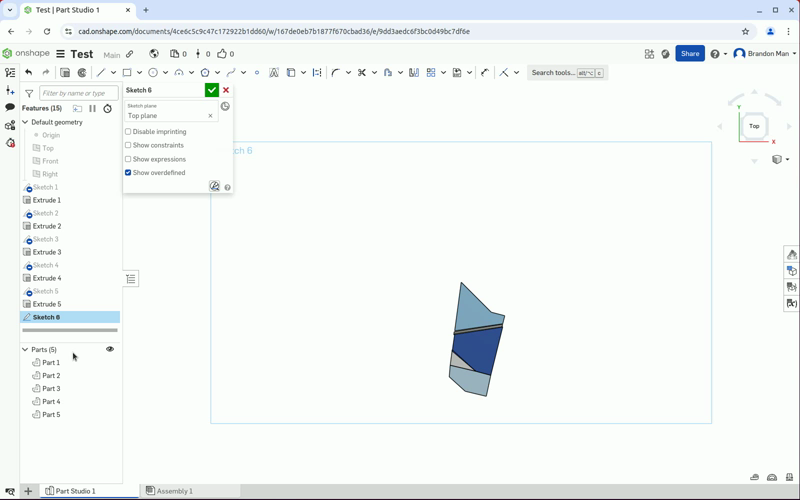
key(y)
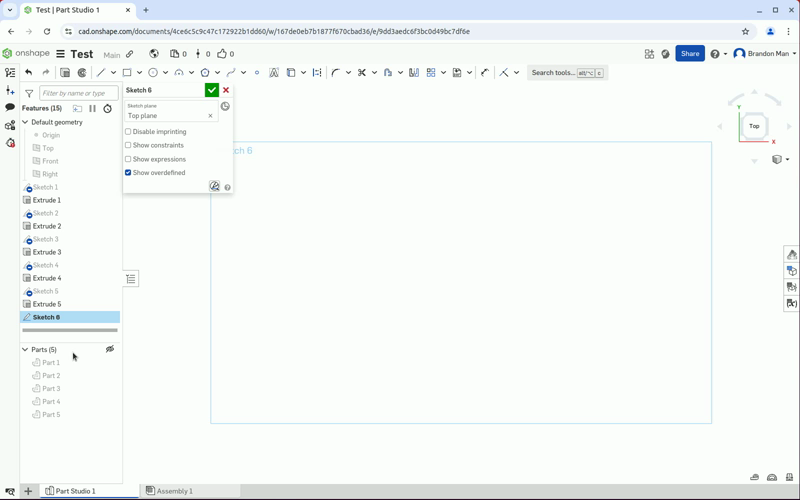
key(l)
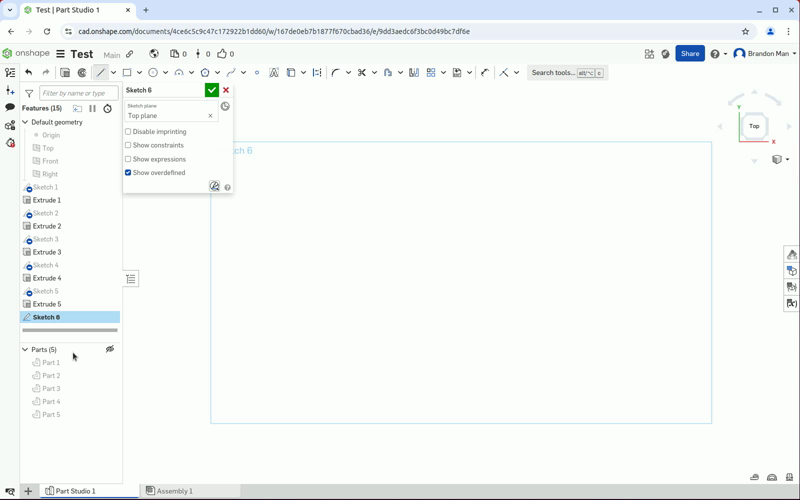
key_down(shift)
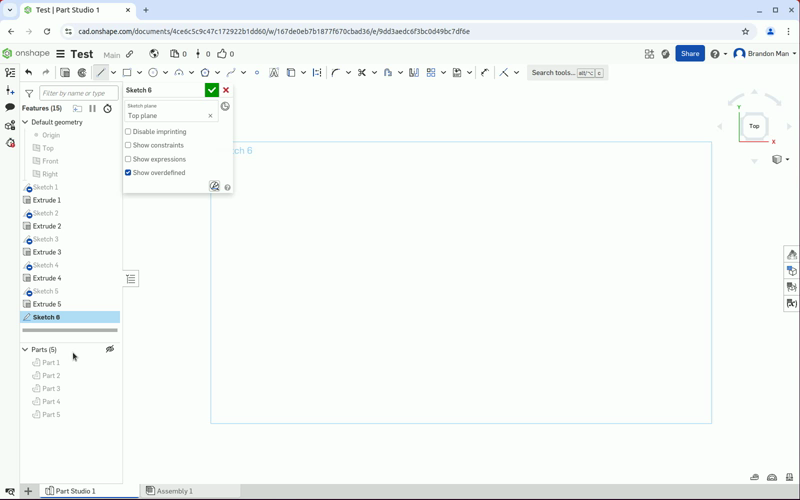
mouse_move(450, 365)
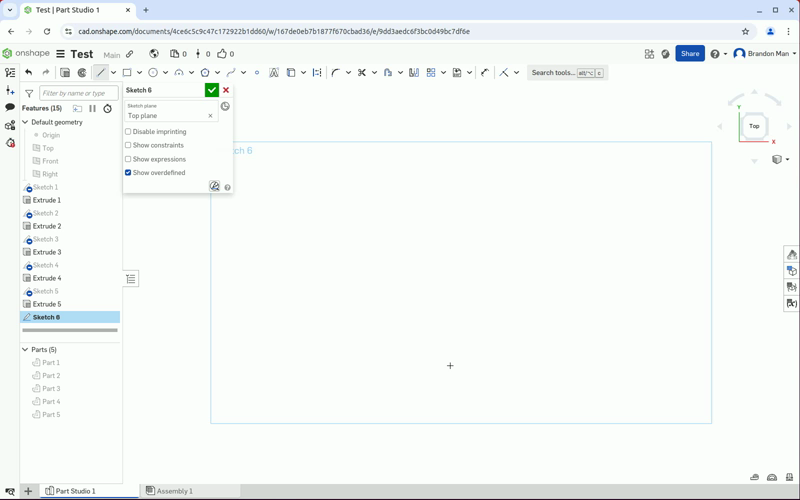
click(450, 365)
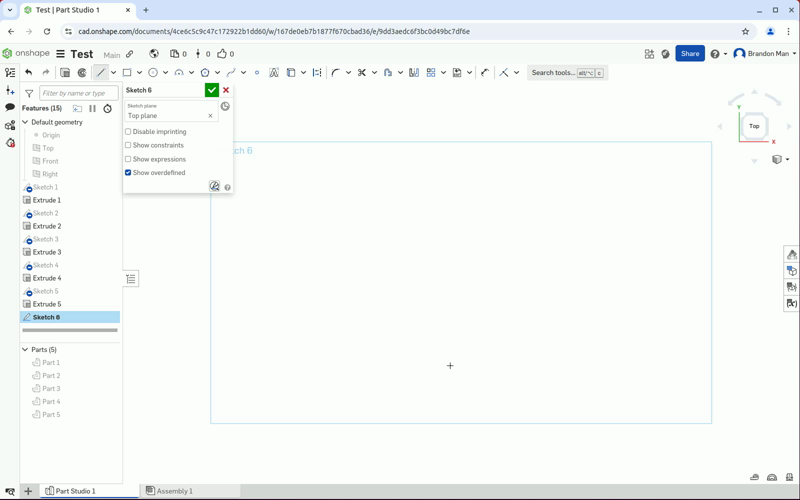
key_up(shift)
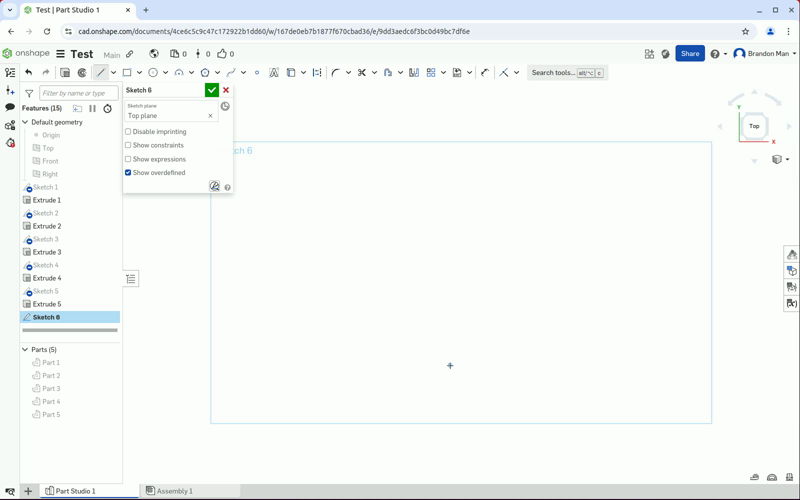
key_down(shift)
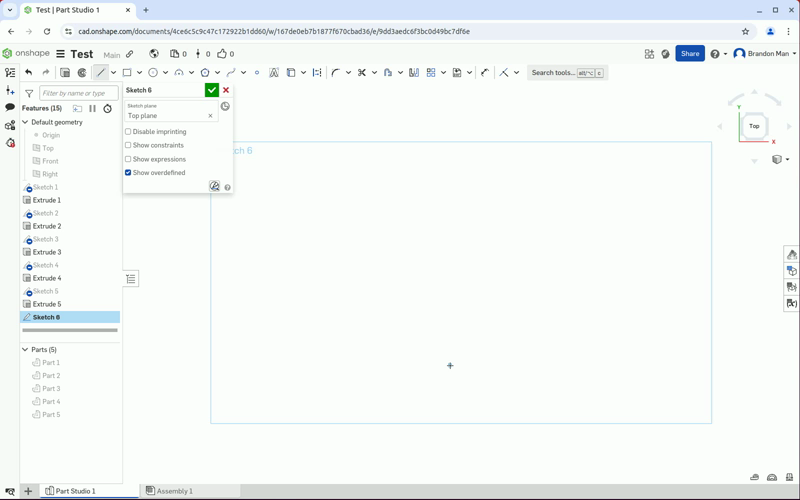
mouse_move(480, 365)
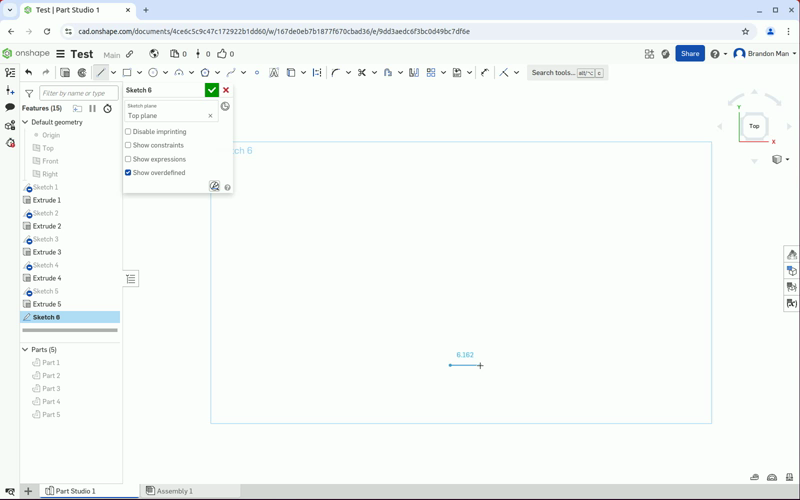
mouse_move(475, 371)
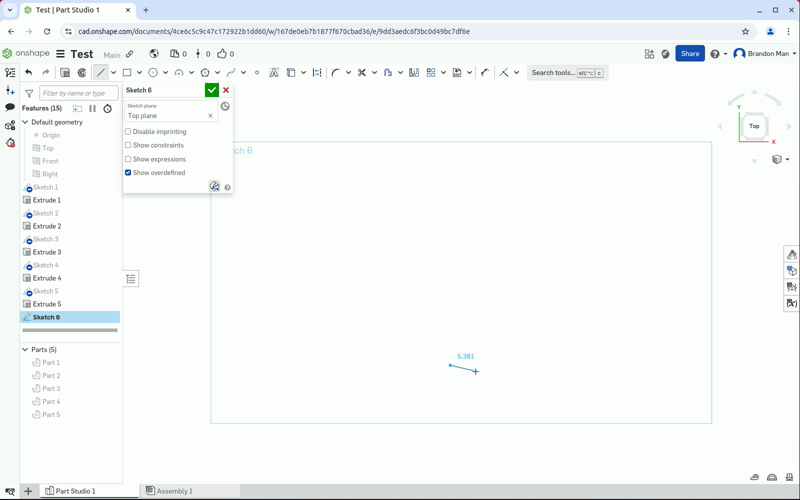
click(475, 371)
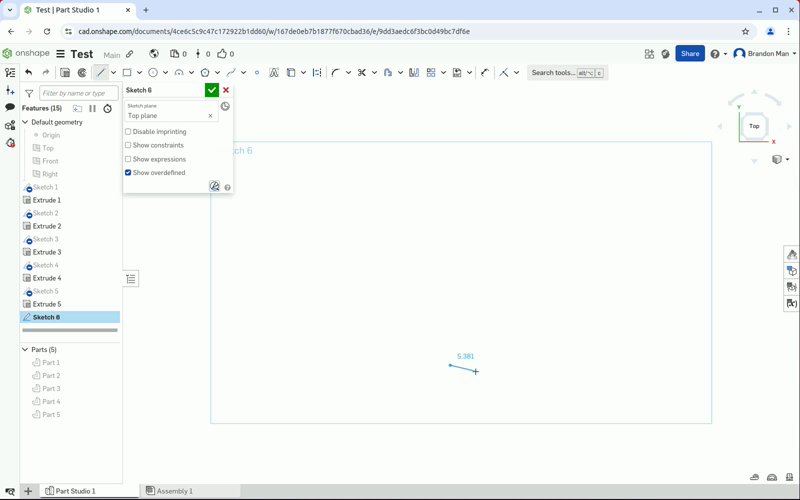
key_up(shift)
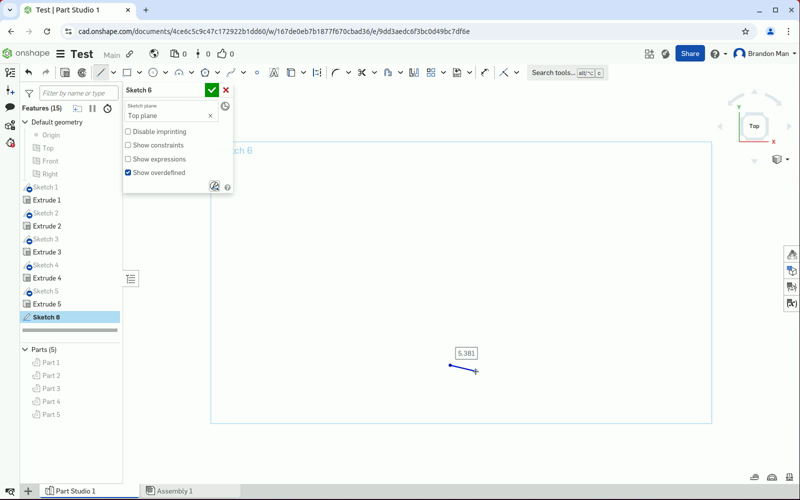
key_down(shift)
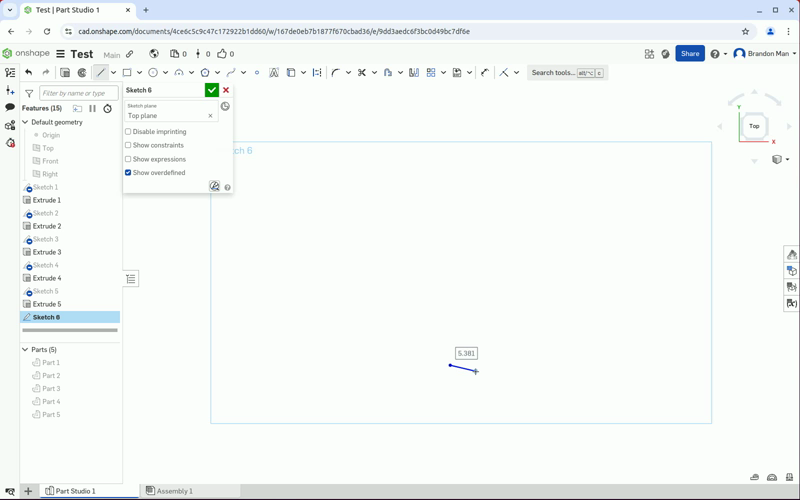
mouse_move(505, 371)
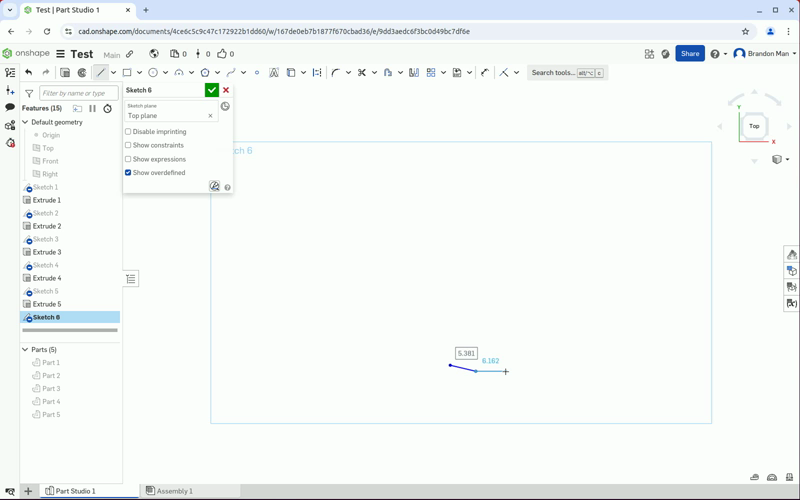
mouse_move(452, 349)
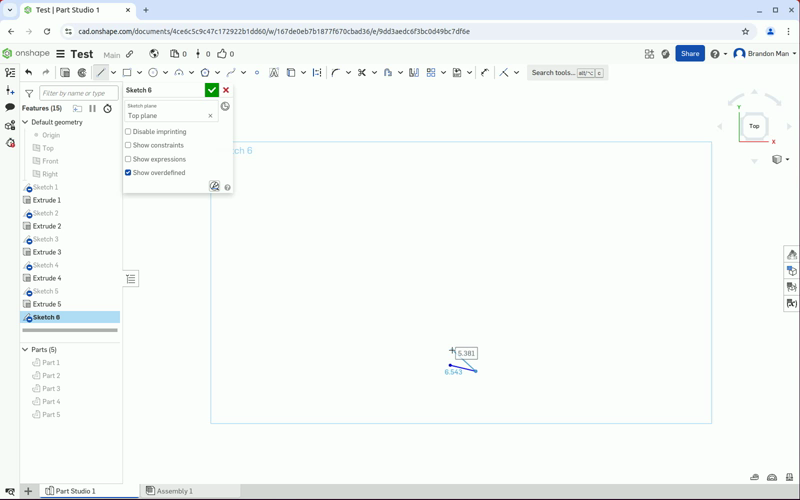
click(452, 349)
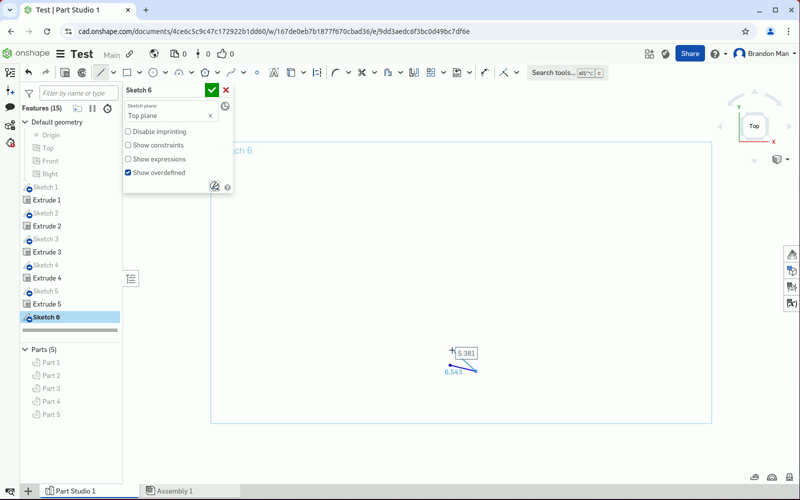
key_up(shift)
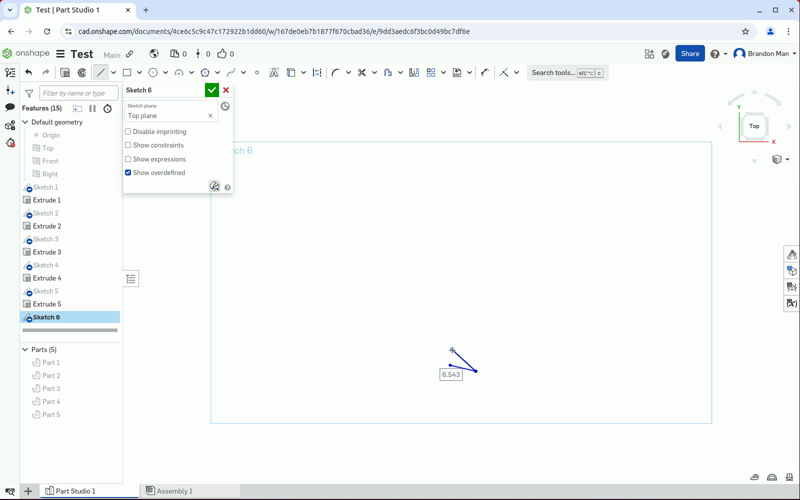
mouse_move(482, 349)
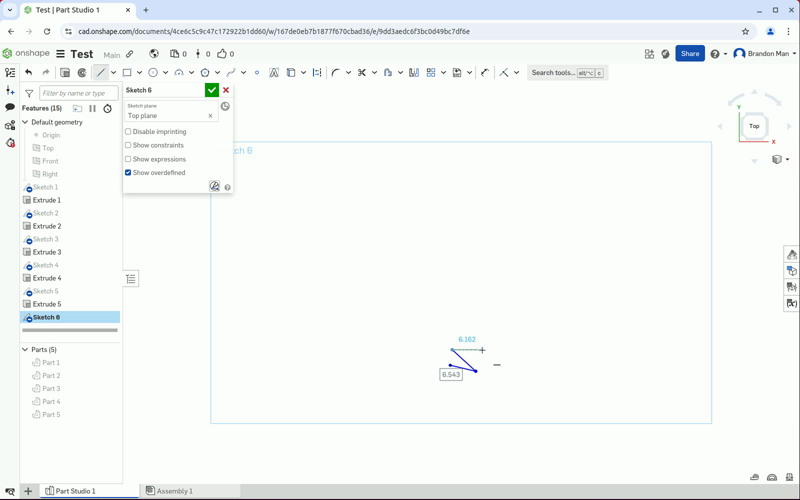
key_down(shift)
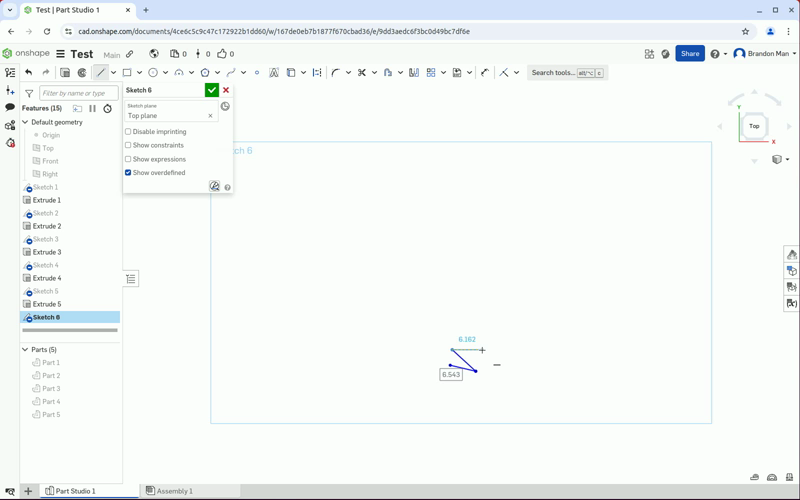
mouse_move(450, 365)
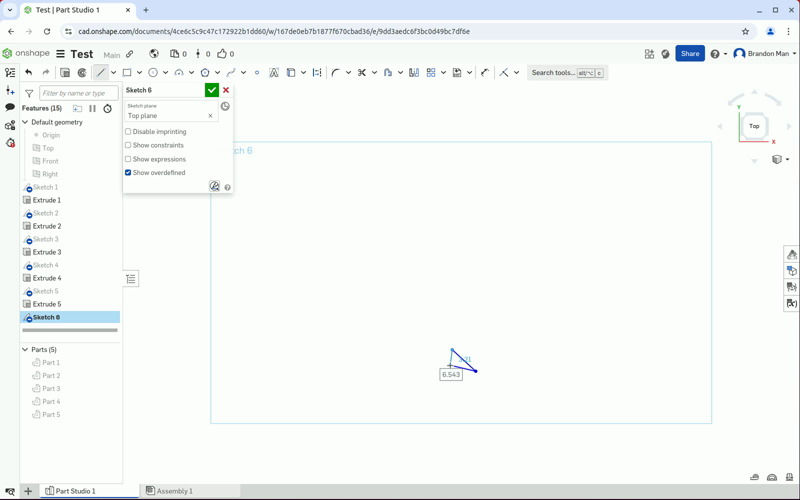
key_up(shift)
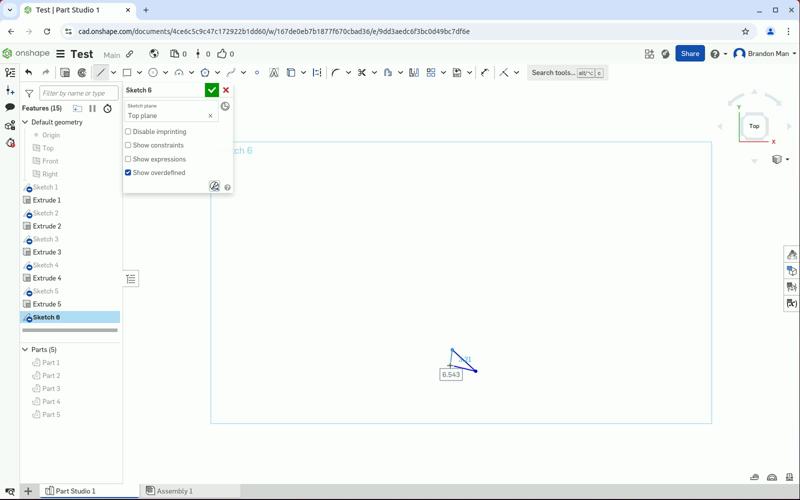
click(450, 365)
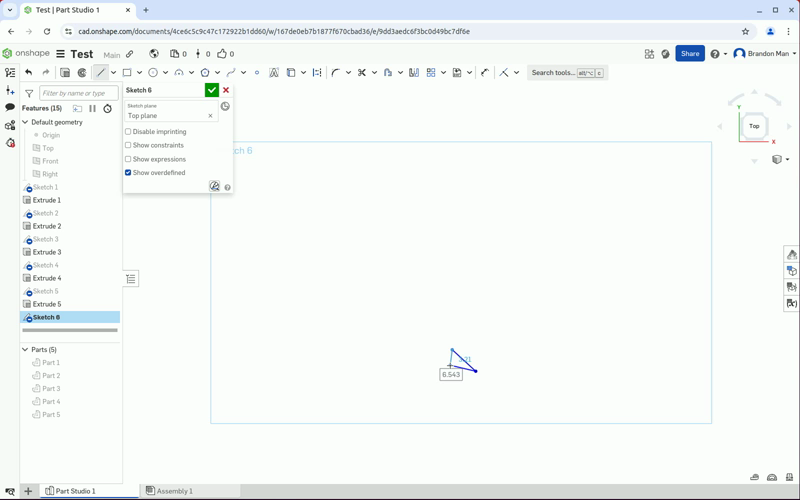
key(esc)
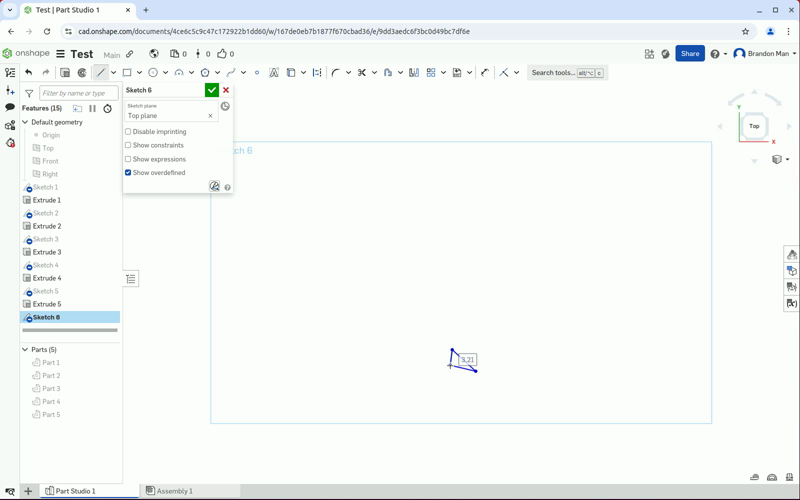
mouse_move(451, 363)
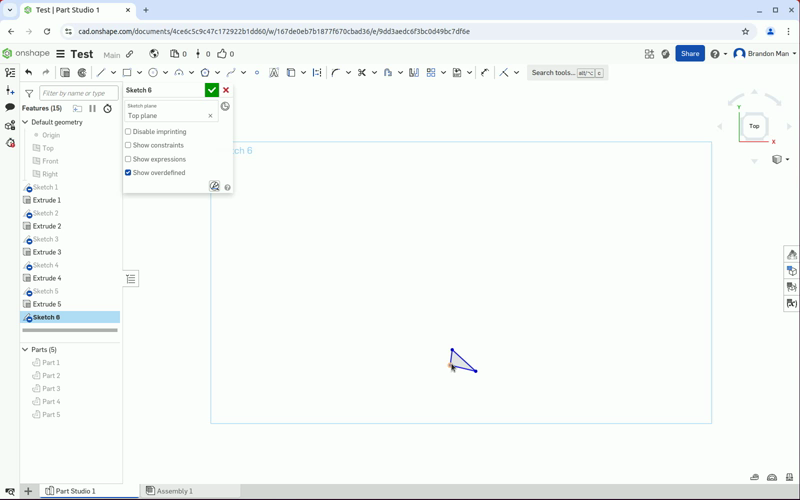
scroll(6)
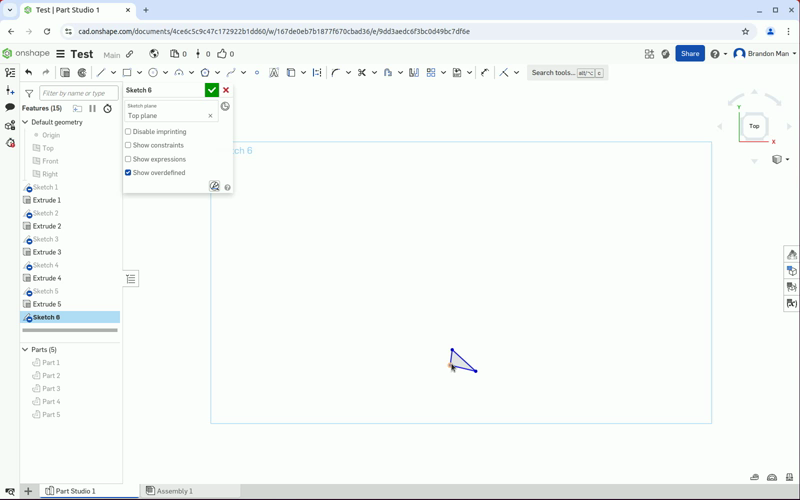
scroll(6)
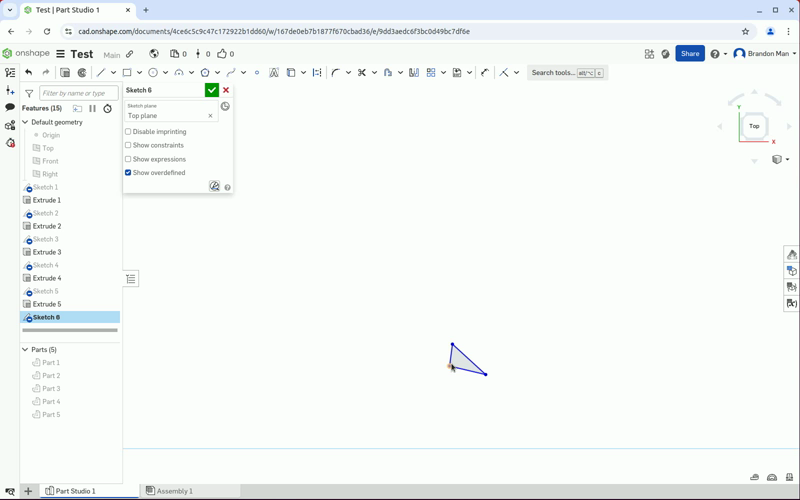
scroll(6)
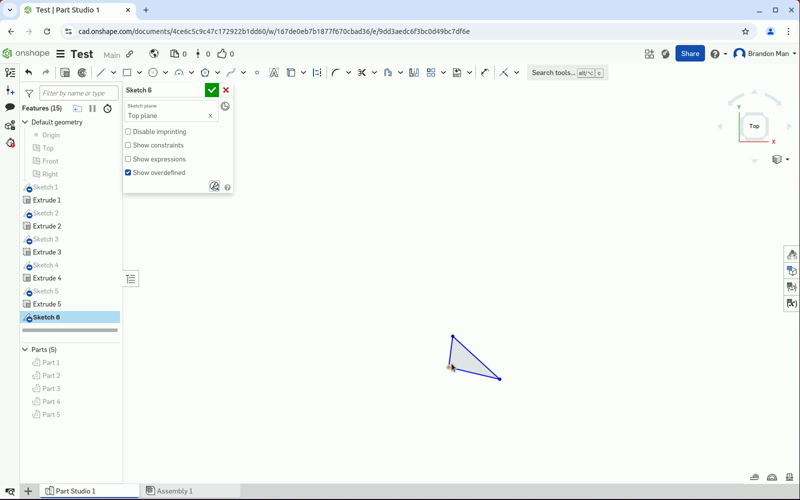
scroll(6)
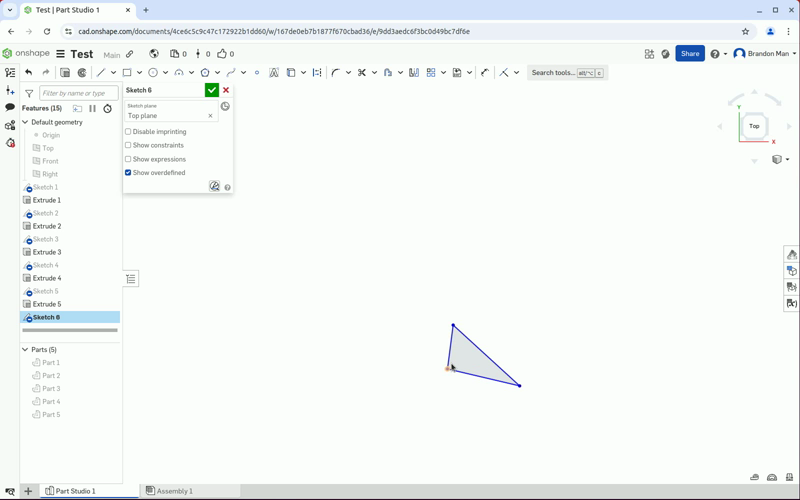
scroll(6)
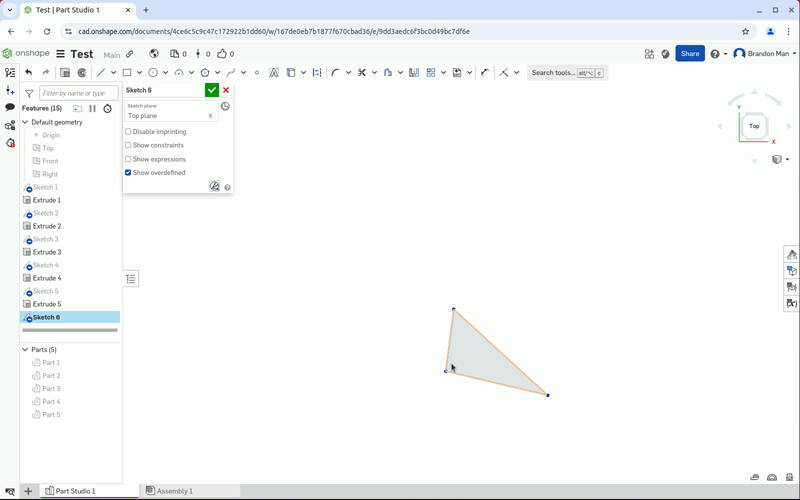
scroll(6)
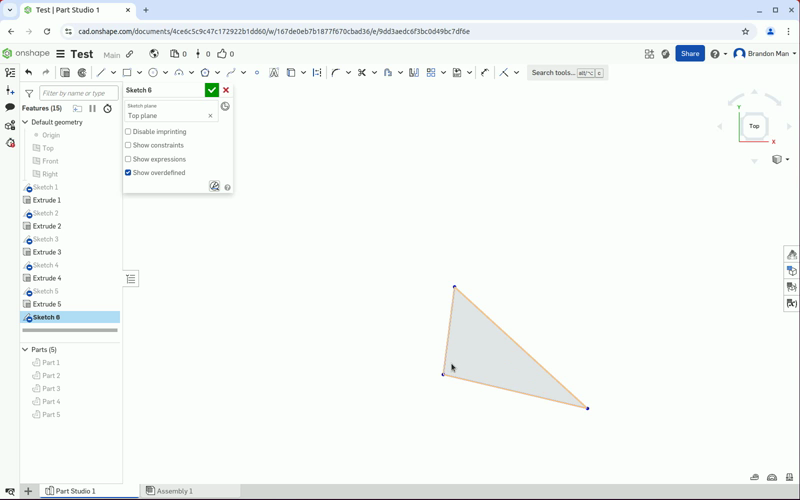
scroll(6)
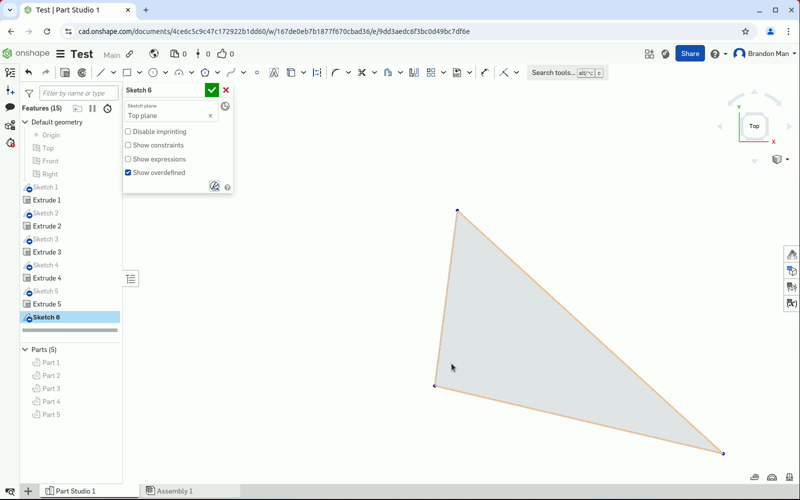
click(451, 363)
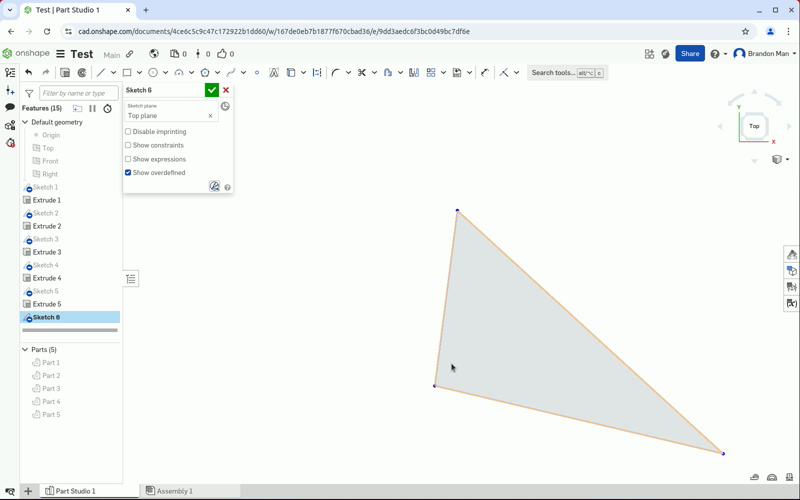
scroll(-6)
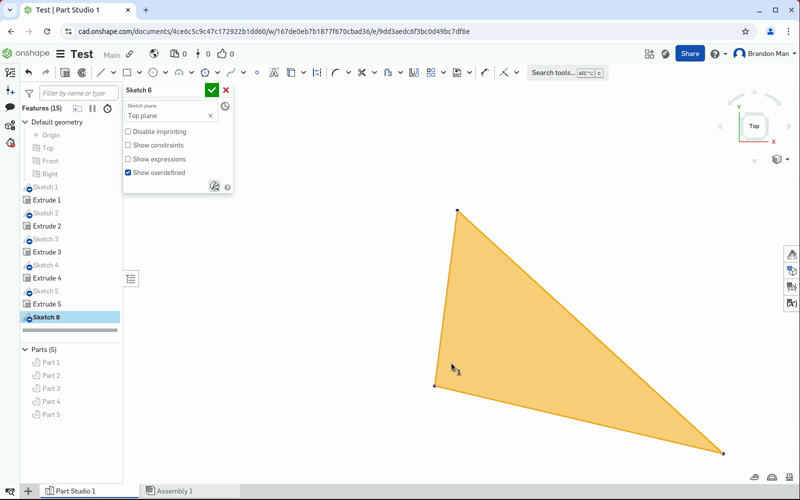
scroll(-6)
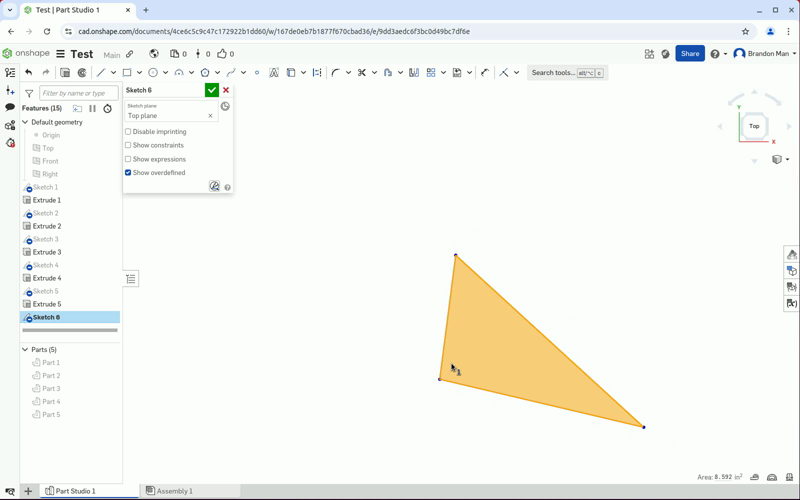
scroll(-6)
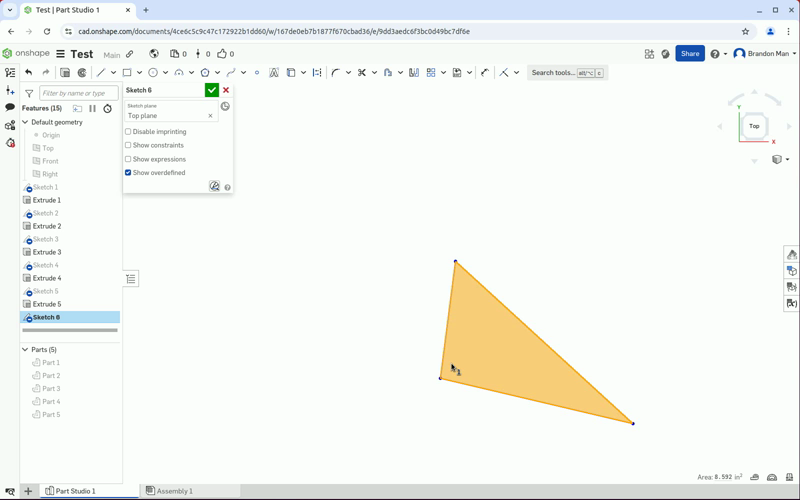
scroll(-6)
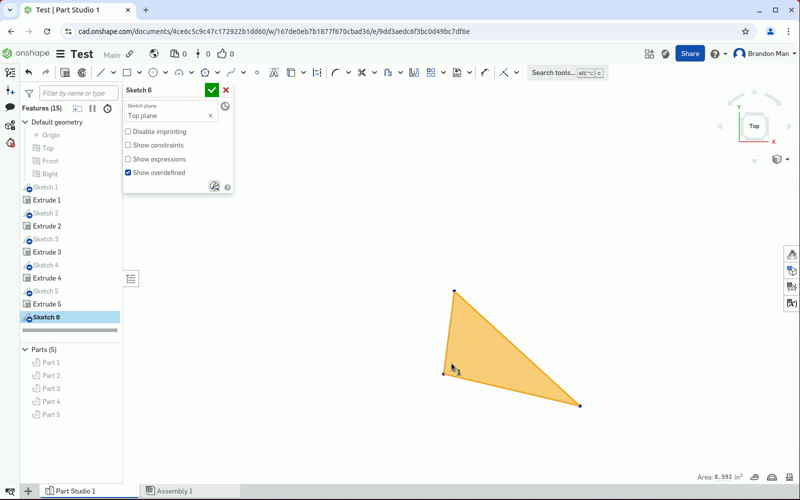
scroll(-6)
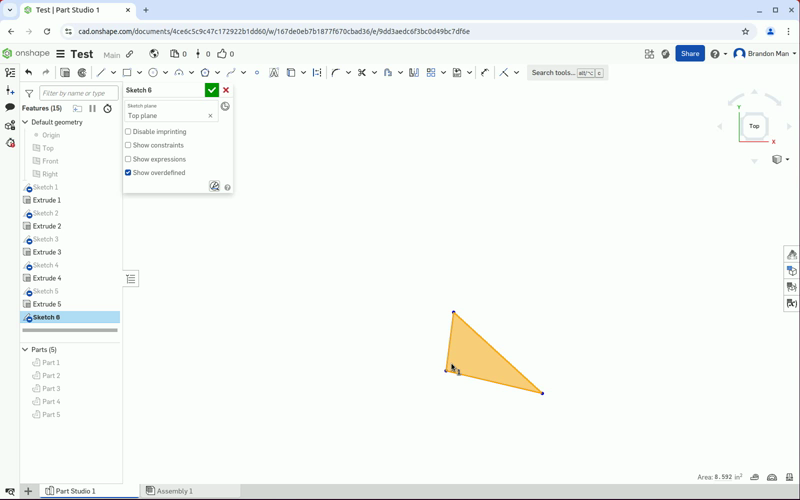
scroll(-6)
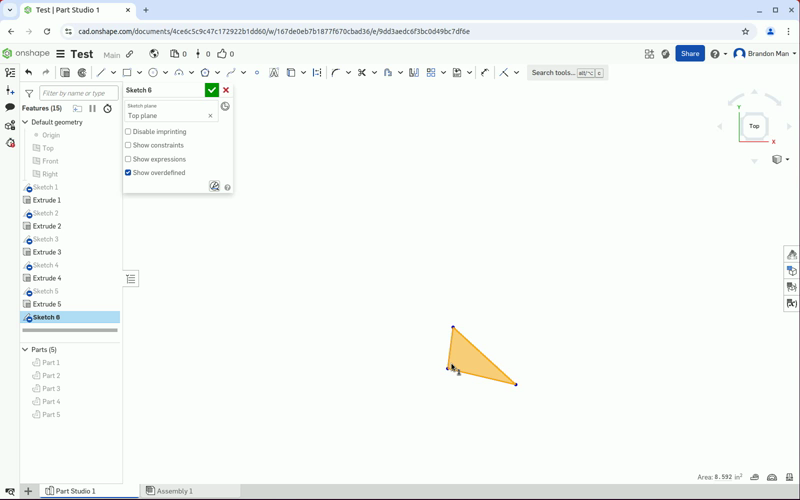
scroll(-6)
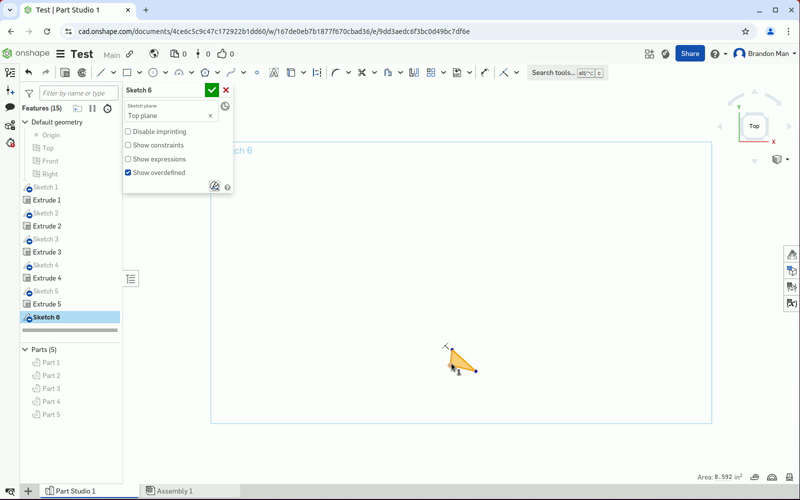
mouse_move(73, 352)
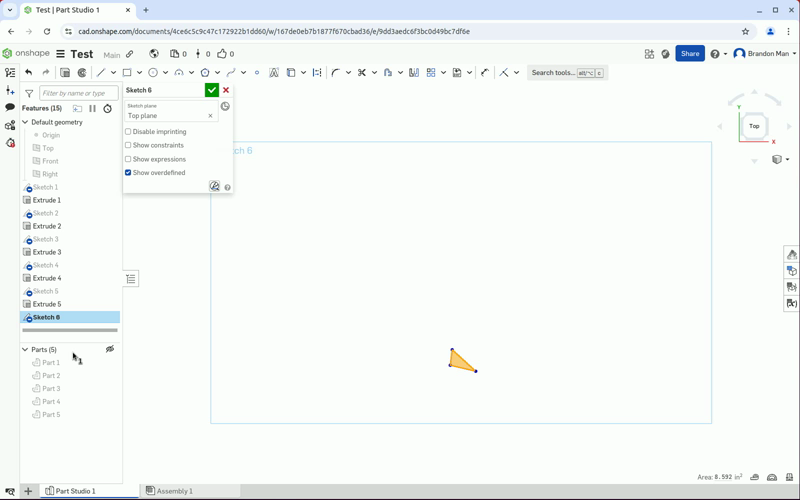
key(shift+y)
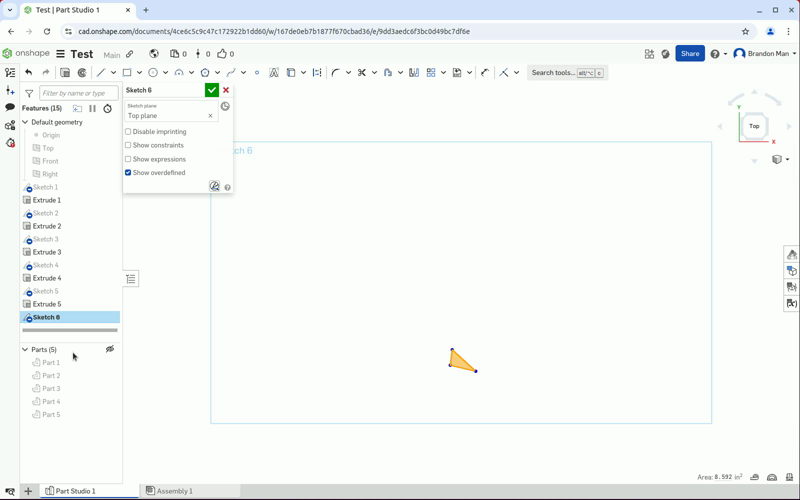
key(shift+e)
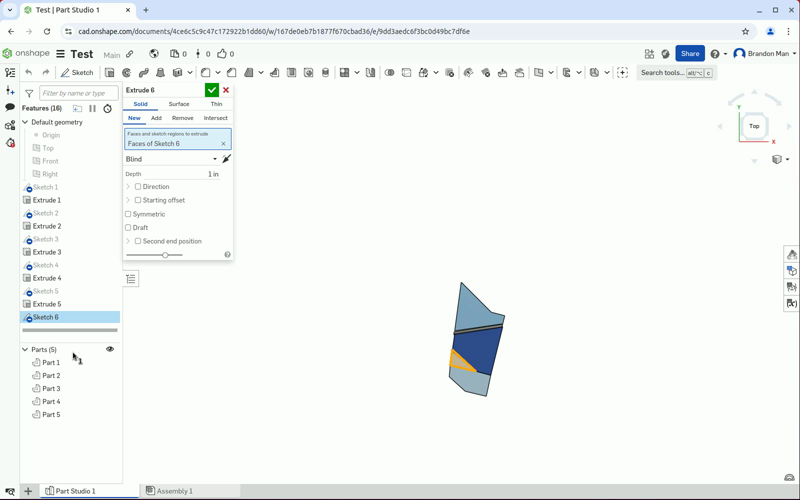
mouse_move(143, 106)
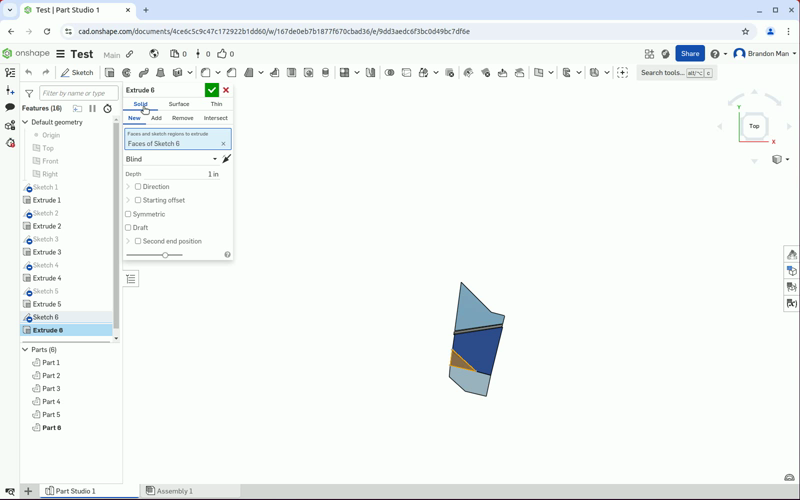
click(143, 106)
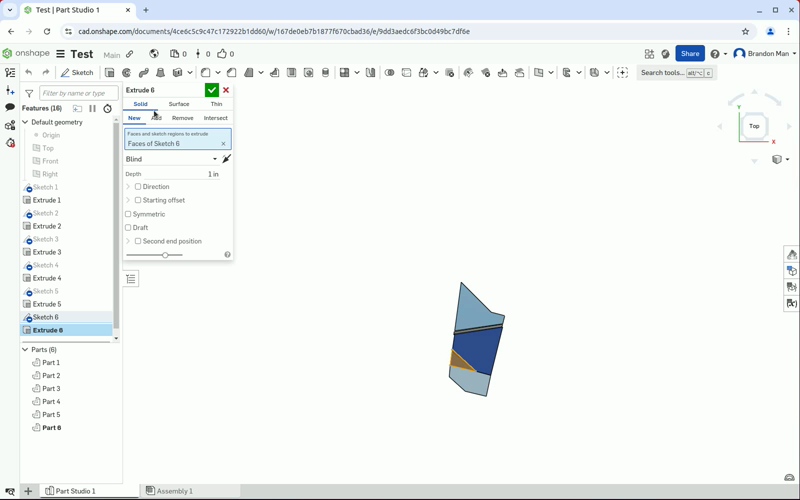
mouse_move(186, 120)
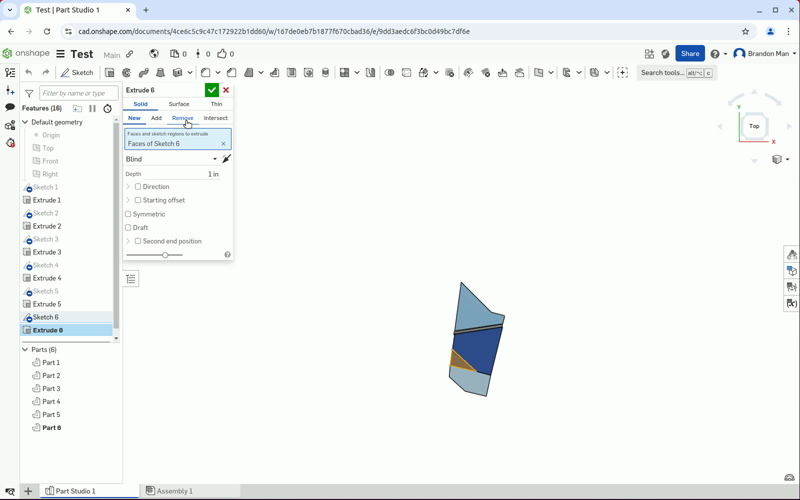
click(186, 120)
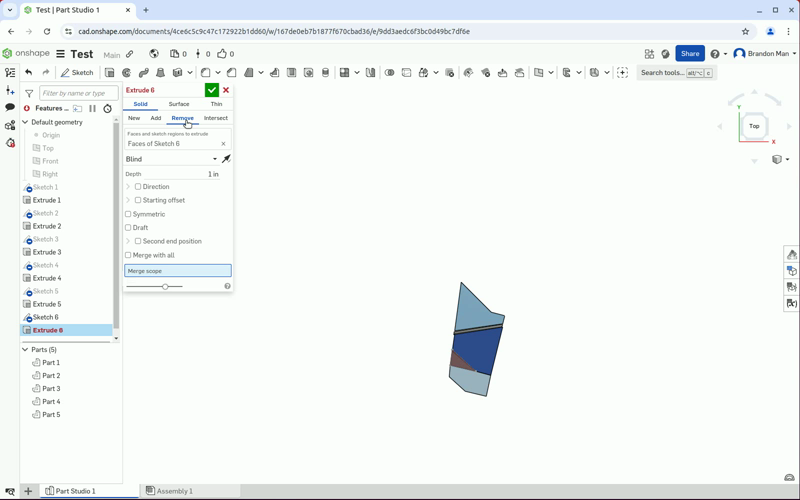
key(tab, 4)
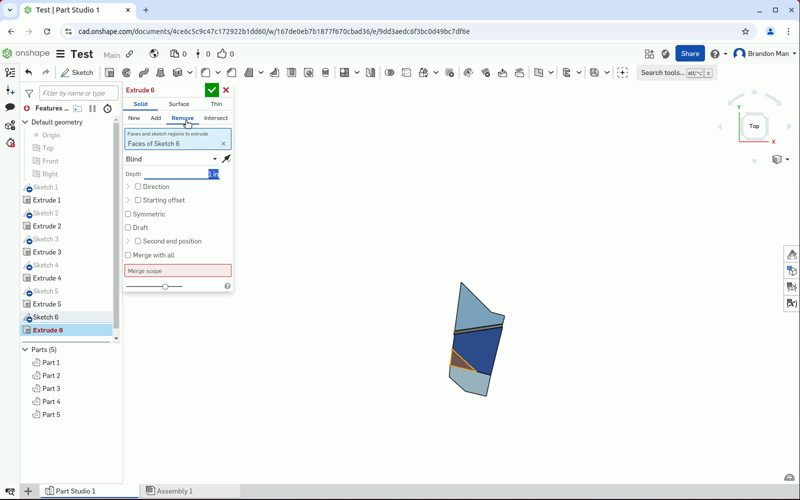
text(0.241)
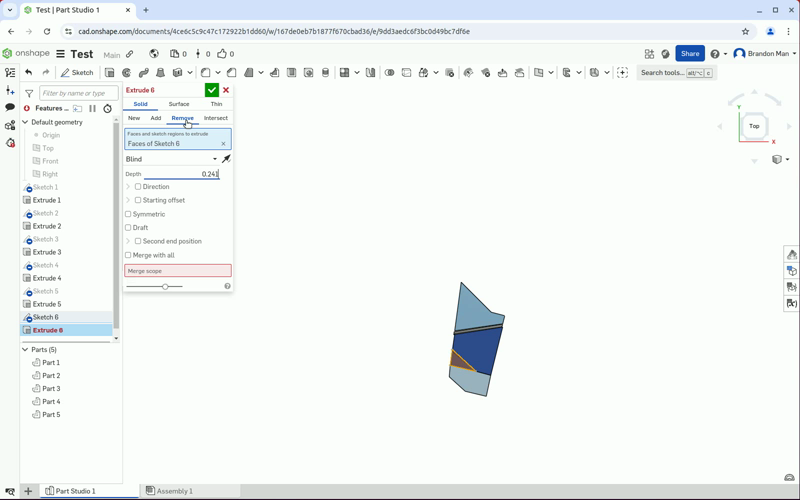
key(tab, 6)
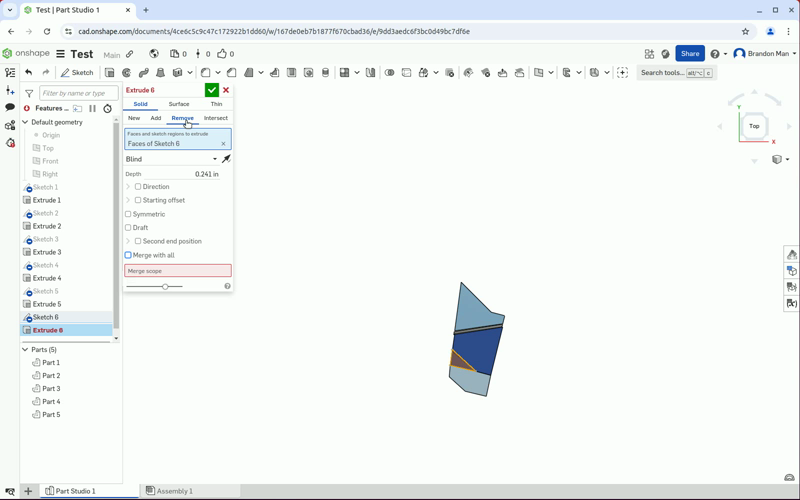
key(space)
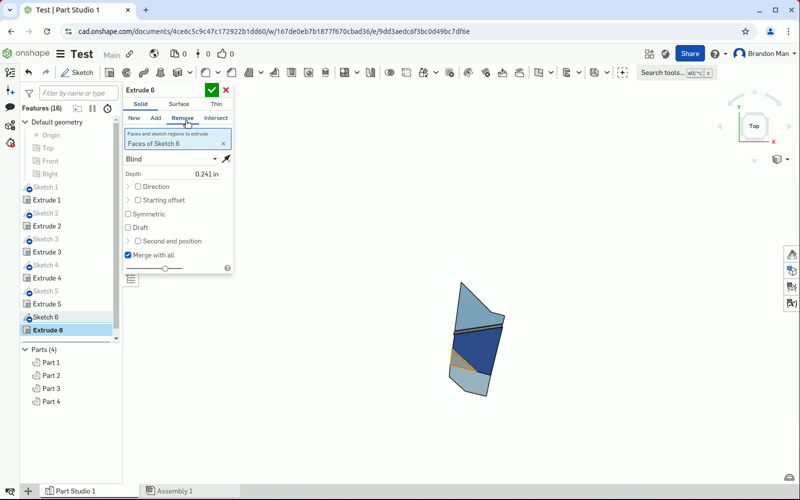
key(enter)
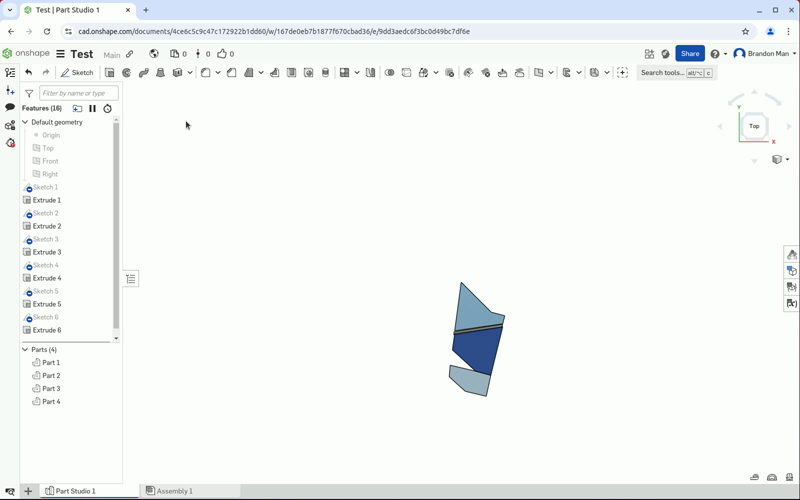
key(shift+h)
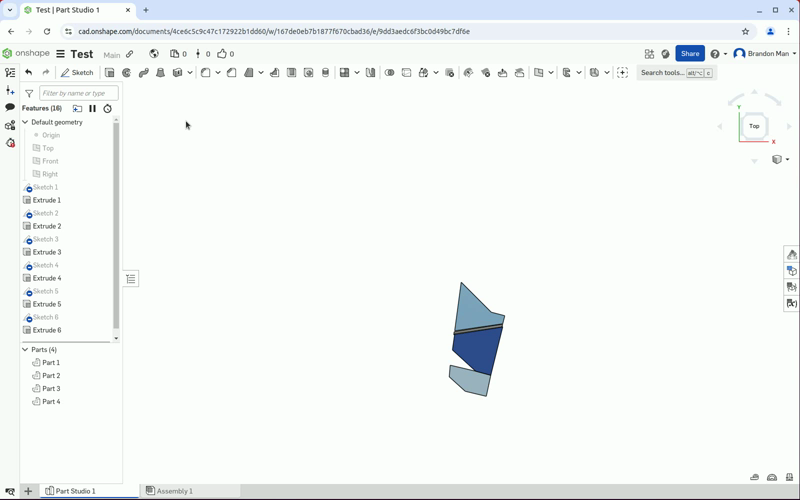
key(shift+h)
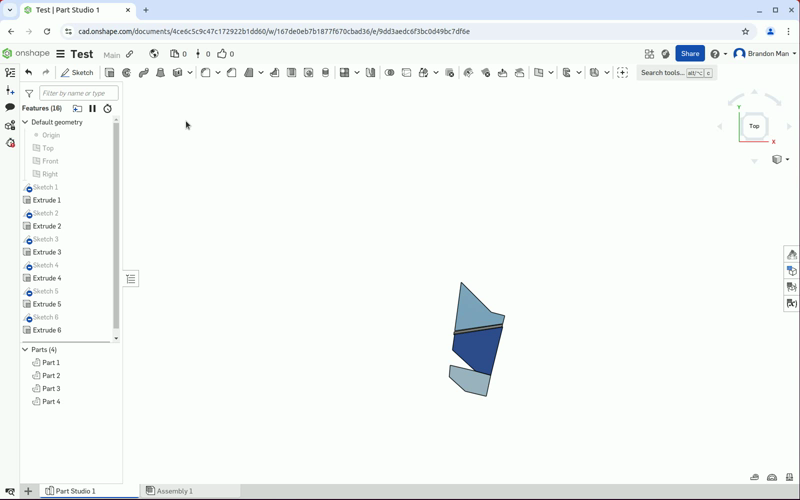
mouse_move(69, 189)
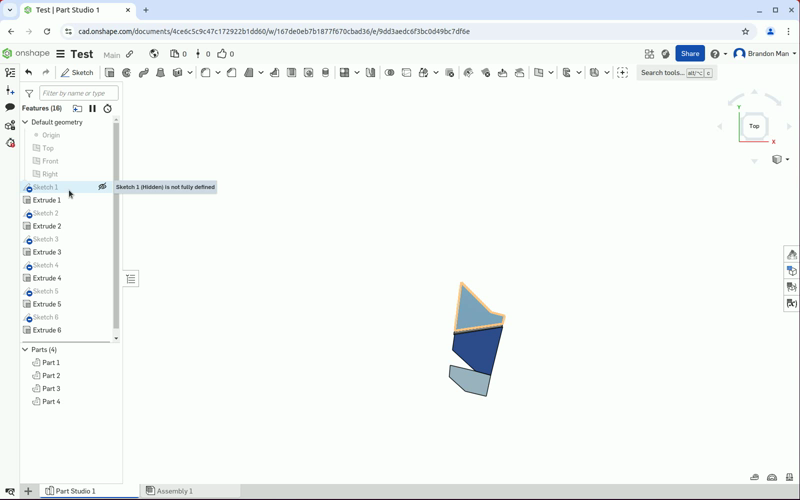
click(69, 189)
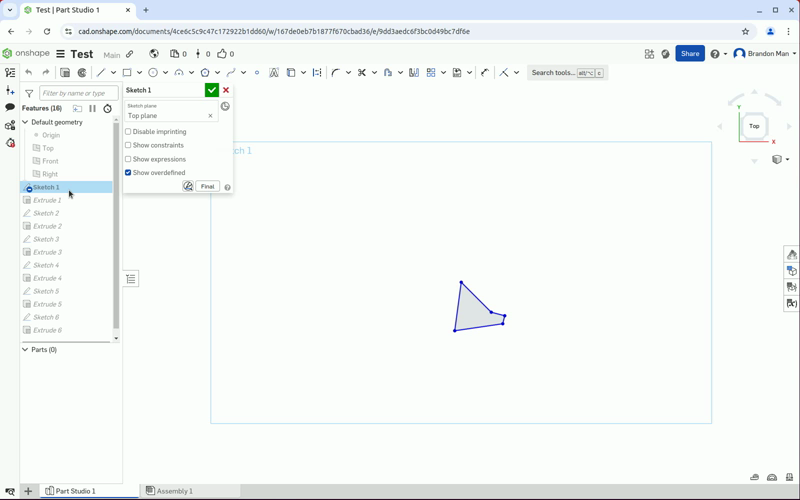
mouse_move(229, 92)
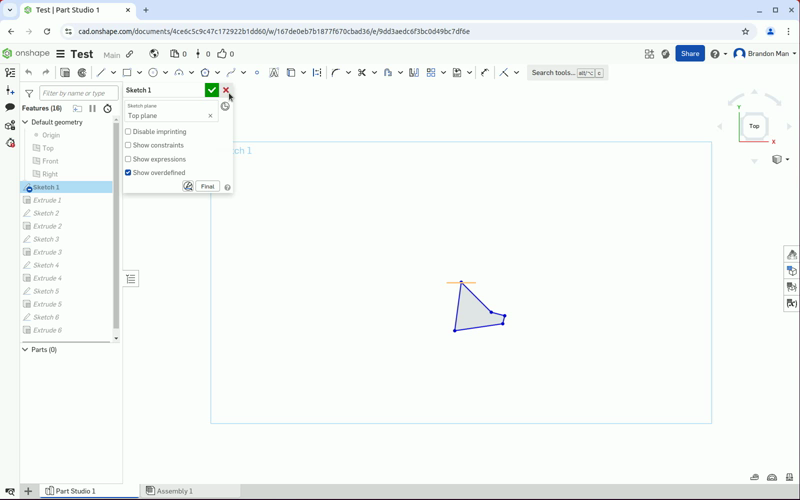
click(229, 92)
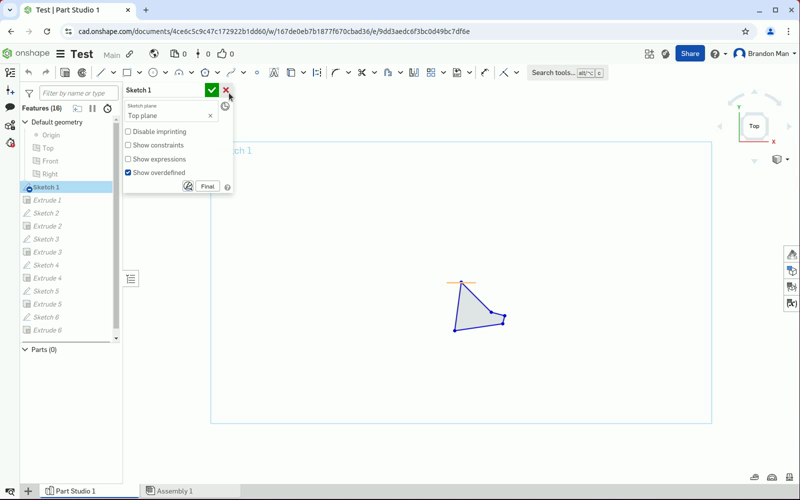
key(shift+s)
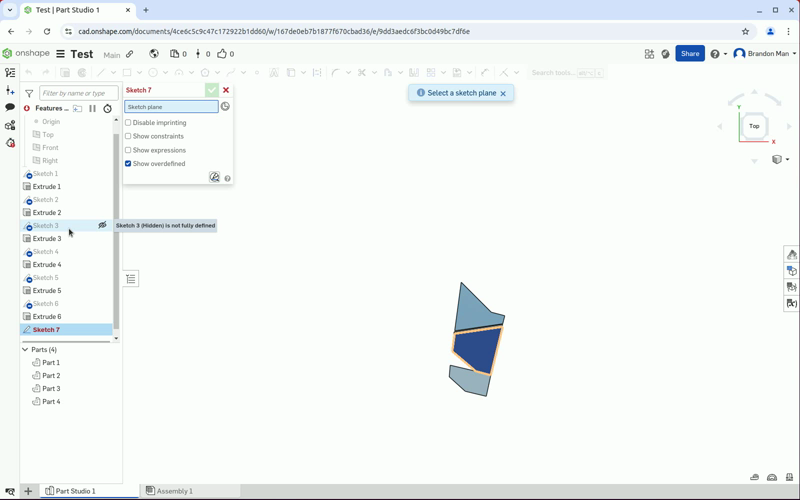
scroll(3)
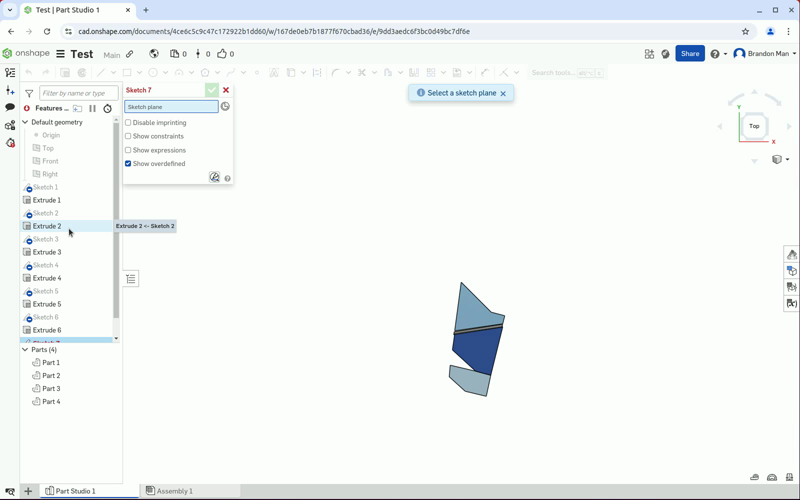
mouse_move(69, 150)
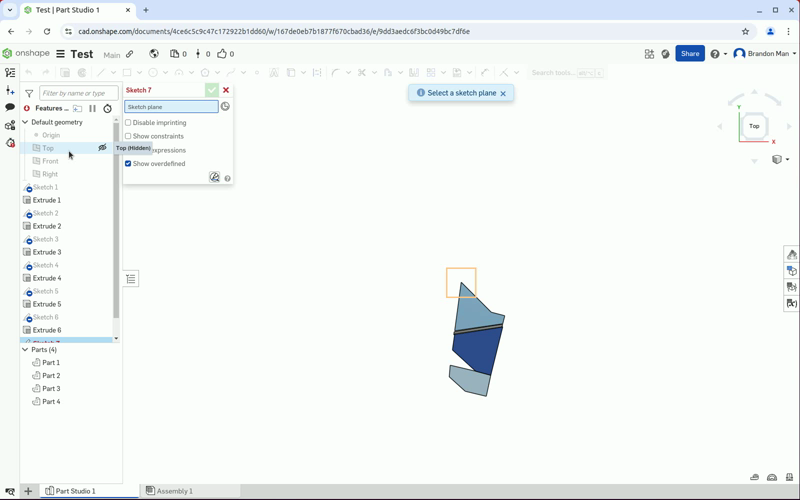
click(69, 150)
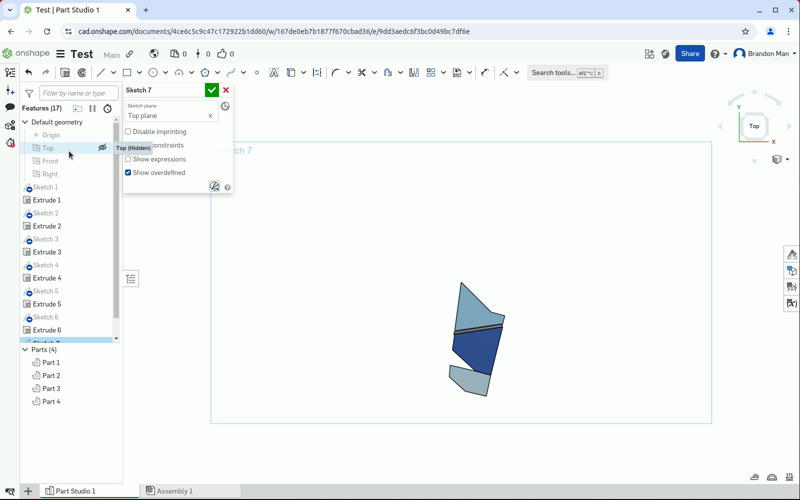
mouse_move(73, 352)
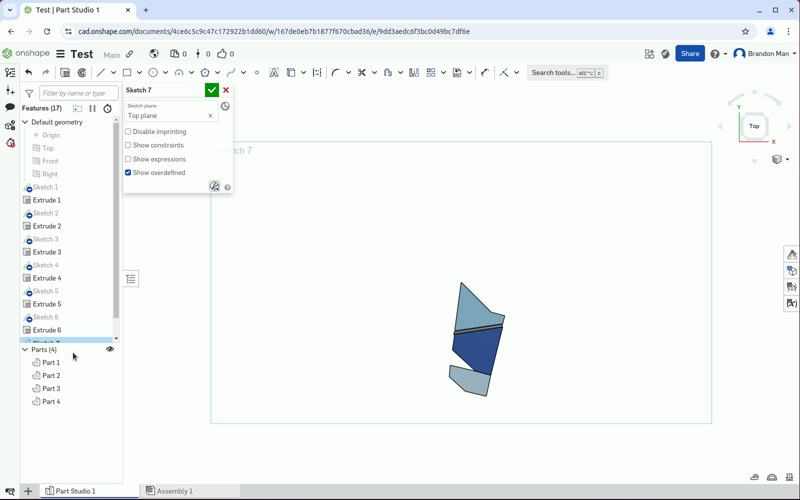
key(y)
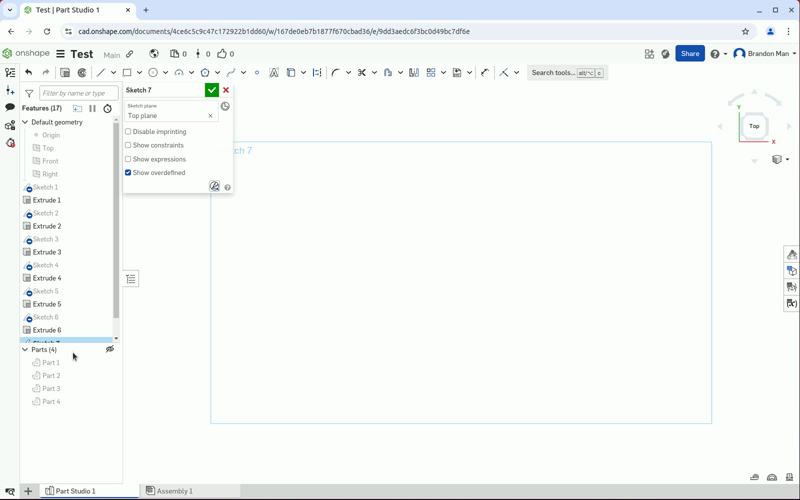
key(l)
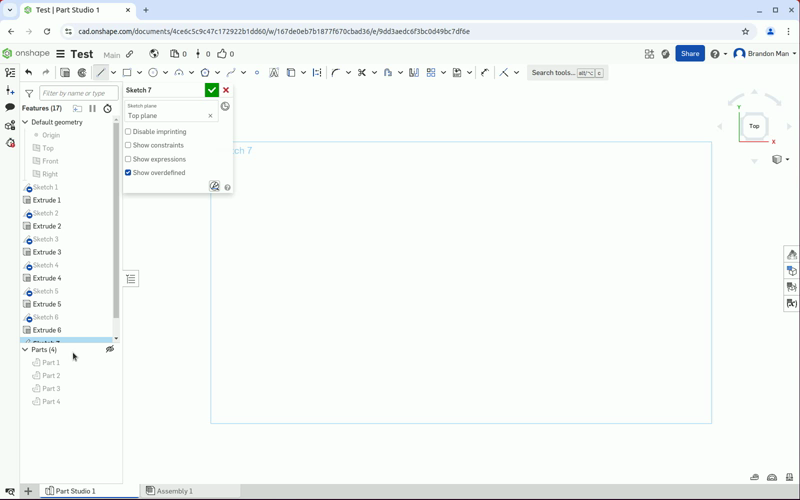
key_down(shift)
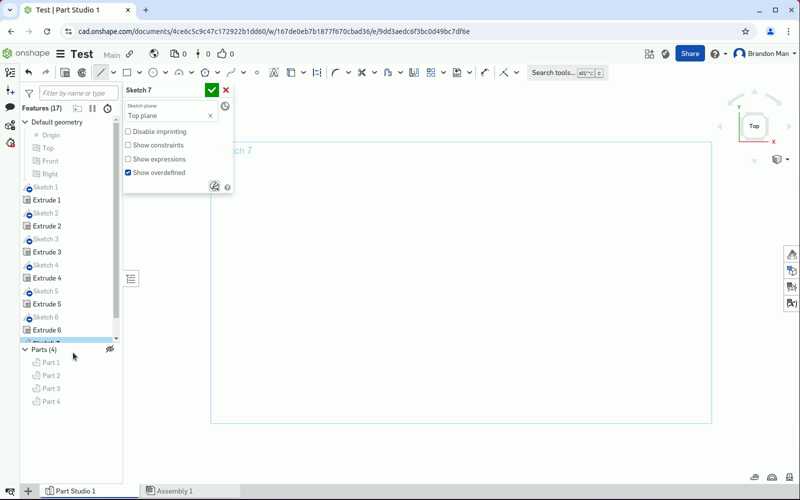
mouse_move(449, 376)
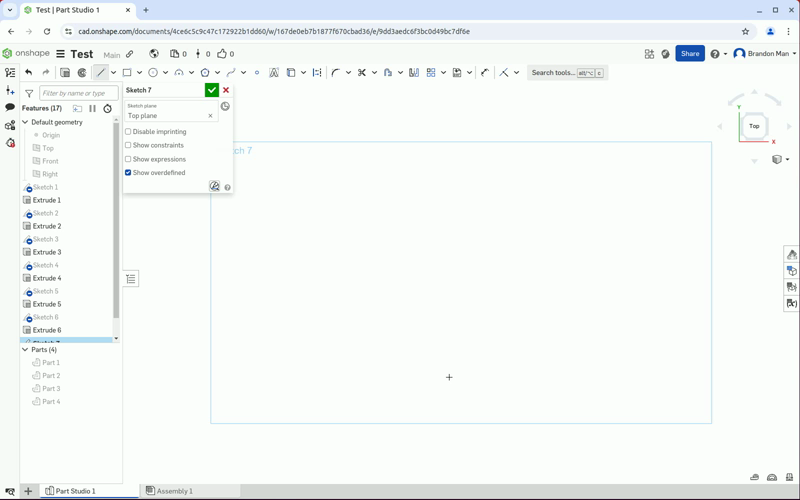
click(449, 376)
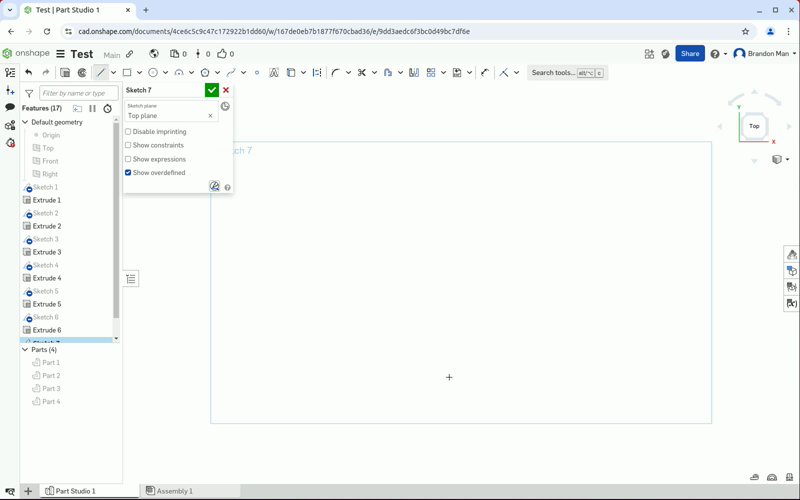
key_up(shift)
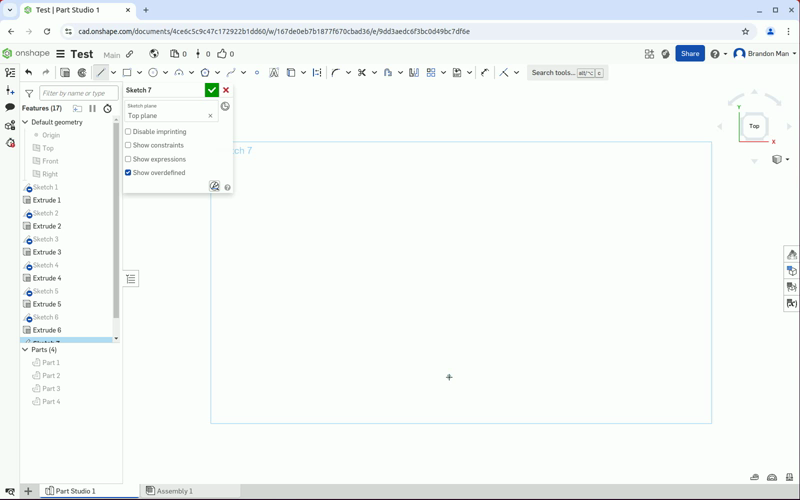
key_down(shift)
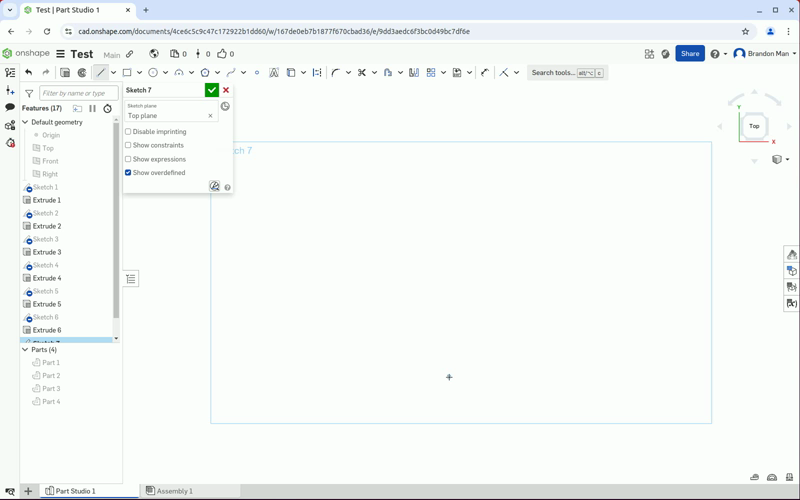
mouse_move(479, 376)
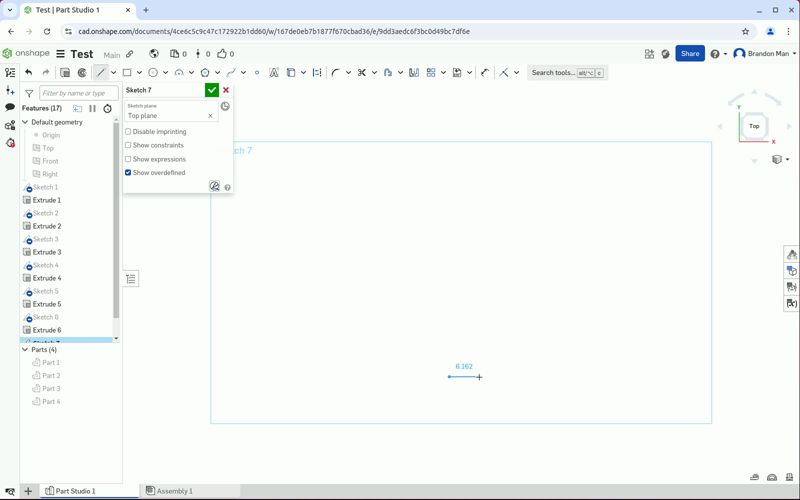
mouse_move(465, 391)
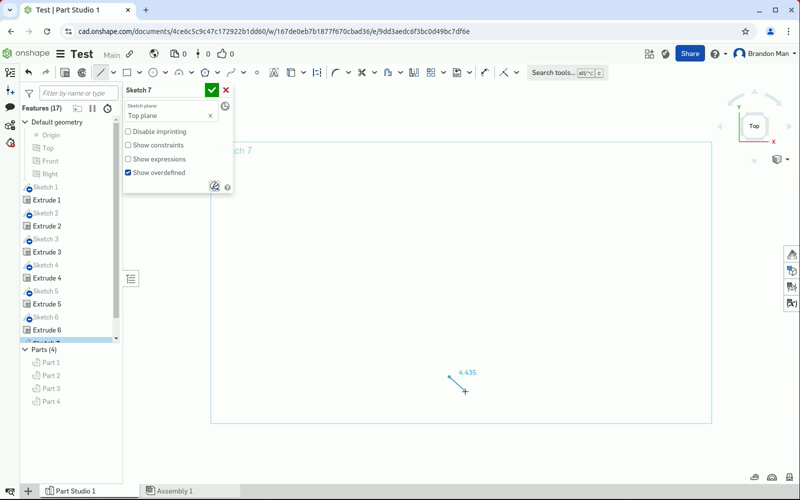
click(465, 391)
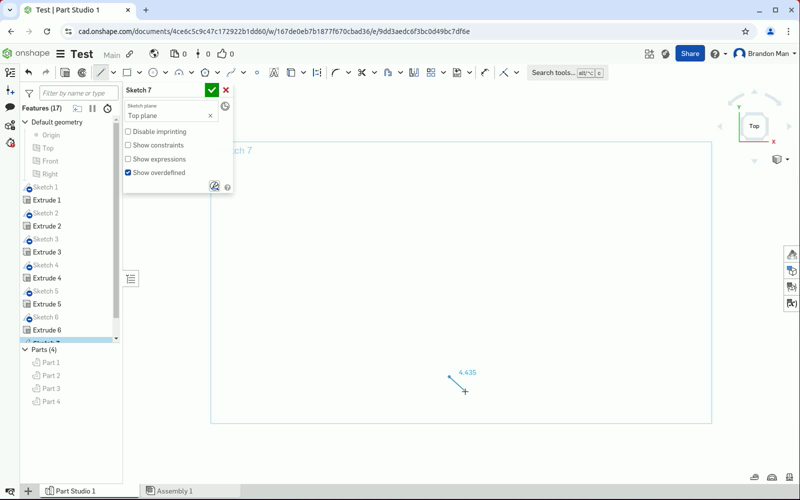
key_up(shift)
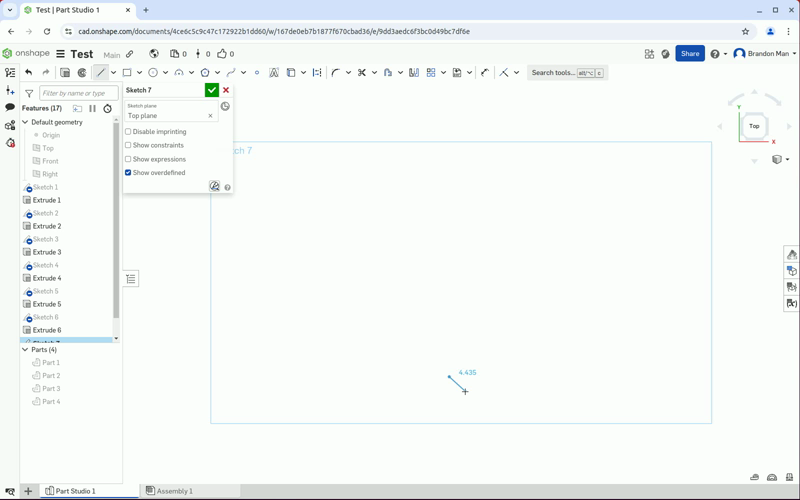
key_down(shift)
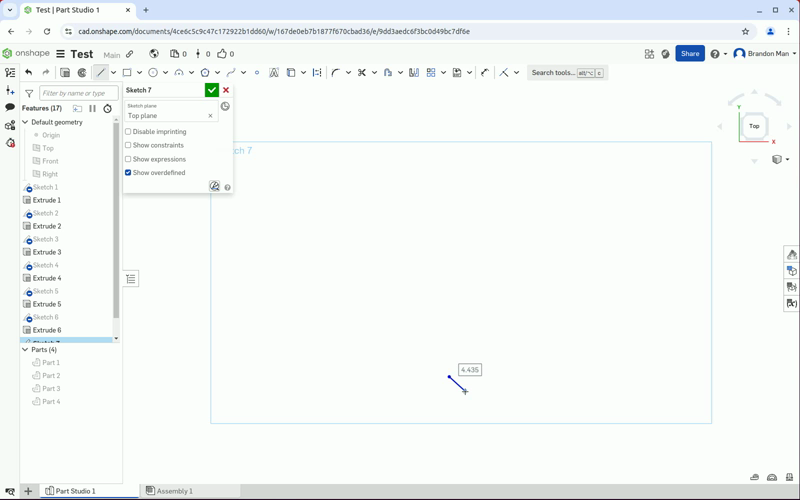
mouse_move(495, 391)
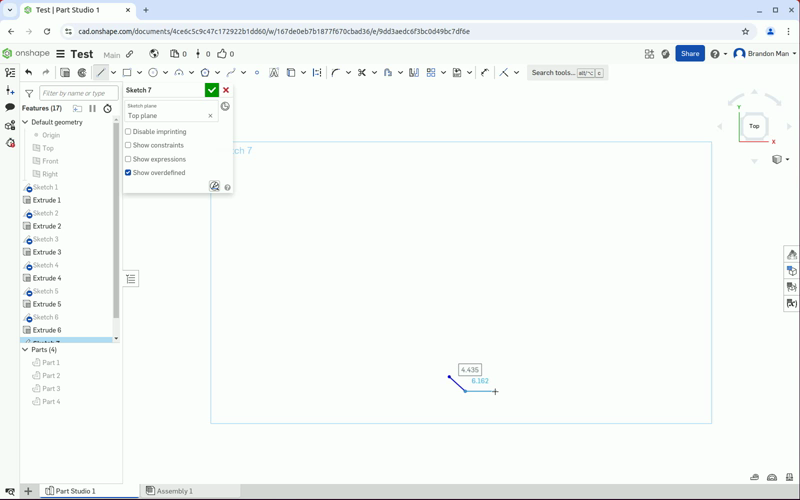
mouse_move(486, 396)
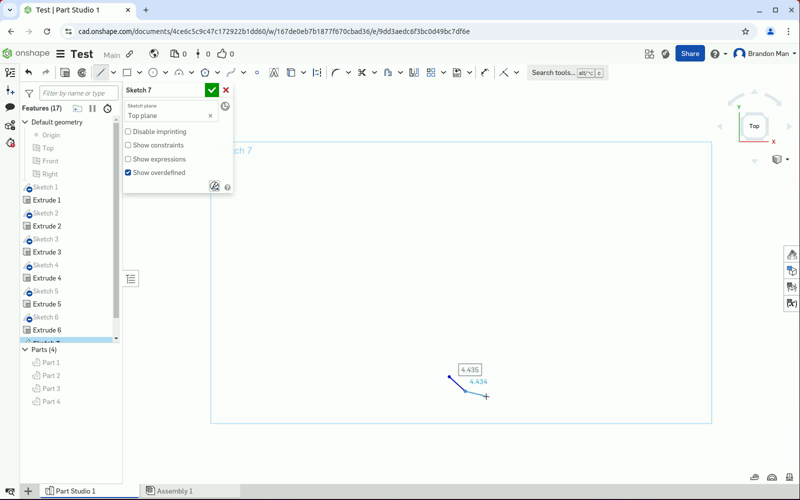
click(486, 396)
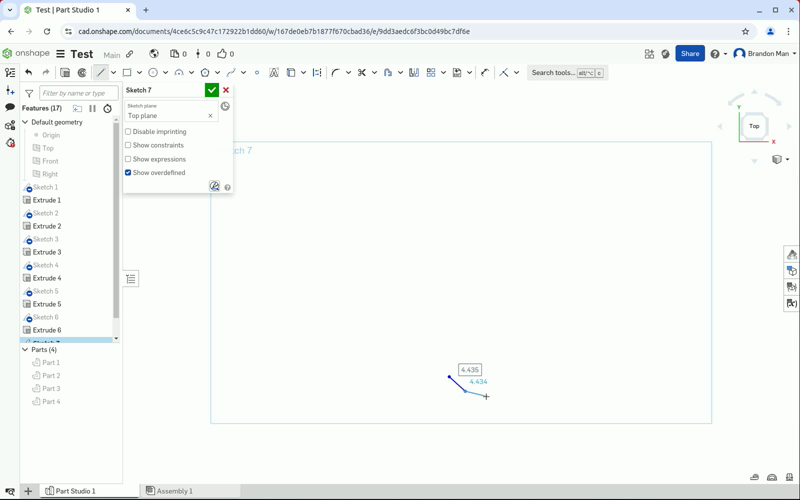
key_up(shift)
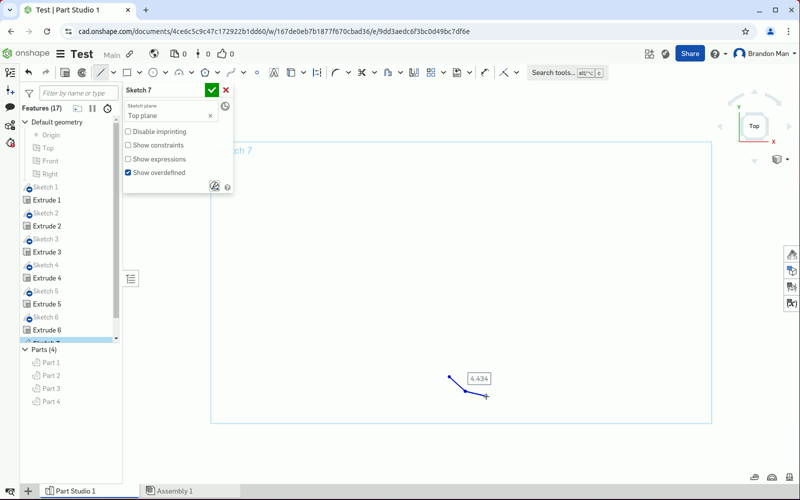
key_down(shift)
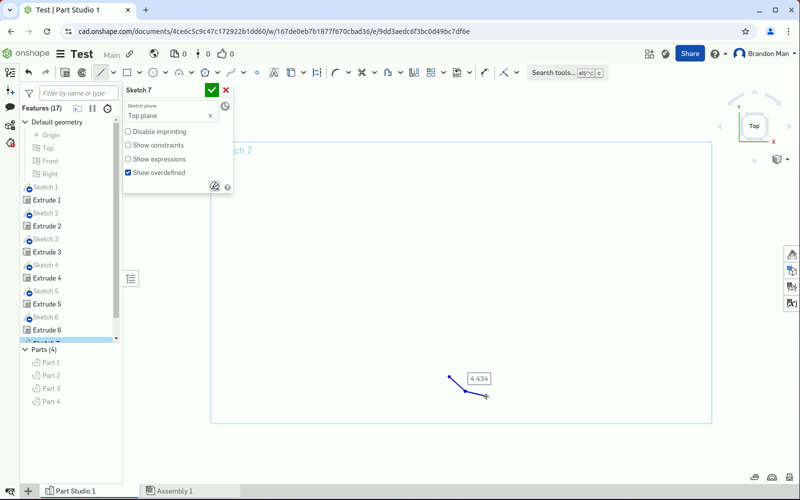
mouse_move(516, 396)
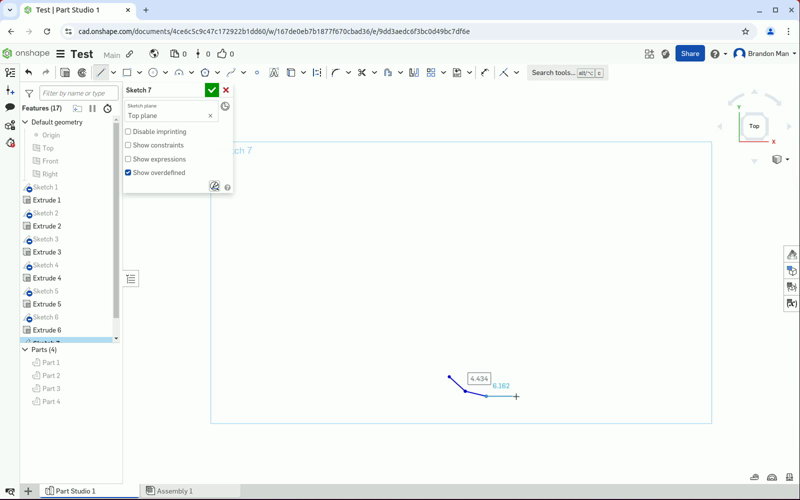
mouse_move(490, 375)
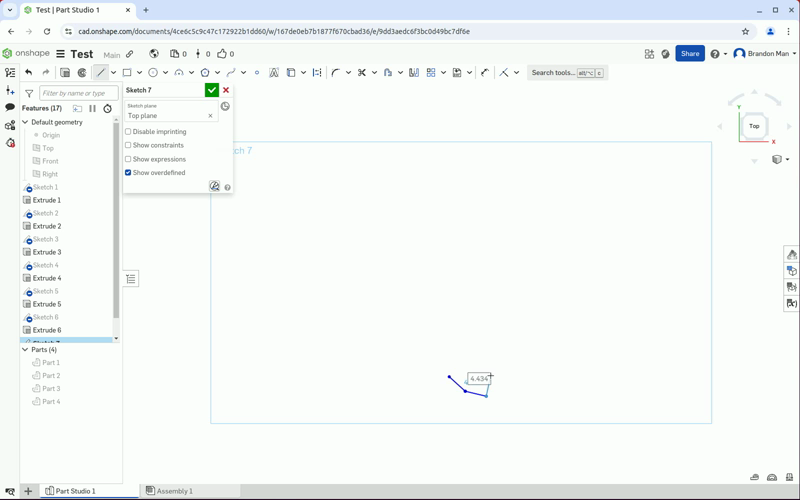
click(490, 375)
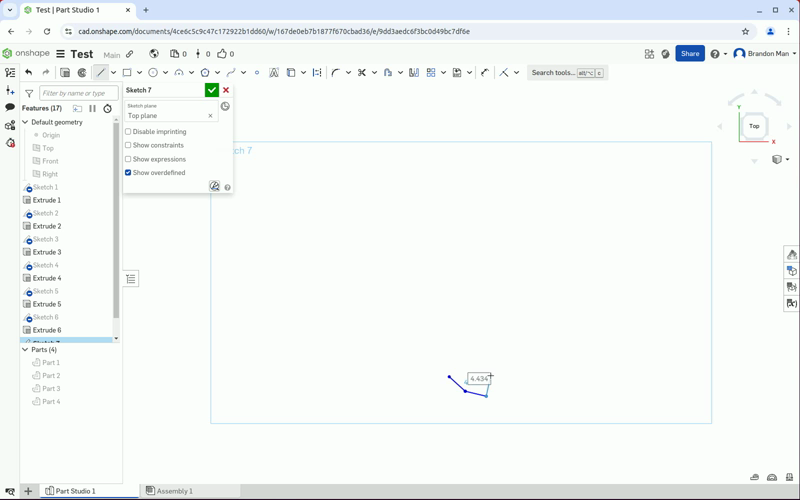
key_up(shift)
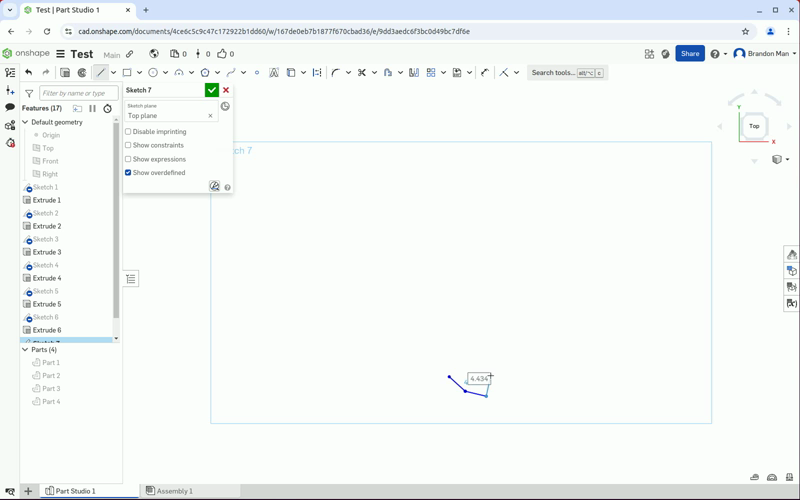
key_down(shift)
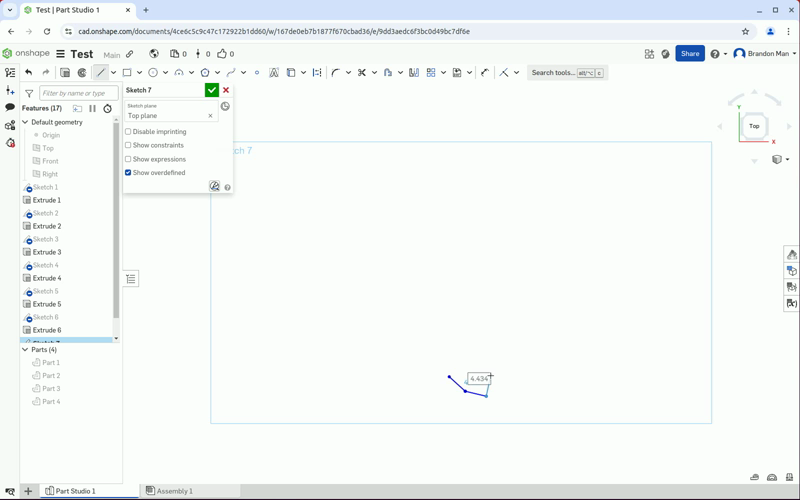
mouse_move(520, 375)
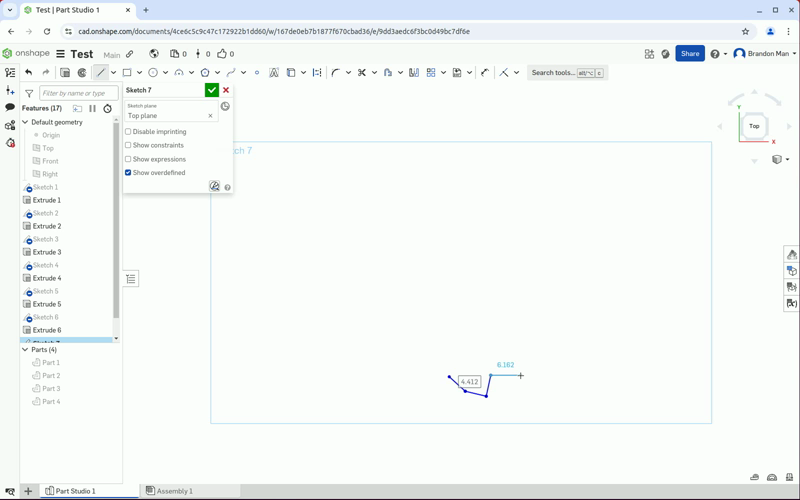
mouse_move(475, 371)
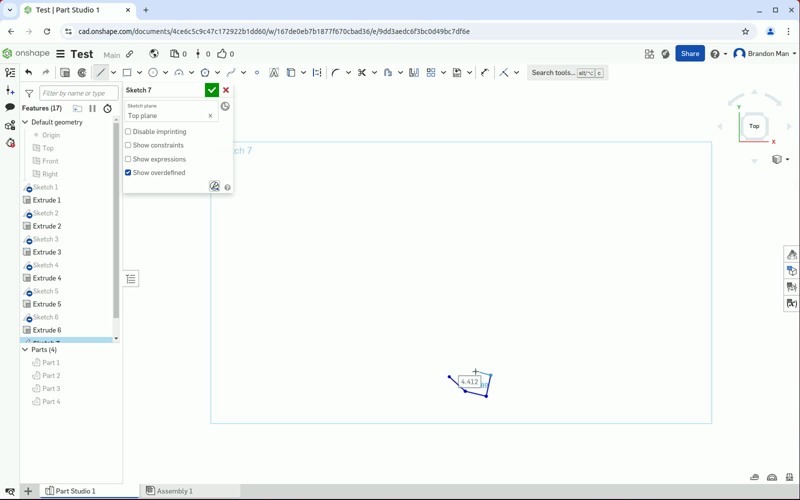
click(475, 371)
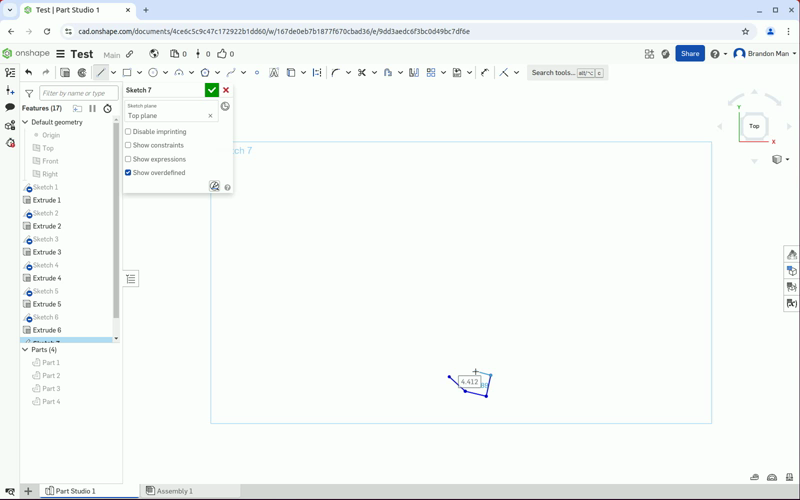
key_up(shift)
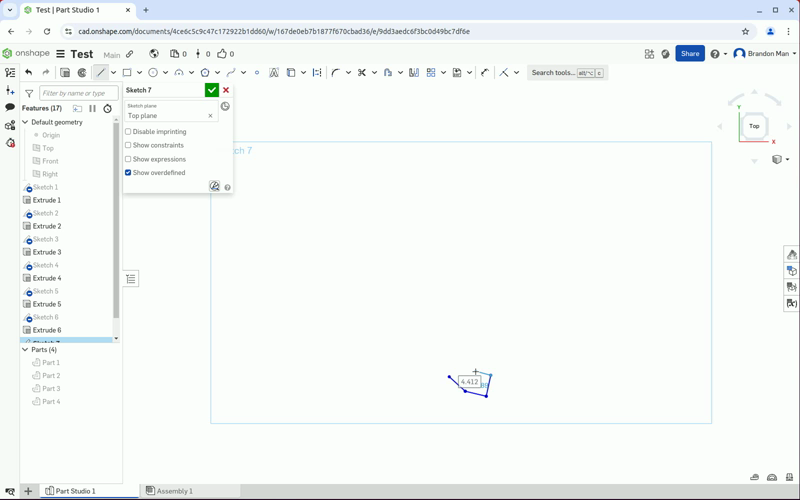
key_down(shift)
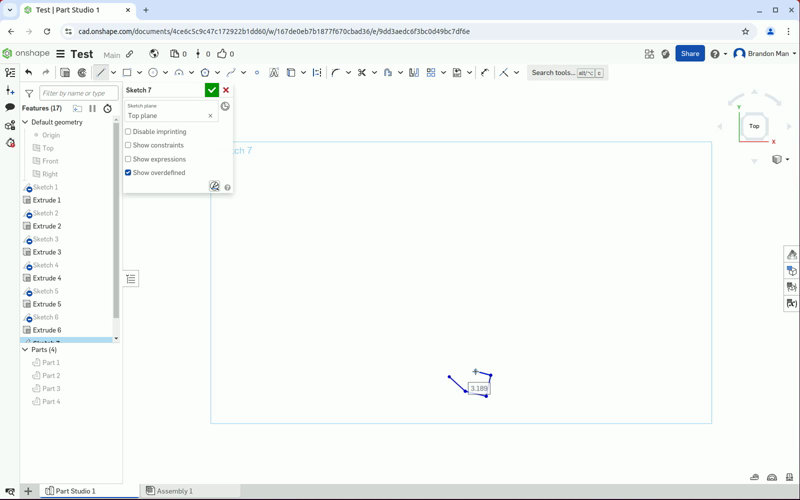
mouse_move(505, 371)
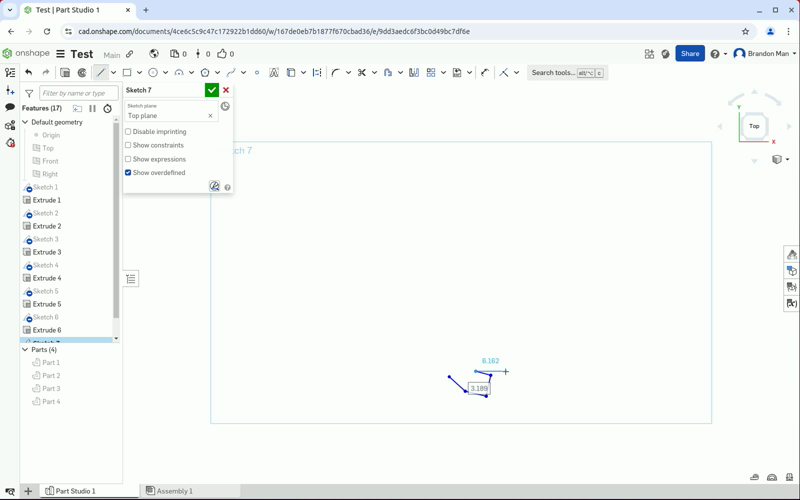
mouse_move(450, 365)
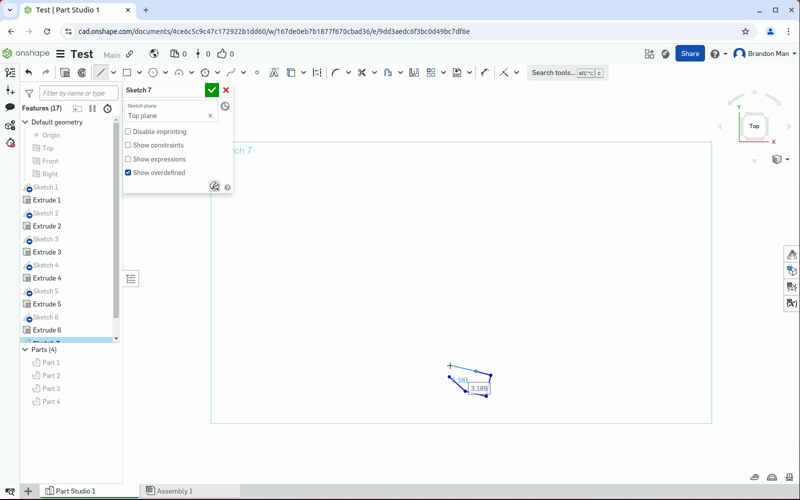
click(450, 365)
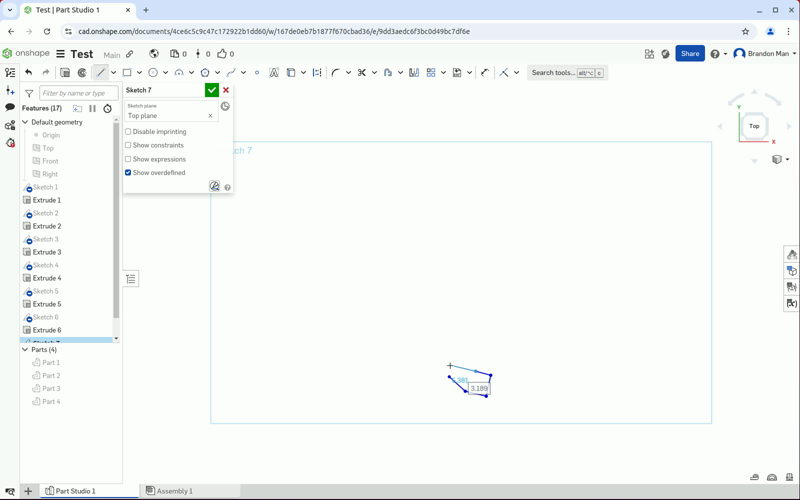
key_up(shift)
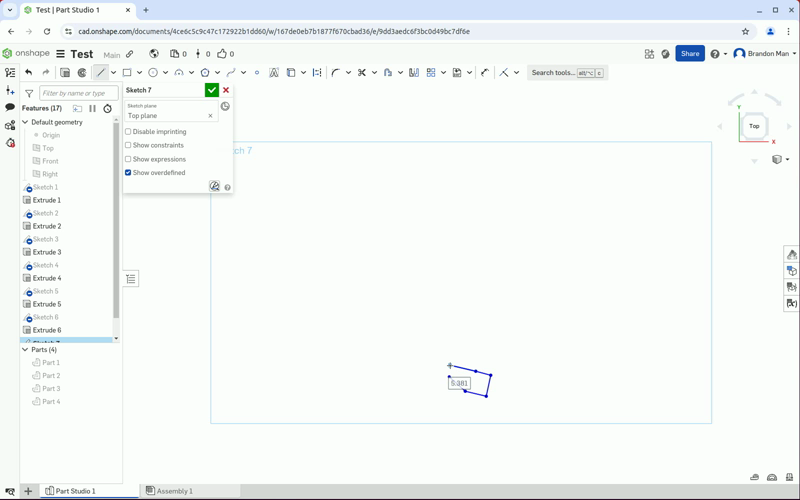
mouse_move(480, 365)
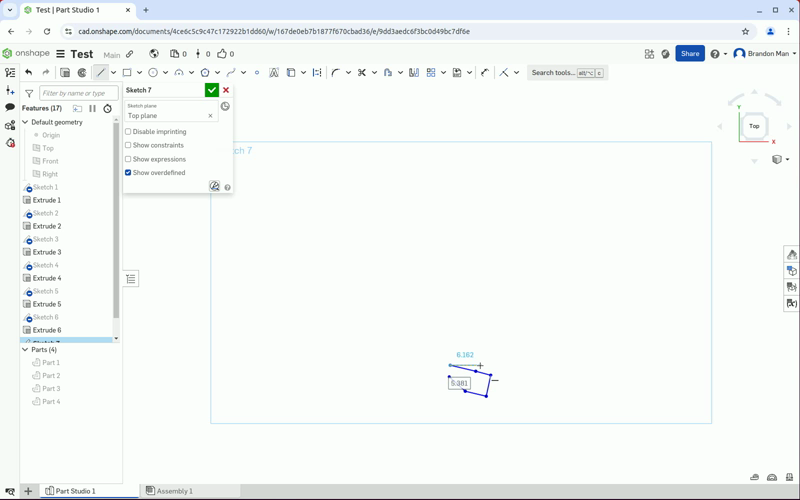
key_down(shift)
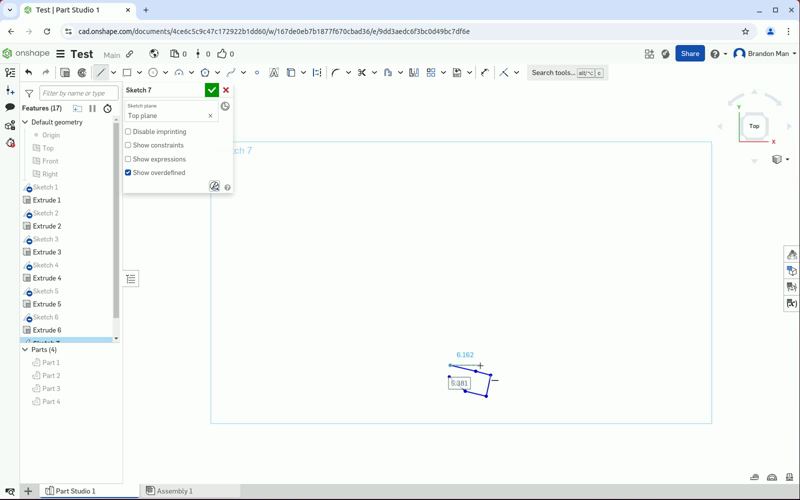
mouse_move(449, 376)
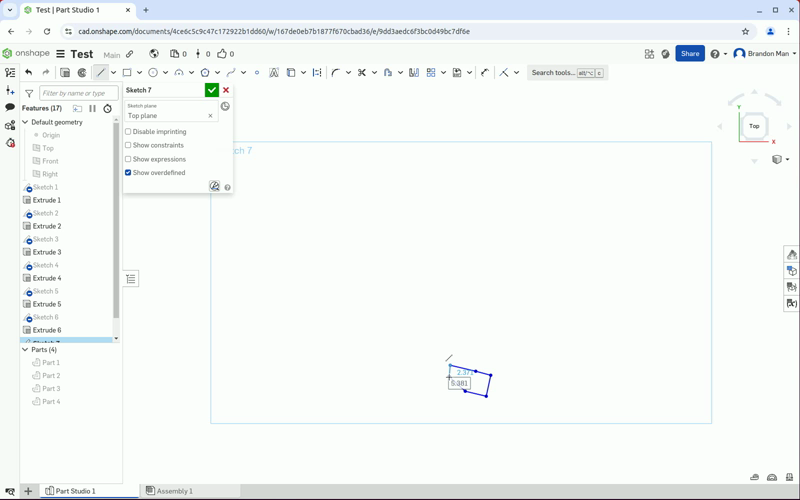
key_up(shift)
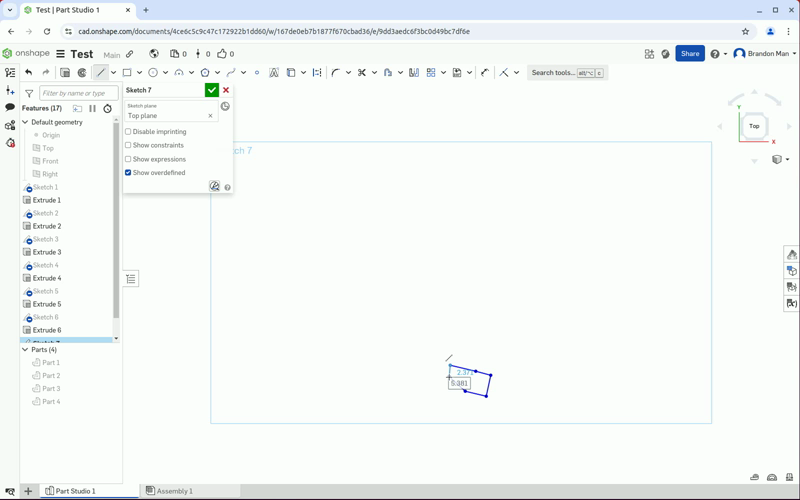
click(449, 376)
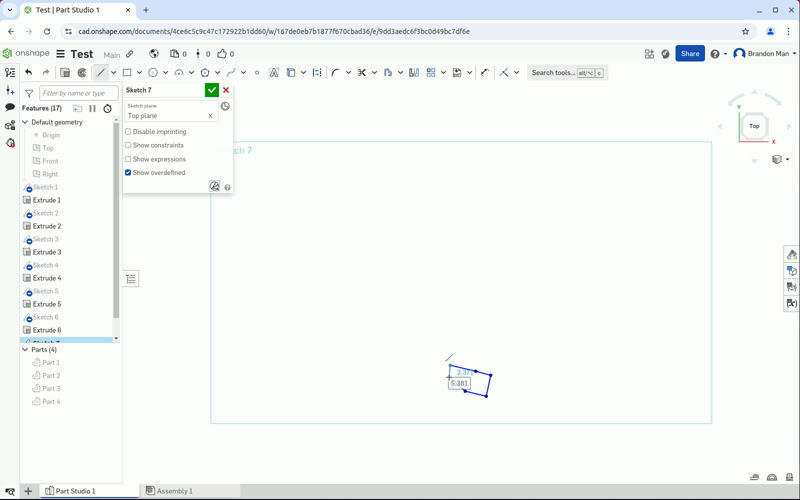
key(esc)
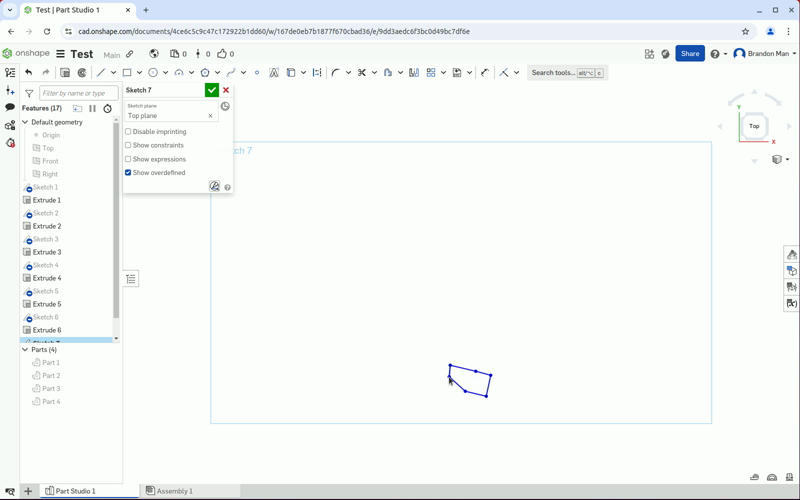
mouse_move(487, 377)
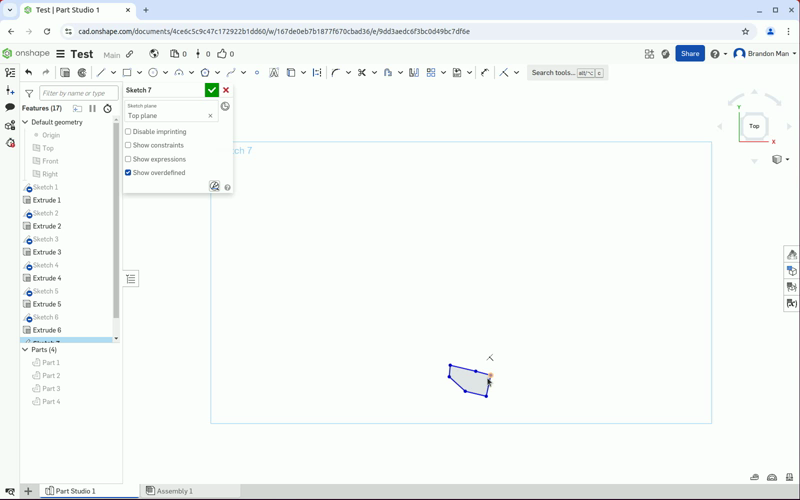
scroll(6)
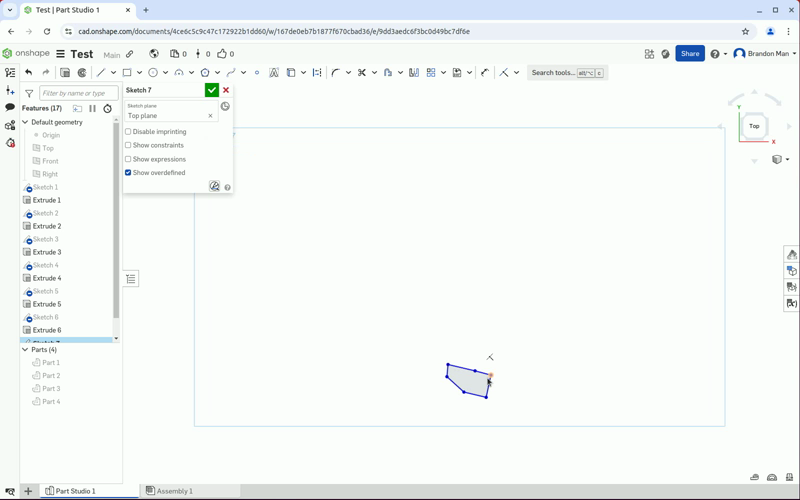
scroll(6)
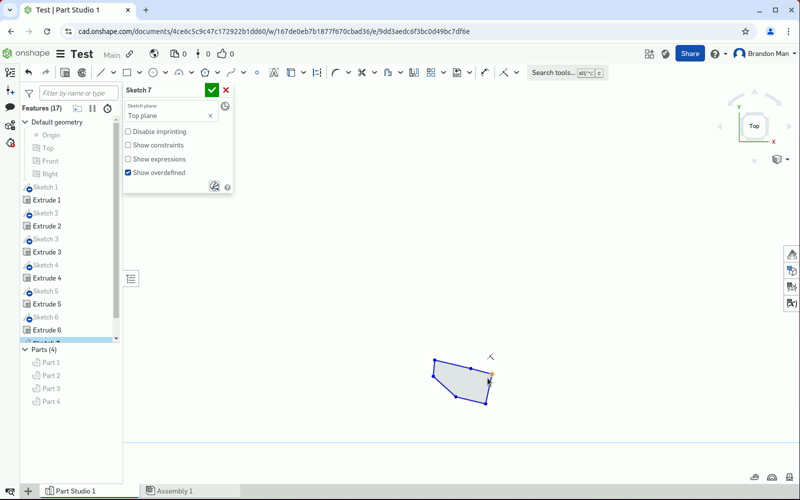
scroll(6)
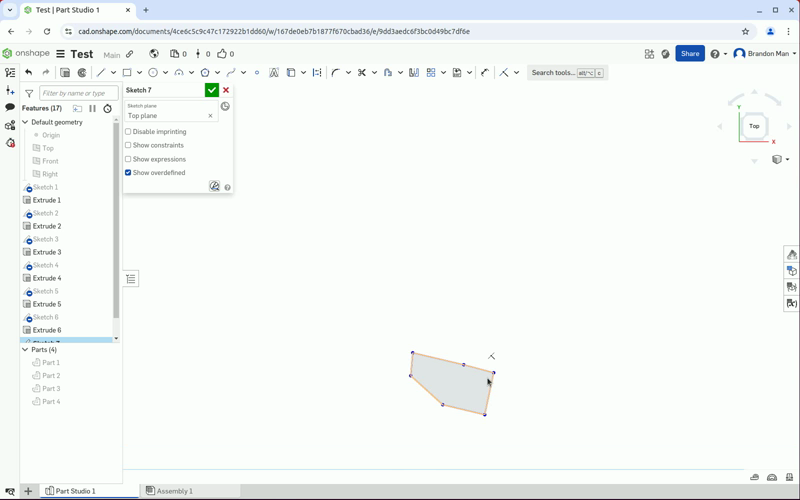
scroll(6)
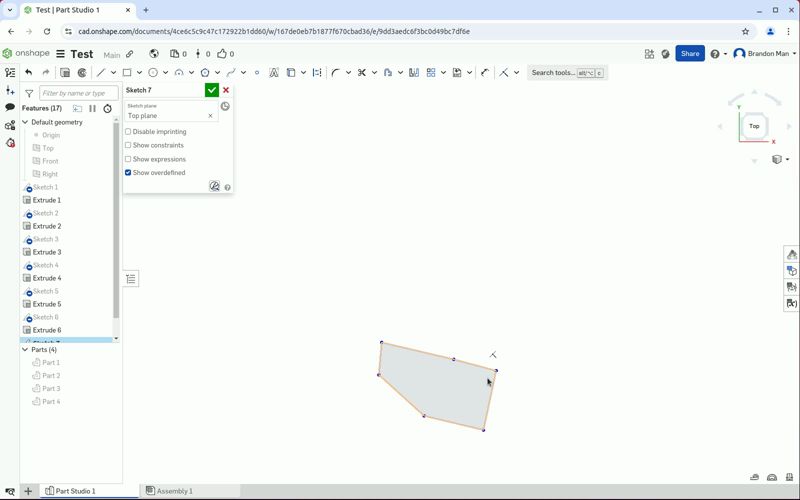
scroll(6)
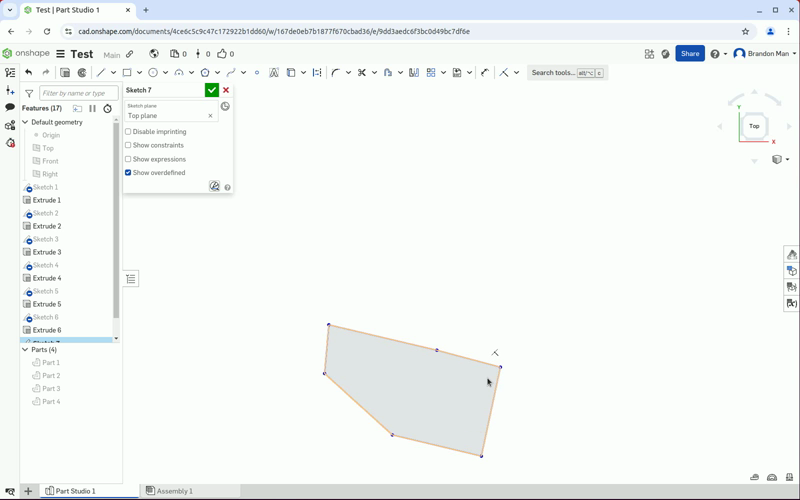
scroll(6)
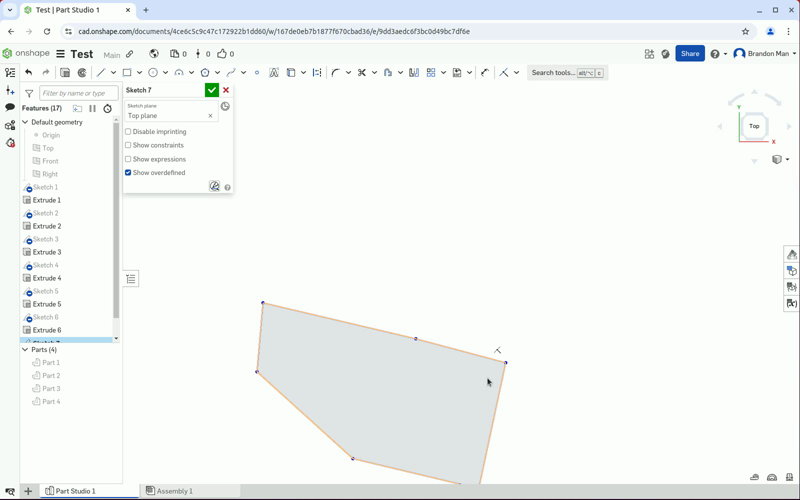
scroll(6)
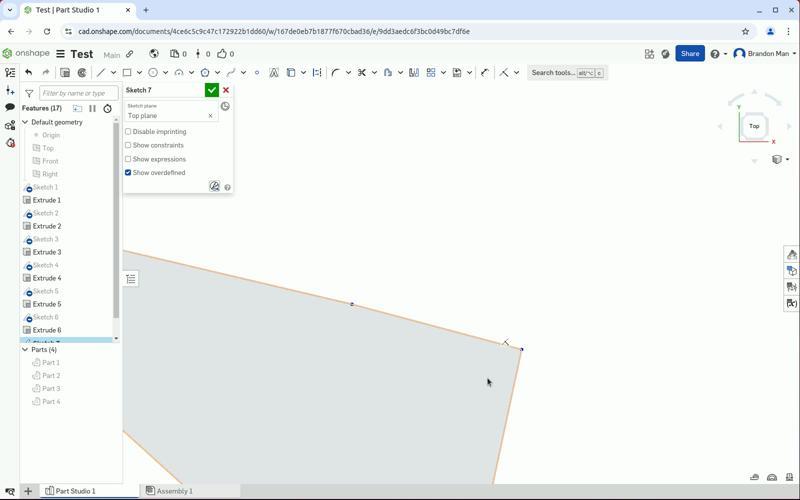
click(487, 377)
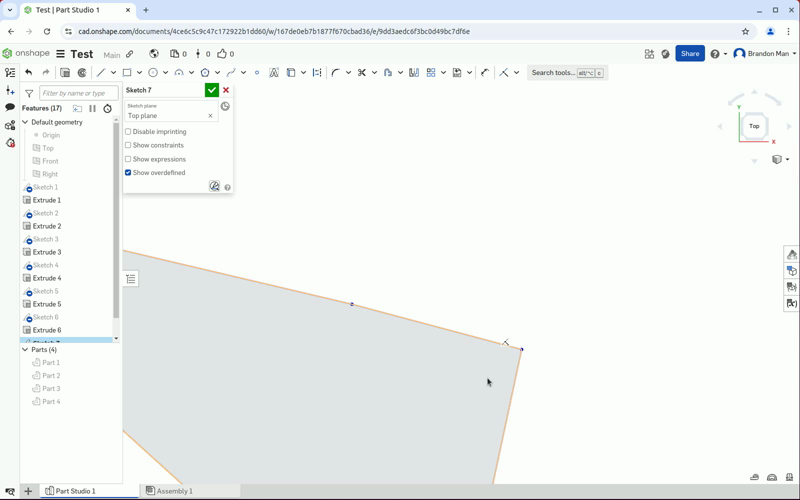
scroll(-6)
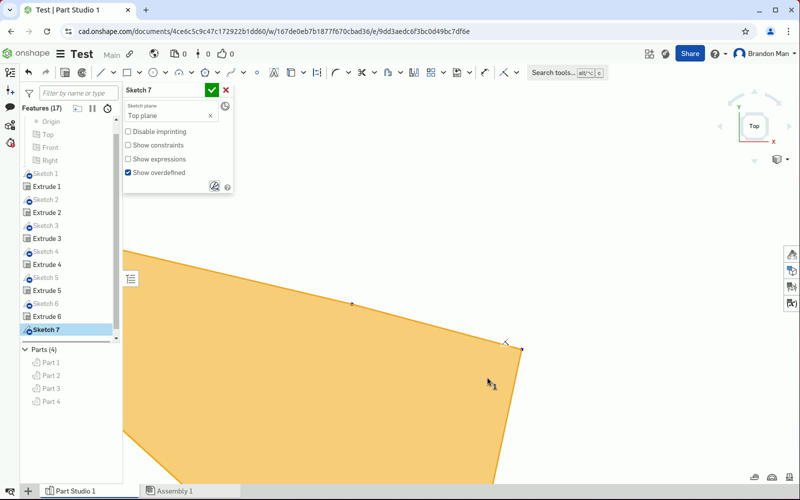
scroll(-6)
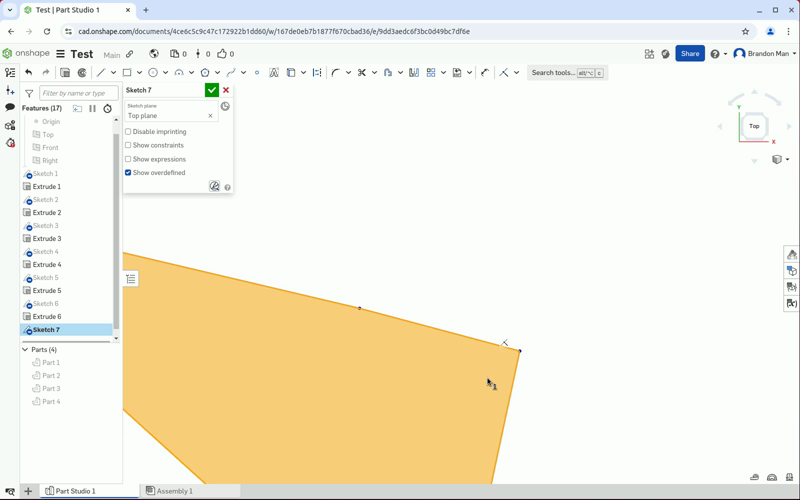
scroll(-6)
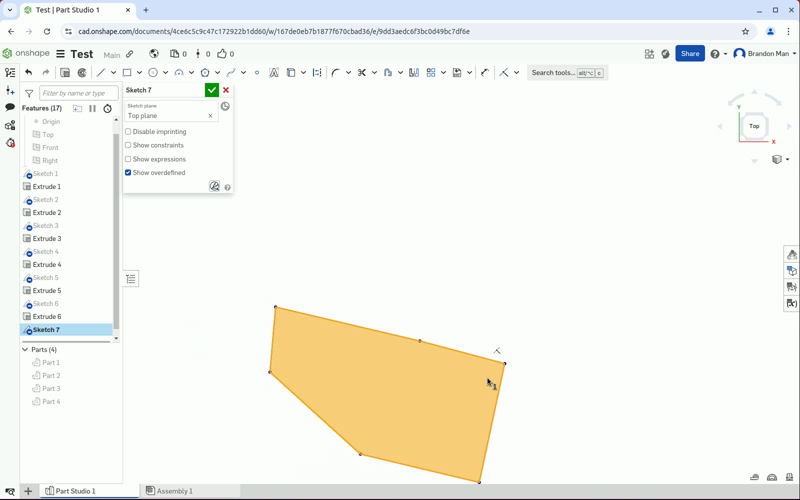
scroll(-6)
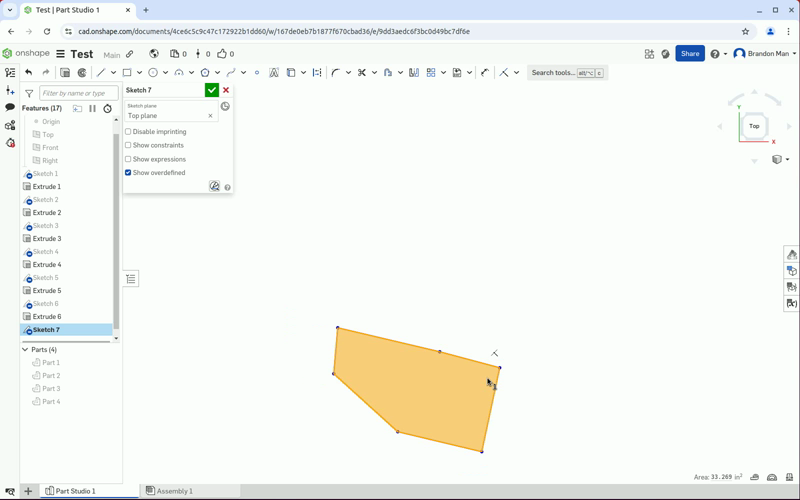
scroll(-6)
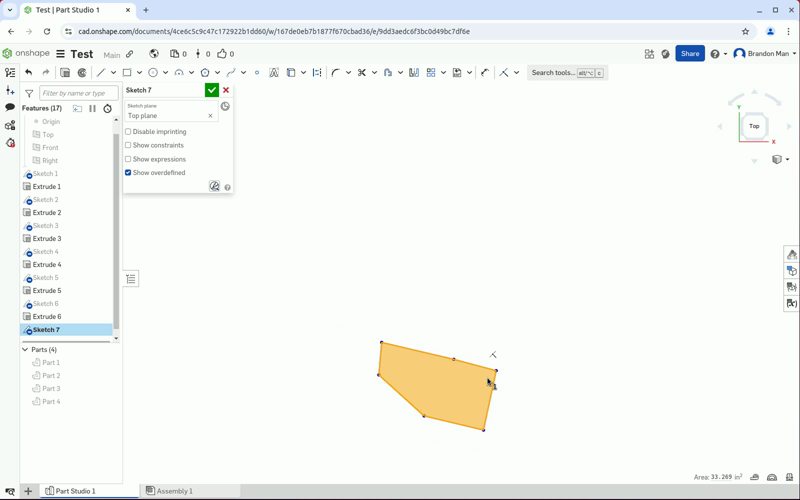
scroll(-6)
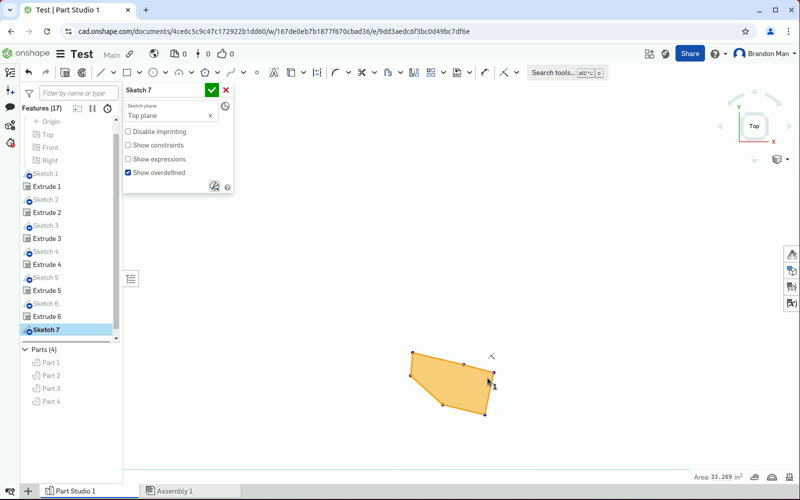
scroll(-6)
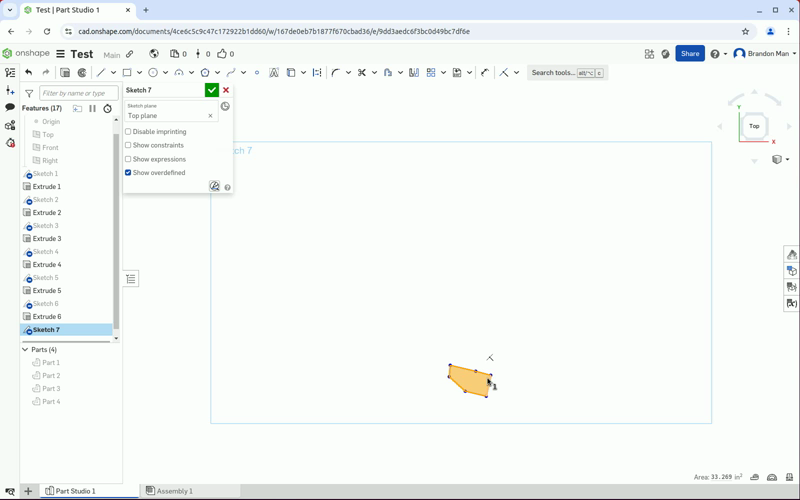
mouse_move(73, 352)
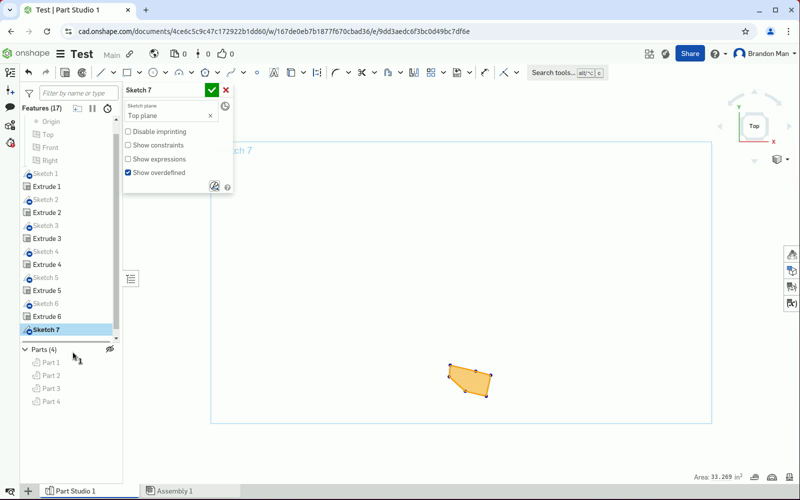
key(shift+y)
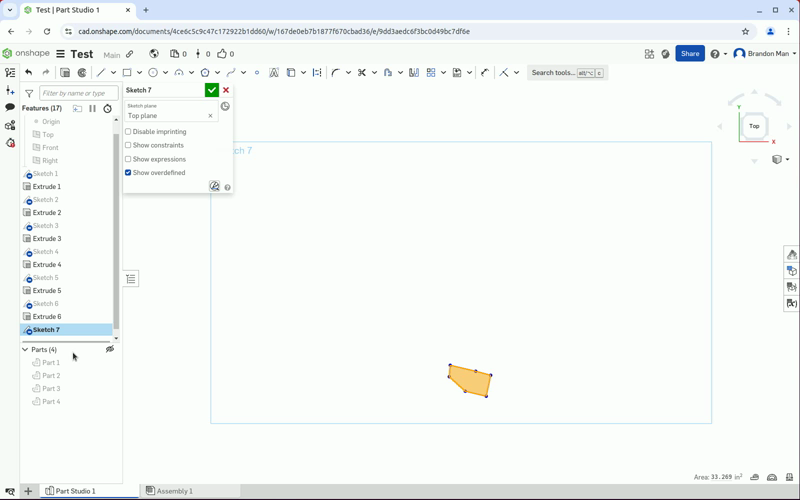
key(shift+e)
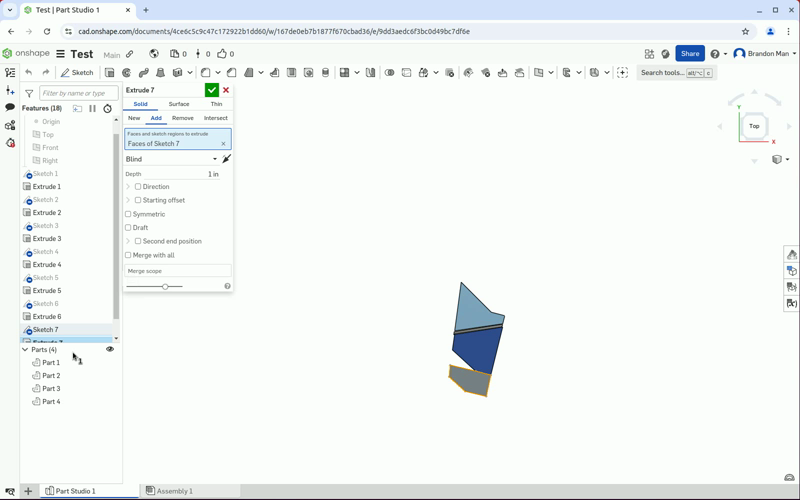
mouse_move(143, 106)
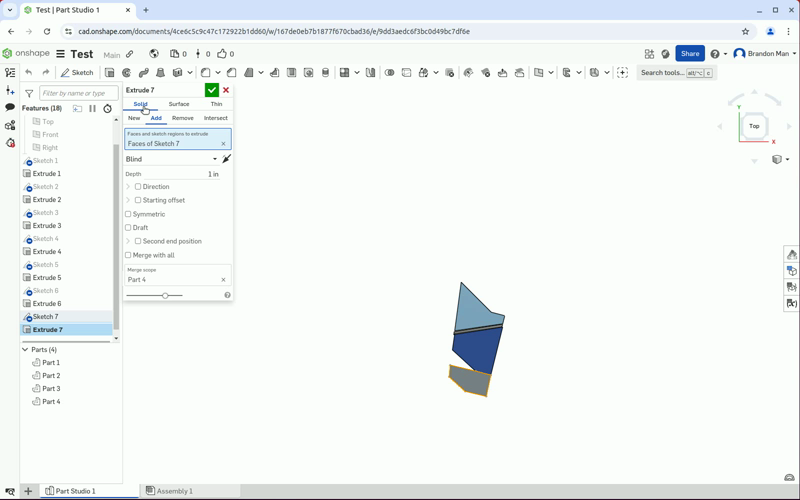
click(143, 106)
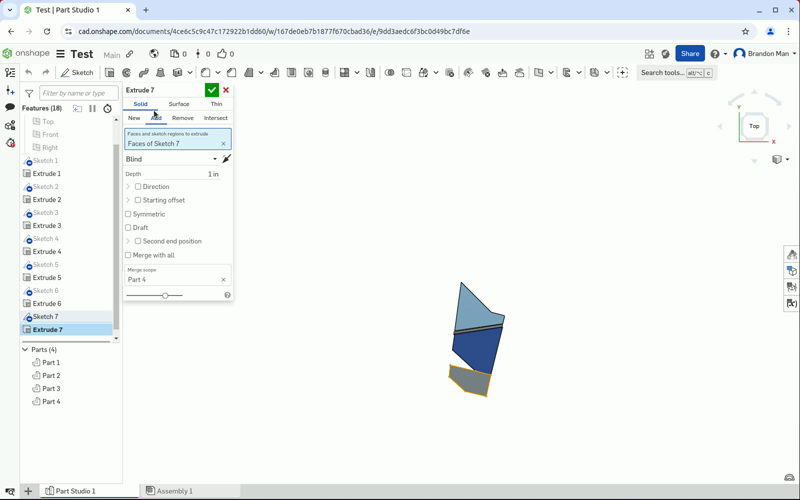
mouse_move(186, 120)
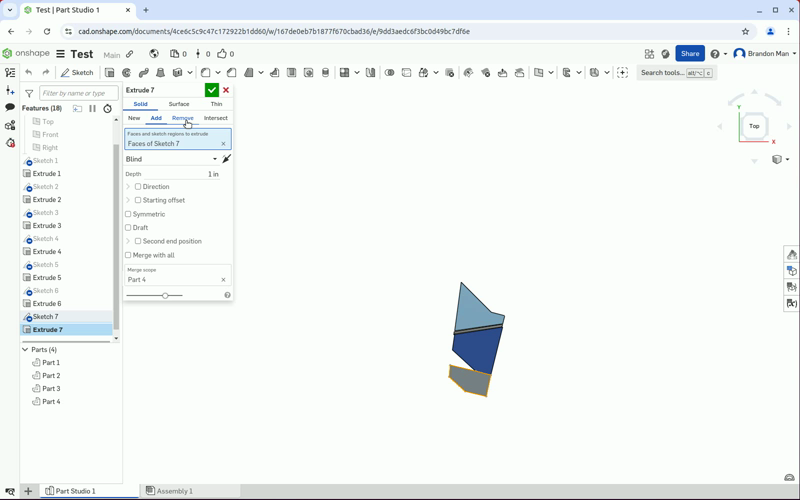
click(186, 120)
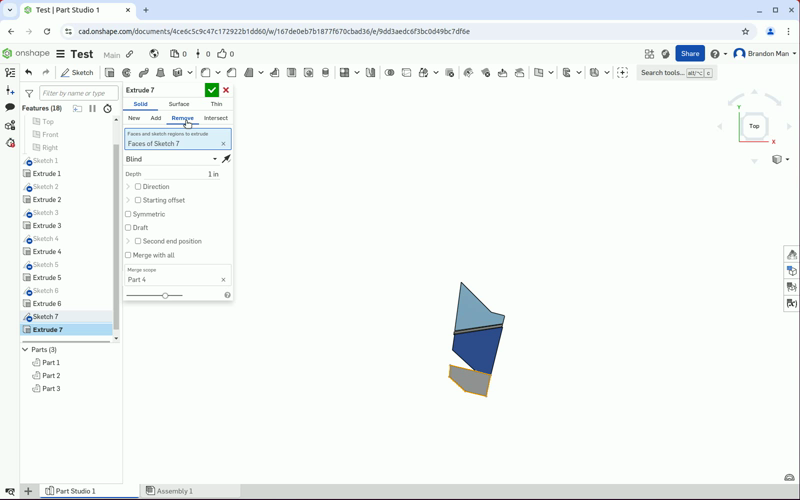
key(tab, 4)
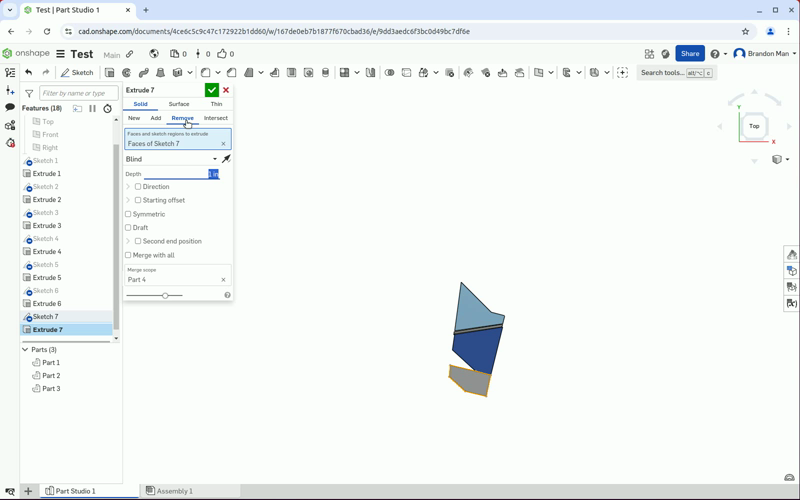
text(0.241)
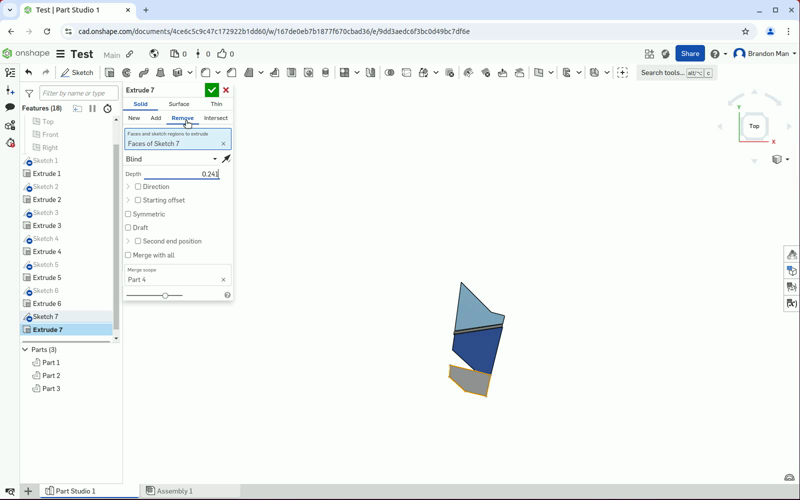
key(tab, 6)
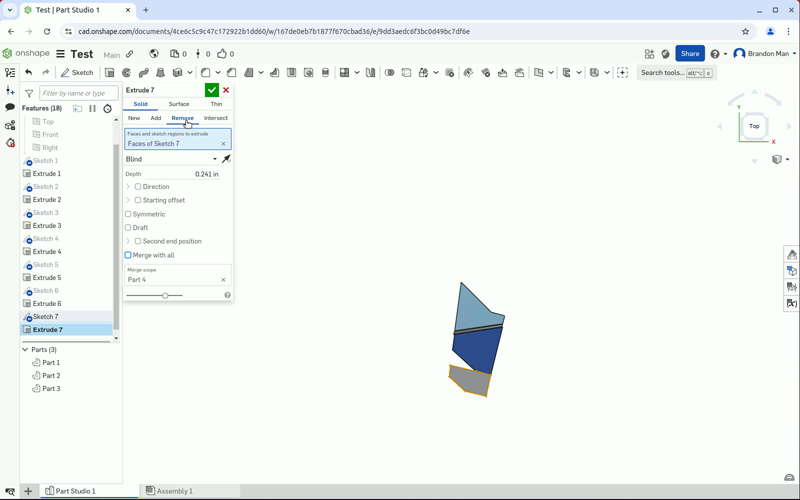
key(space)
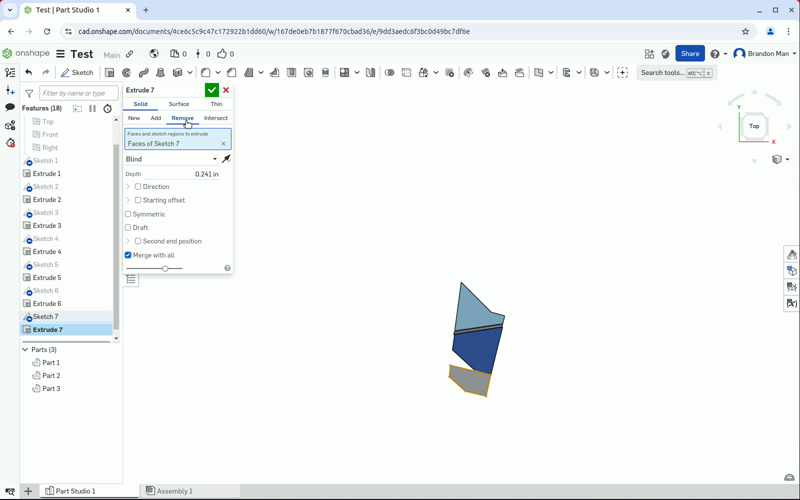
key(enter)
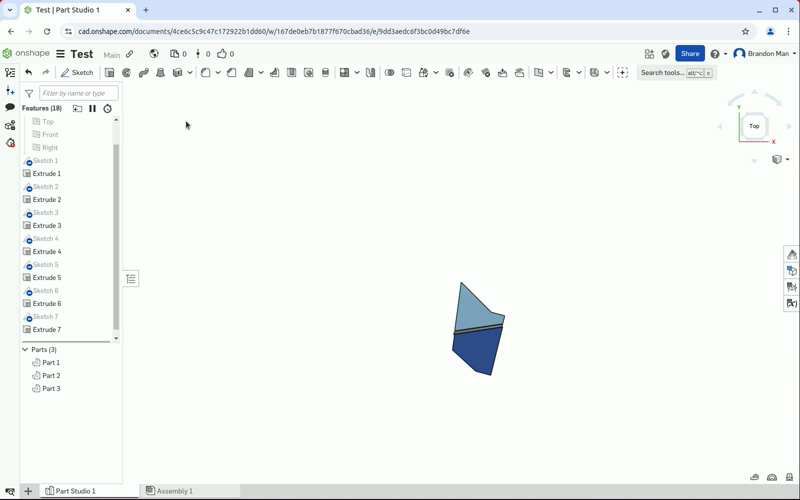
key(shift+h)
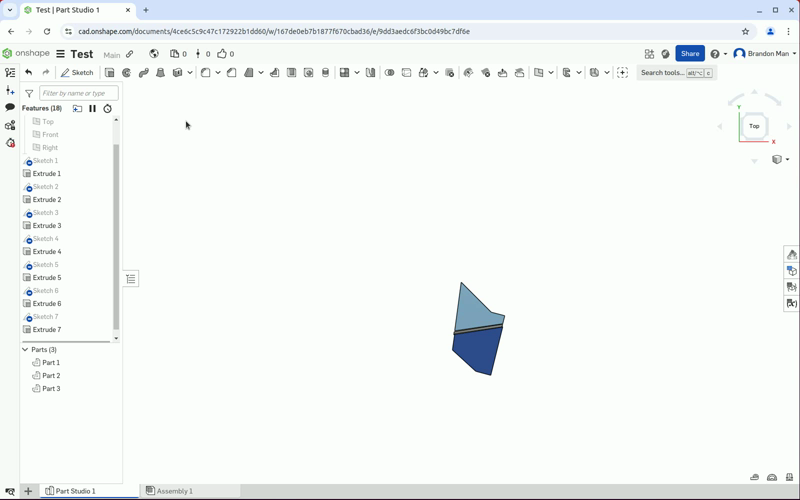
key(shift+h)
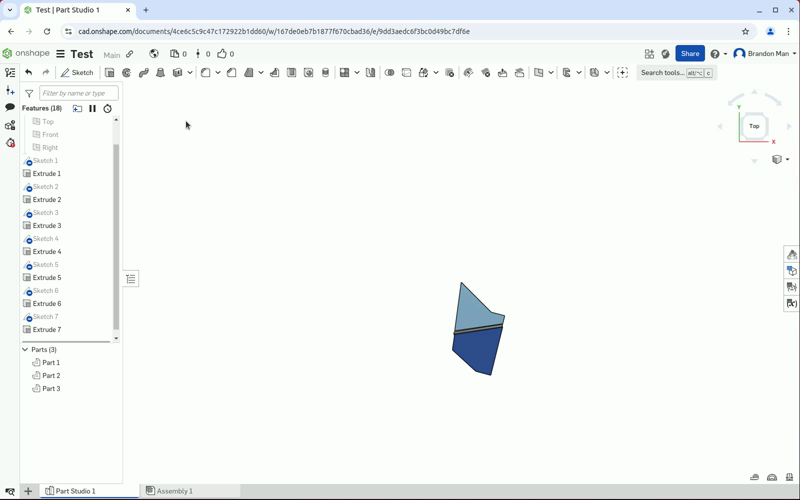
mouse_move(69, 163)
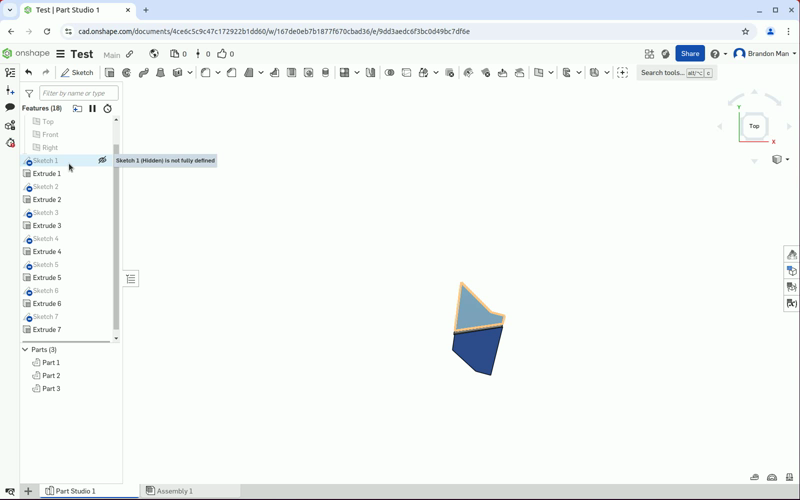
click(69, 163)
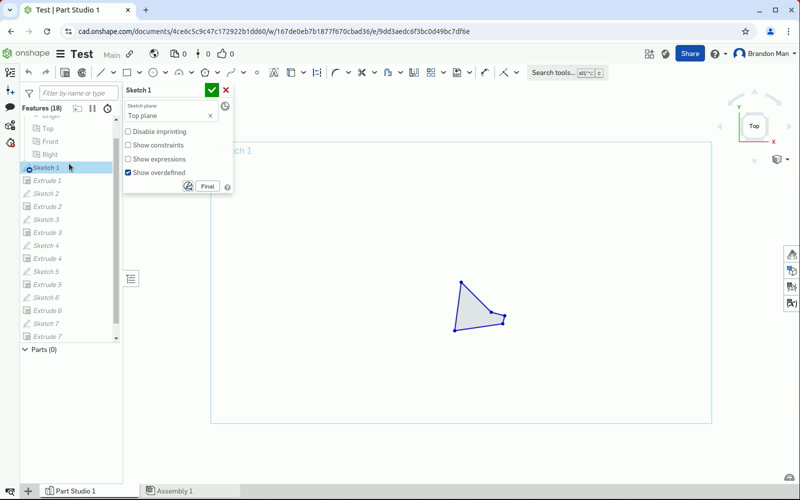
mouse_move(229, 92)
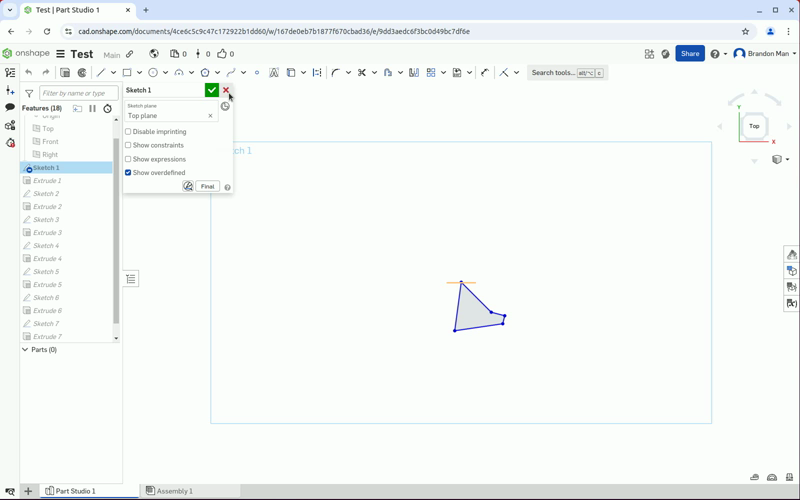
click(229, 92)
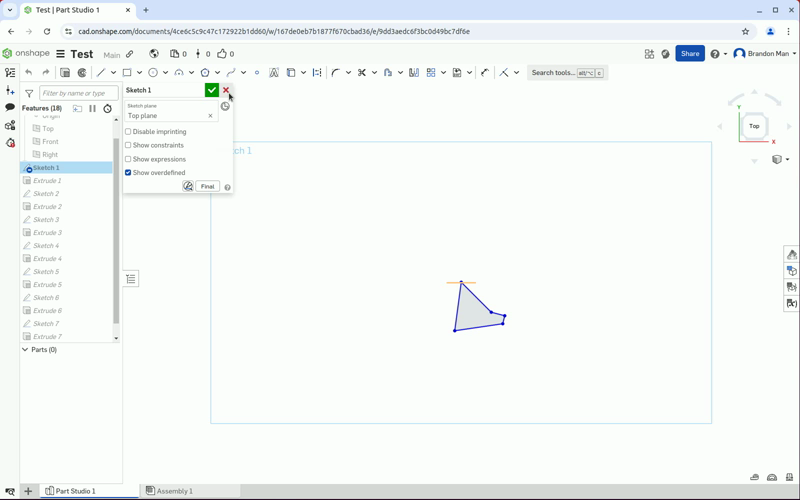
key(shift+s)
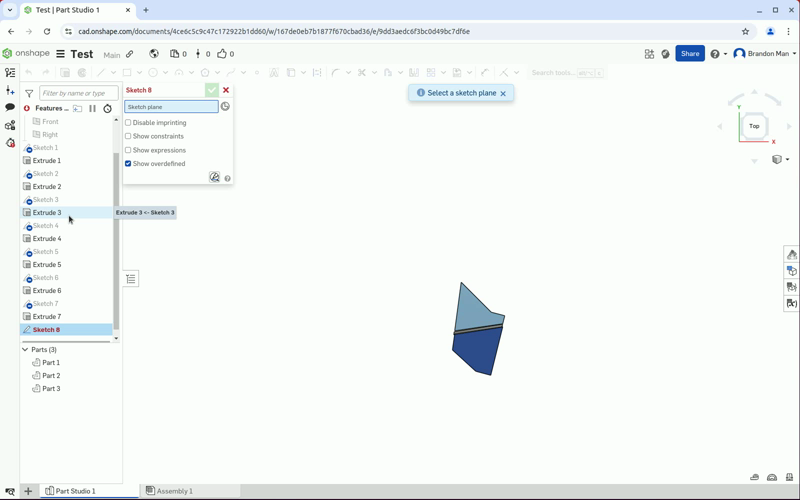
scroll(3)
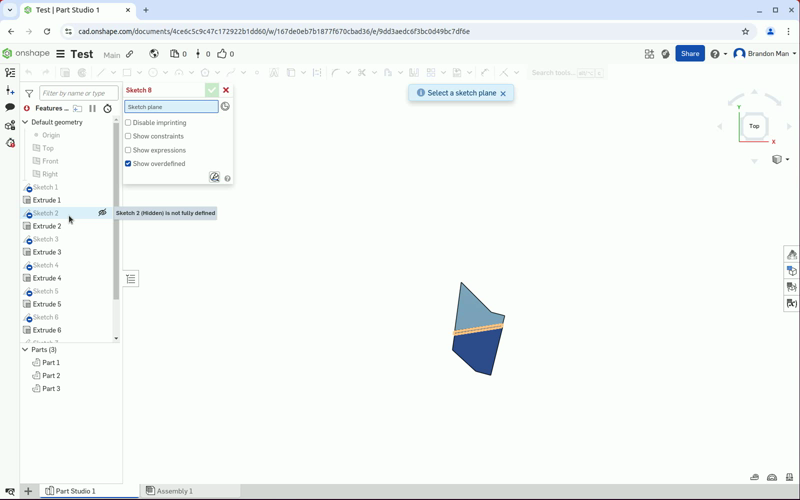
mouse_move(69, 150)
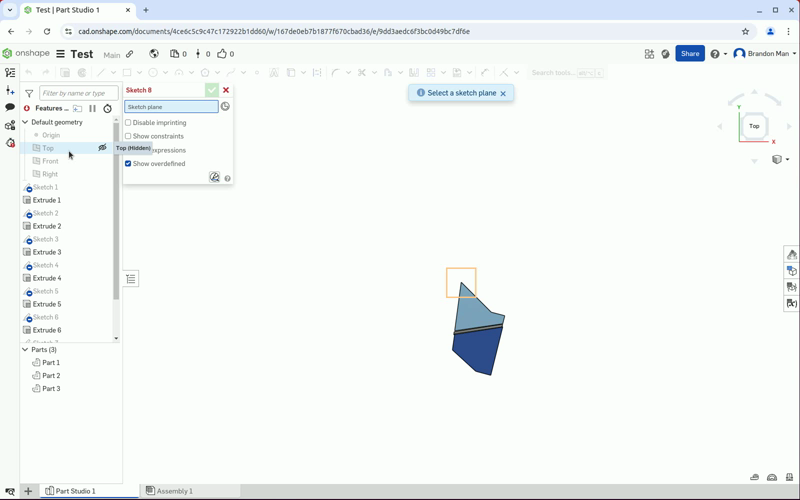
click(69, 150)
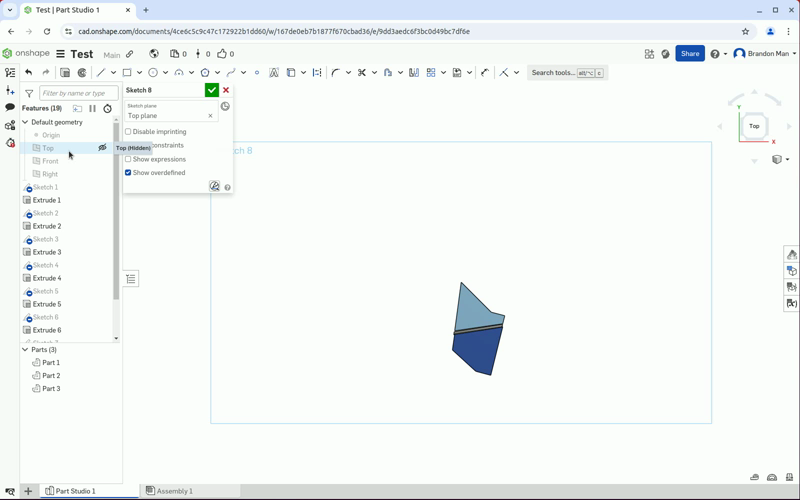
mouse_move(73, 352)
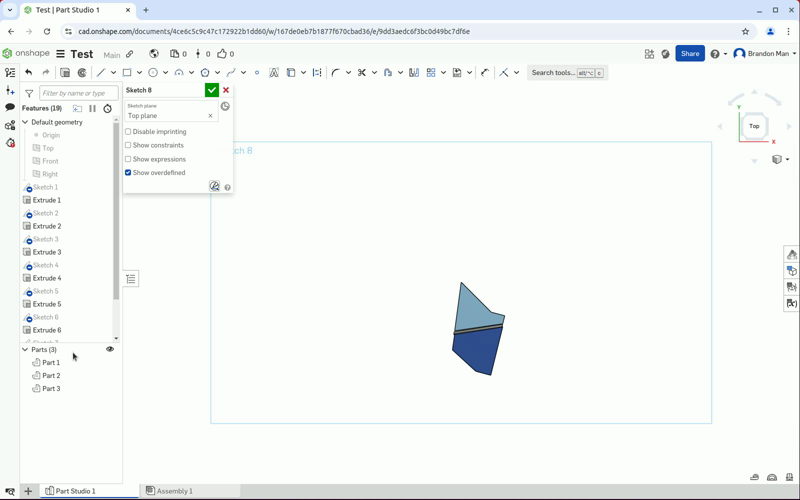
key(y)
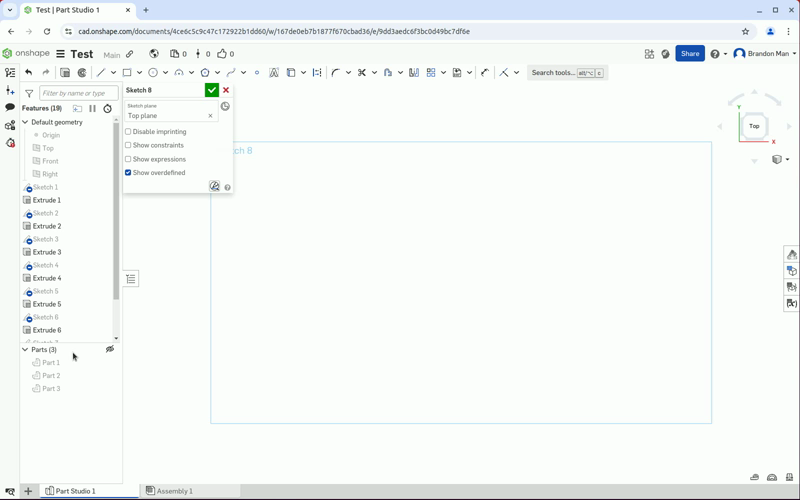
key(l)
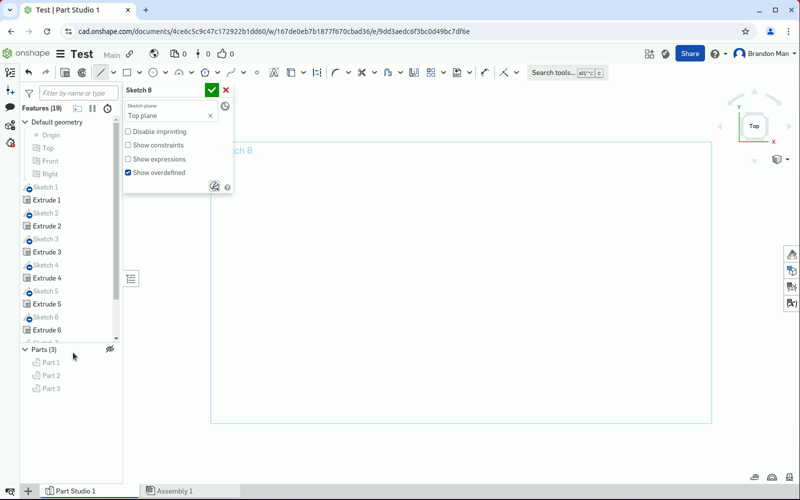
key_down(shift)
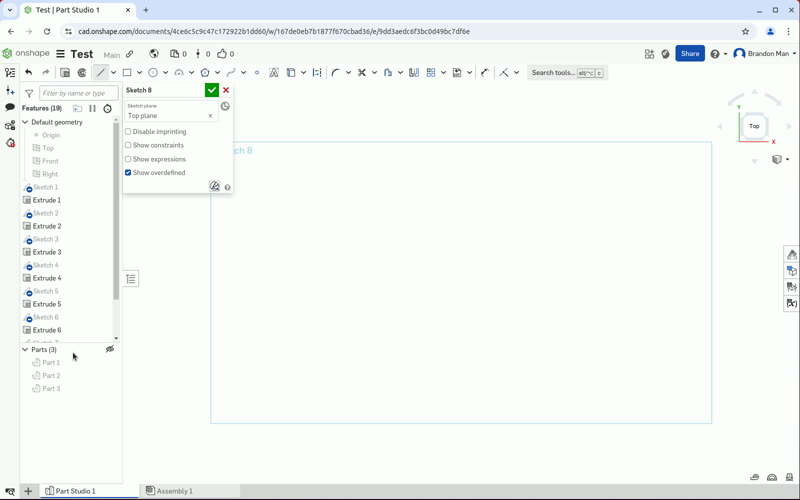
mouse_move(453, 334)
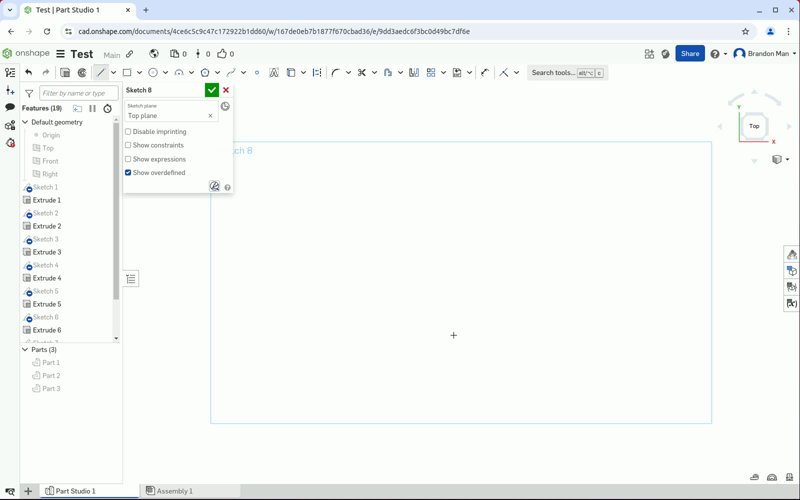
click(453, 334)
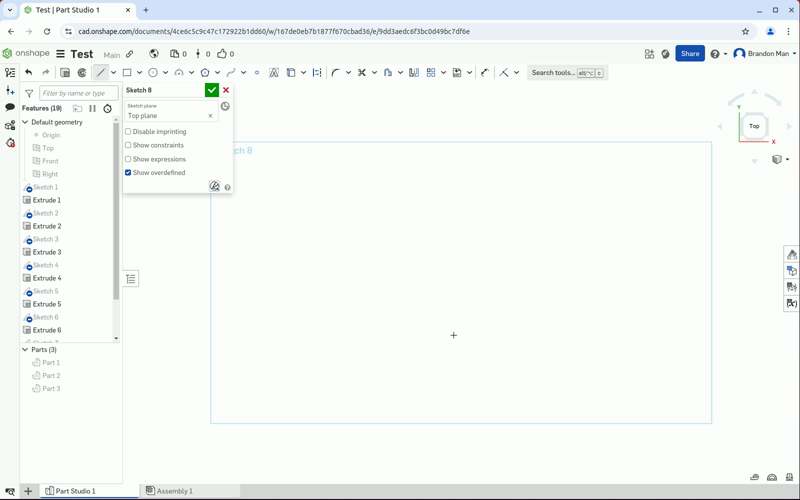
key_up(shift)
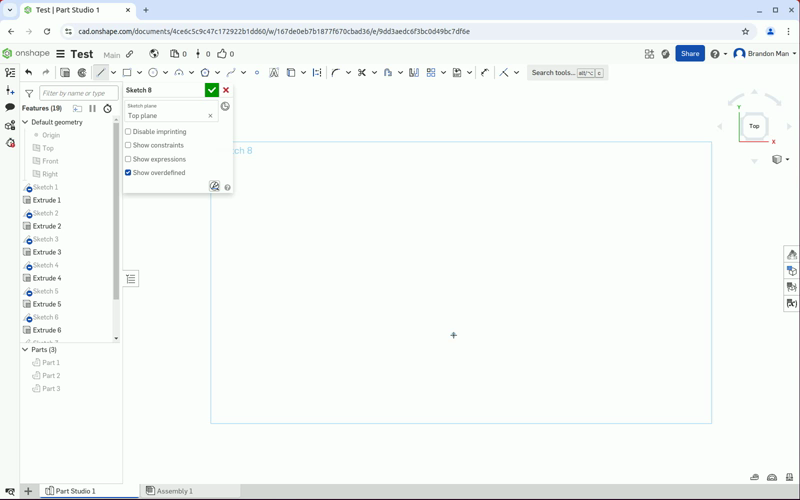
key_down(shift)
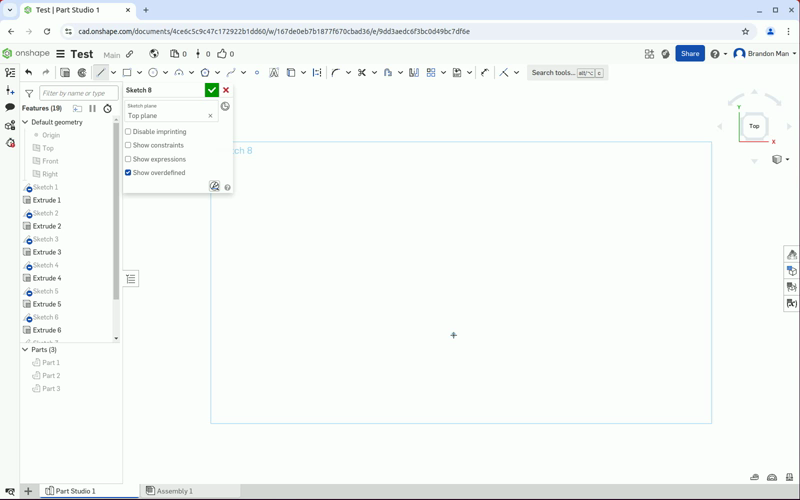
mouse_move(483, 334)
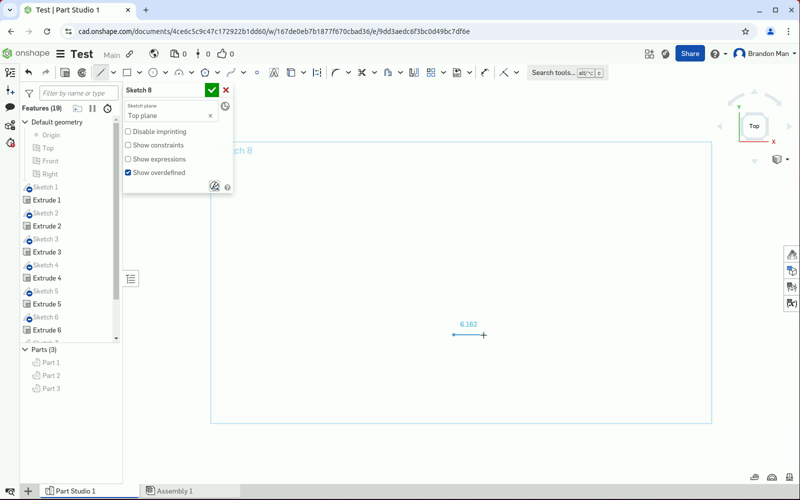
mouse_move(501, 327)
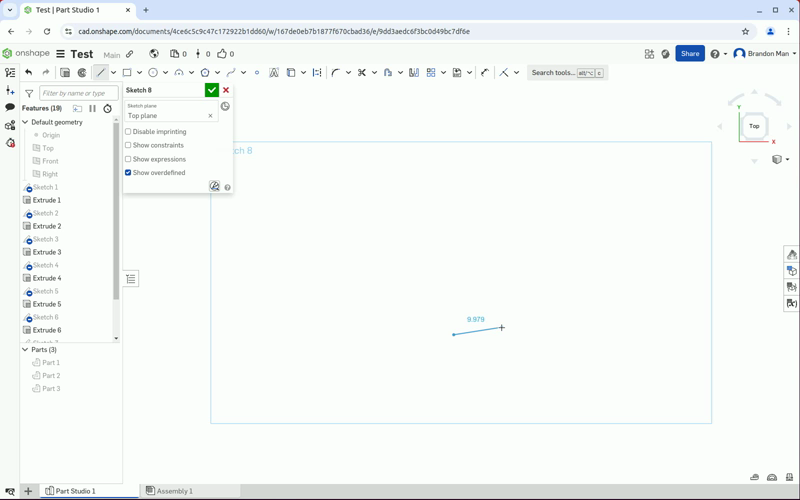
click(501, 327)
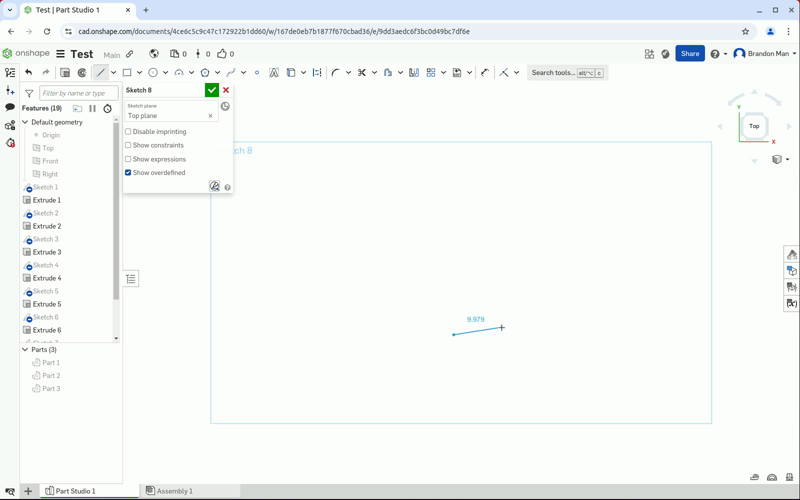
key_up(shift)
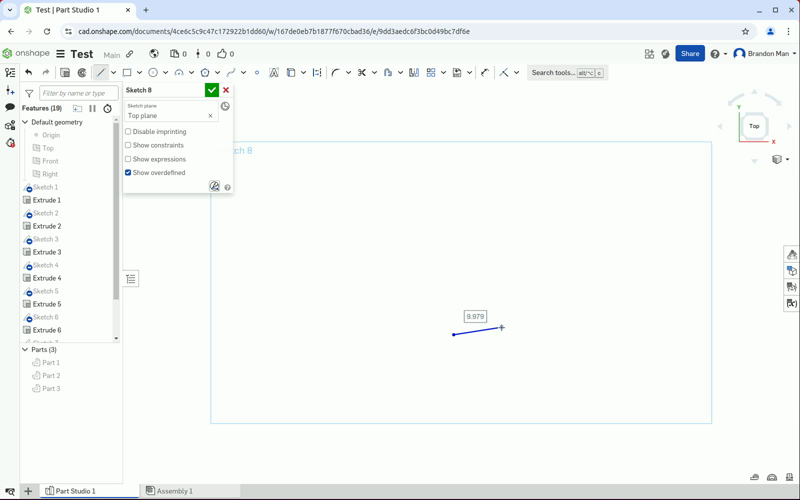
key_down(shift)
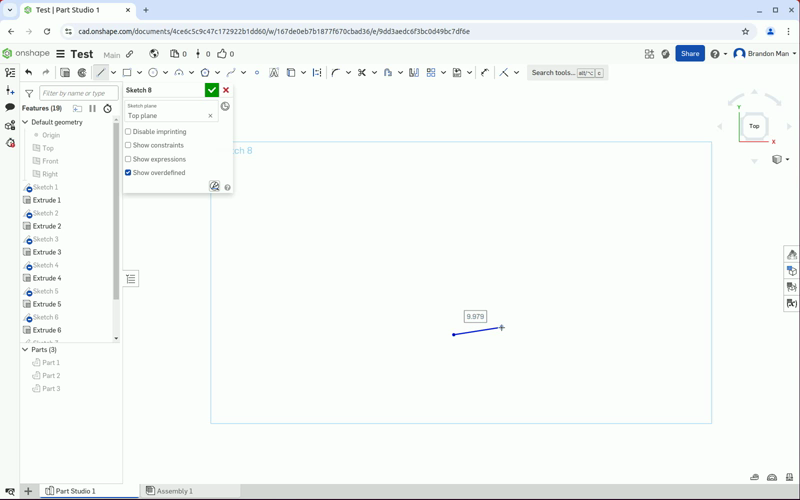
mouse_move(531, 327)
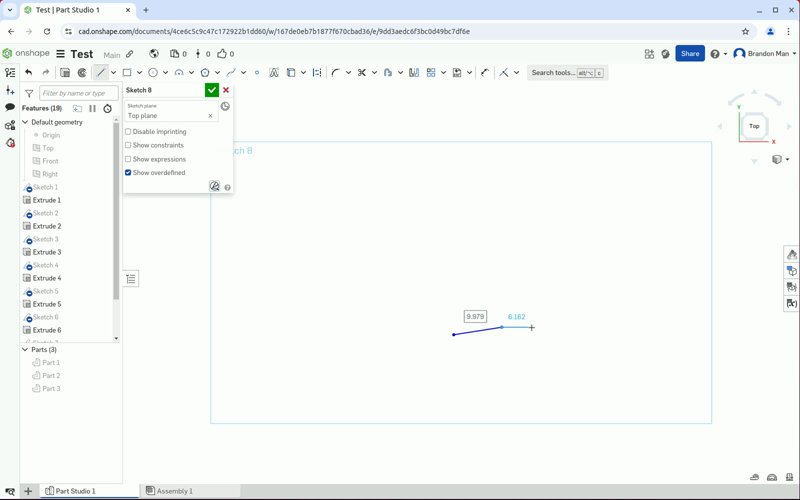
mouse_move(502, 324)
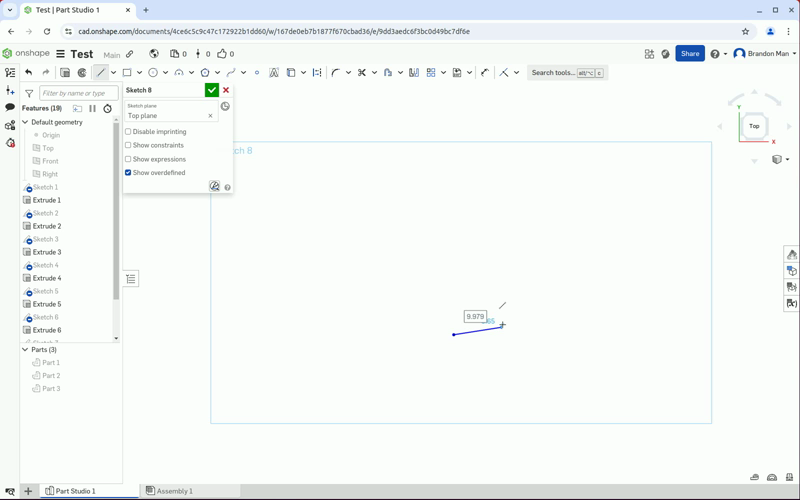
scroll(6)
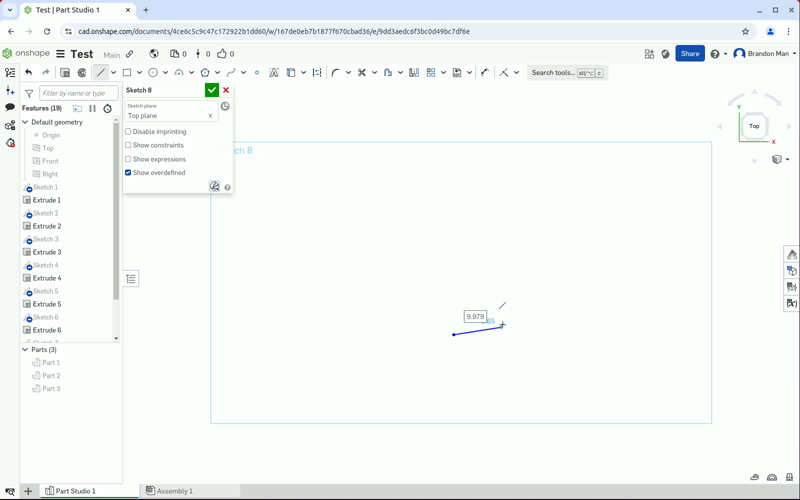
scroll(6)
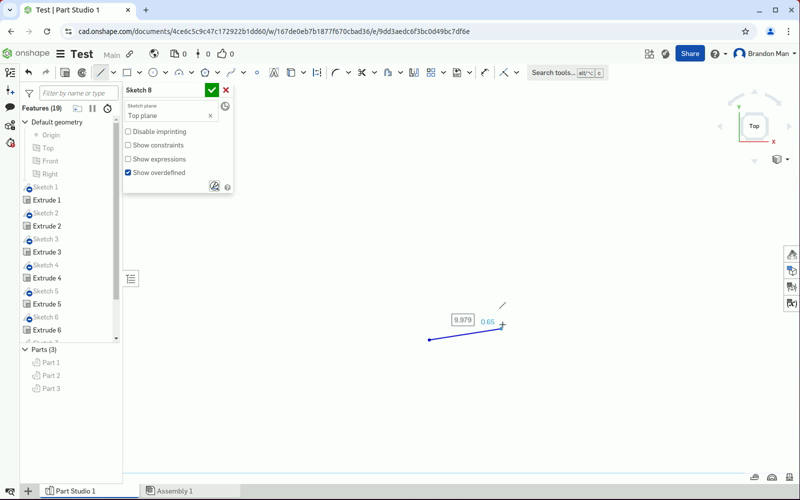
scroll(6)
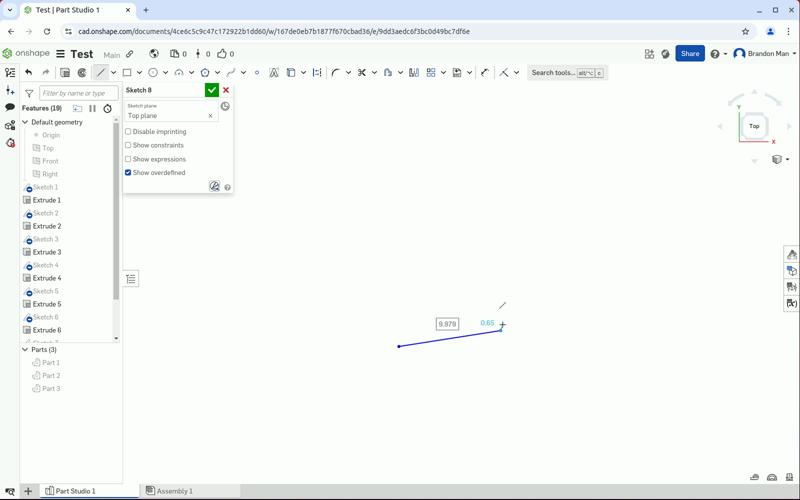
scroll(6)
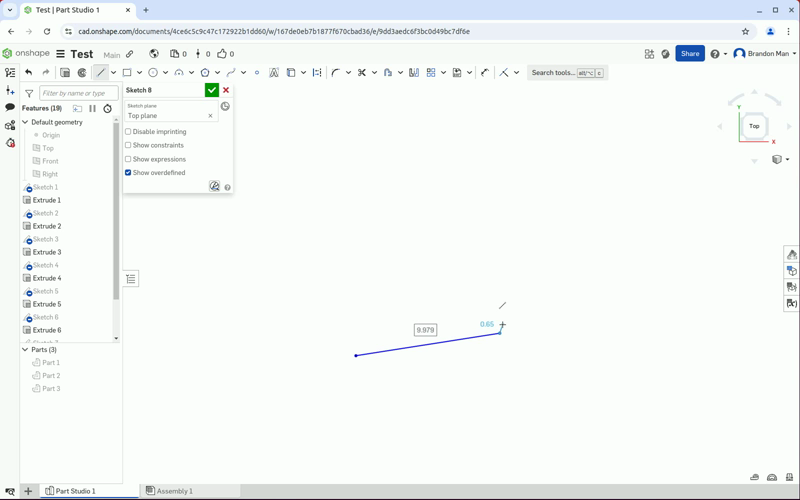
scroll(6)
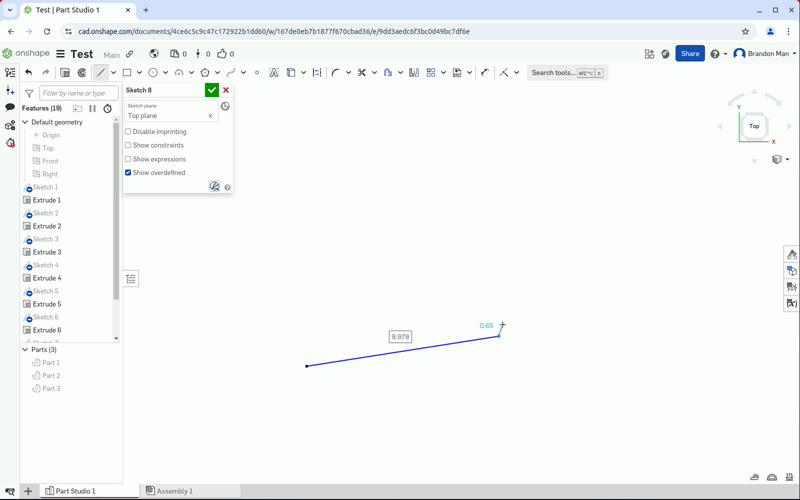
scroll(6)
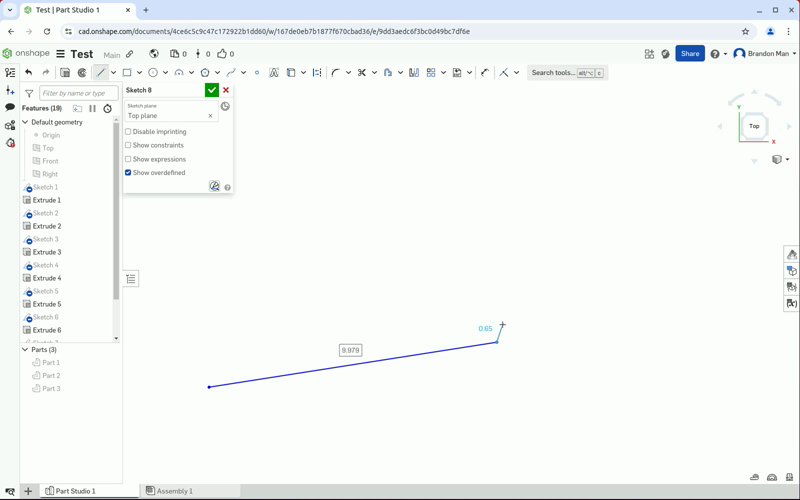
scroll(6)
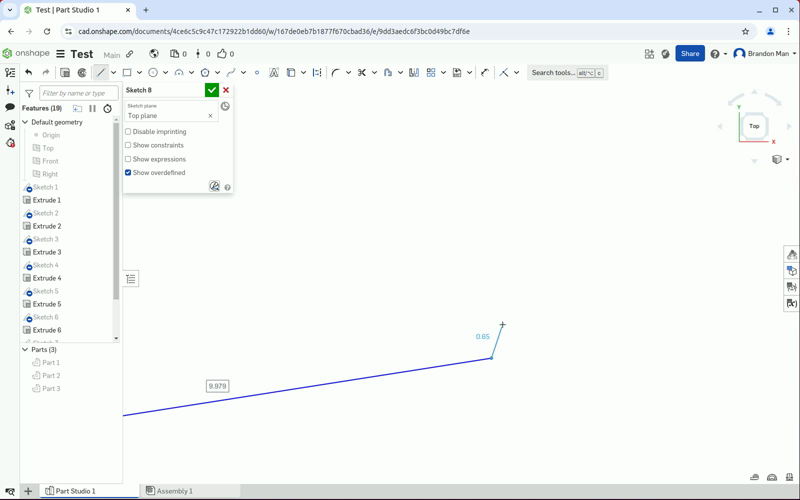
click(502, 324)
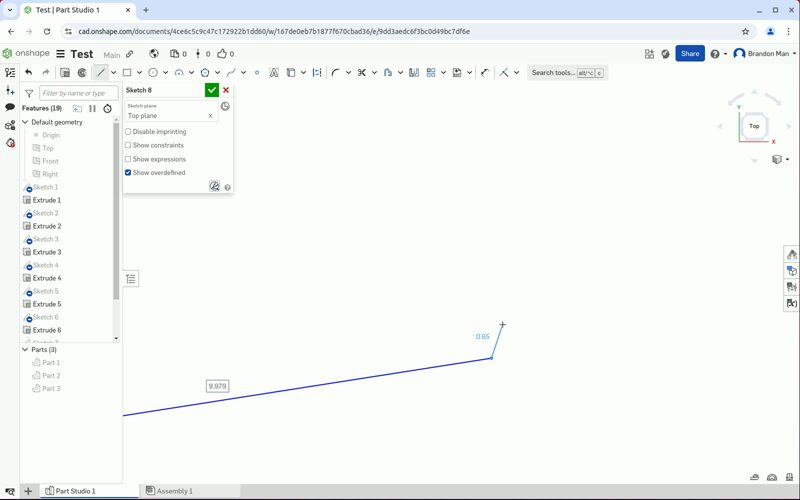
scroll(-6)
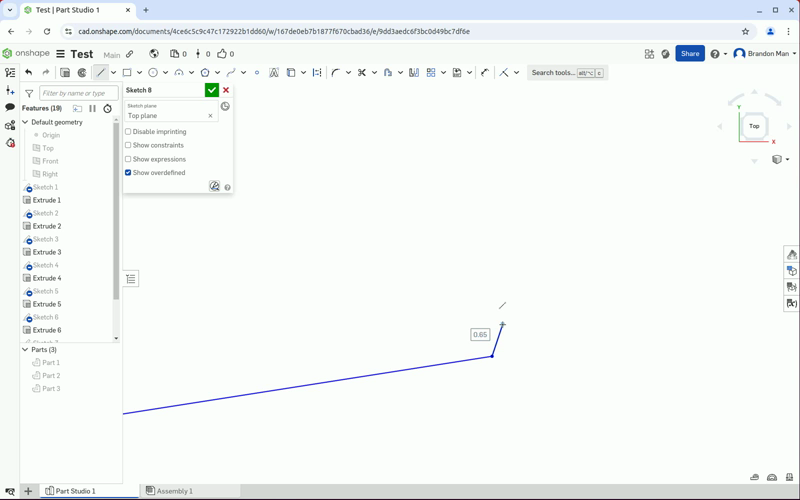
scroll(-6)
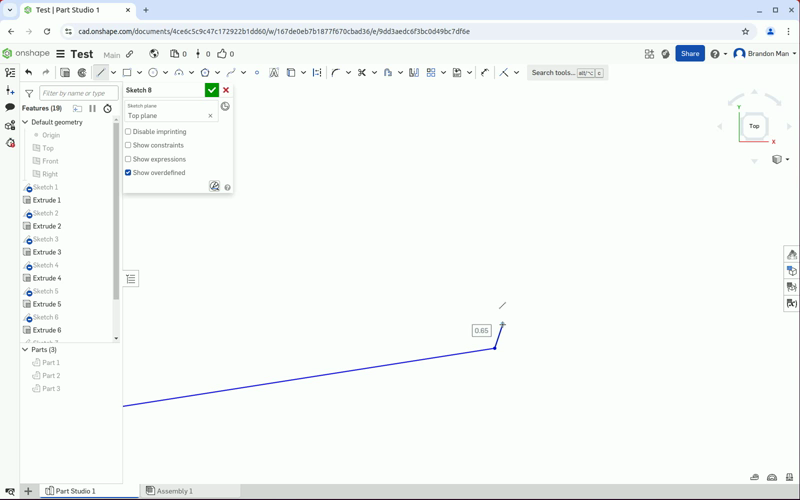
scroll(-6)
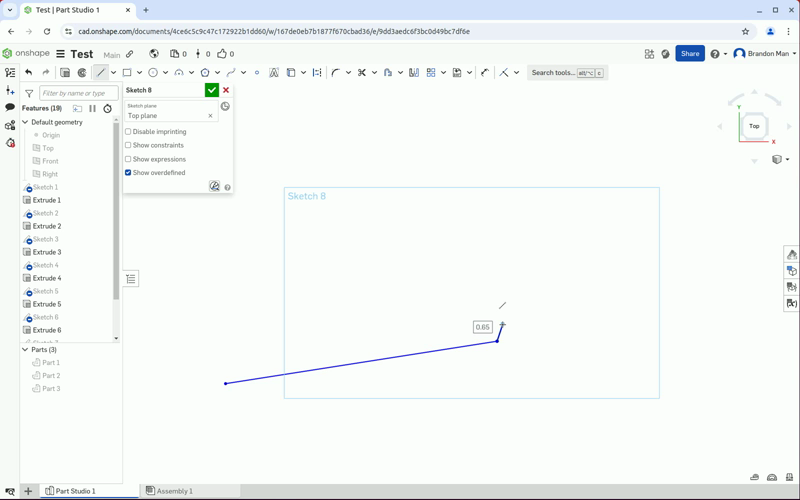
scroll(-6)
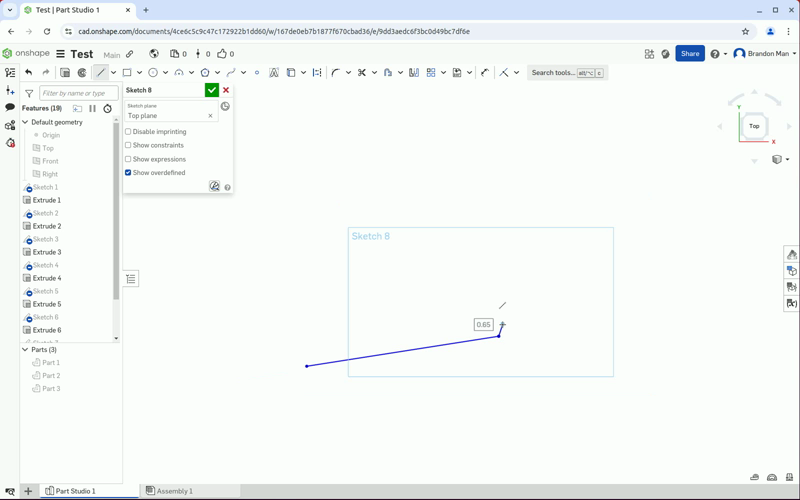
scroll(-6)
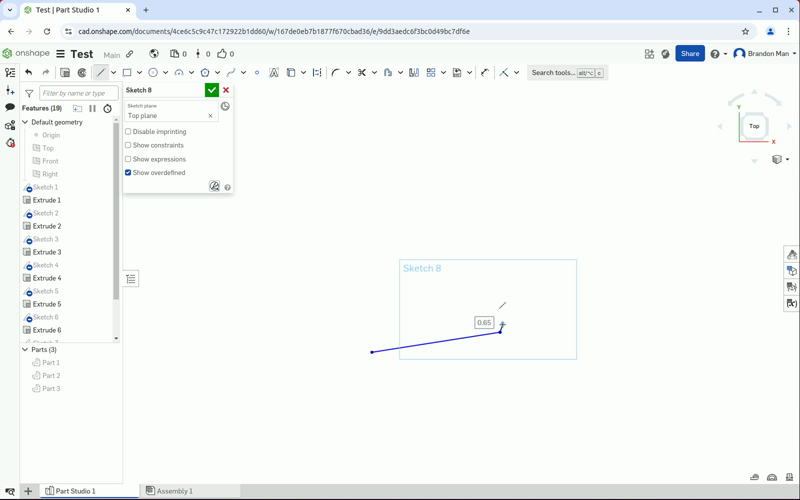
scroll(-6)
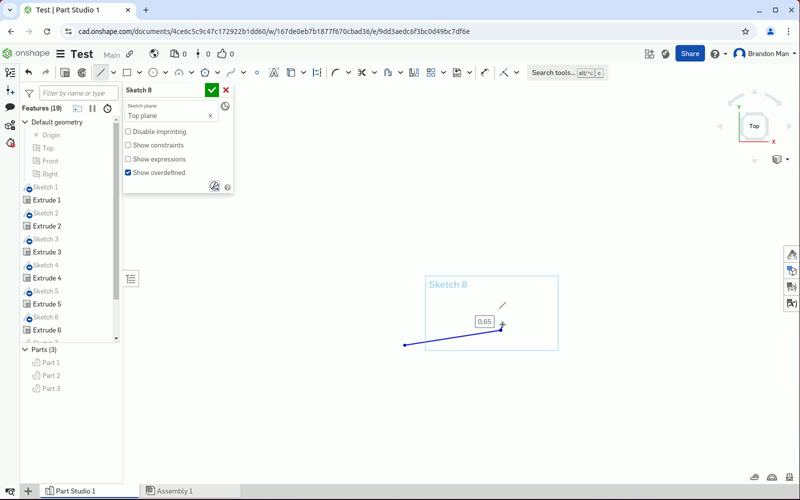
scroll(-6)
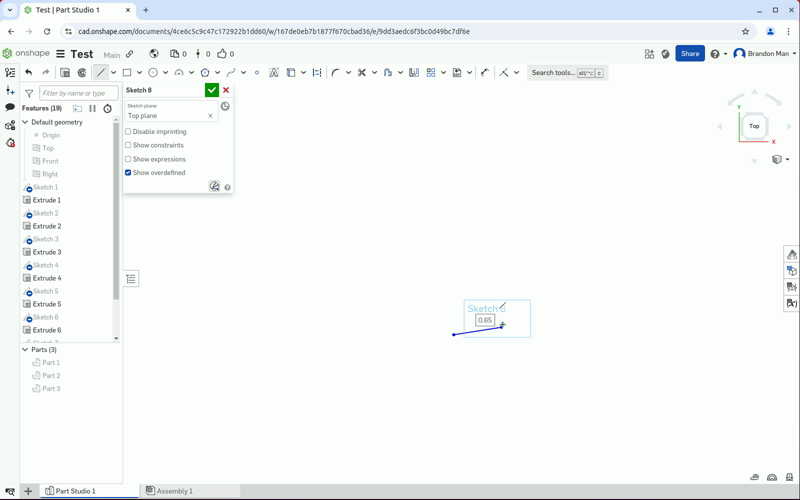
key_up(shift)
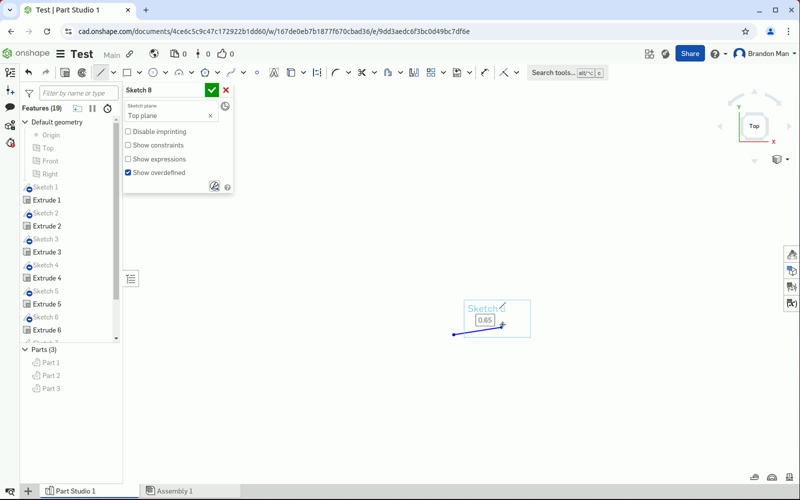
key_down(shift)
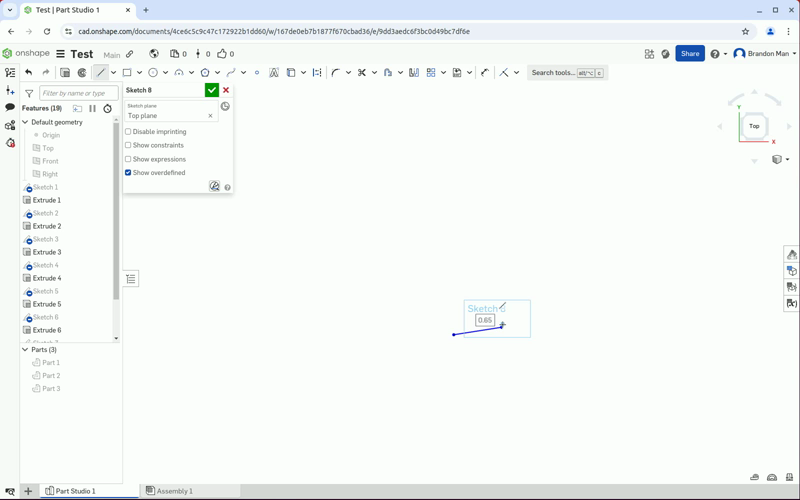
mouse_move(532, 324)
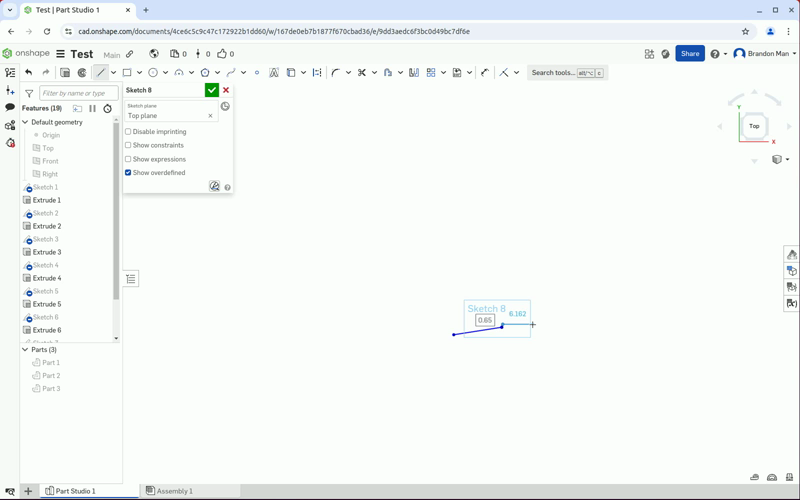
mouse_move(454, 331)
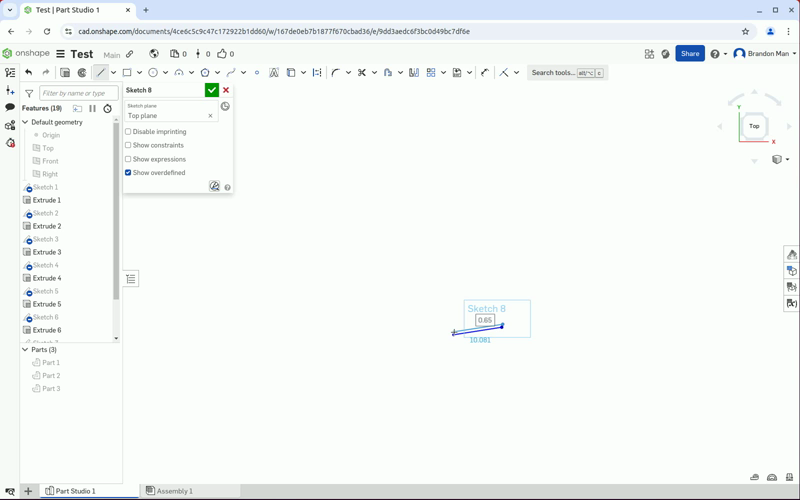
scroll(6)
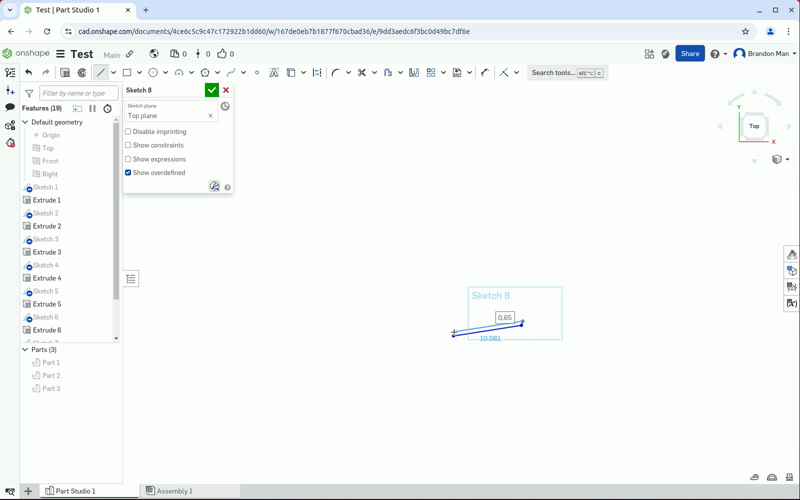
scroll(6)
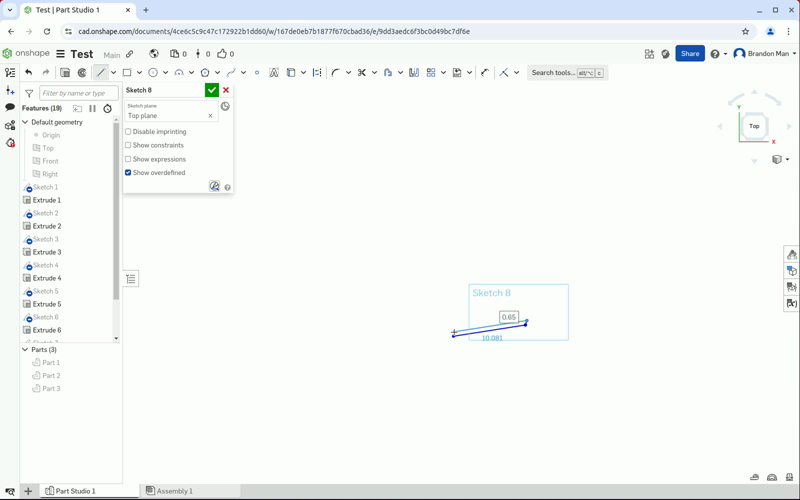
scroll(6)
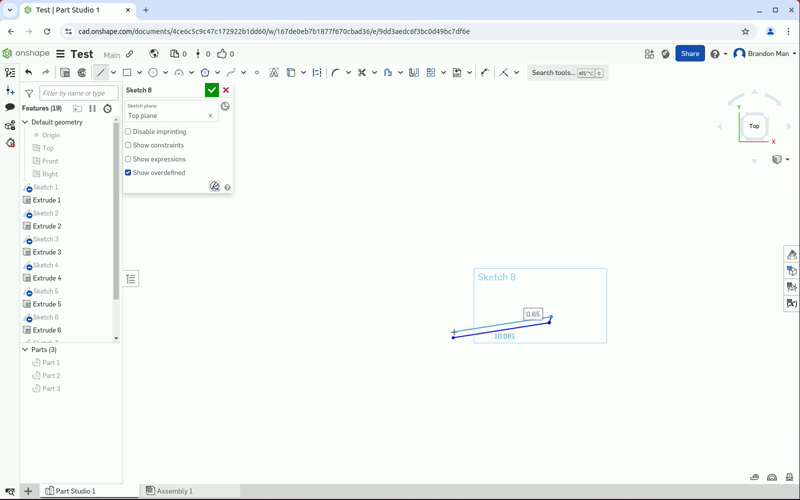
scroll(6)
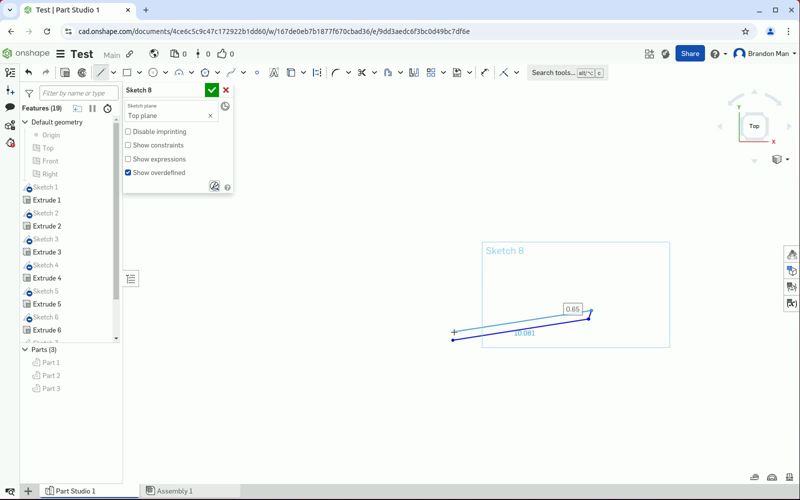
scroll(6)
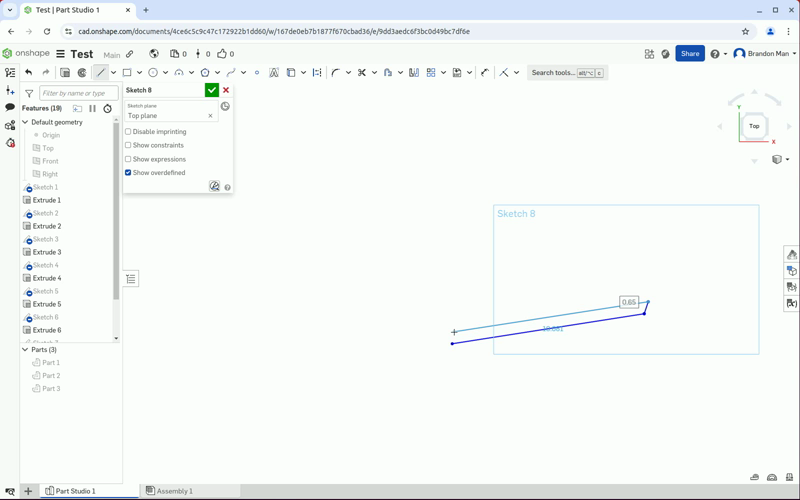
scroll(6)
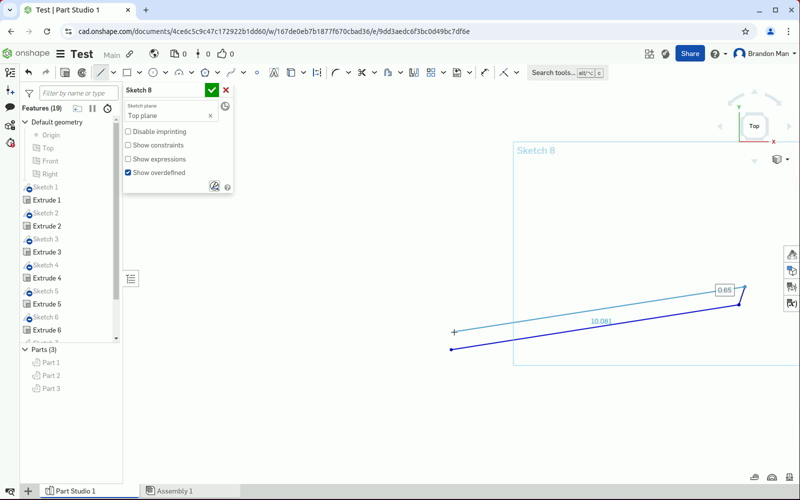
scroll(6)
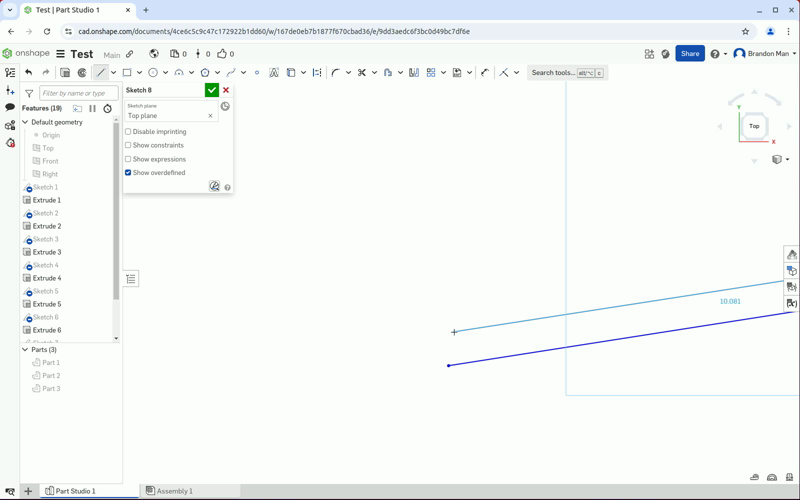
click(454, 331)
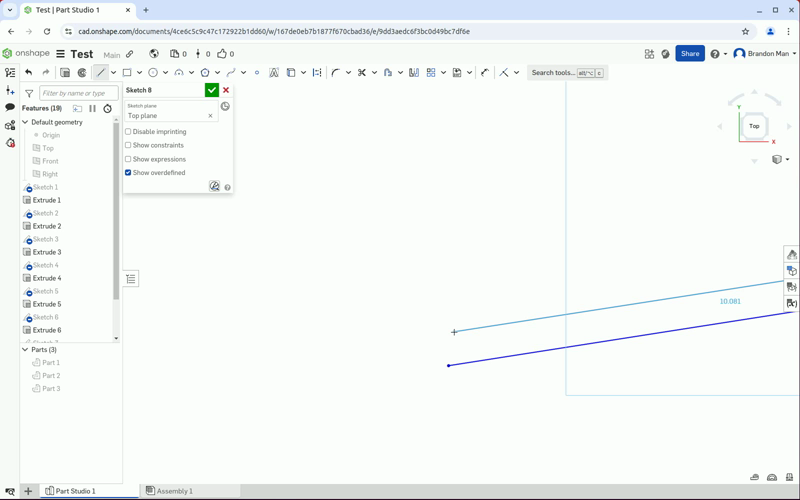
scroll(-6)
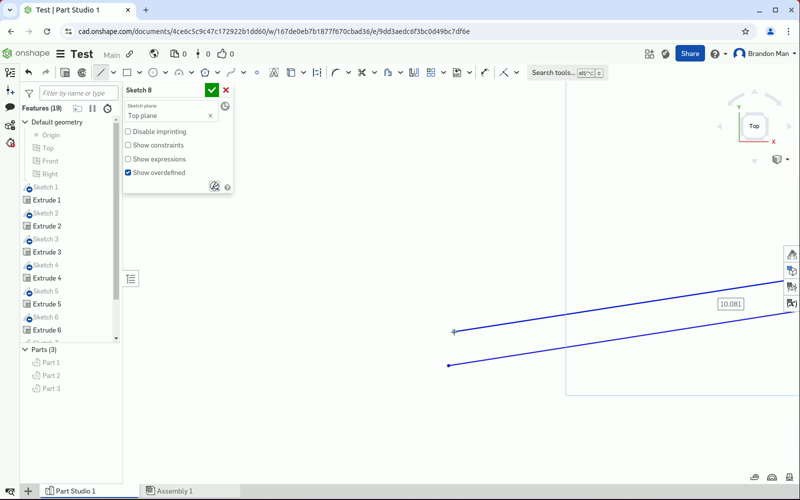
scroll(-6)
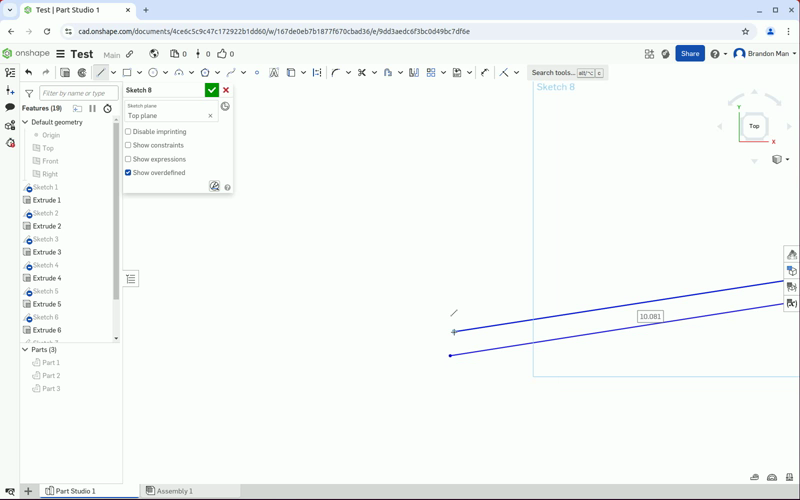
scroll(-6)
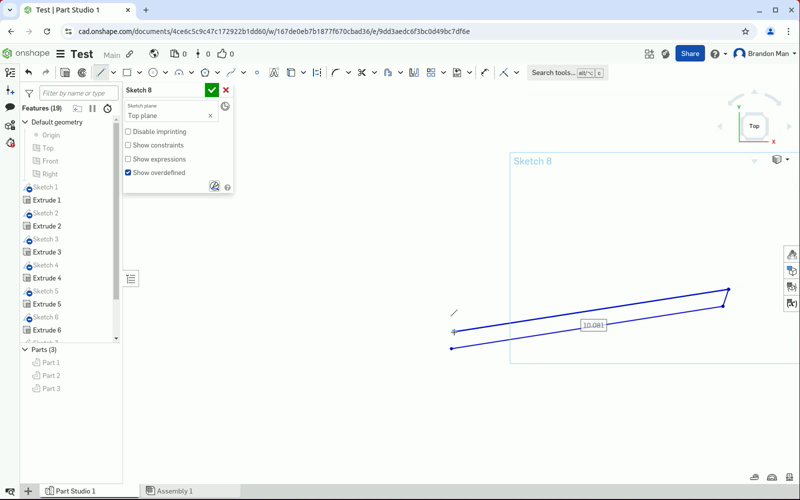
scroll(-6)
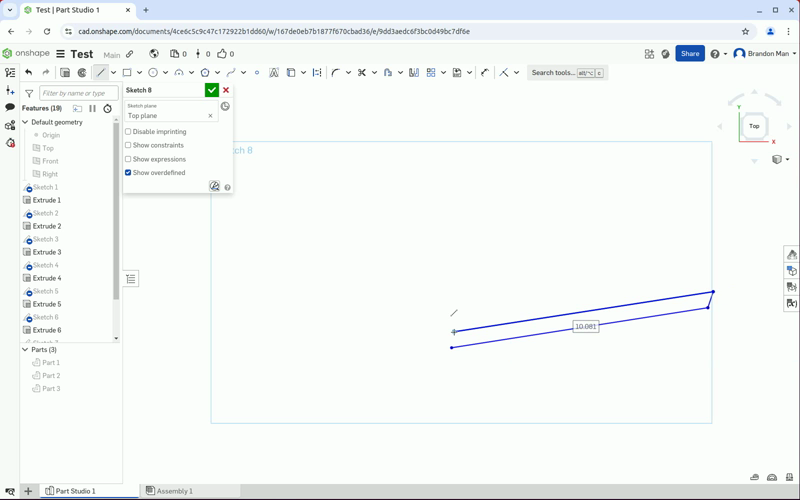
scroll(-6)
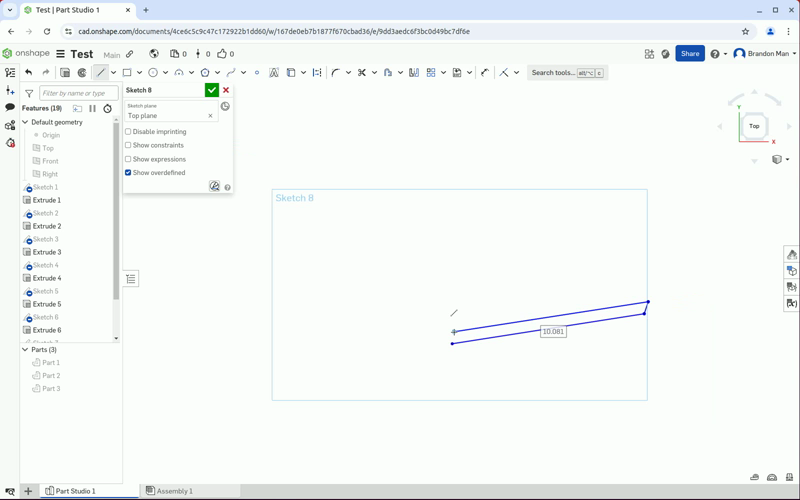
scroll(-6)
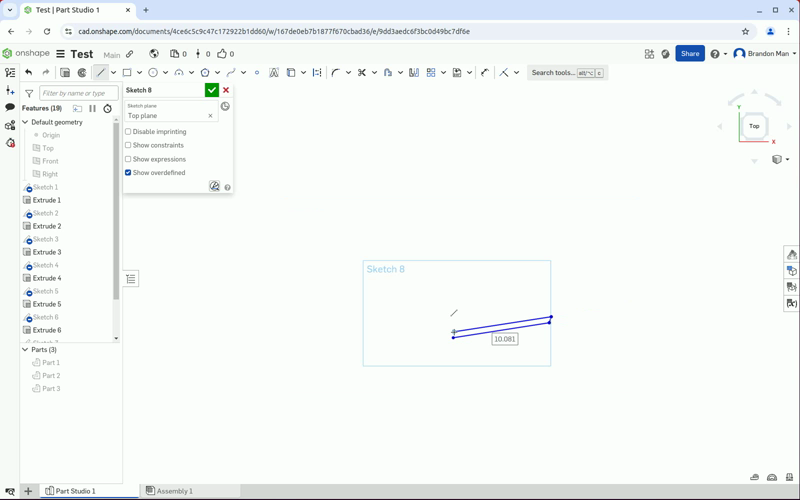
scroll(-6)
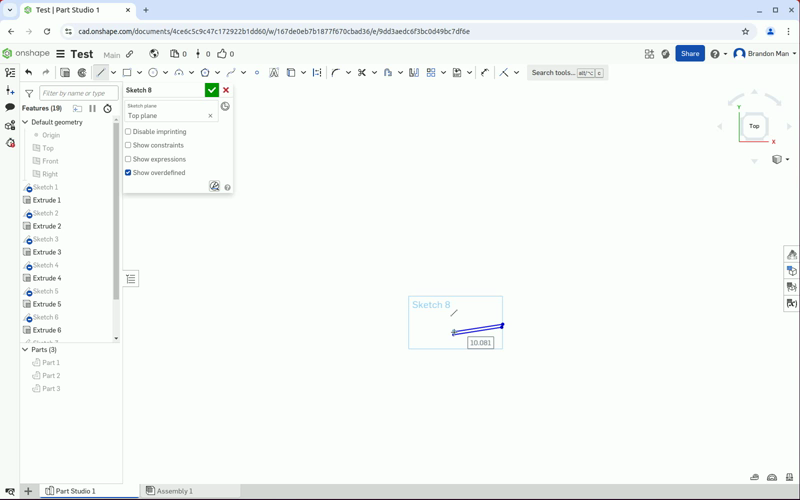
key_up(shift)
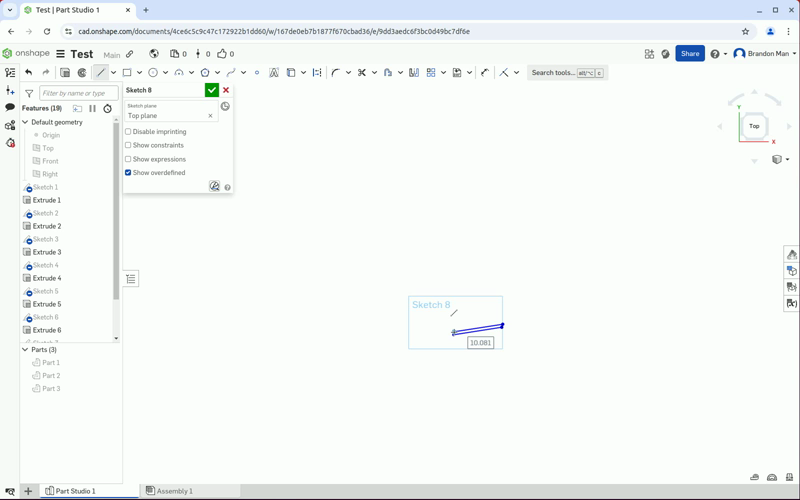
mouse_move(484, 331)
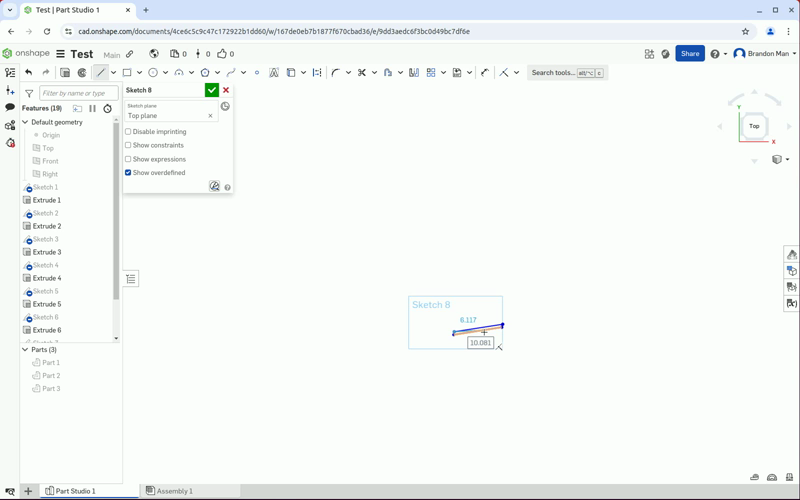
key_down(shift)
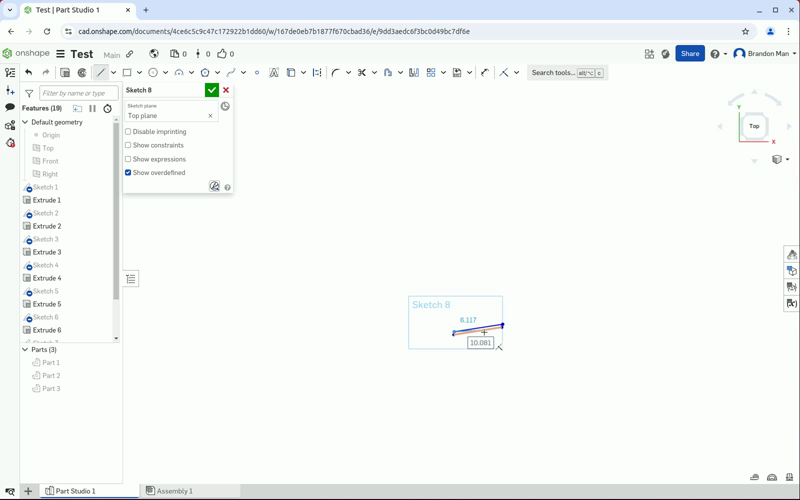
mouse_move(453, 334)
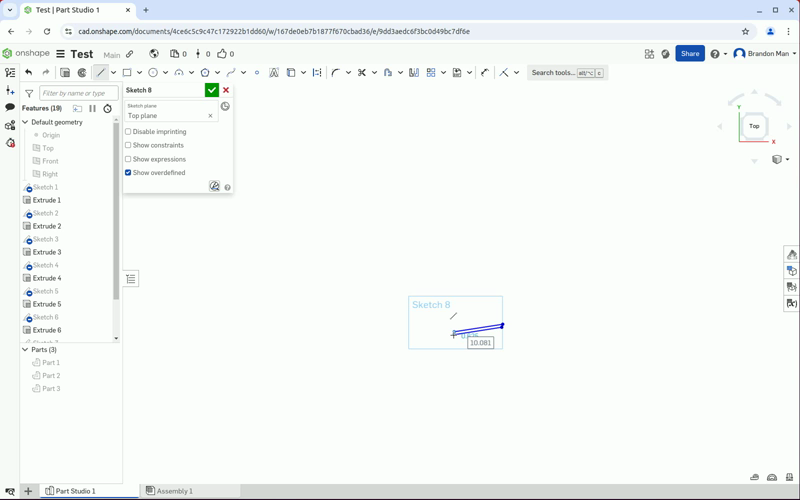
scroll(6)
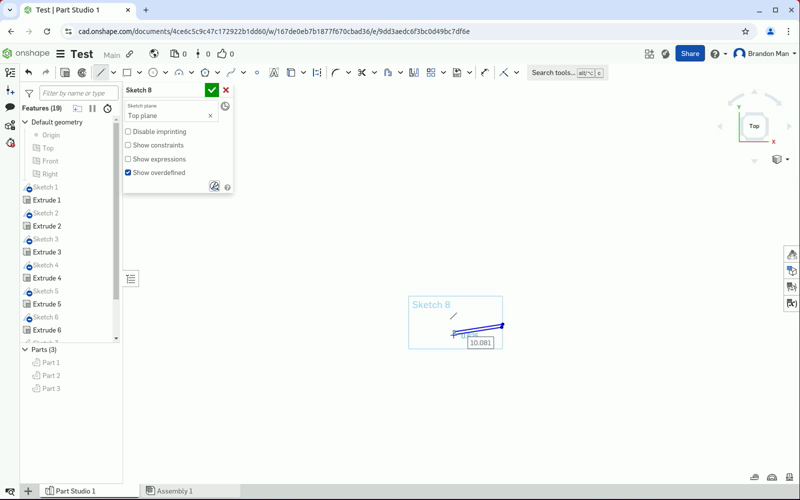
scroll(6)
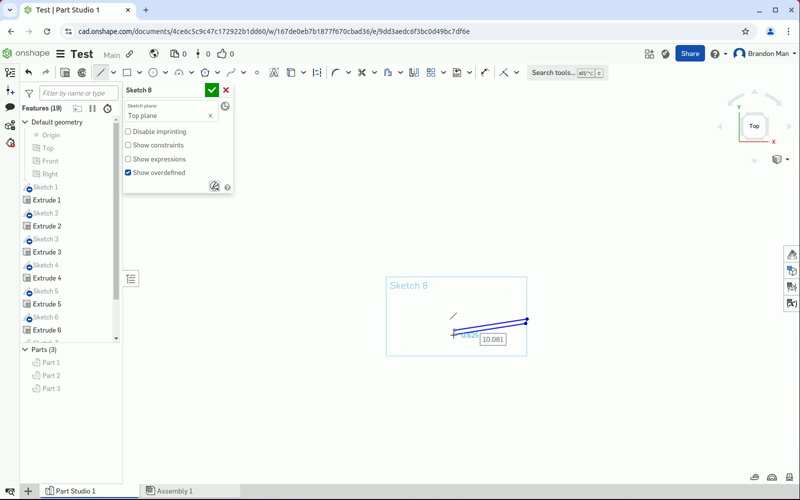
scroll(6)
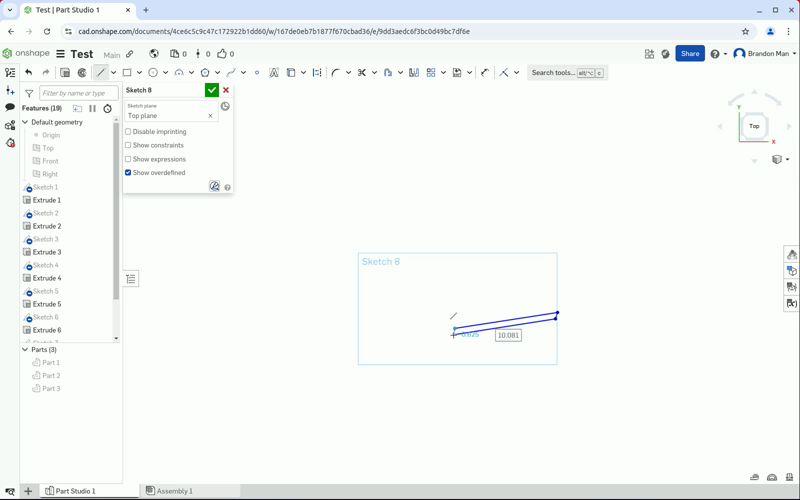
scroll(6)
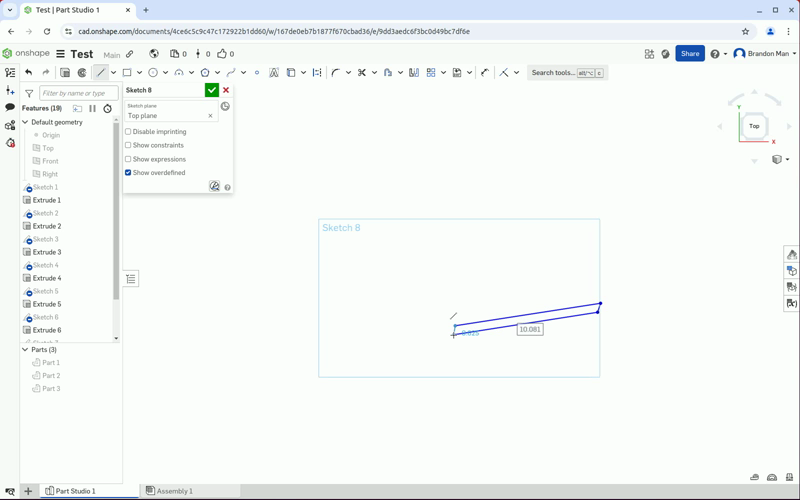
scroll(6)
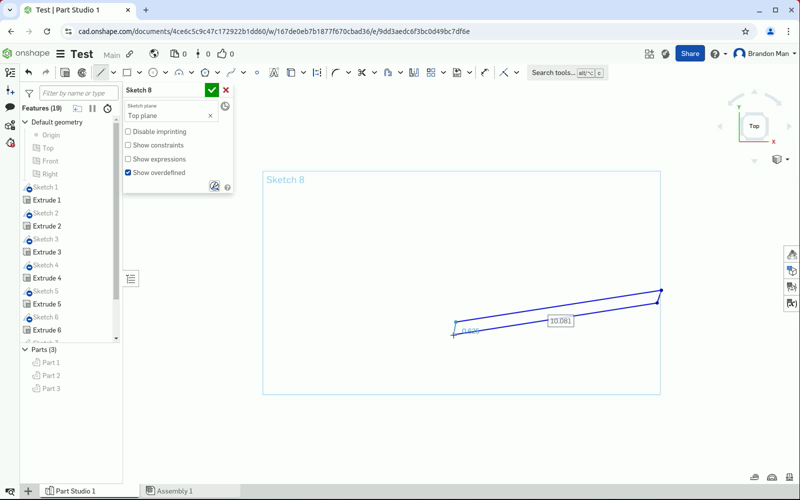
scroll(6)
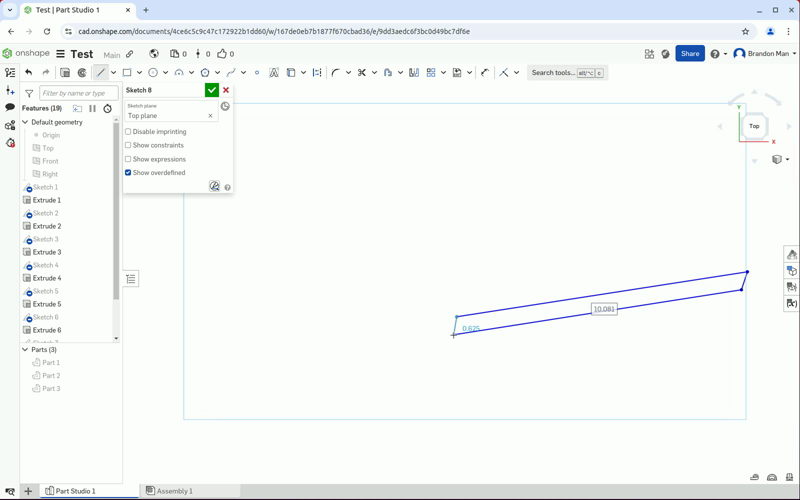
scroll(6)
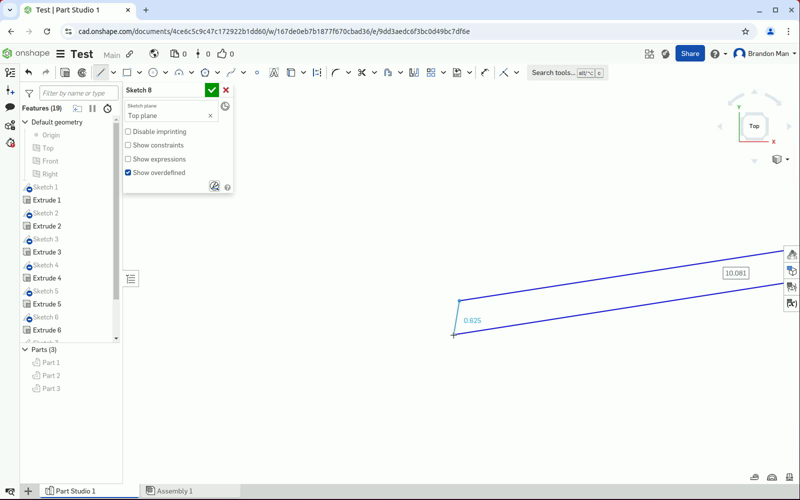
key_up(shift)
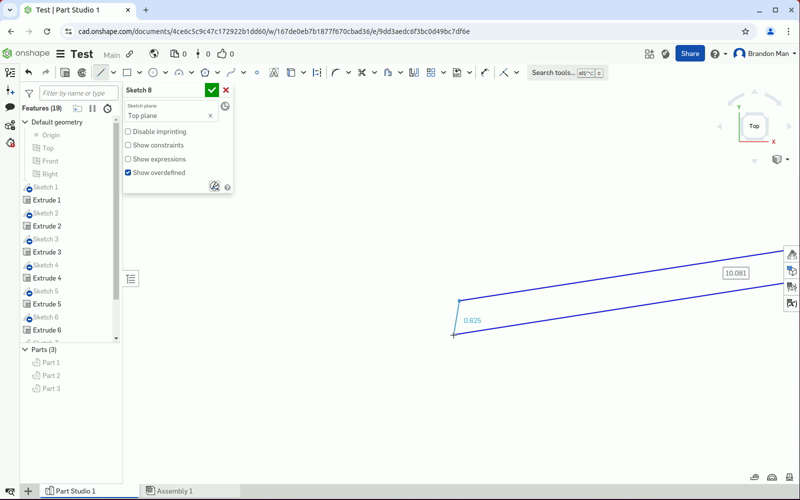
click(453, 334)
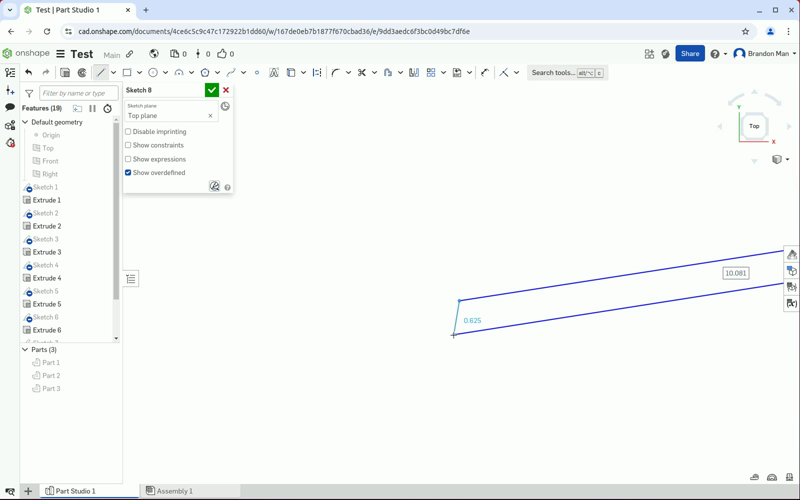
scroll(-6)
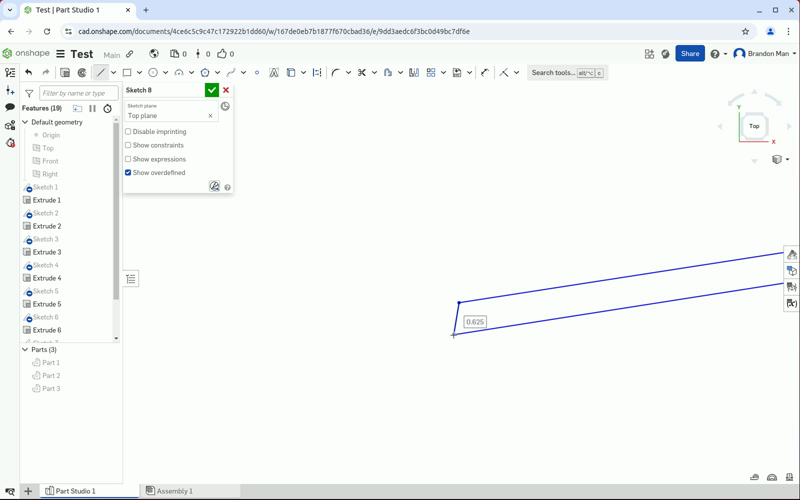
scroll(-6)
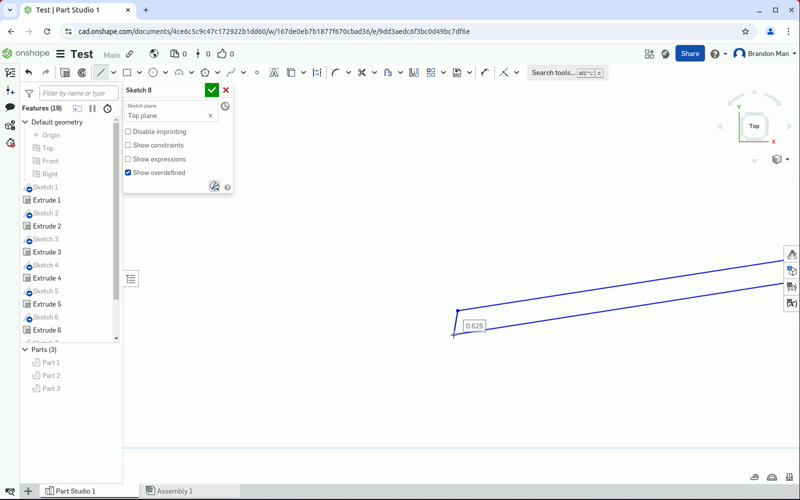
scroll(-6)
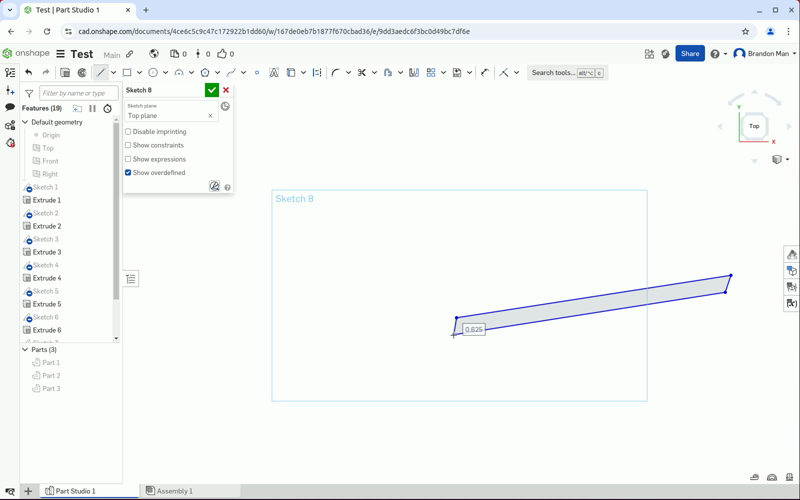
scroll(-6)
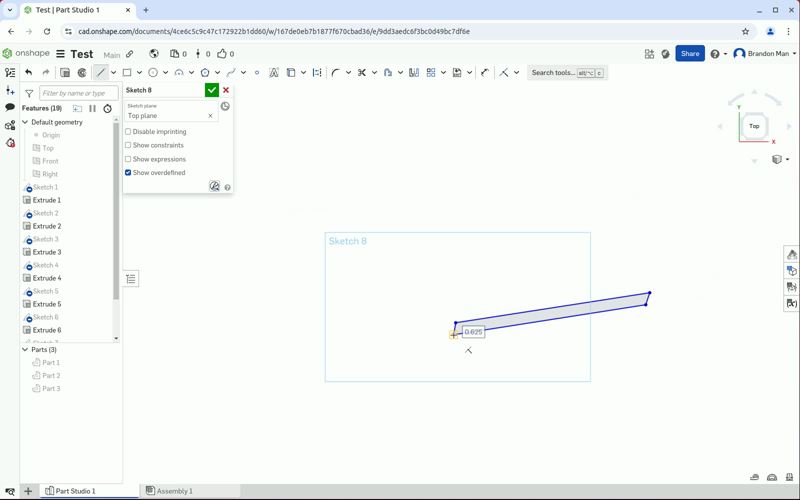
scroll(-6)
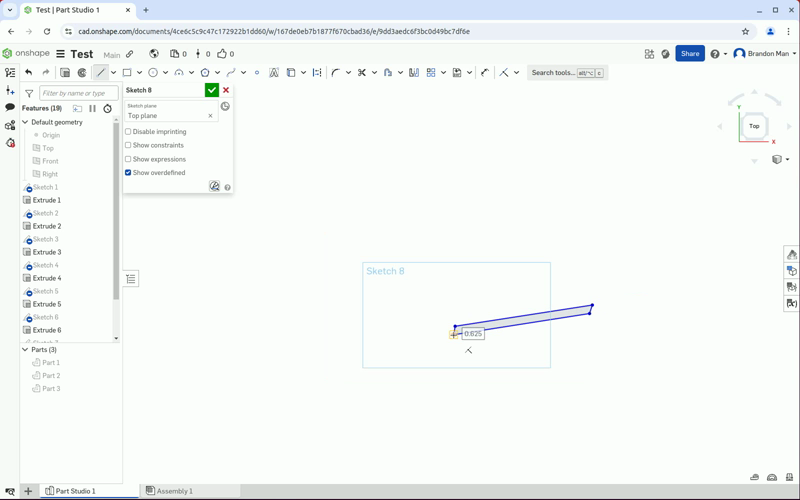
scroll(-6)
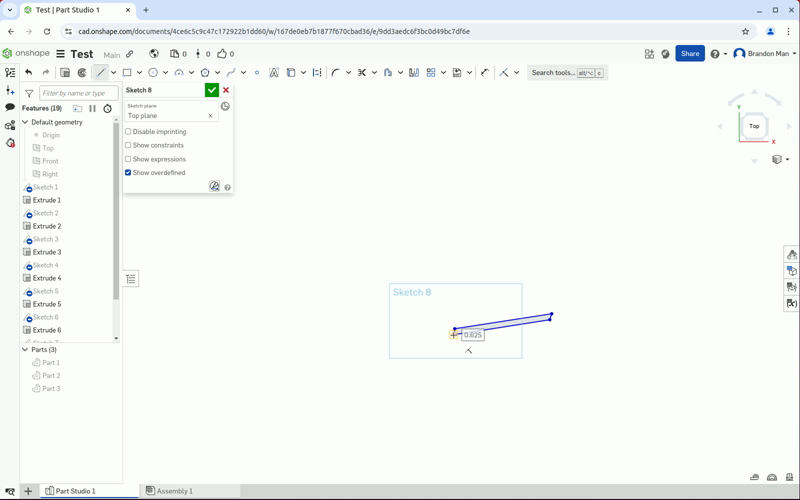
scroll(-6)
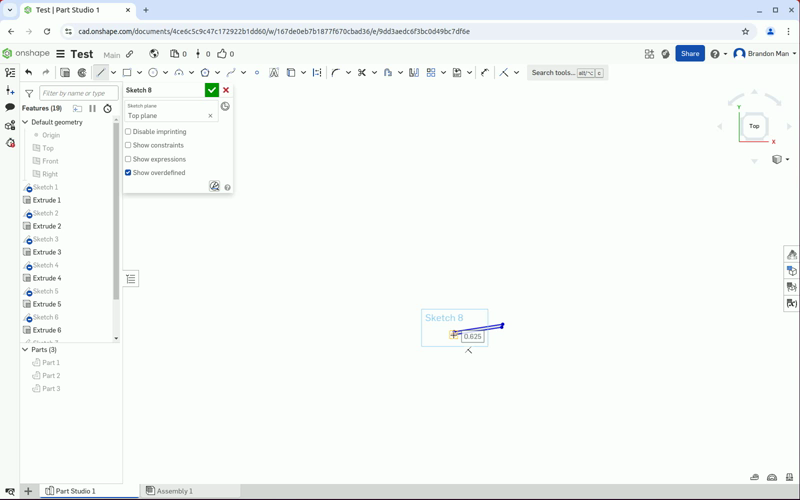
key(esc)
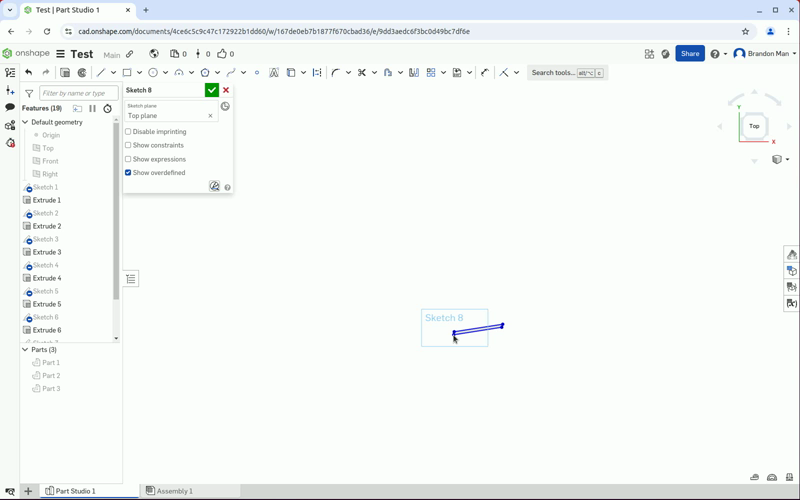
mouse_move(501, 325)
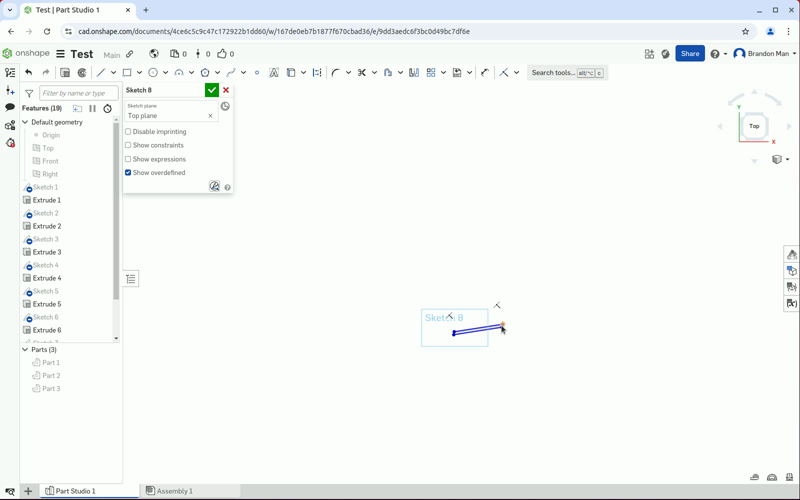
scroll(6)
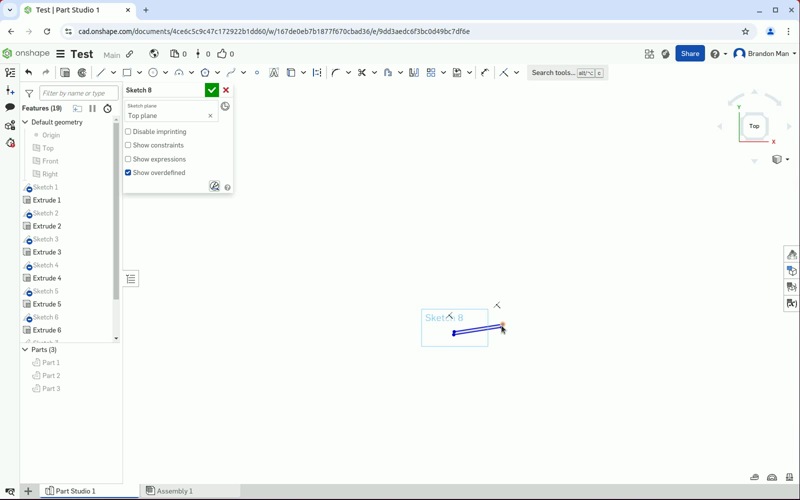
scroll(6)
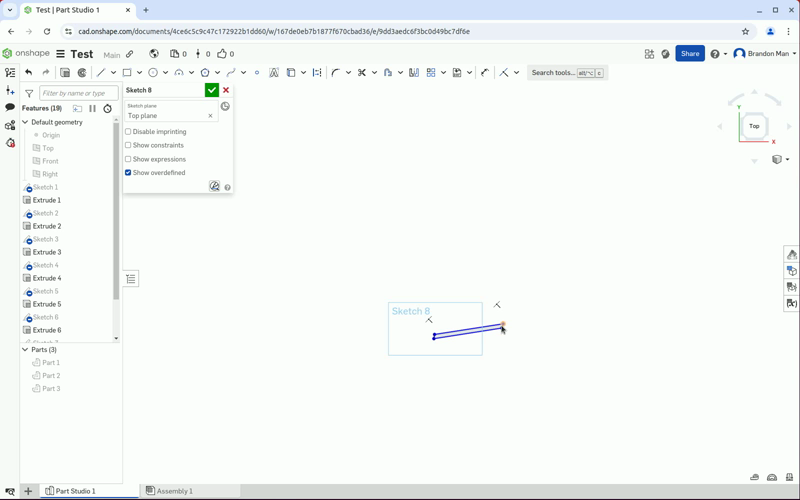
scroll(6)
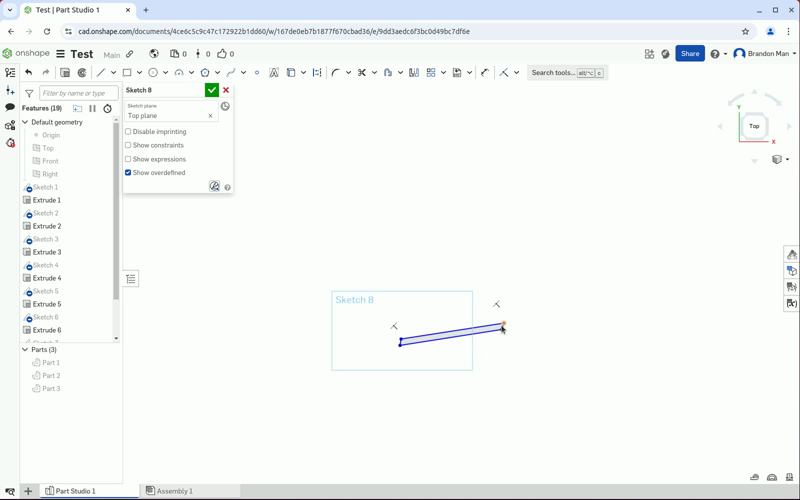
scroll(6)
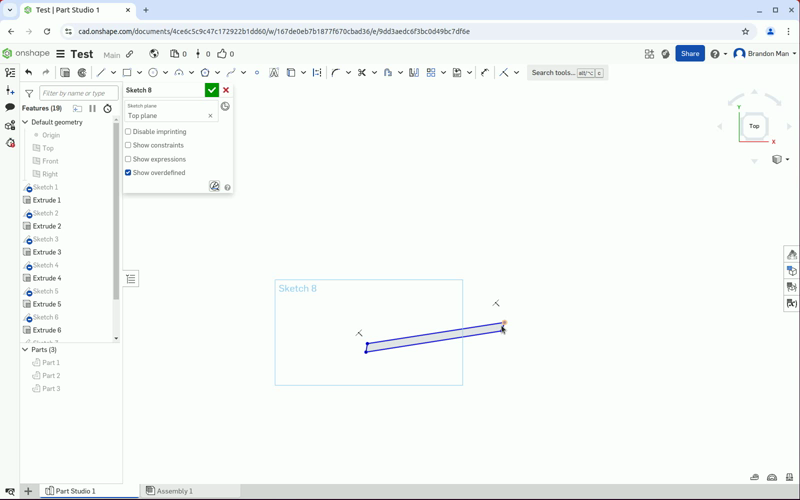
scroll(6)
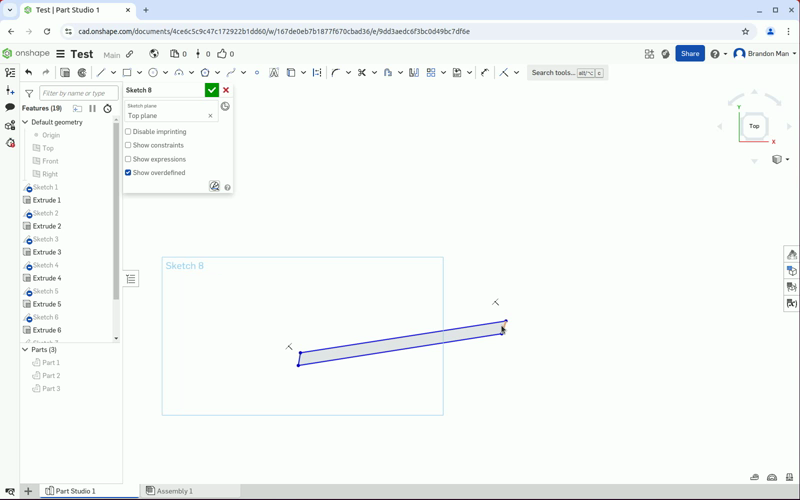
scroll(6)
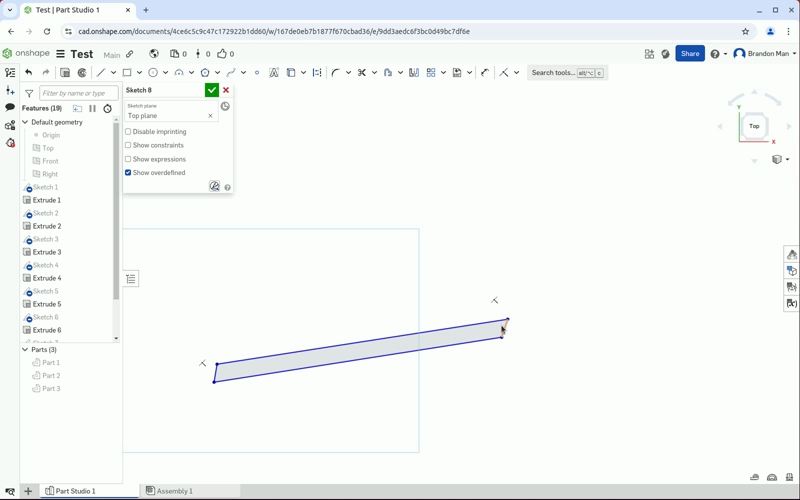
scroll(6)
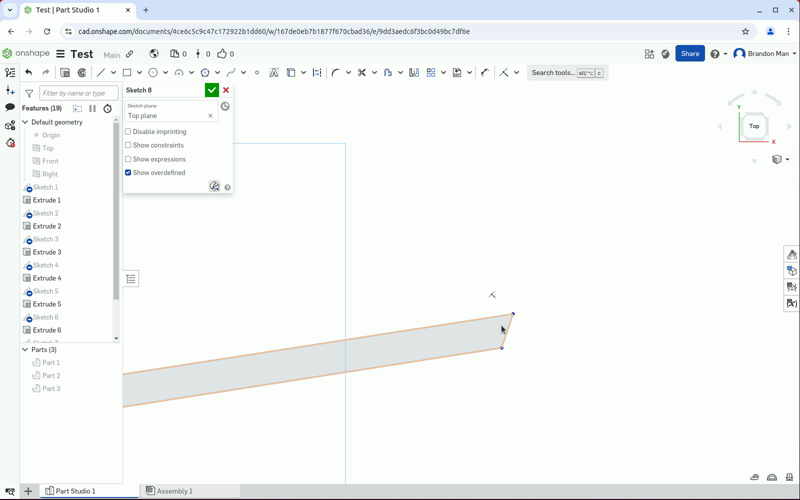
click(501, 325)
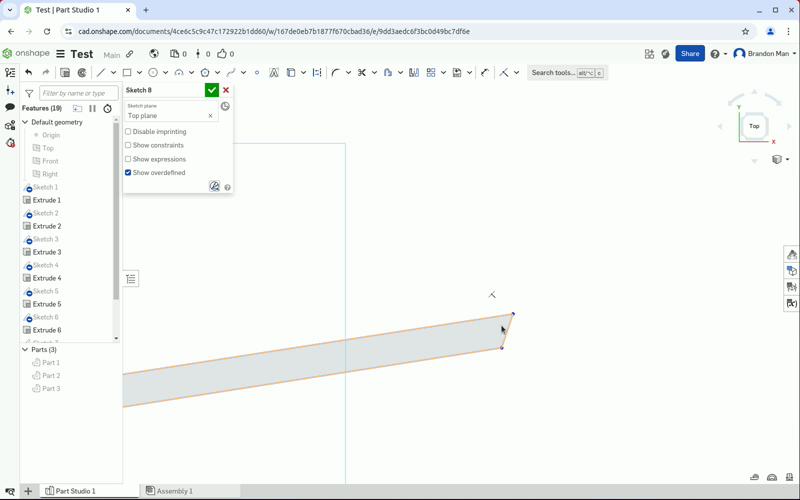
scroll(-6)
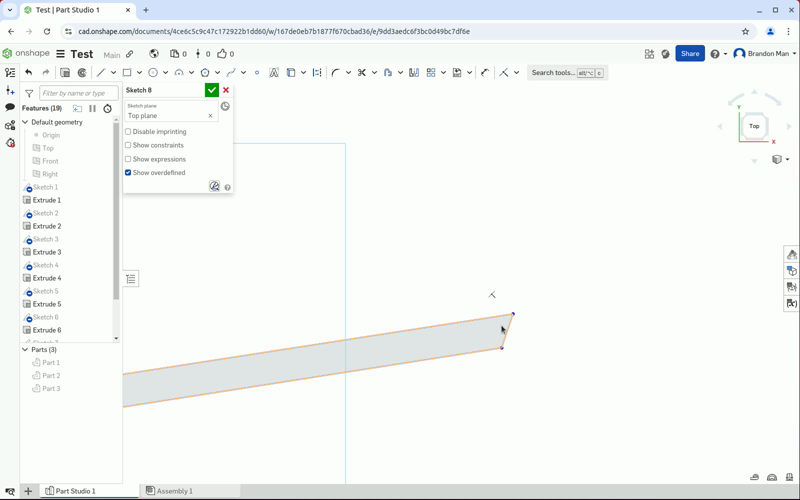
scroll(-6)
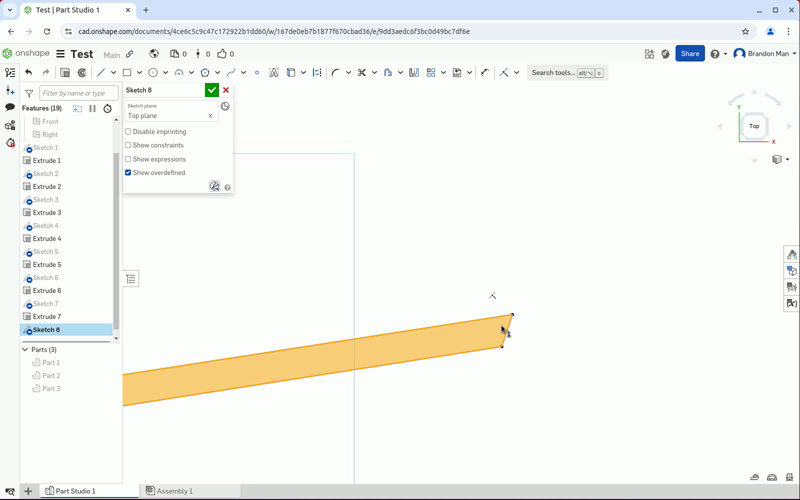
scroll(-6)
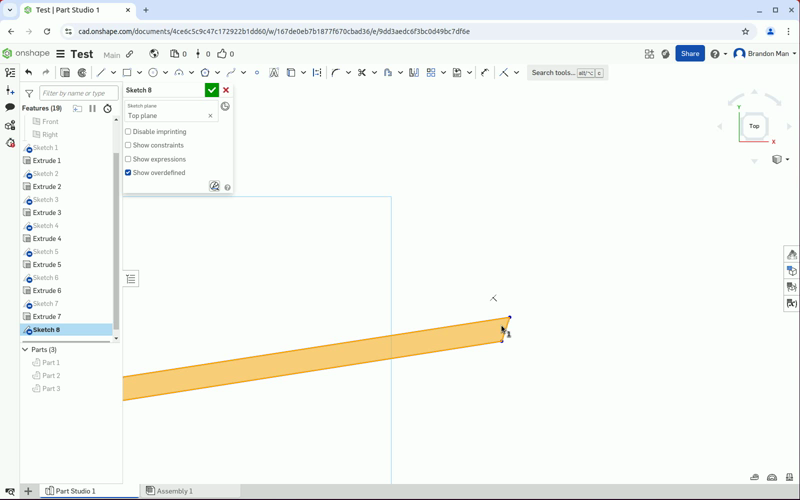
scroll(-6)
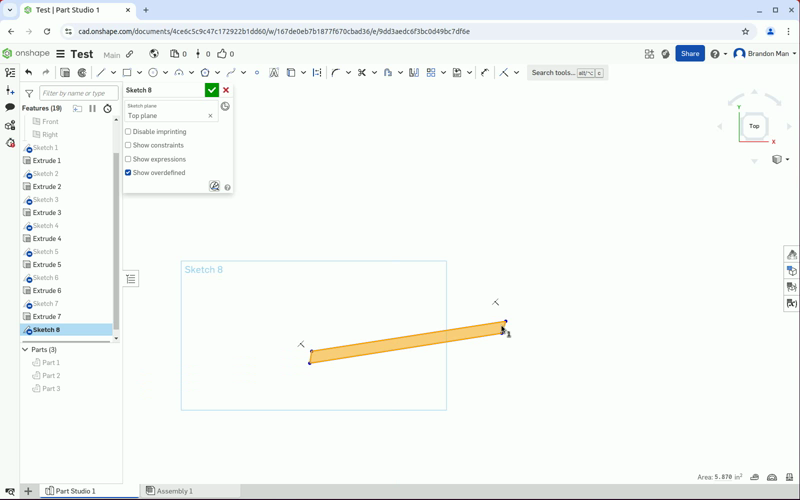
scroll(-6)
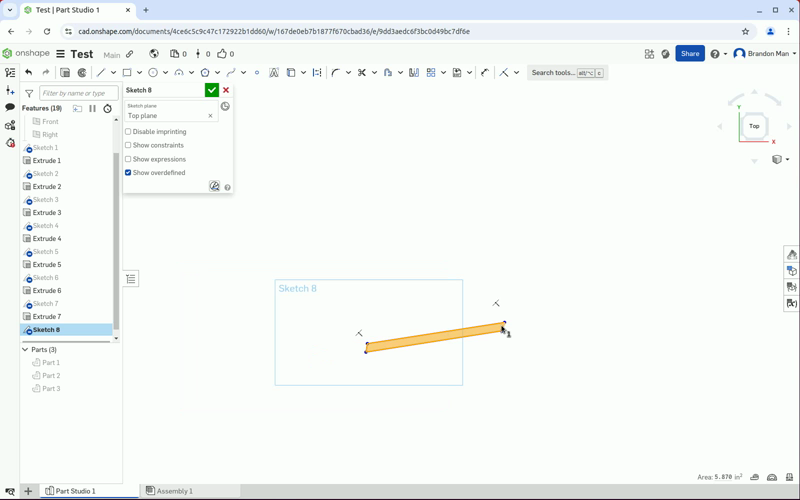
scroll(-6)
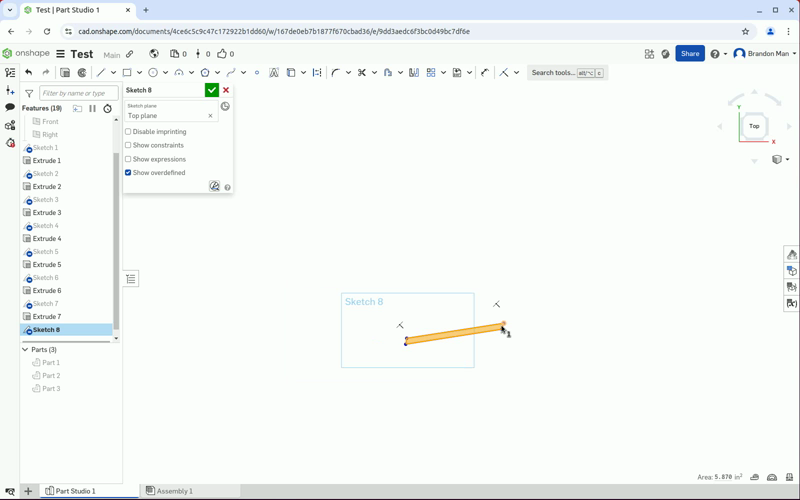
scroll(-6)
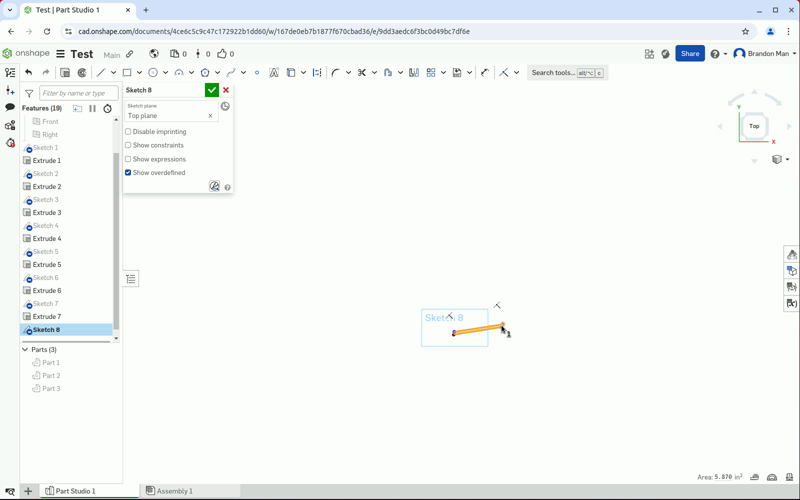
mouse_move(73, 352)
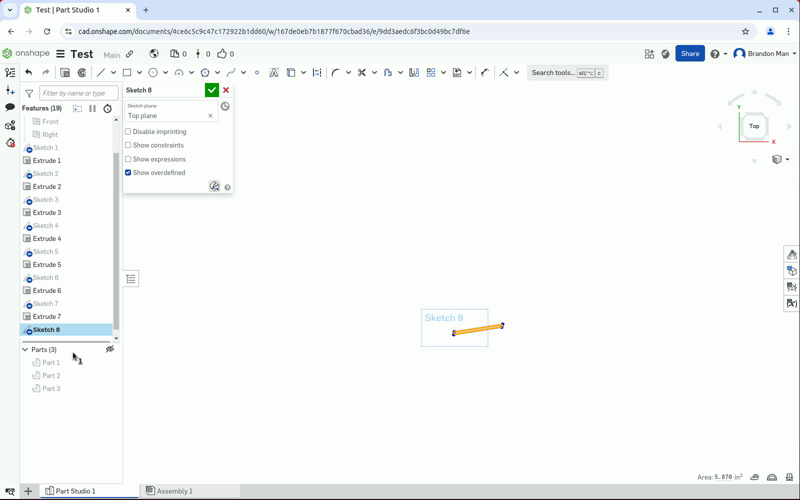
key(shift+y)
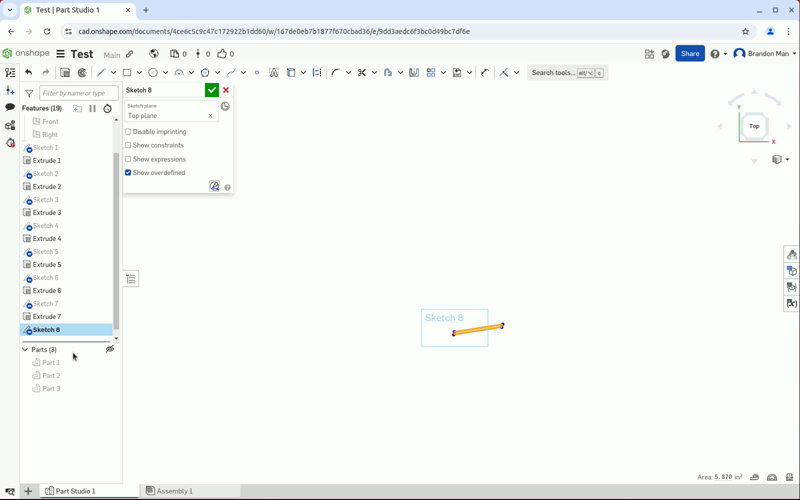
key(shift+e)
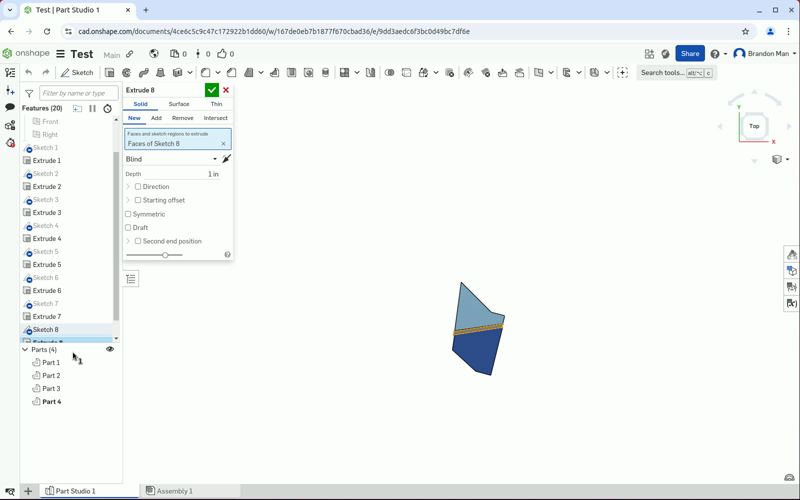
mouse_move(143, 106)
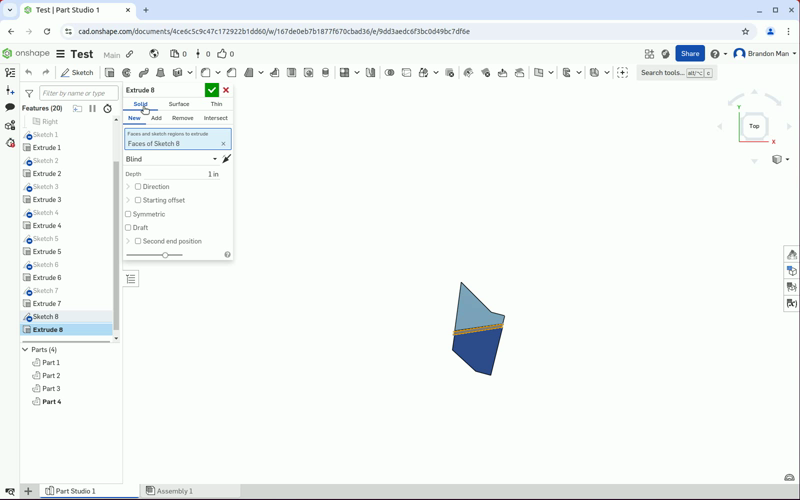
click(143, 106)
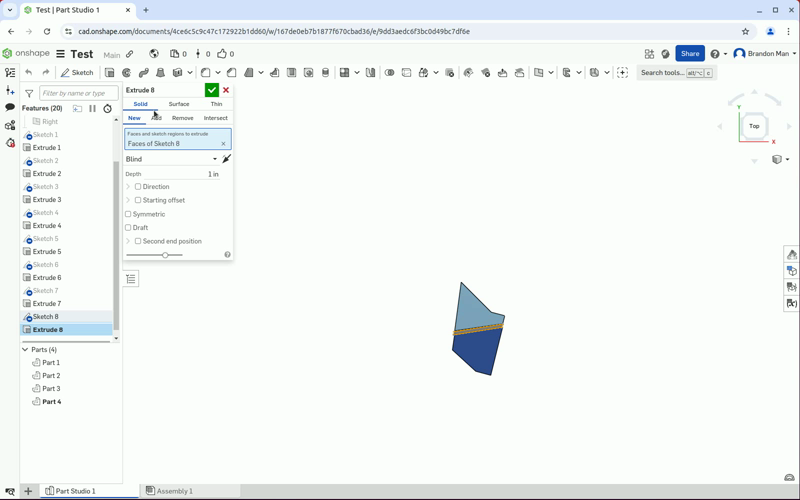
mouse_move(186, 120)
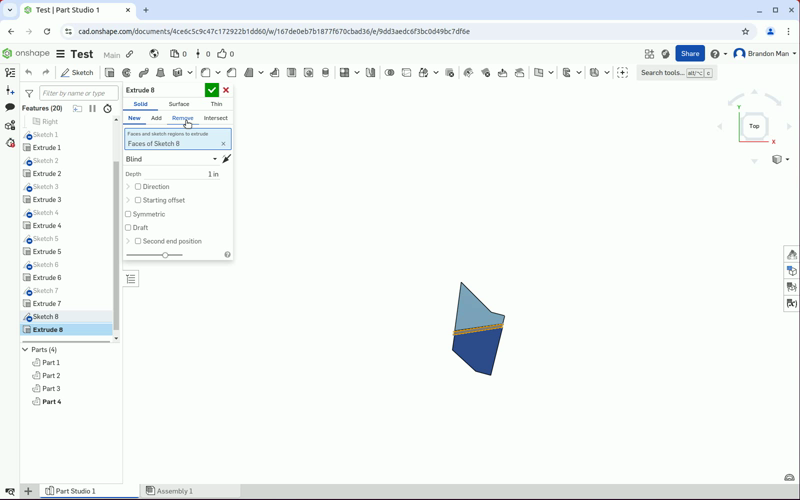
click(186, 120)
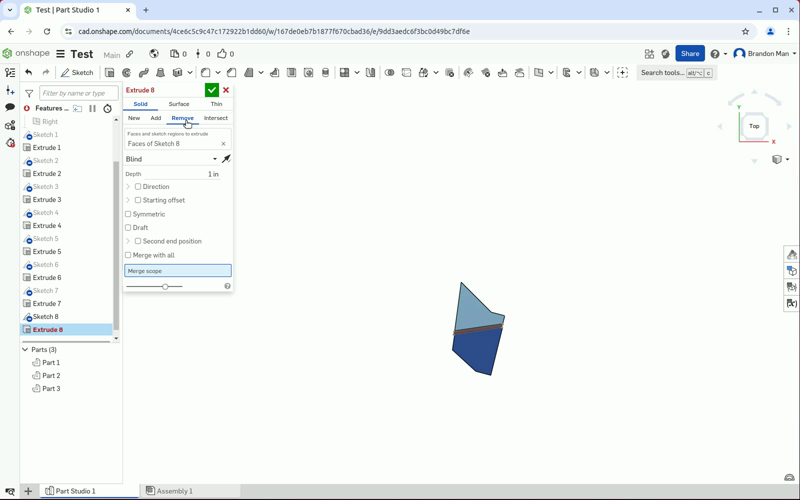
key(tab, 4)
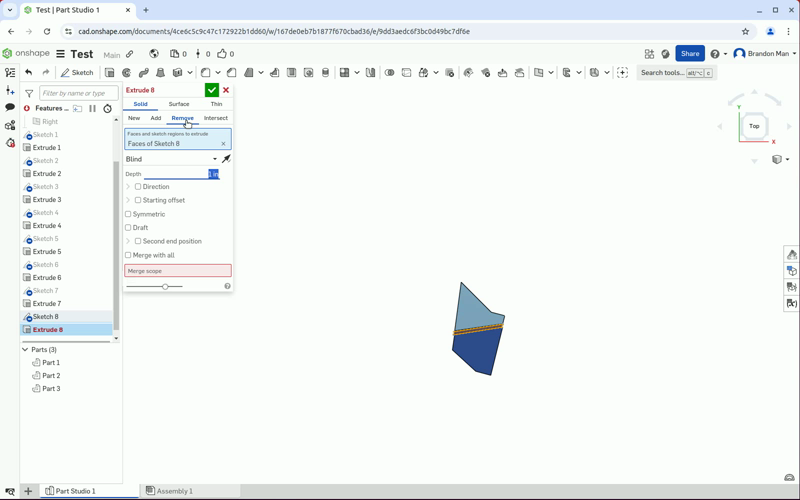
text(0.241)
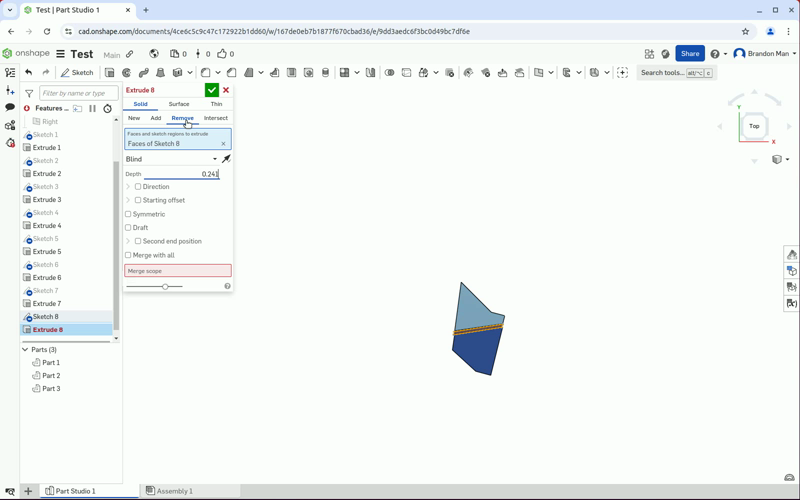
key(tab, 6)
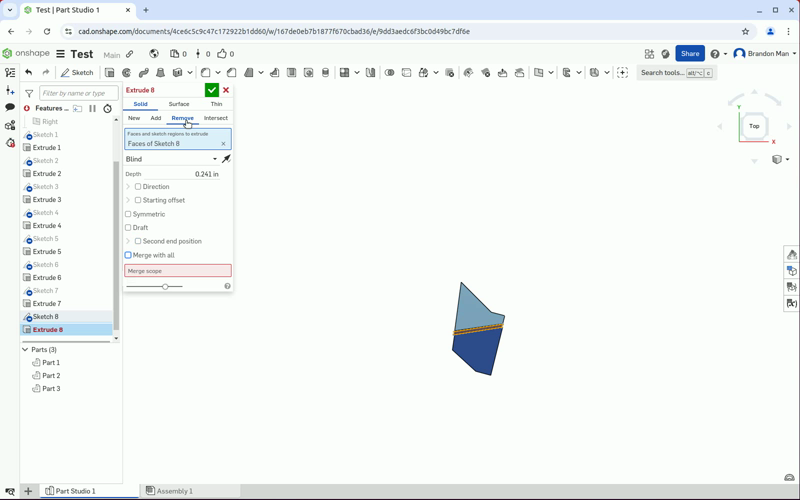
key(space)
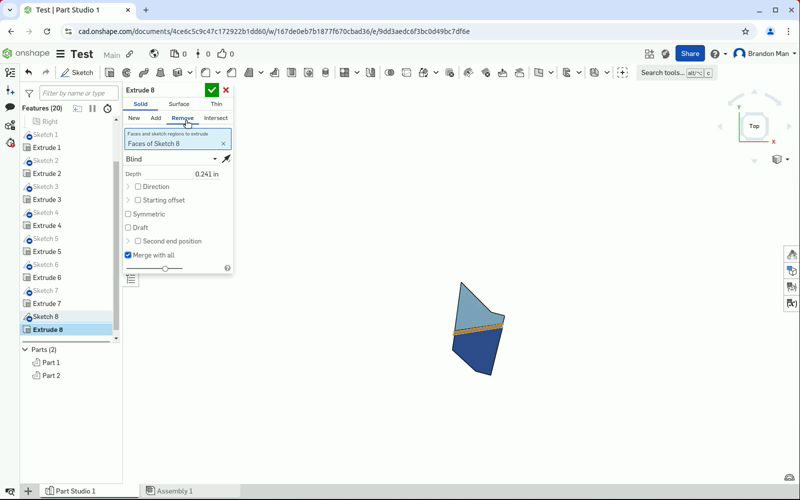
key(enter)
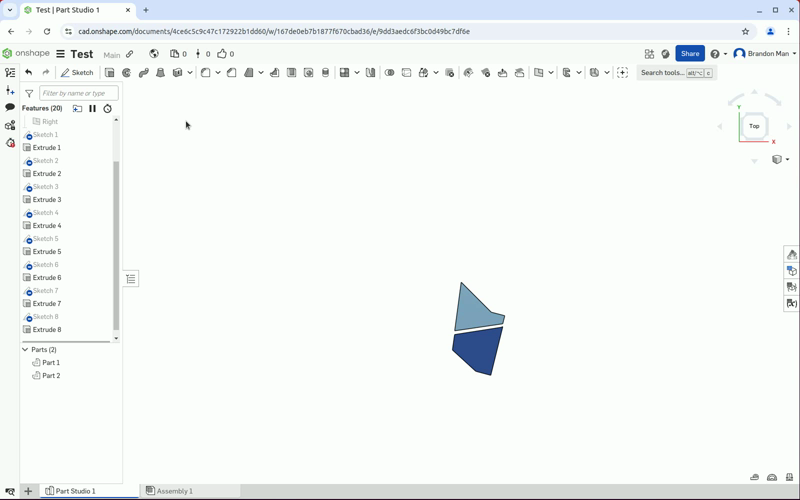
key(shift+h)
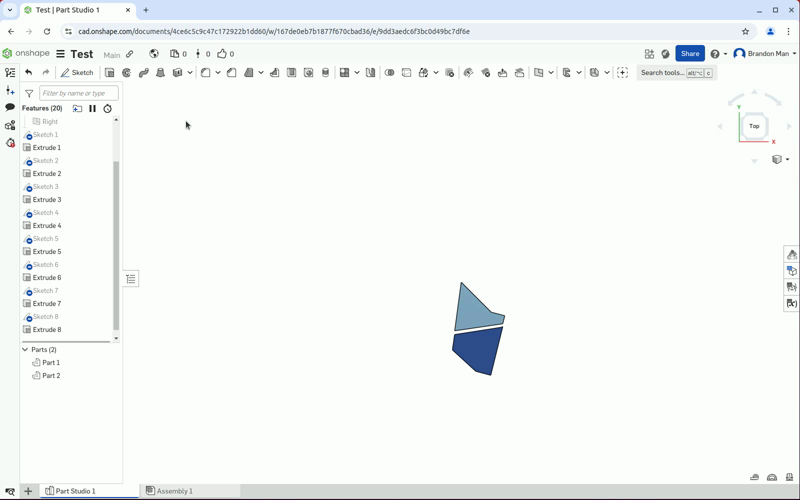
key(shift+h)
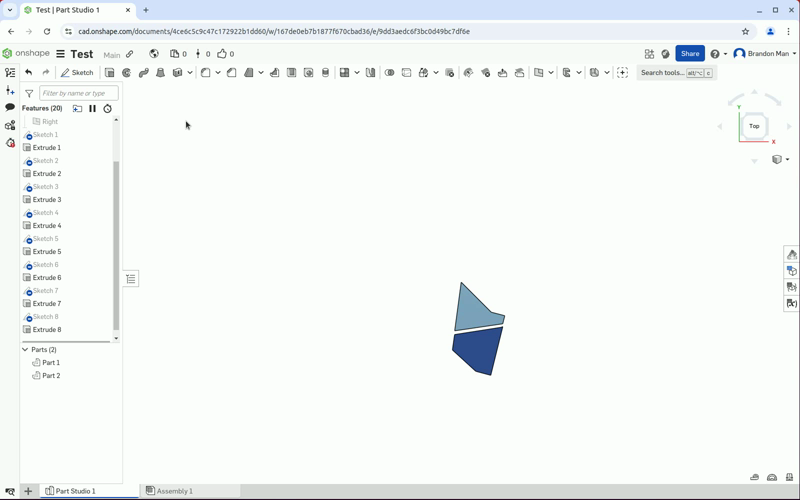
key(shift+7)
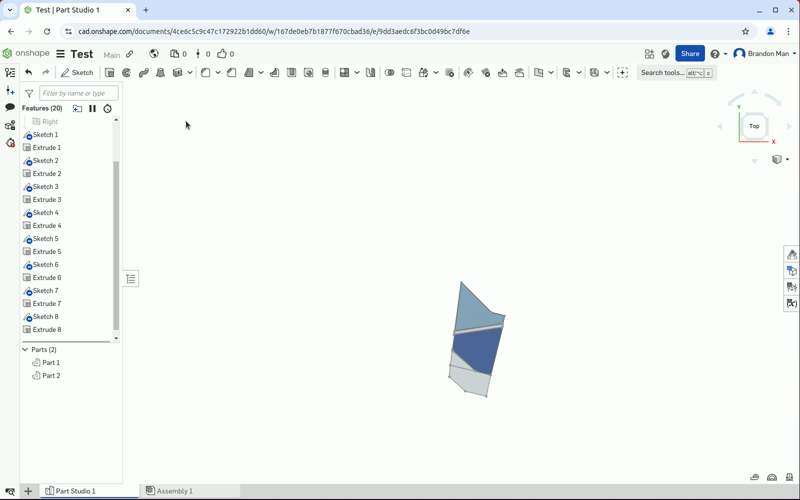
key(up, 3)
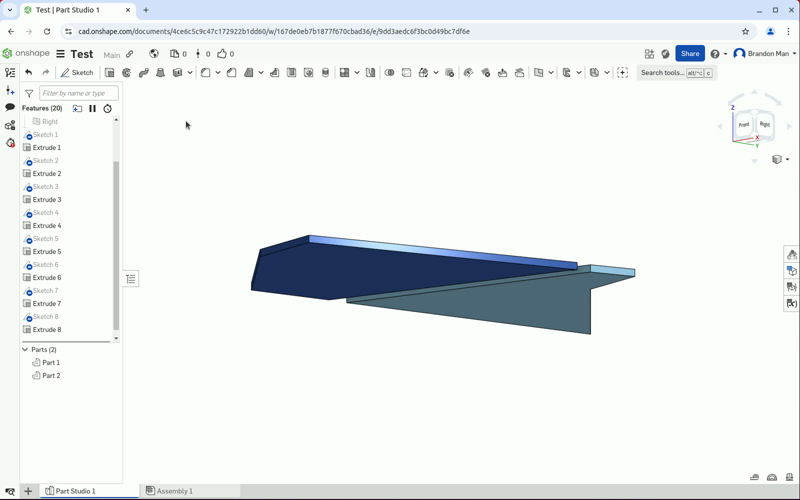
key(left, 3)
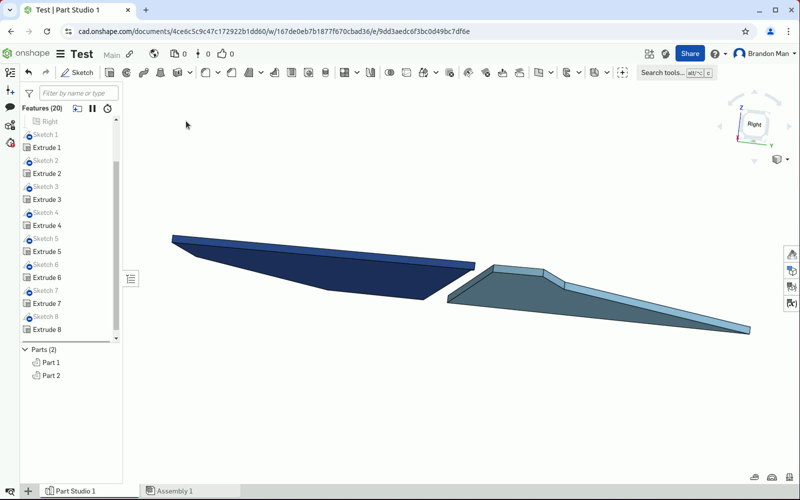
key(right, 3)
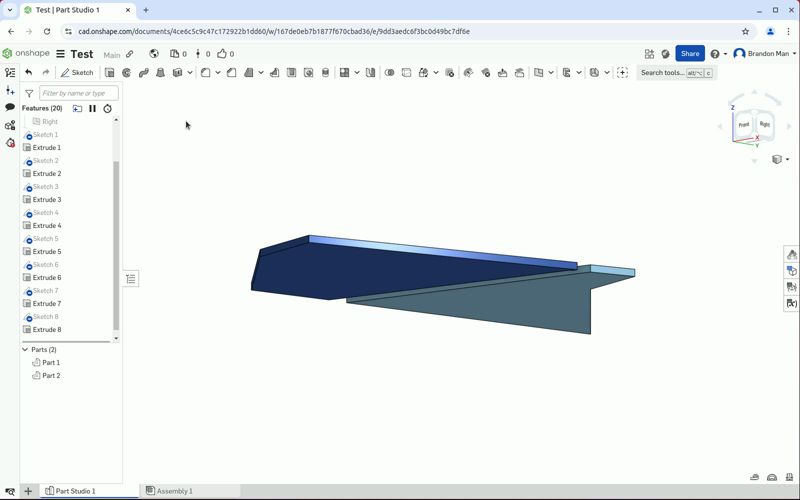
key(down, 3)
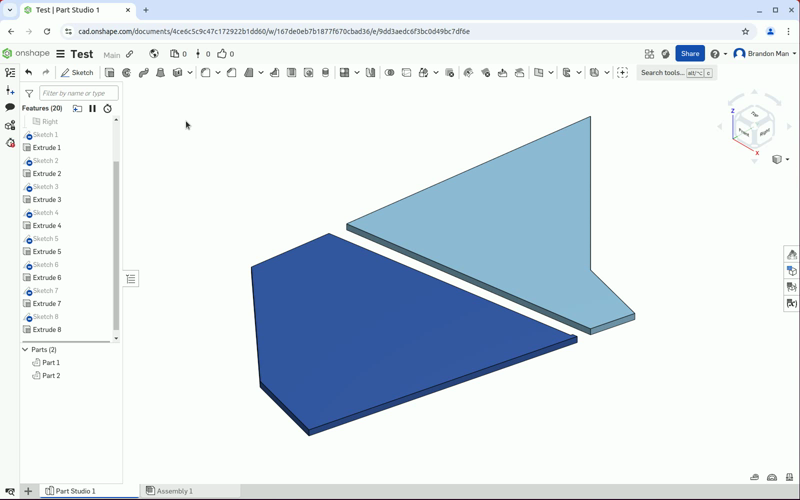
mouse_move(69, 137)
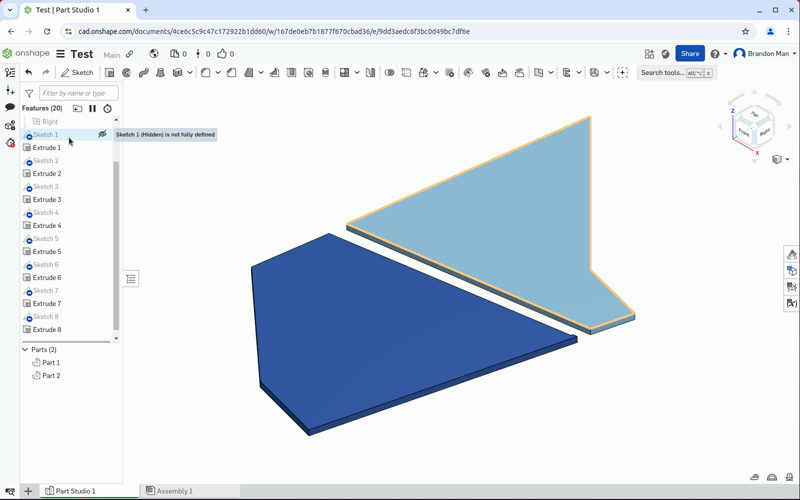
click(69, 137)